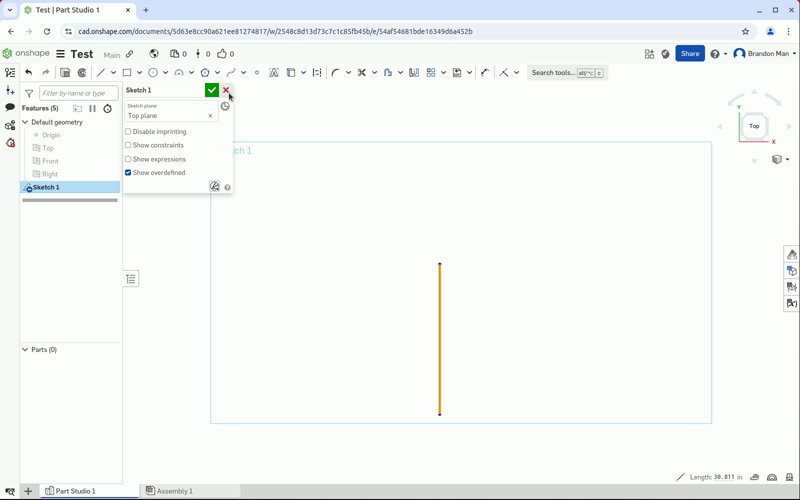
key(shift+h)
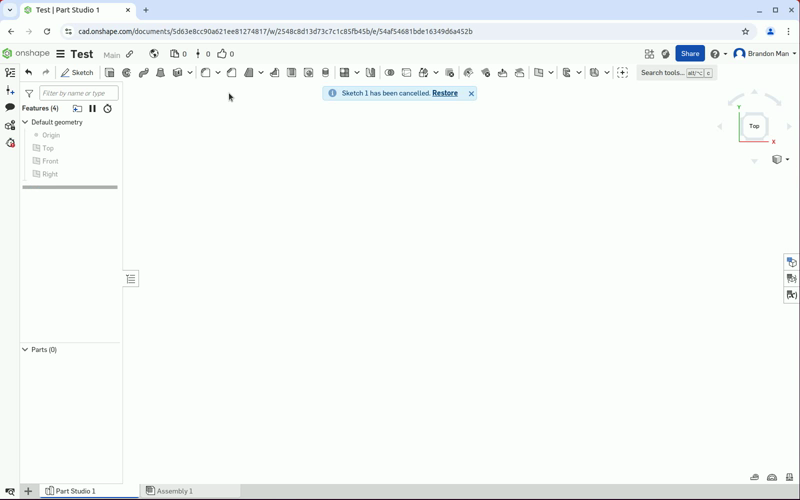
mouse_move(73, 352)
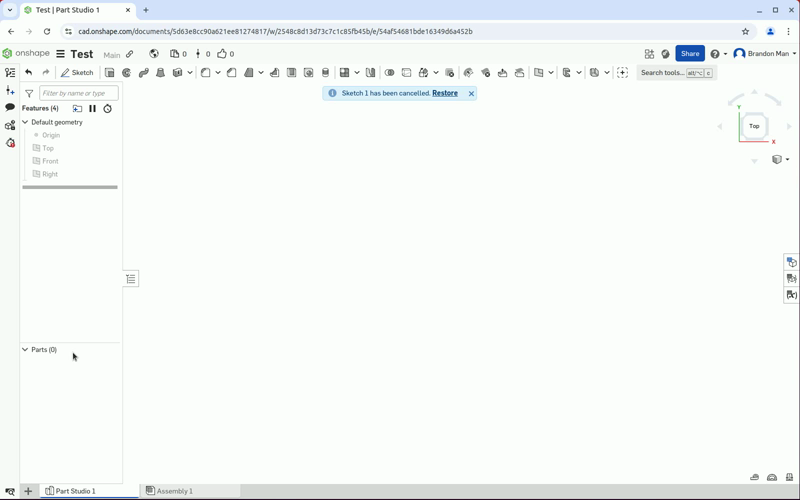
key(y)
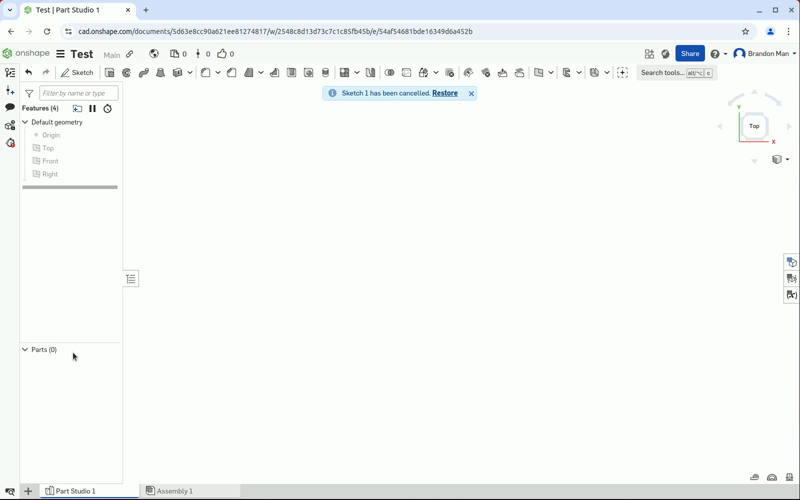
key(shift+p)
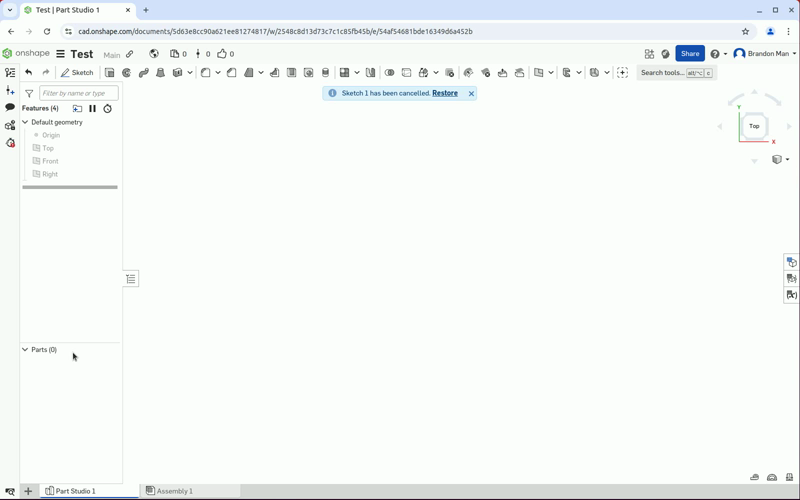
key(space)
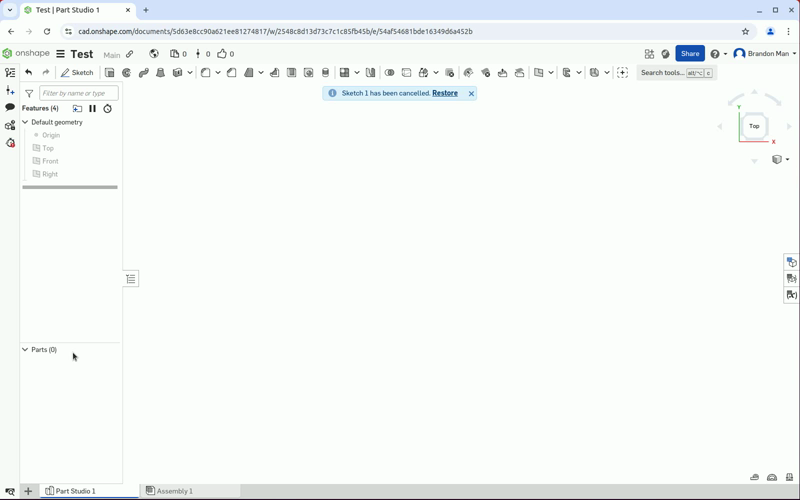
key_down(shift)
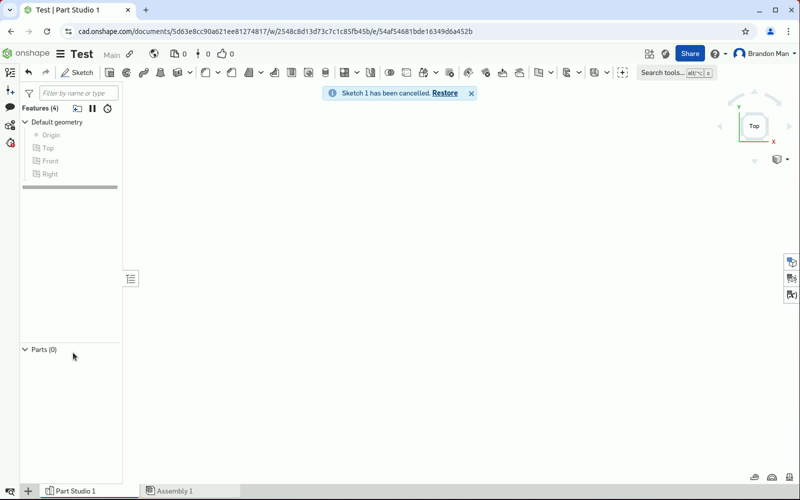
key(up)
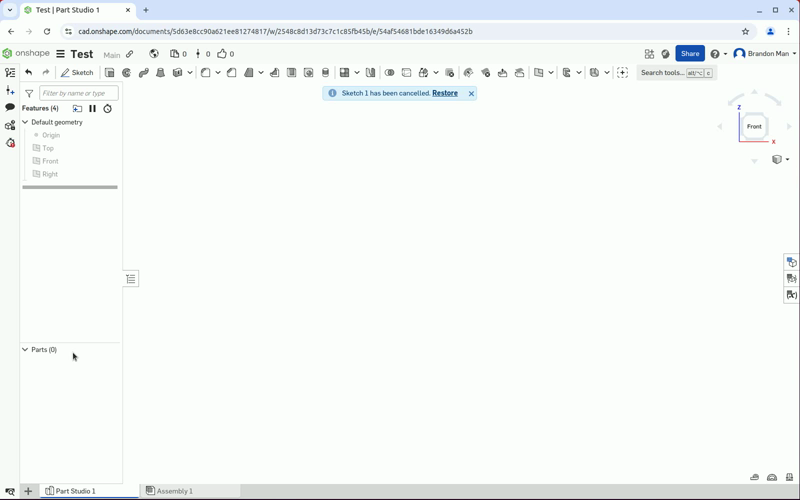
key_up(shift)
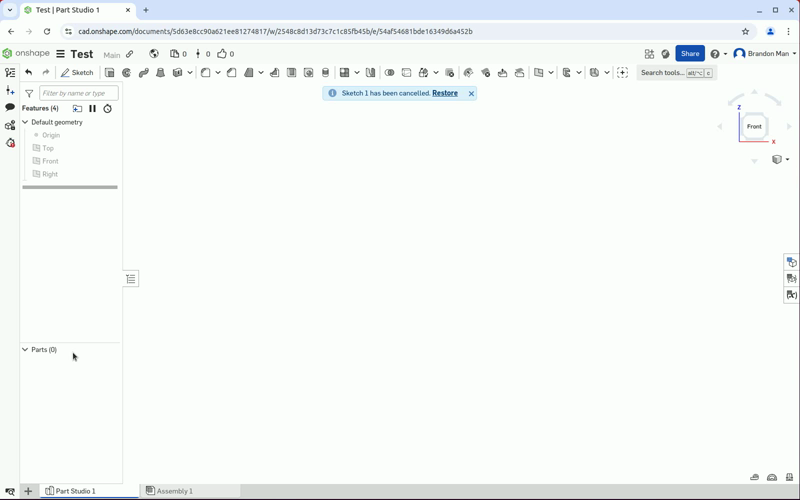
key(space)
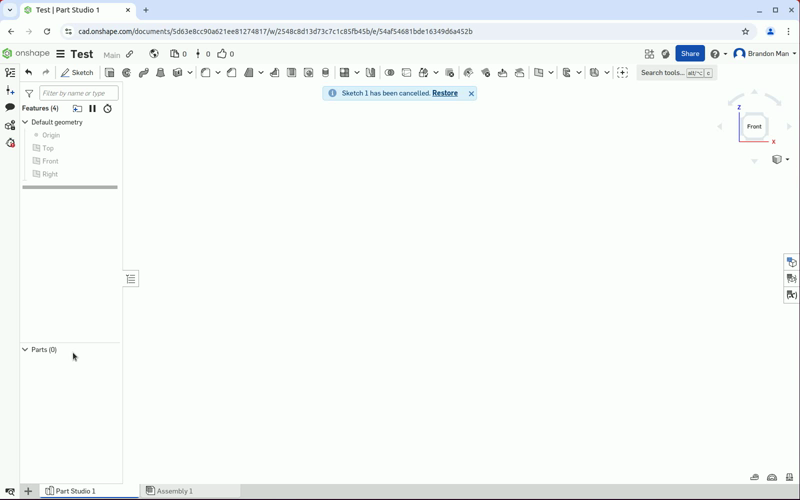
key_down(shift)
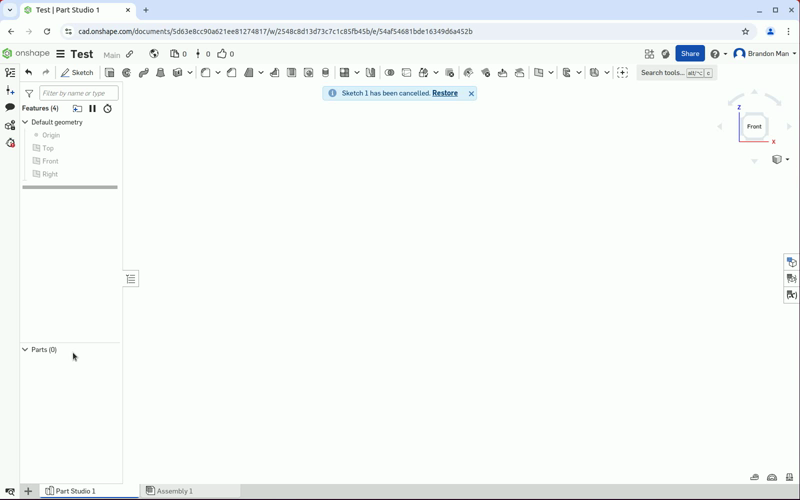
key(left)
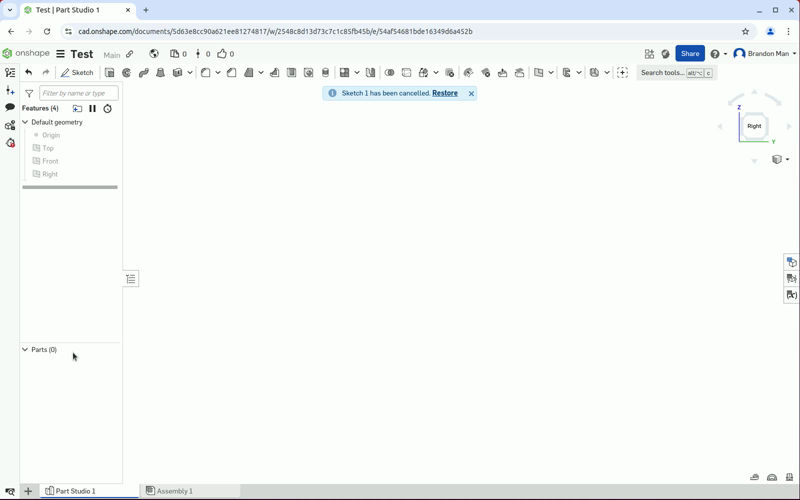
key_up(shift)
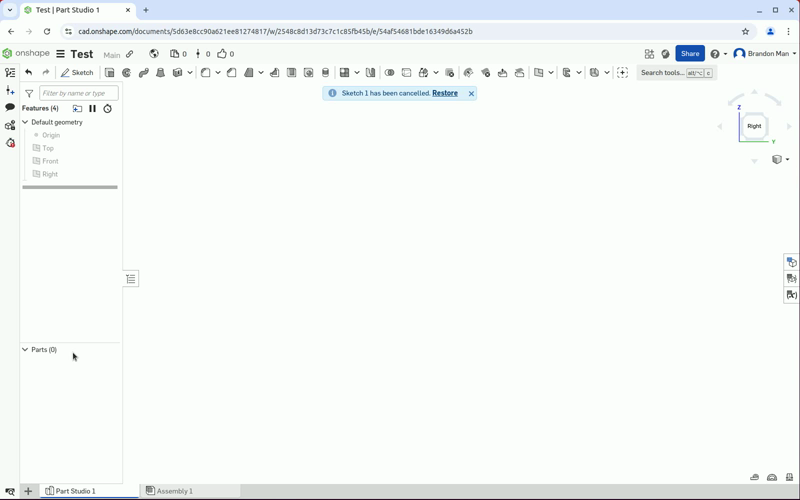
mouse_move(73, 352)
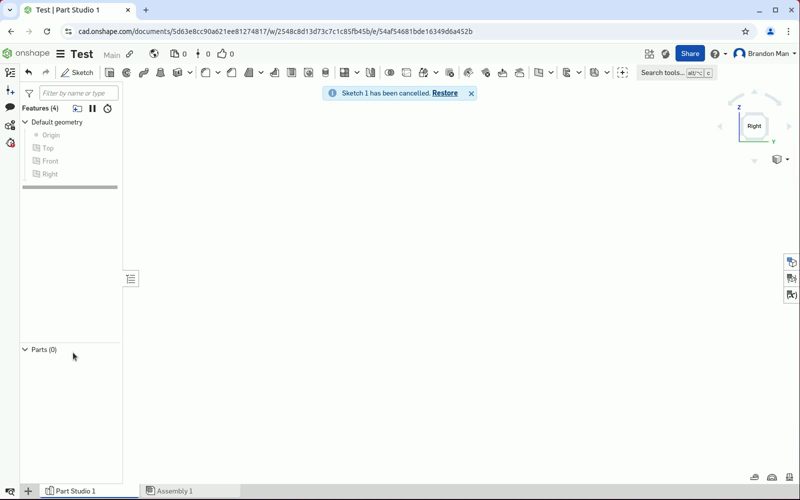
key(shift+y)
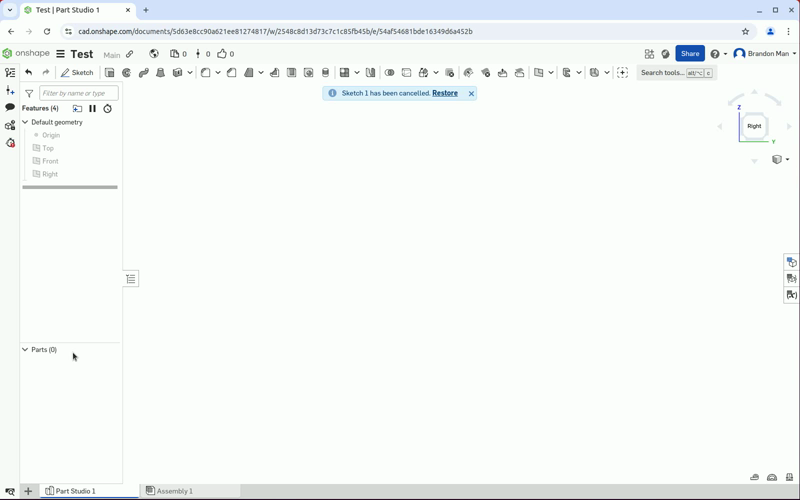
key(shift+s)
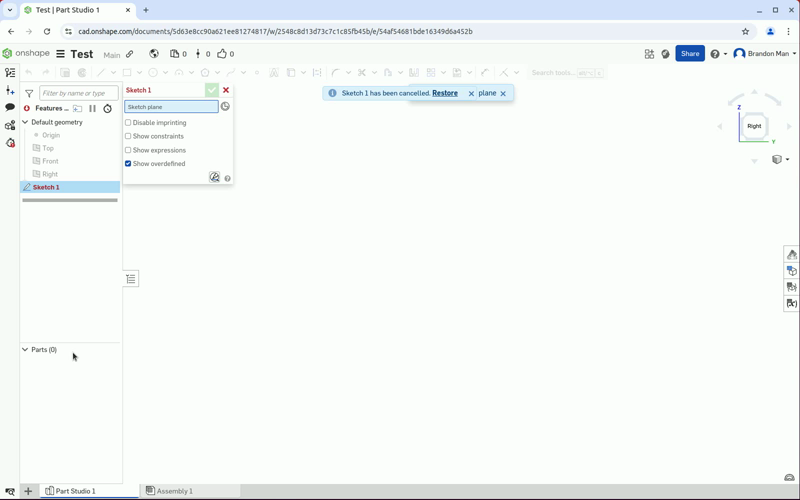
mouse_move(73, 176)
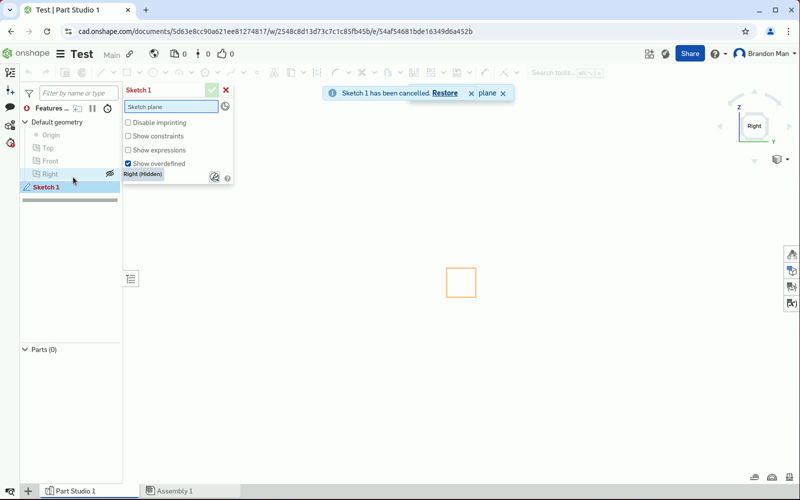
click(73, 176)
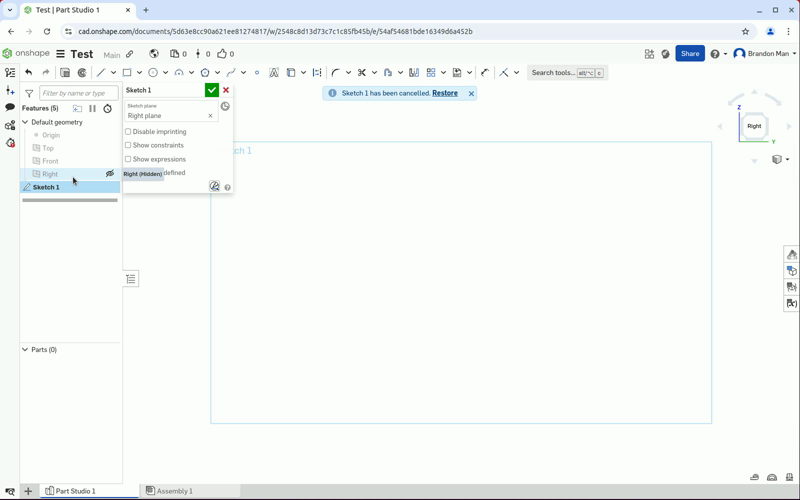
mouse_move(73, 352)
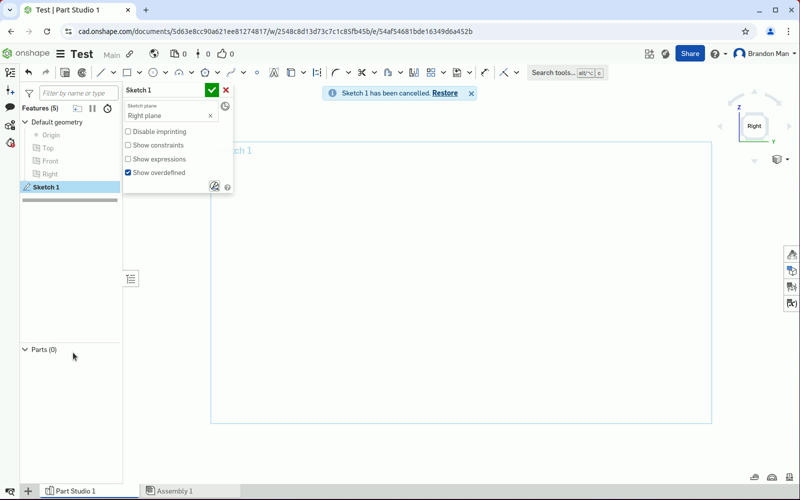
key(y)
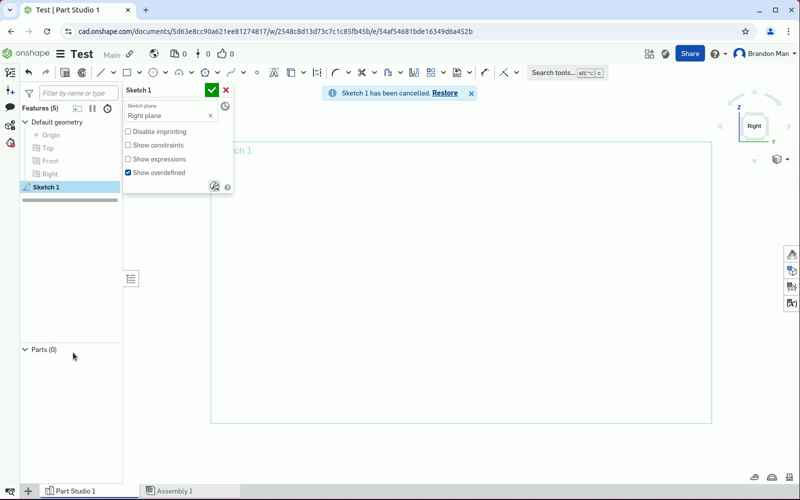
key(l)
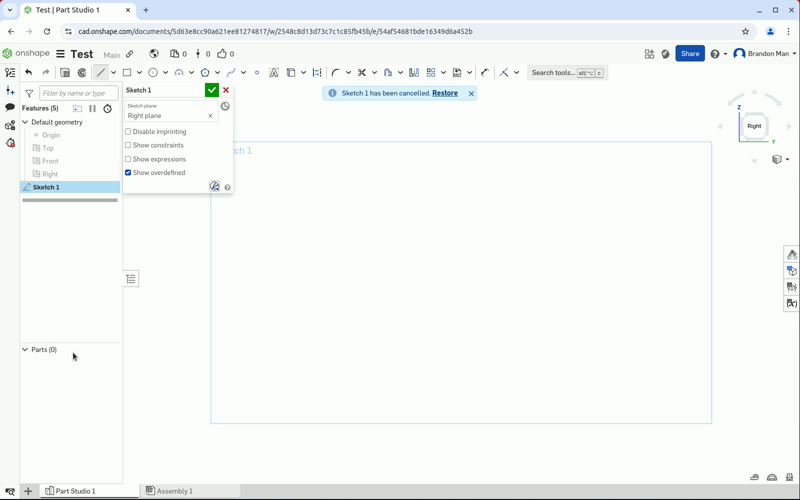
key_down(shift)
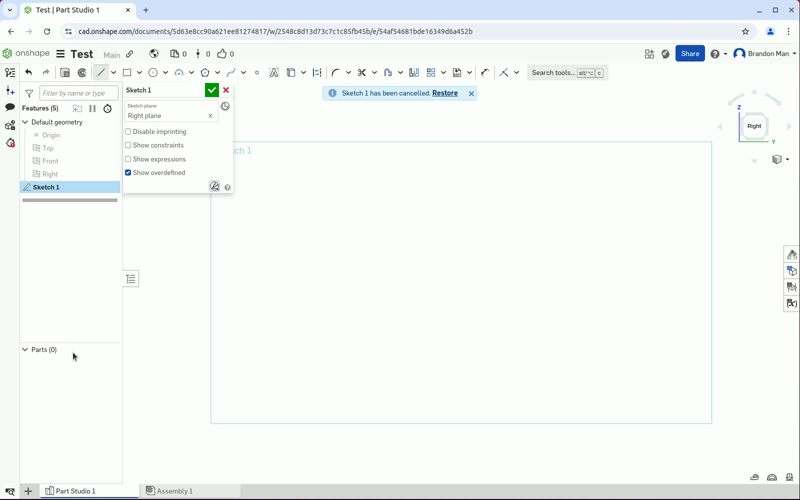
mouse_move(459, 286)
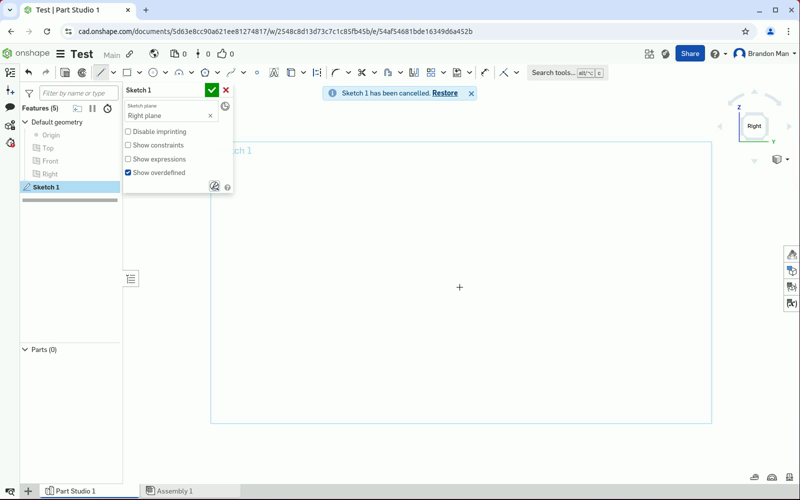
click(459, 286)
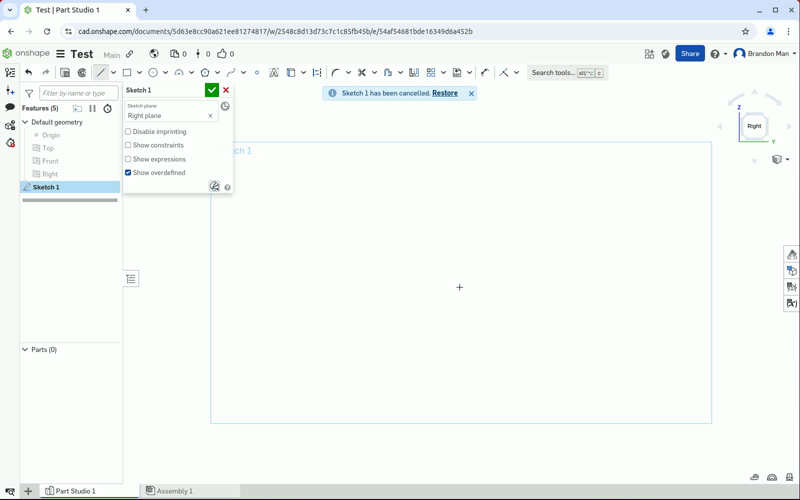
key_up(shift)
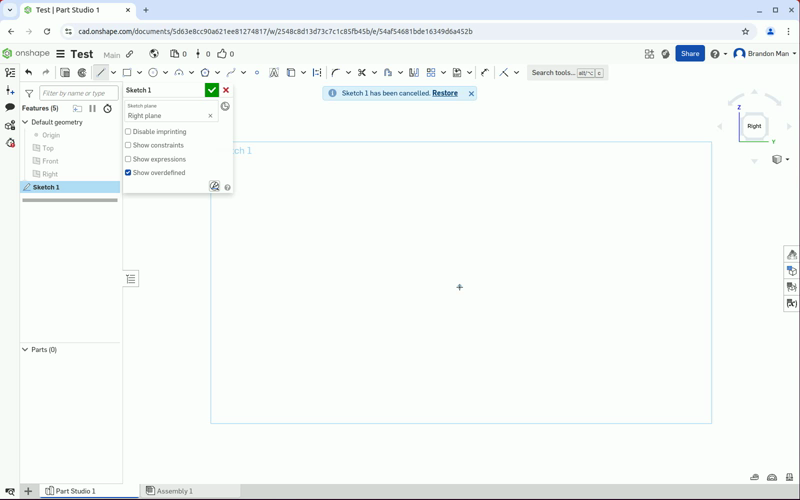
key_down(shift)
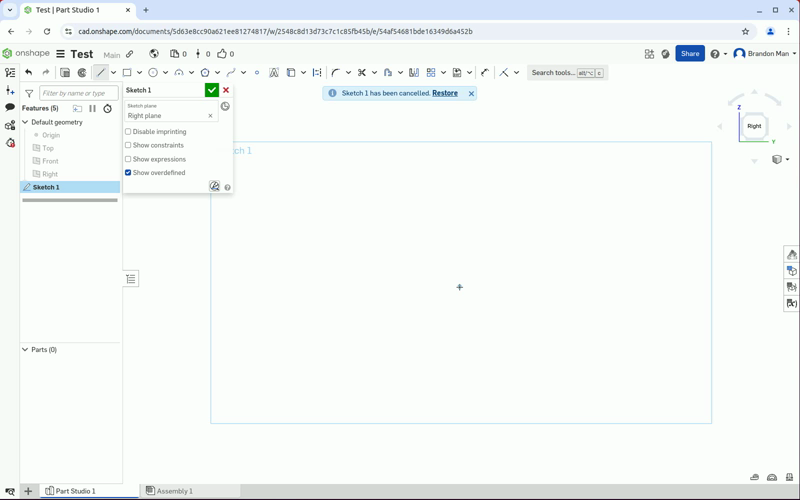
mouse_move(489, 286)
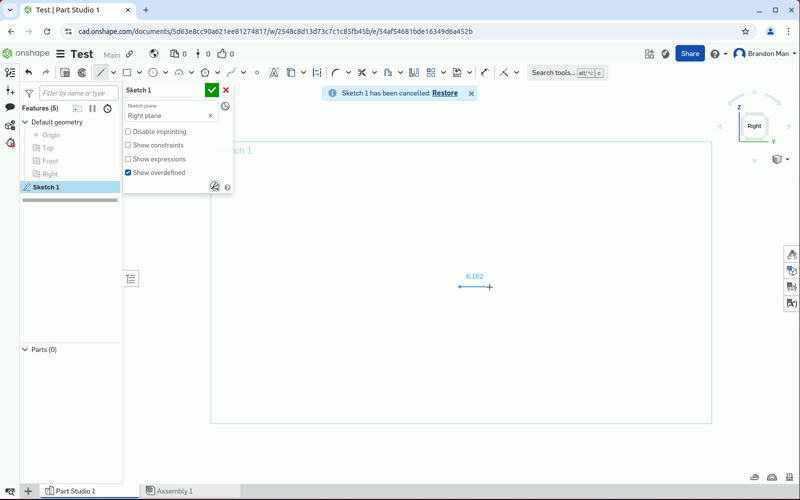
mouse_move(461, 286)
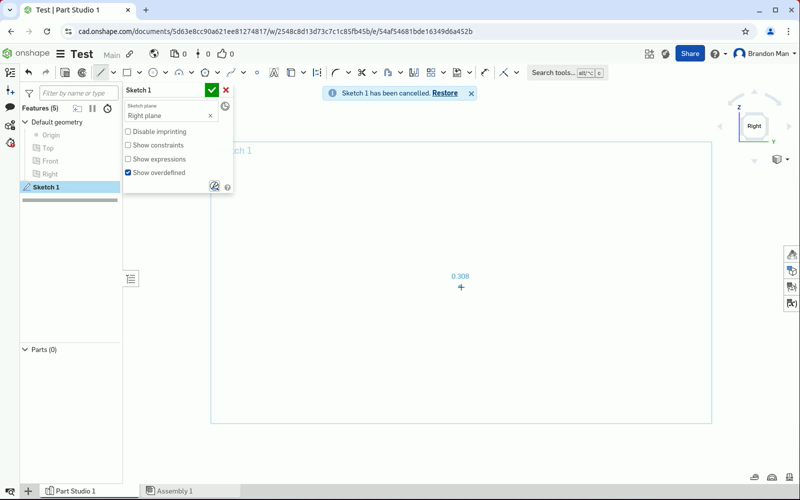
scroll(6)
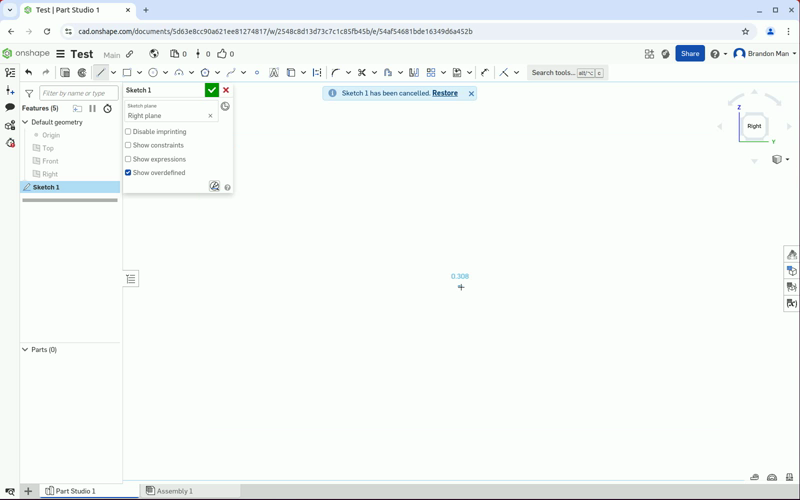
scroll(6)
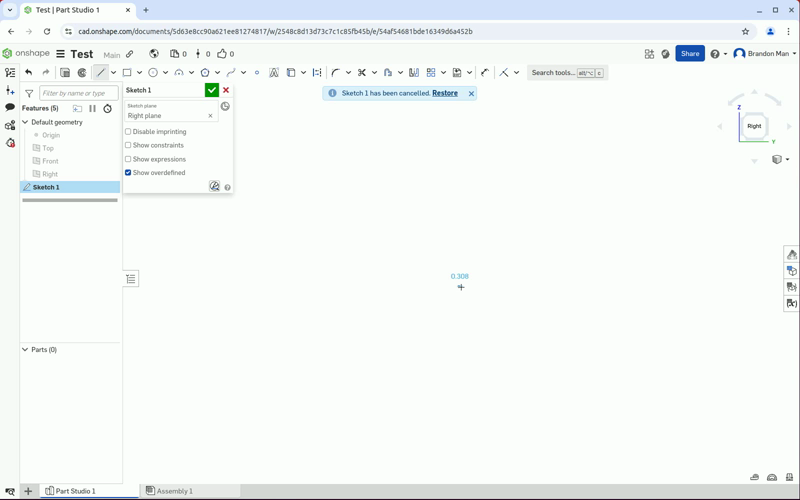
scroll(6)
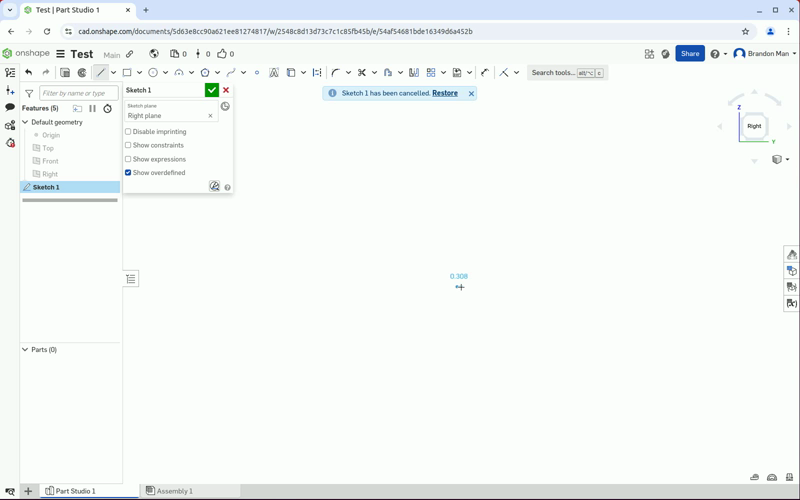
scroll(6)
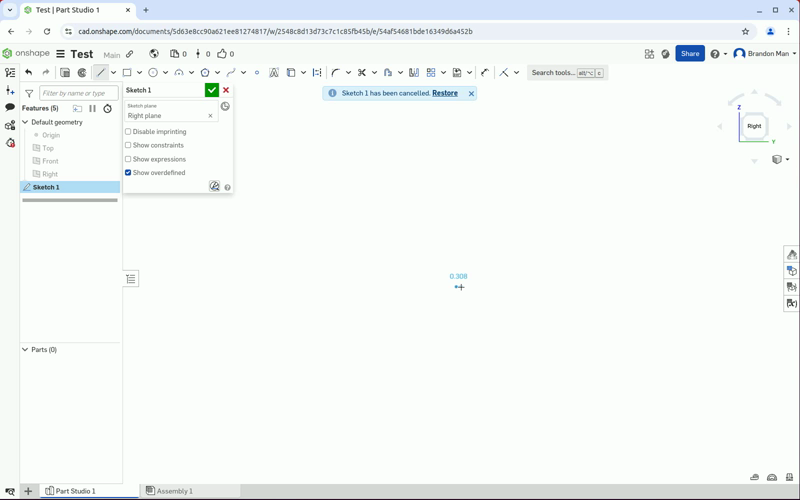
scroll(6)
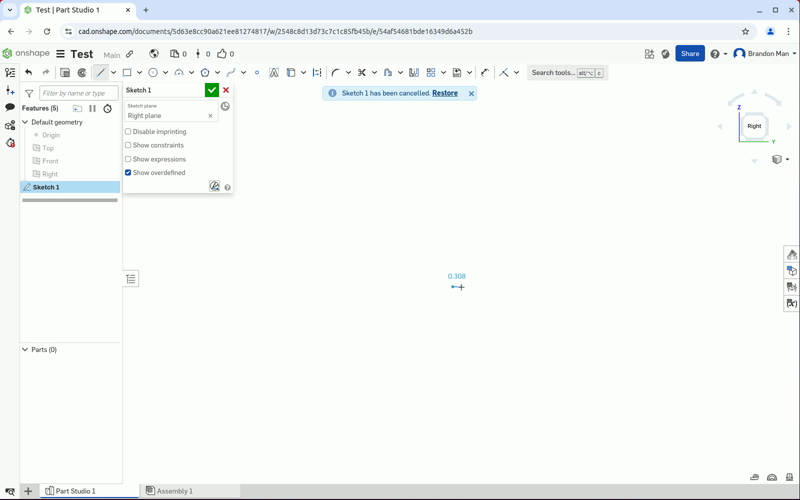
scroll(6)
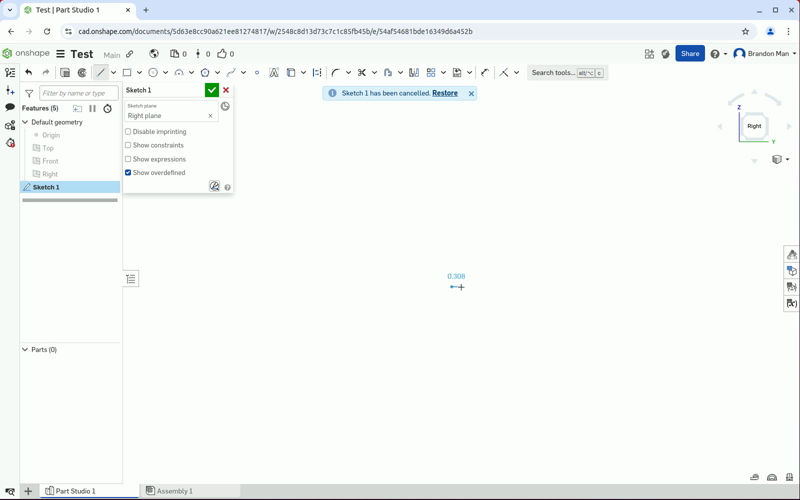
scroll(6)
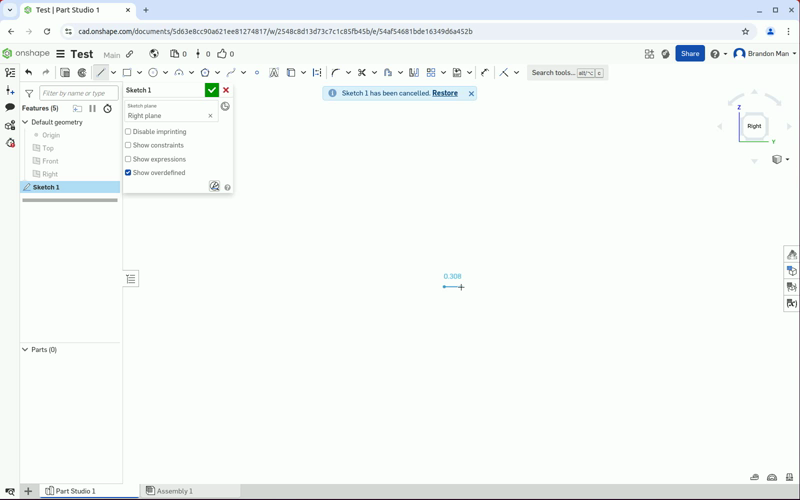
click(461, 286)
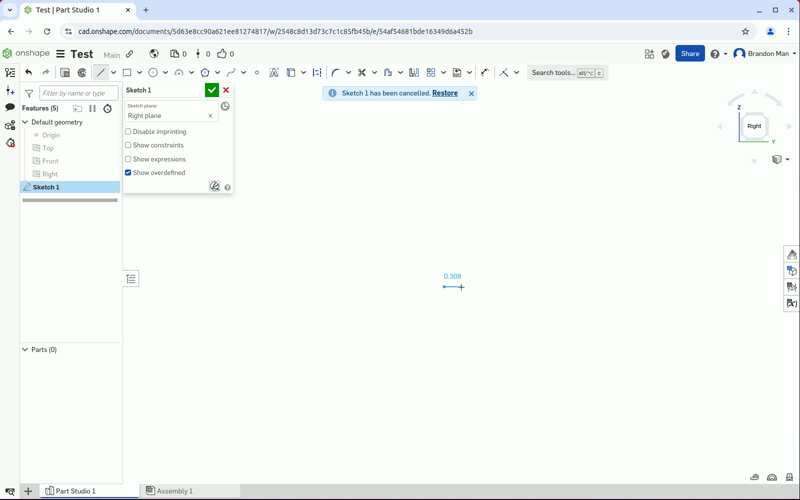
scroll(-6)
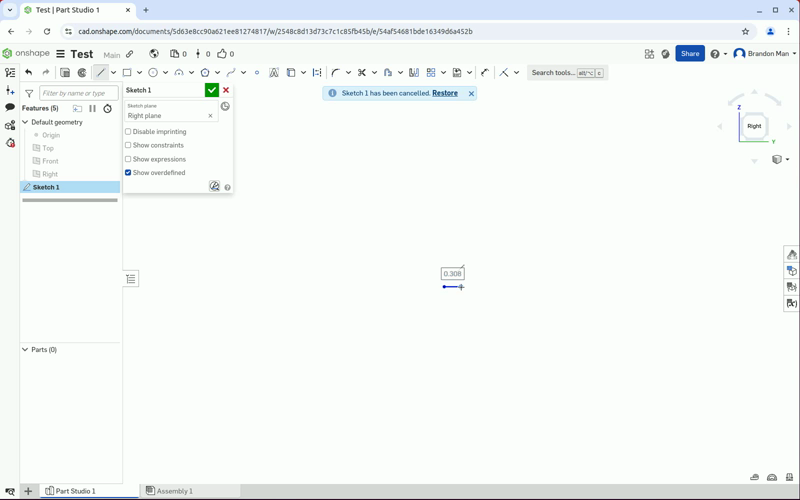
scroll(-6)
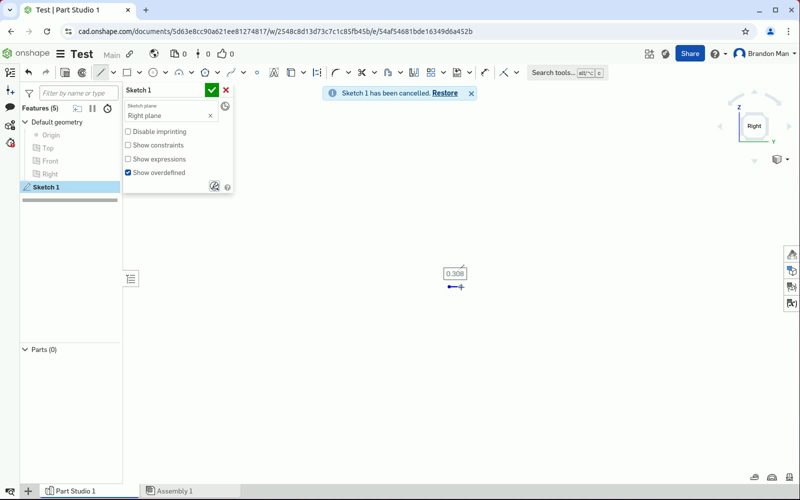
scroll(-6)
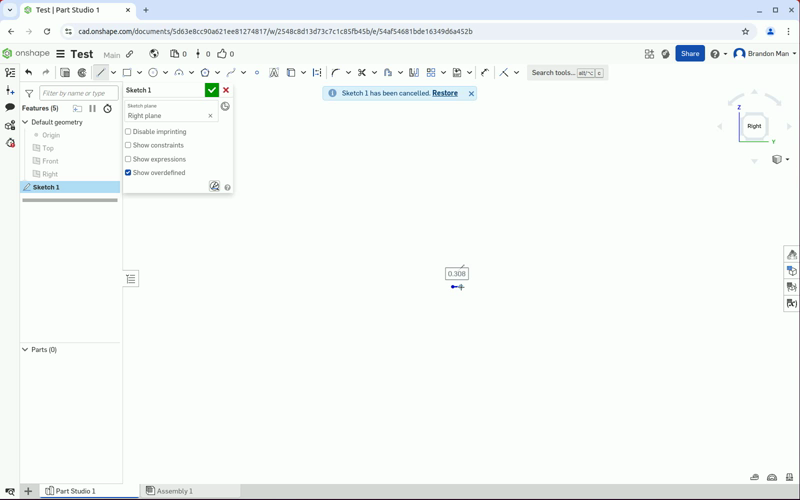
scroll(-6)
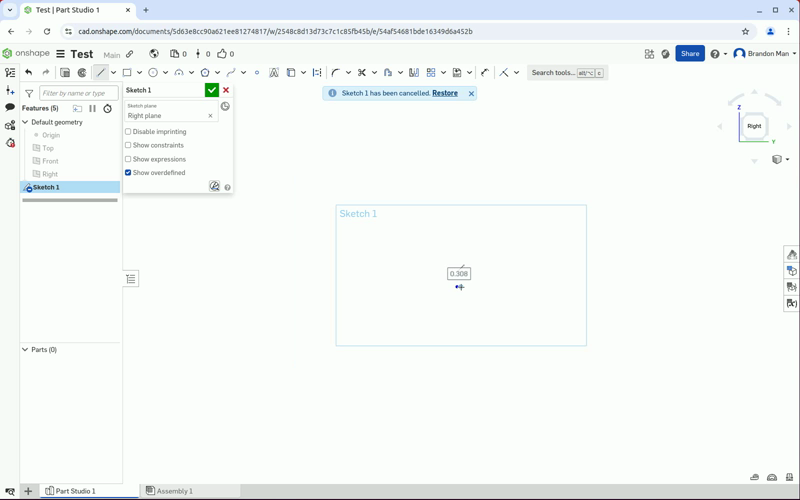
scroll(-6)
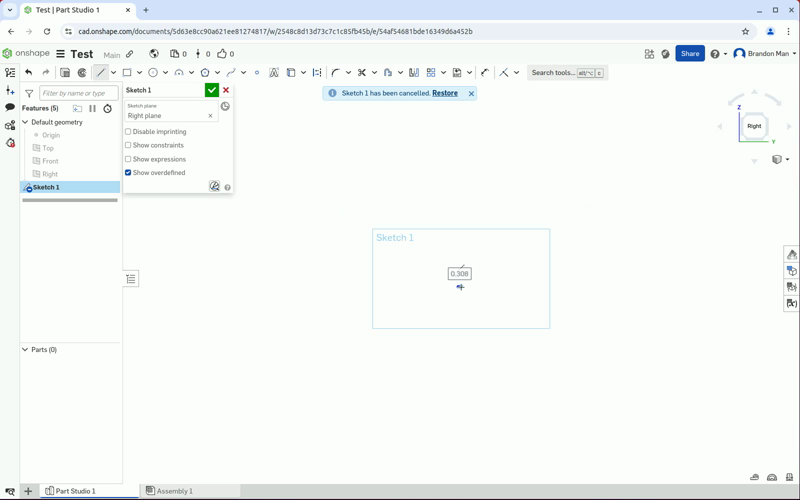
scroll(-6)
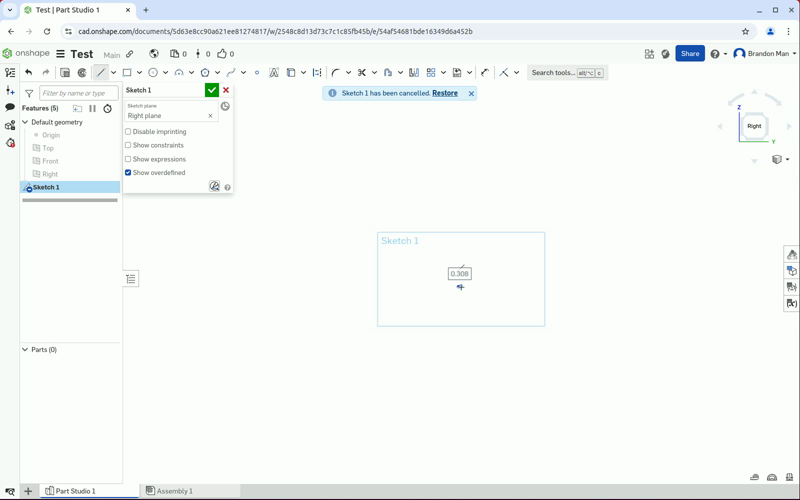
scroll(-6)
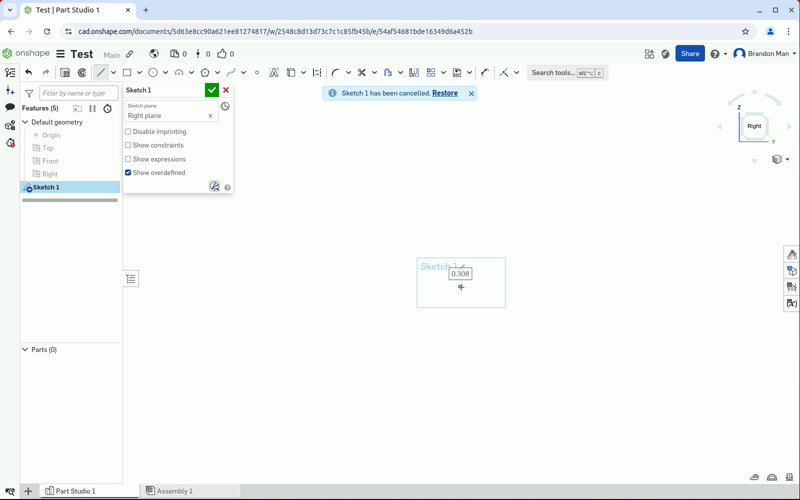
key_up(shift)
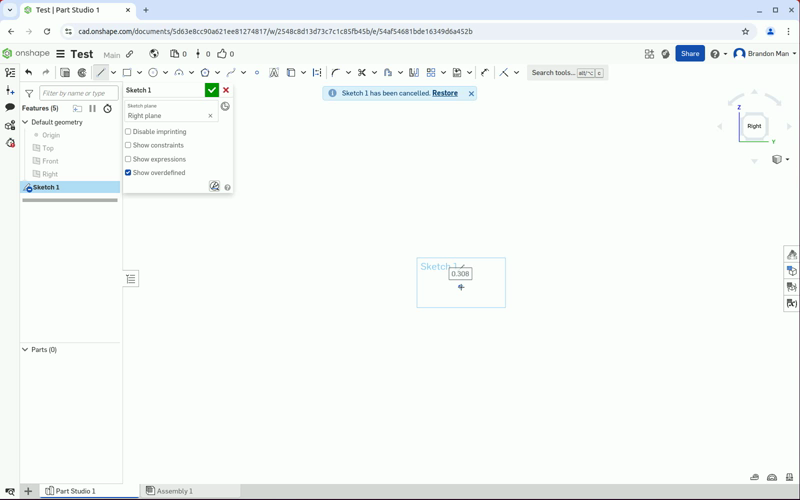
key_down(shift)
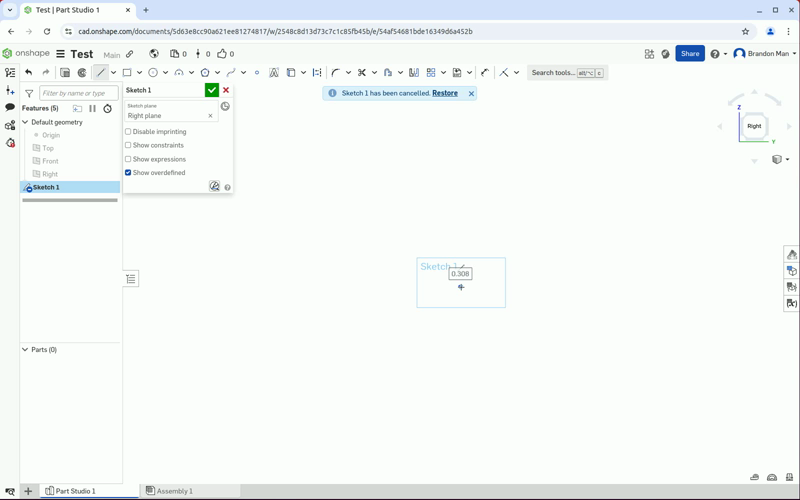
mouse_move(491, 286)
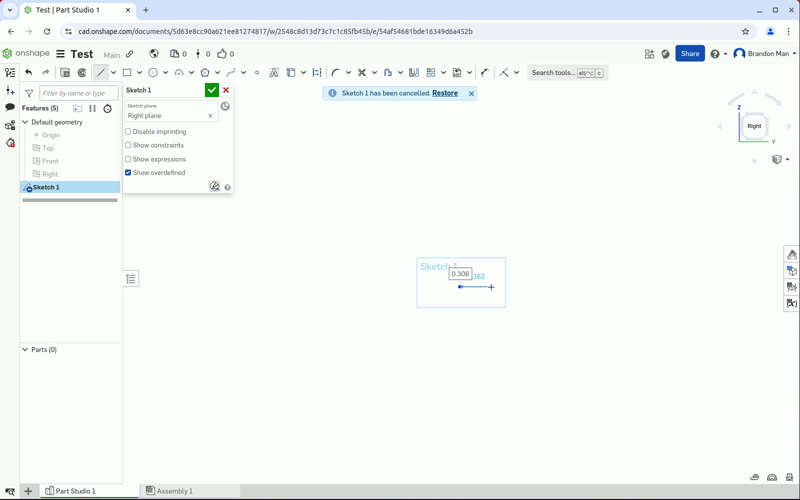
mouse_move(461, 293)
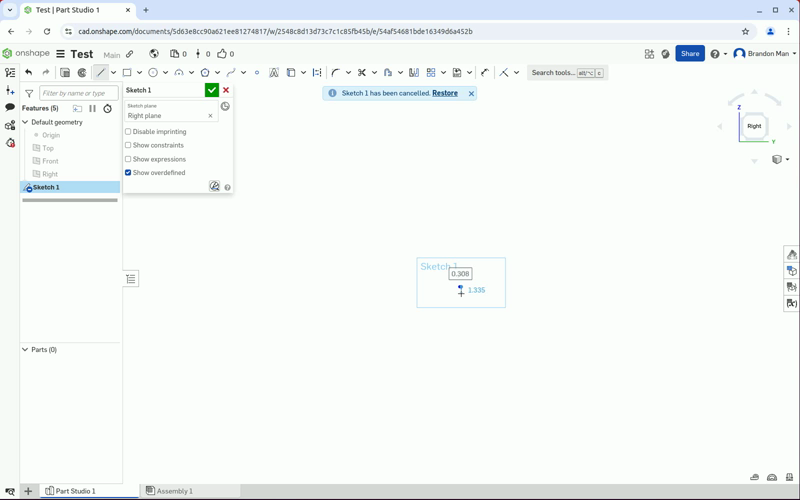
scroll(6)
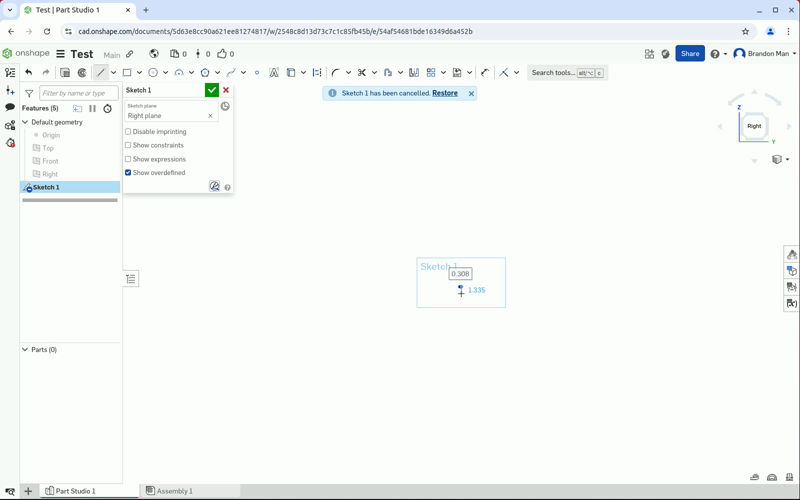
scroll(6)
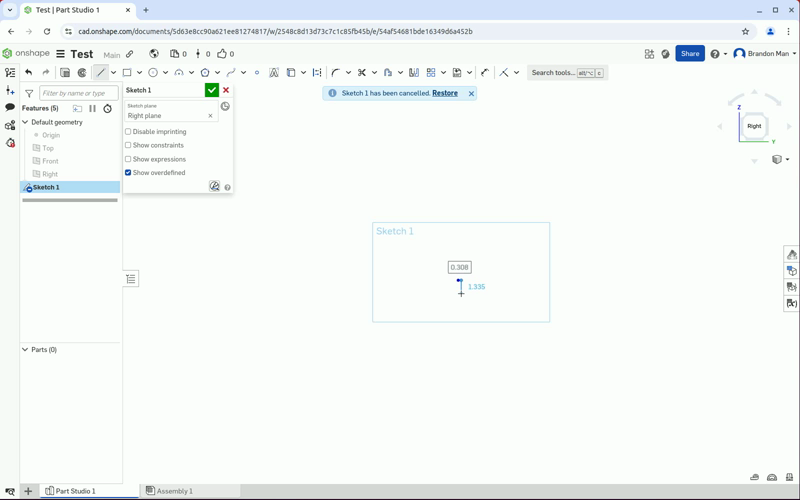
scroll(6)
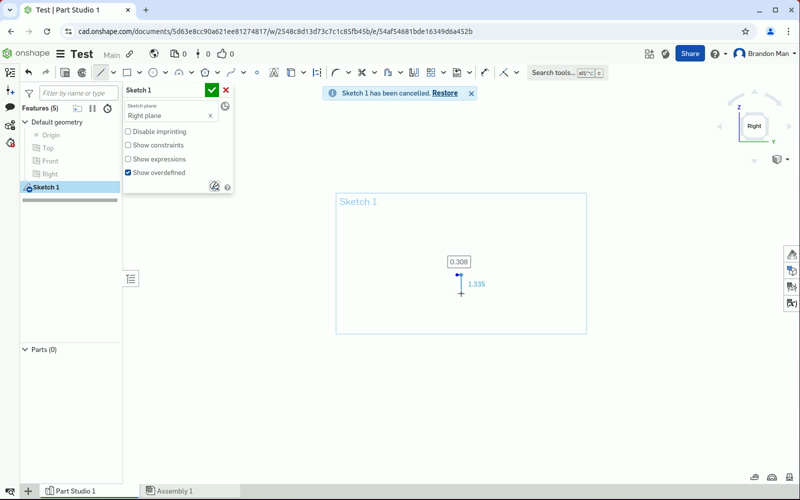
scroll(6)
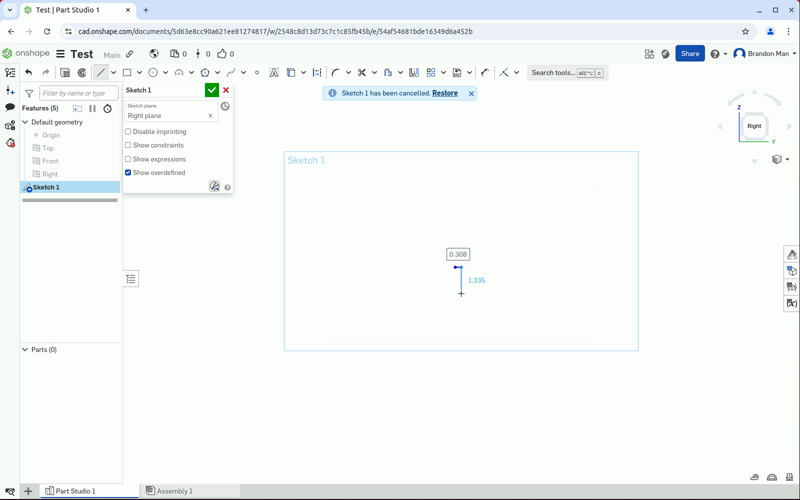
scroll(6)
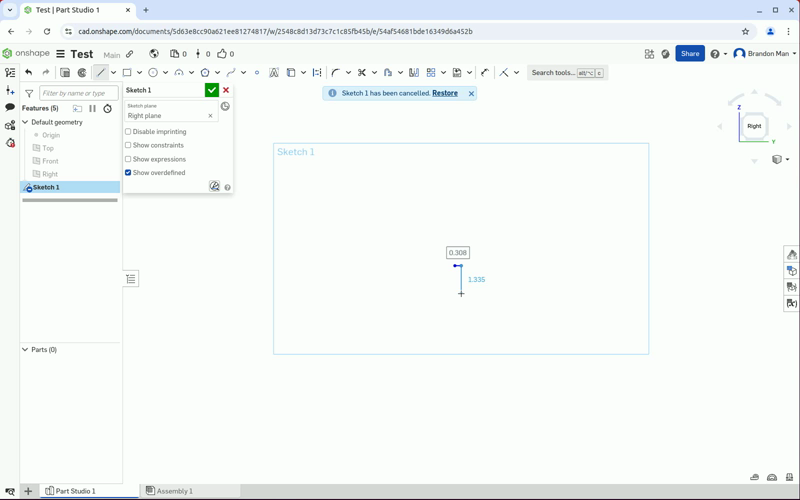
scroll(6)
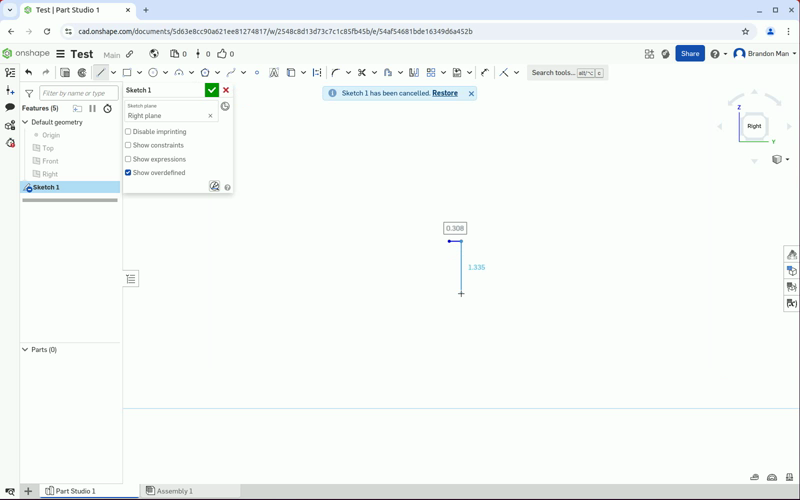
scroll(6)
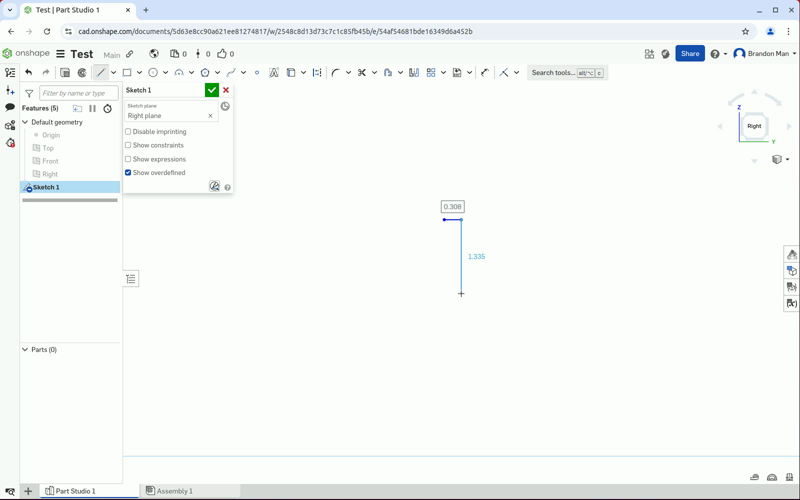
click(461, 293)
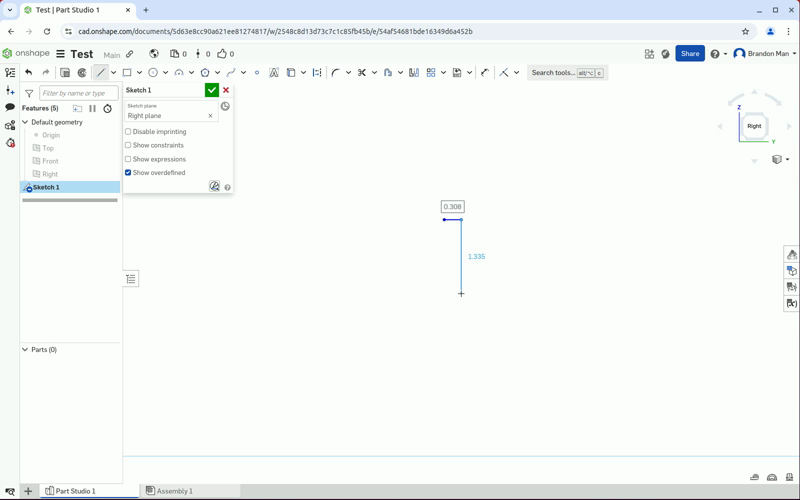
scroll(-6)
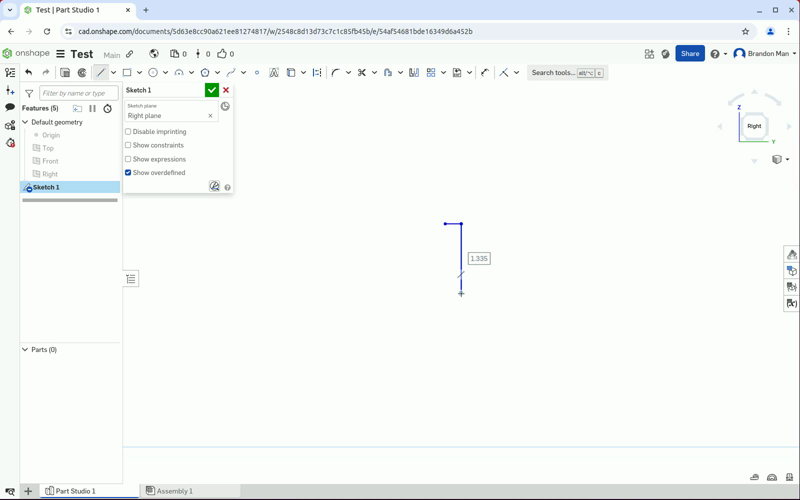
scroll(-6)
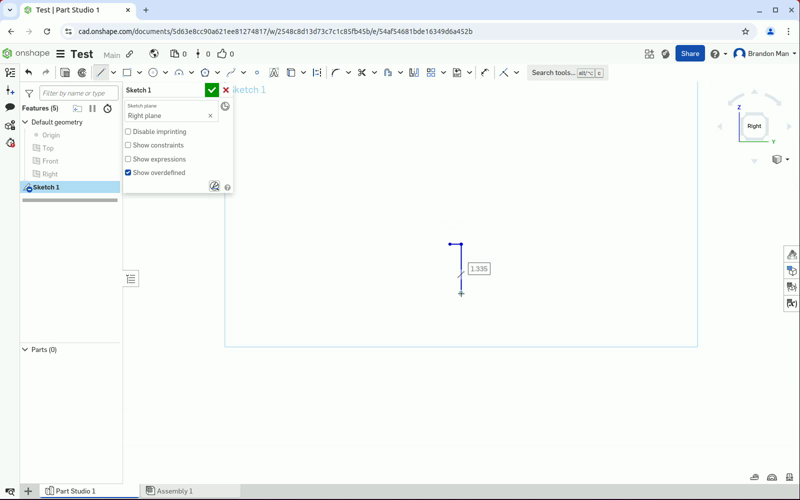
scroll(-6)
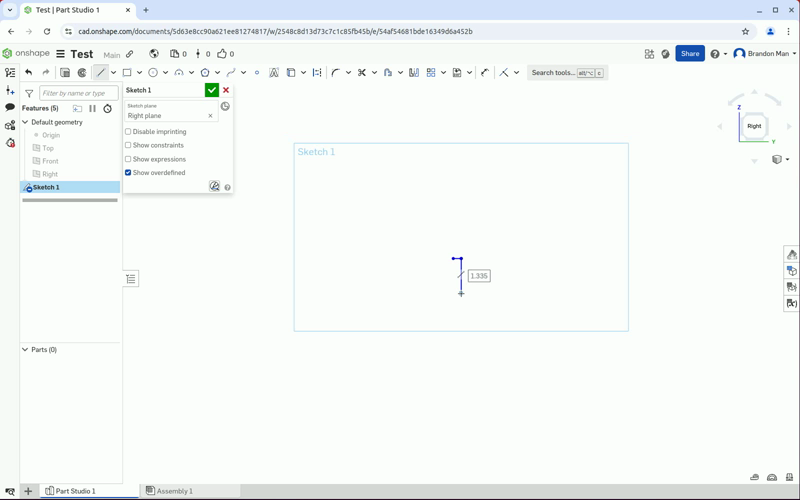
scroll(-6)
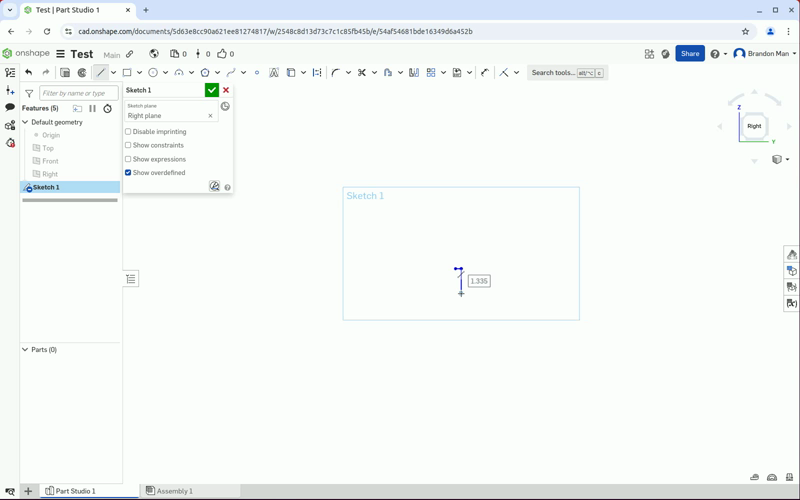
scroll(-6)
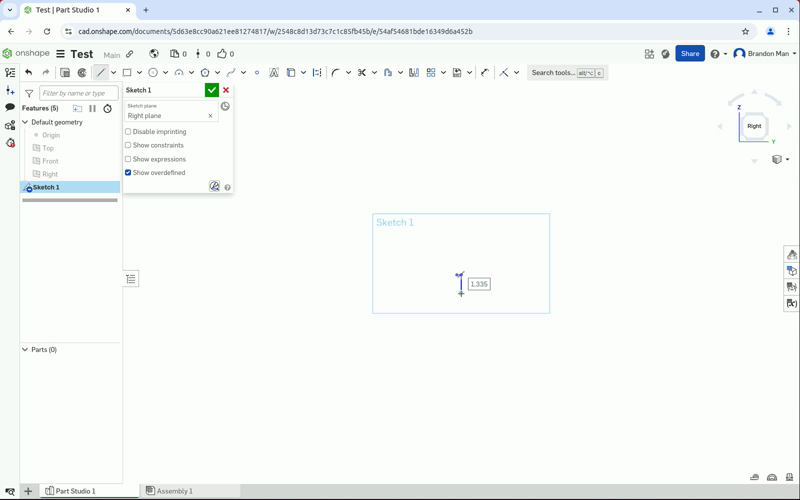
scroll(-6)
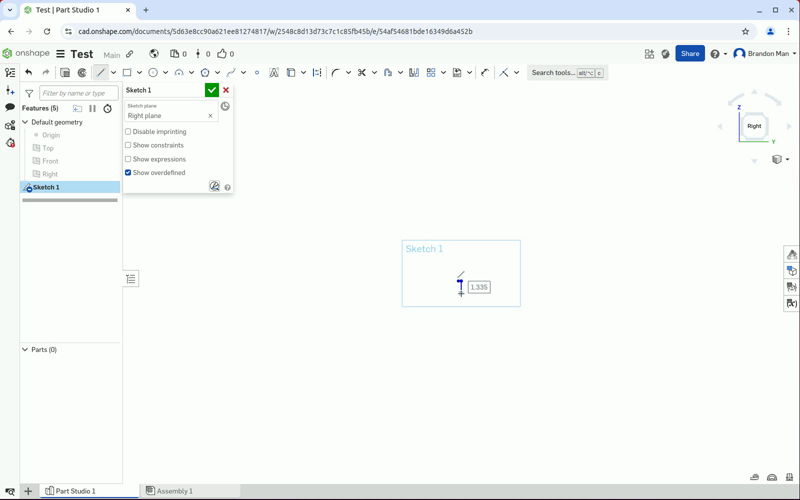
scroll(-6)
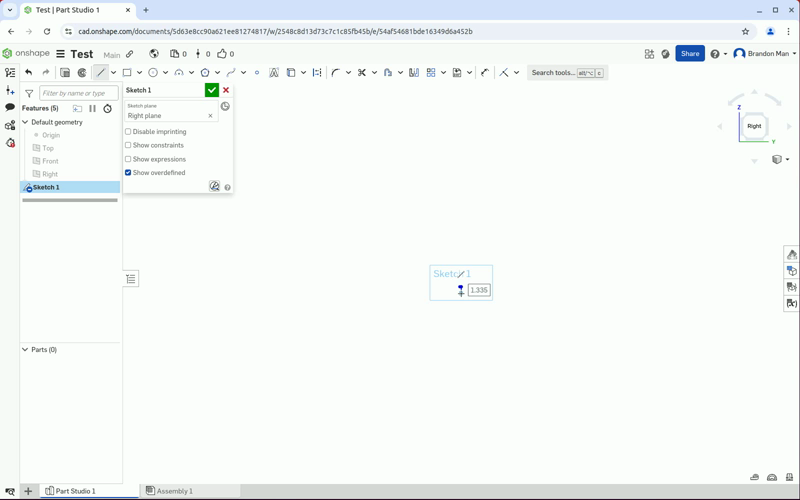
key_up(shift)
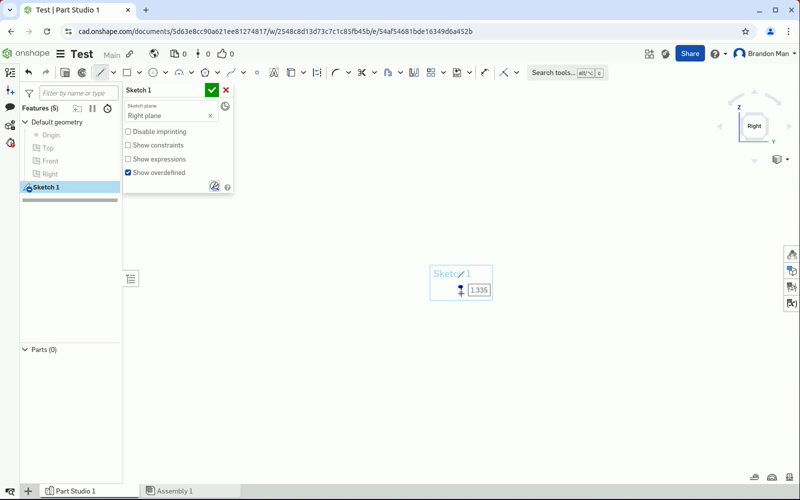
key_down(shift)
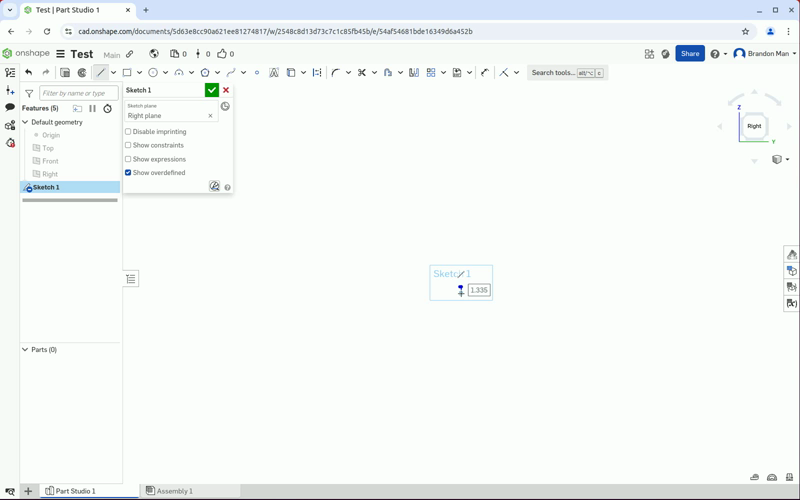
mouse_move(491, 293)
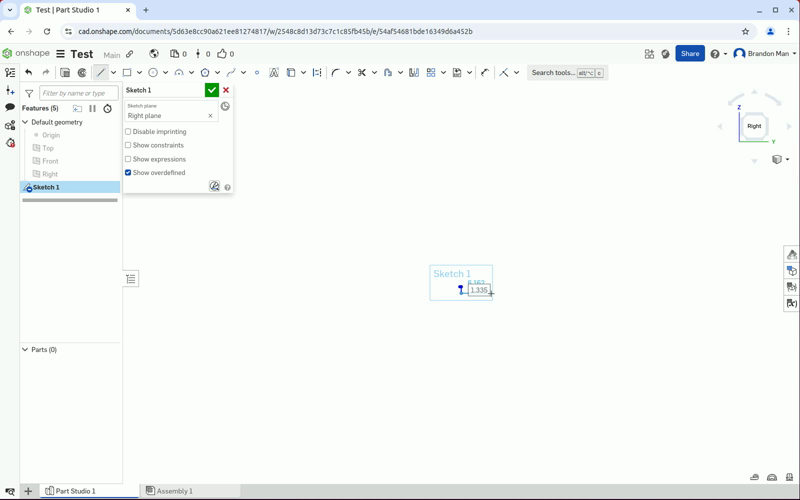
mouse_move(462, 293)
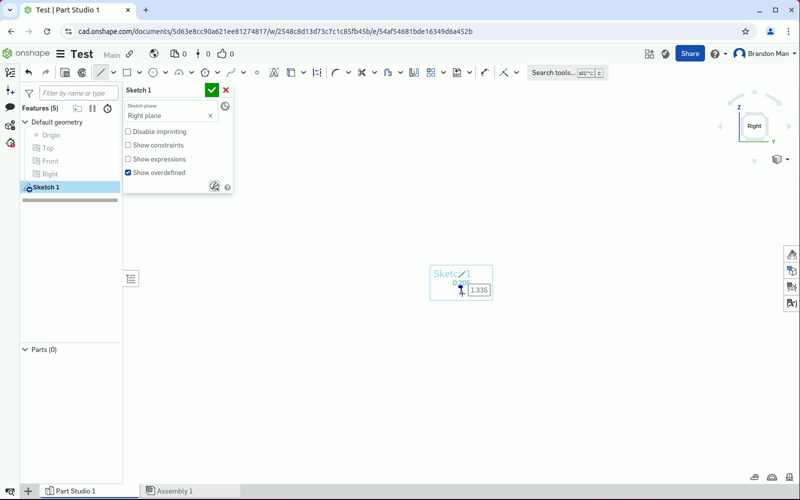
scroll(6)
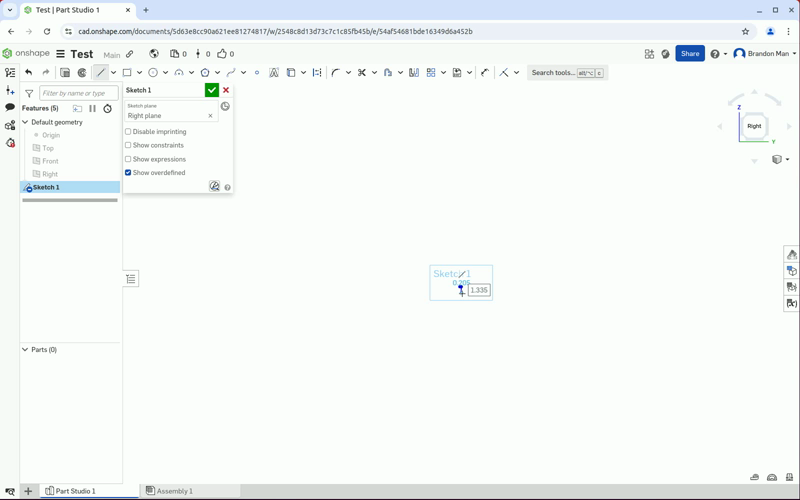
scroll(6)
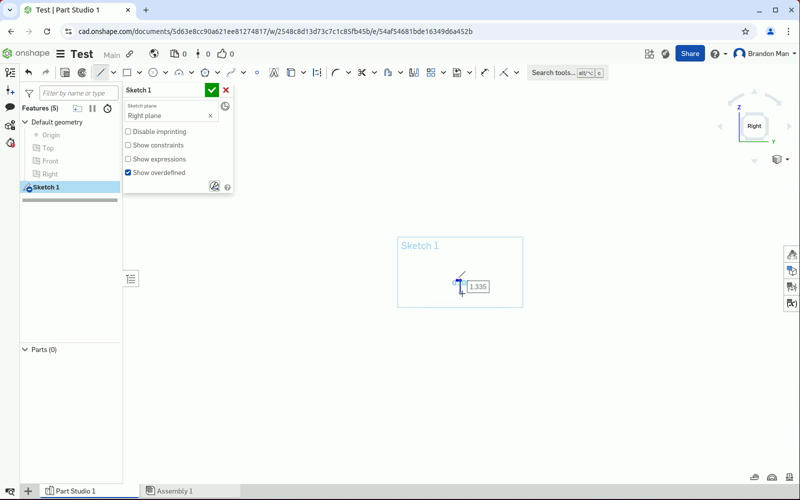
scroll(6)
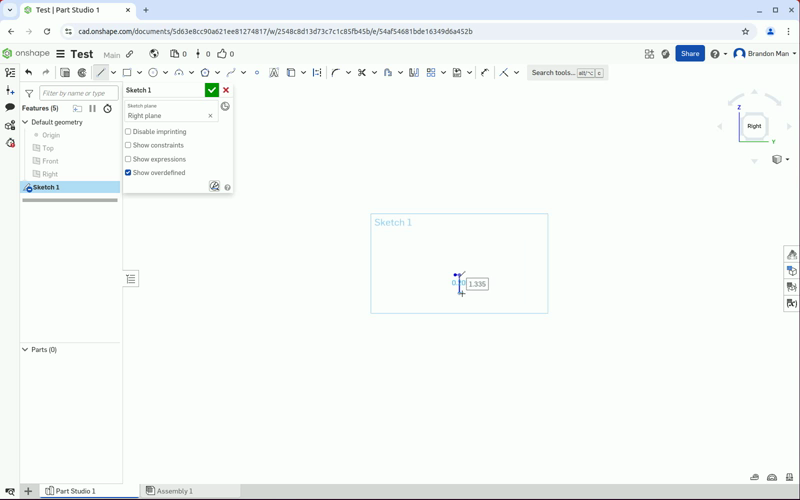
scroll(6)
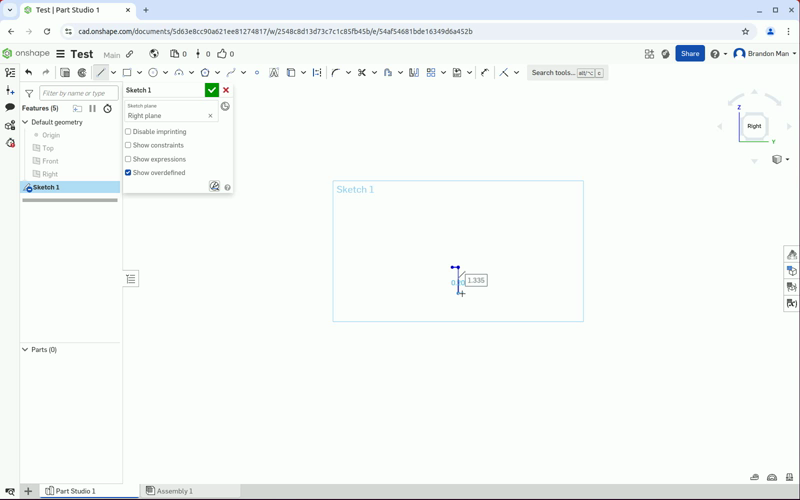
scroll(6)
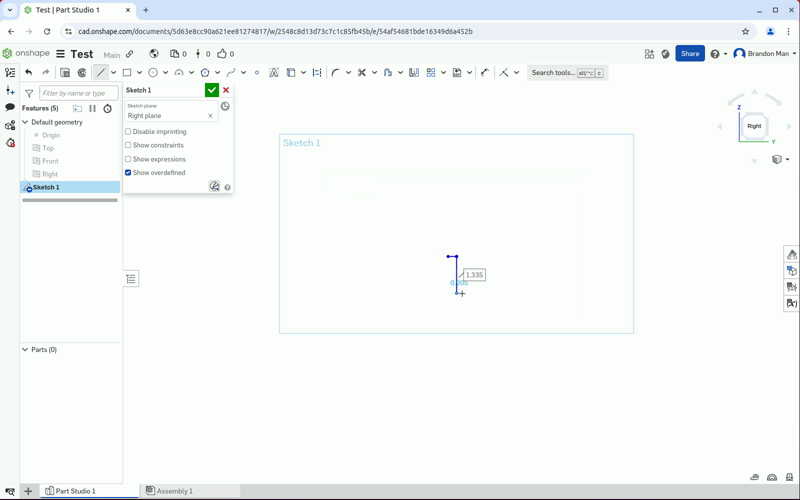
scroll(6)
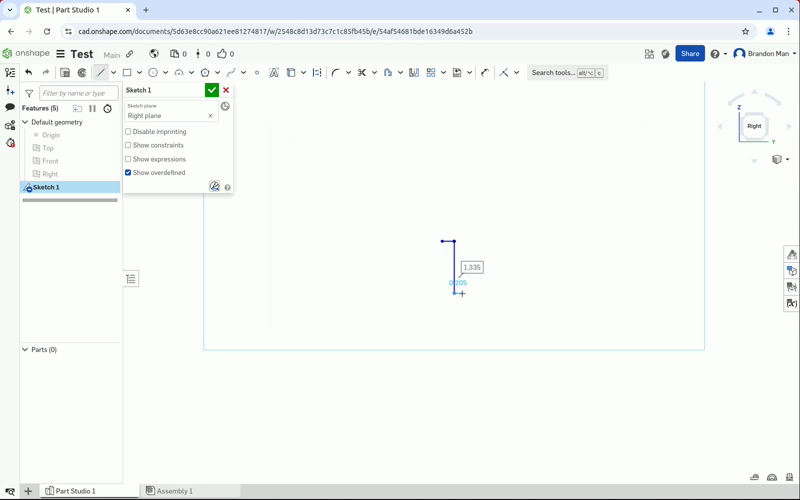
scroll(6)
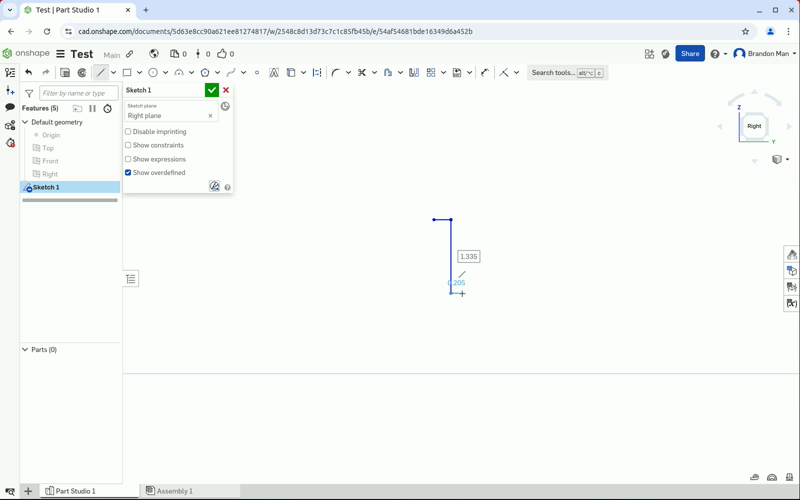
click(462, 293)
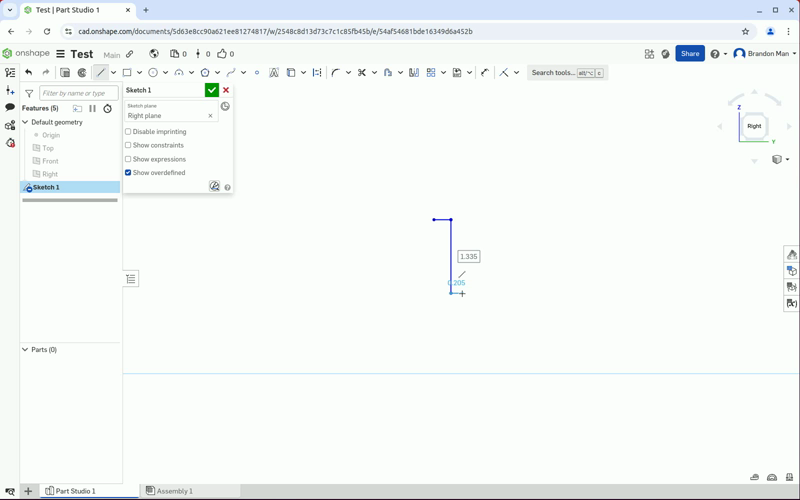
scroll(-6)
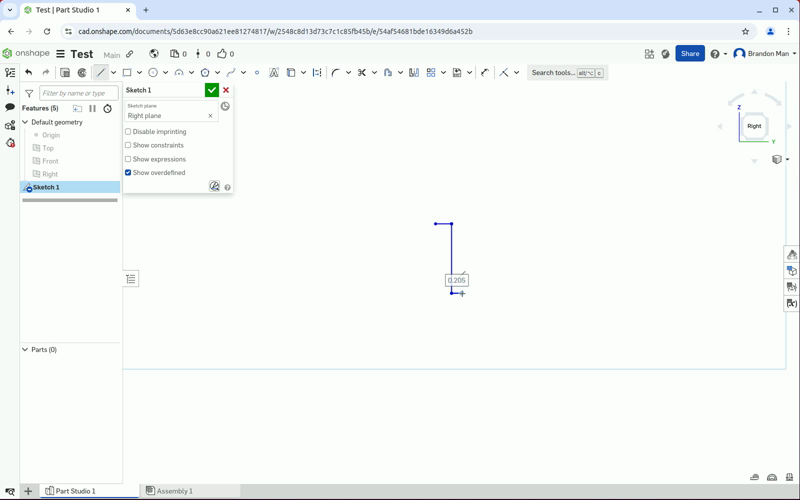
scroll(-6)
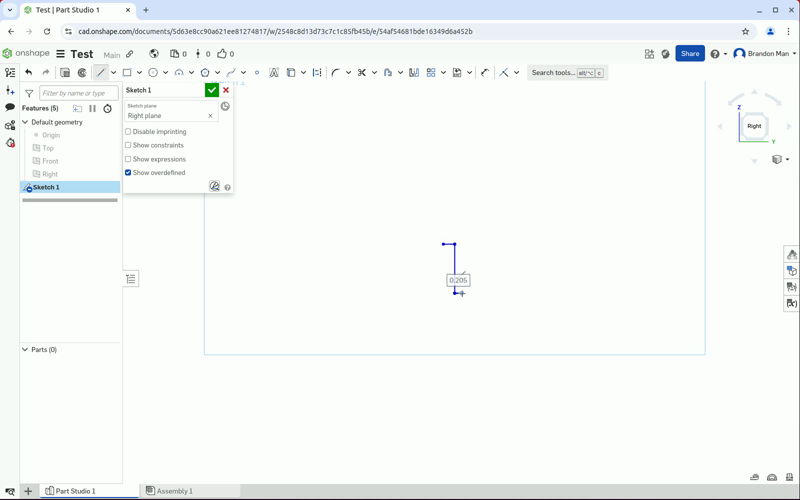
scroll(-6)
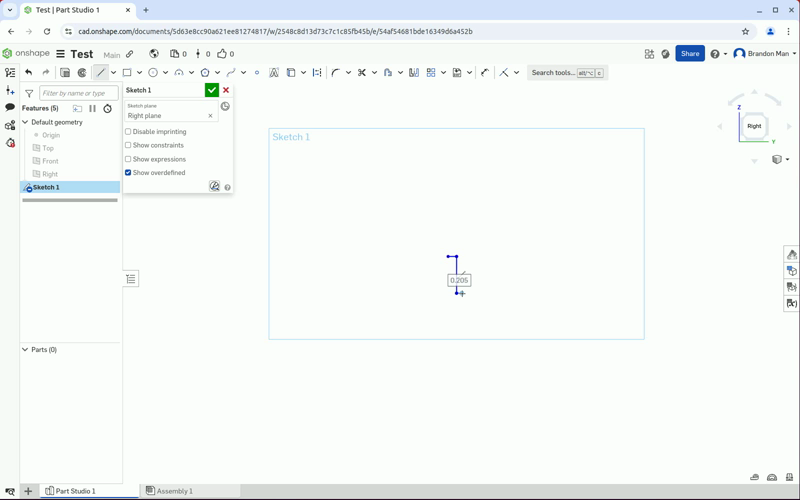
scroll(-6)
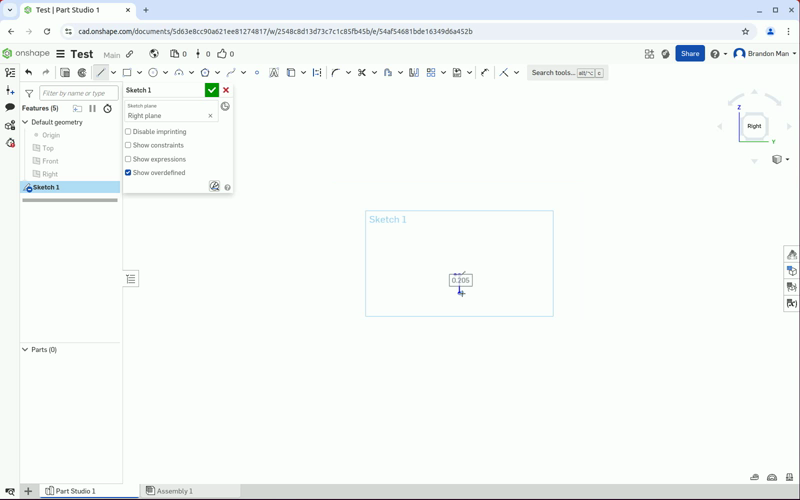
scroll(-6)
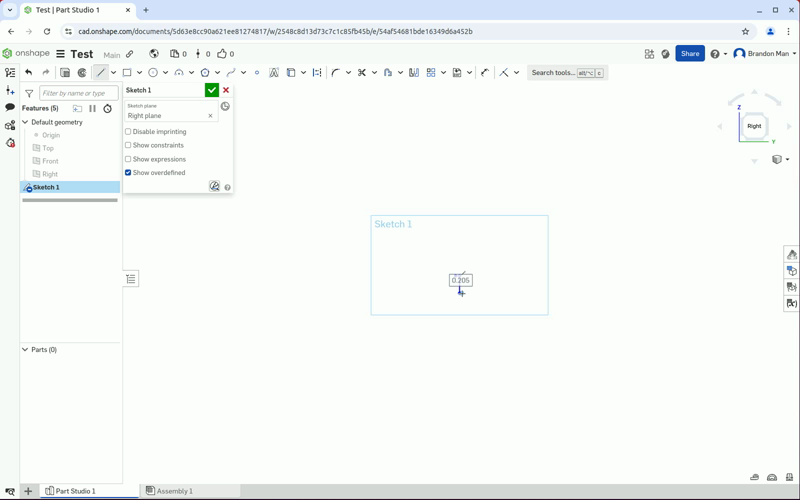
scroll(-6)
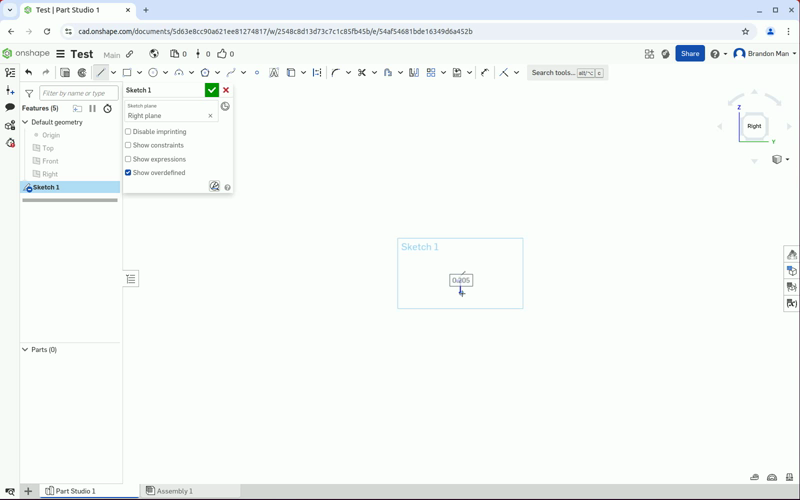
scroll(-6)
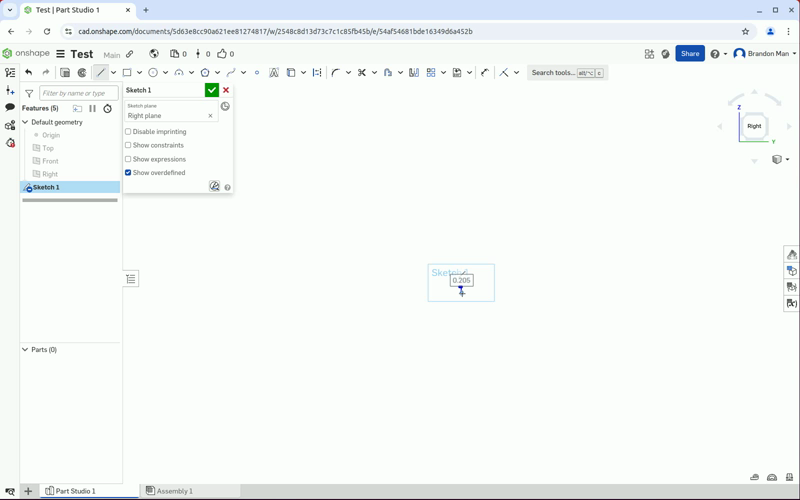
key_up(shift)
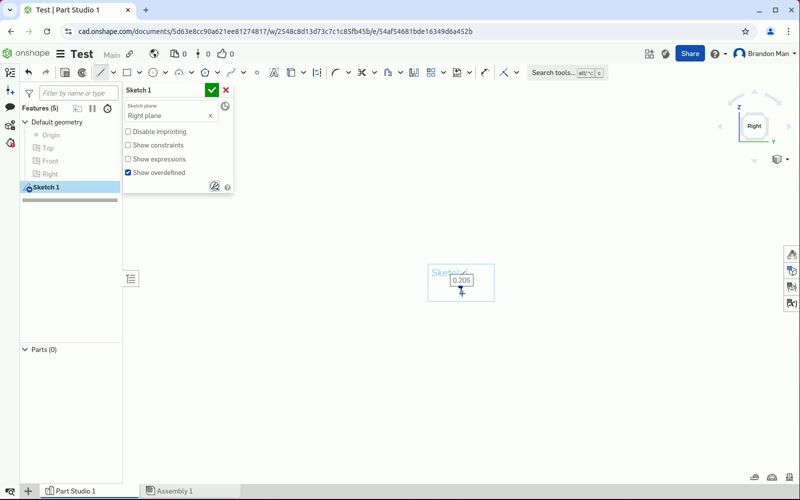
key_down(shift)
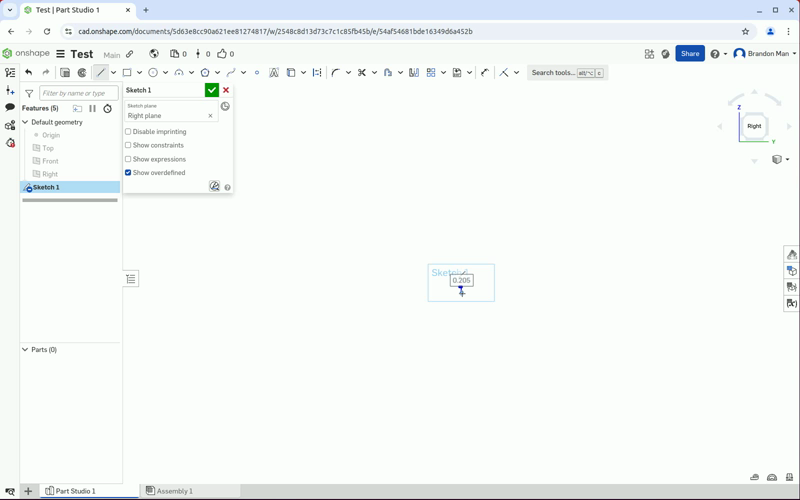
mouse_move(492, 293)
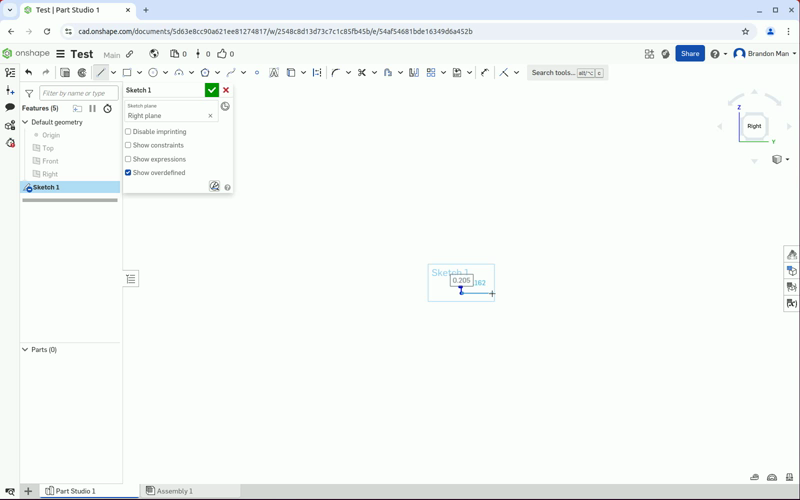
mouse_move(462, 286)
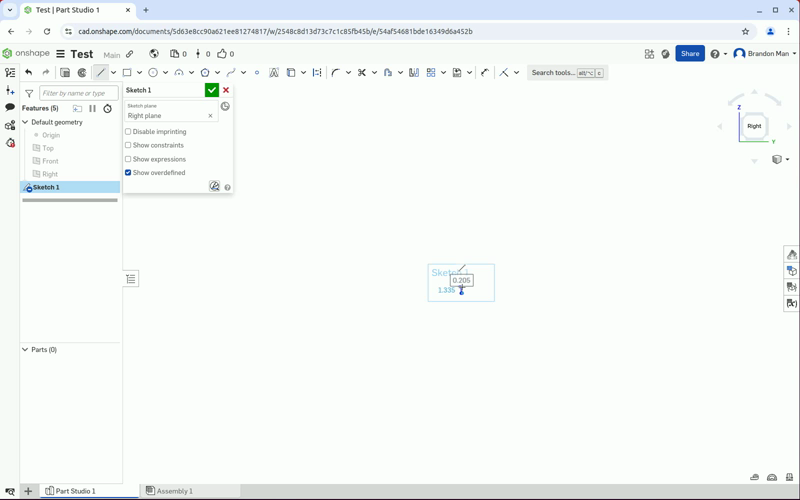
scroll(6)
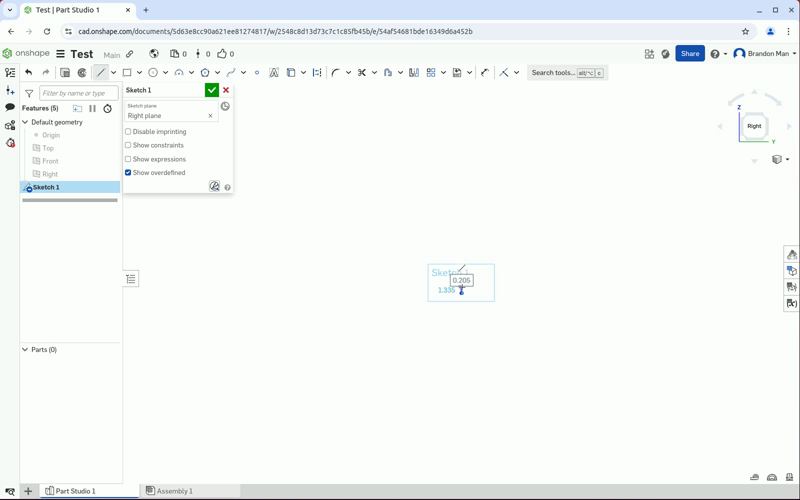
scroll(6)
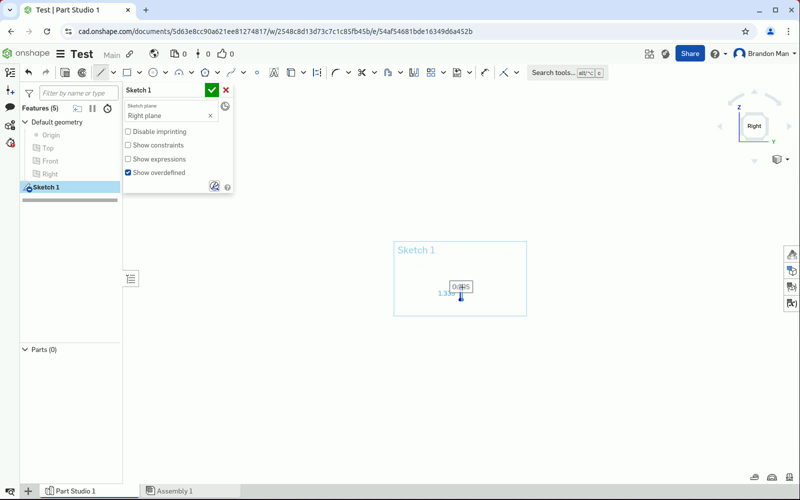
scroll(6)
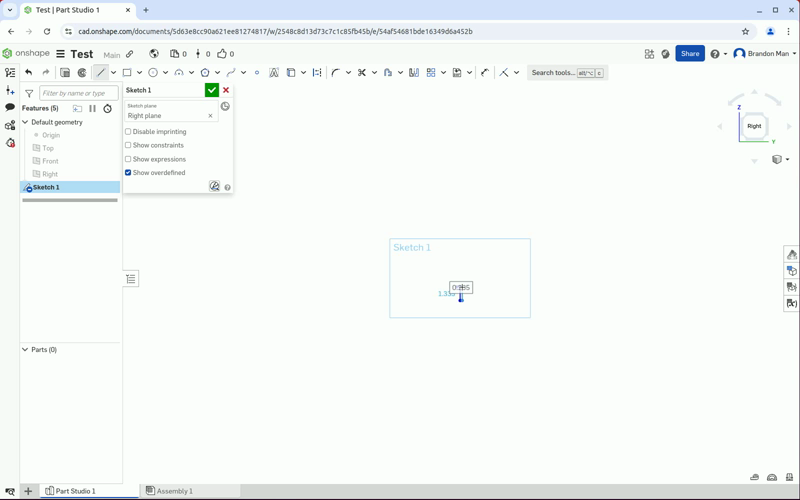
scroll(6)
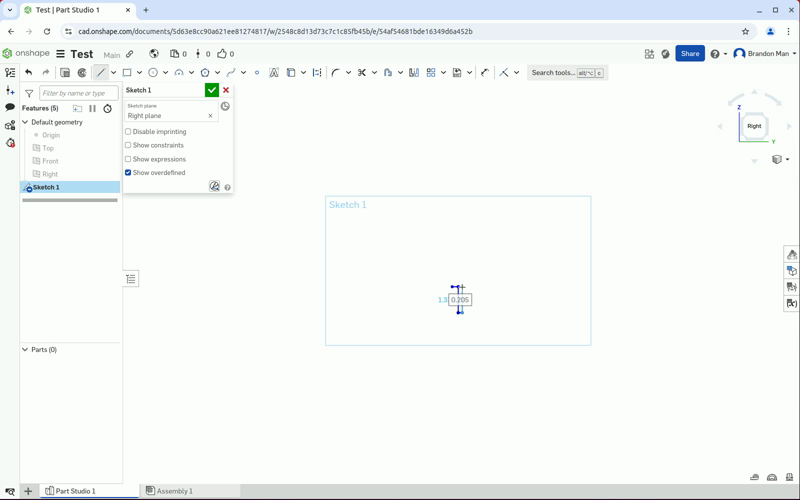
scroll(6)
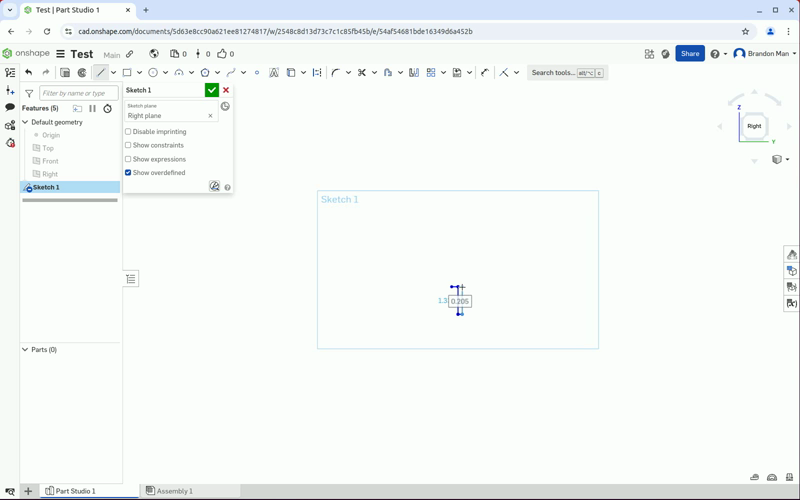
scroll(6)
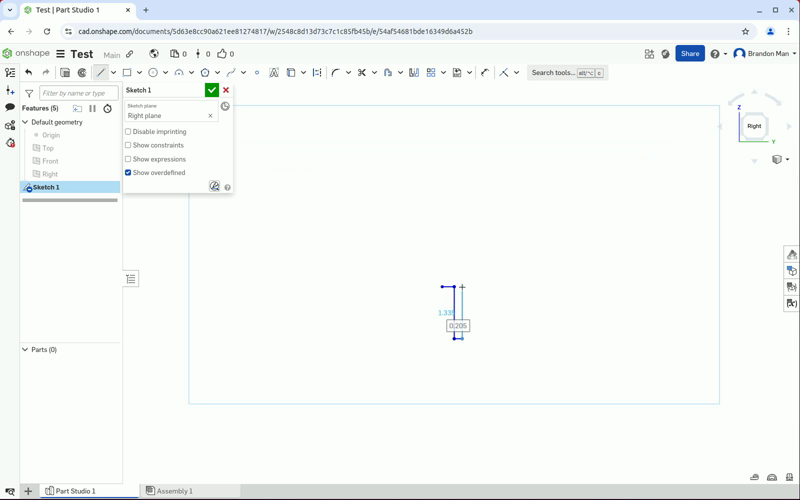
scroll(6)
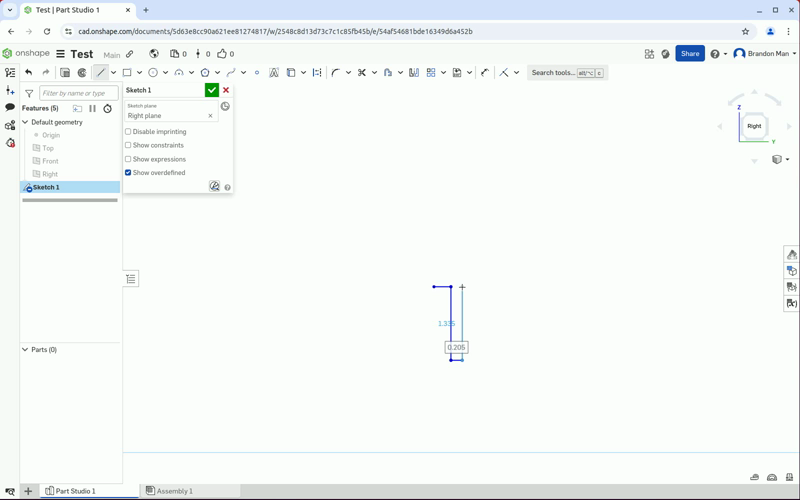
click(462, 286)
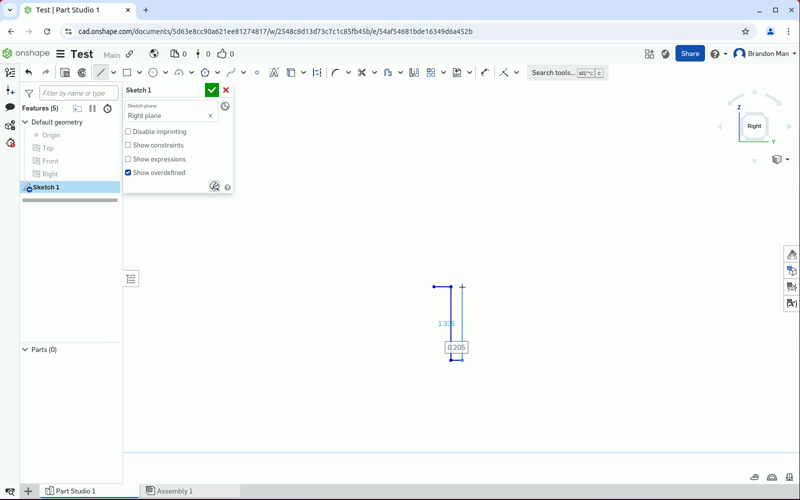
scroll(-6)
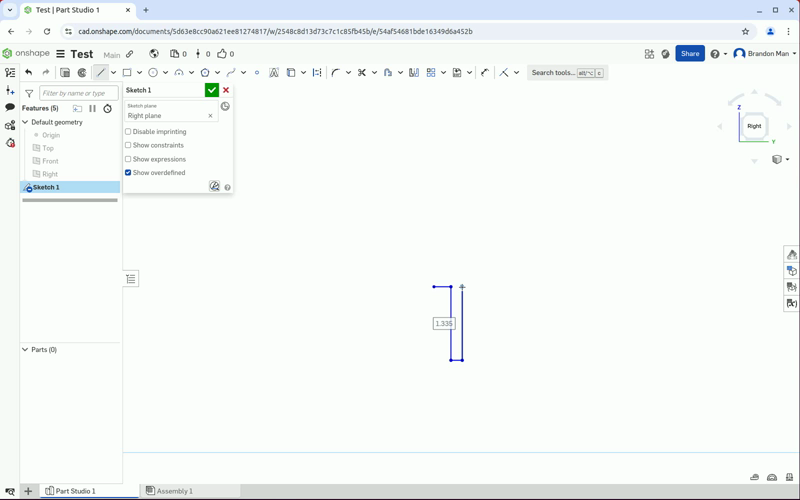
scroll(-6)
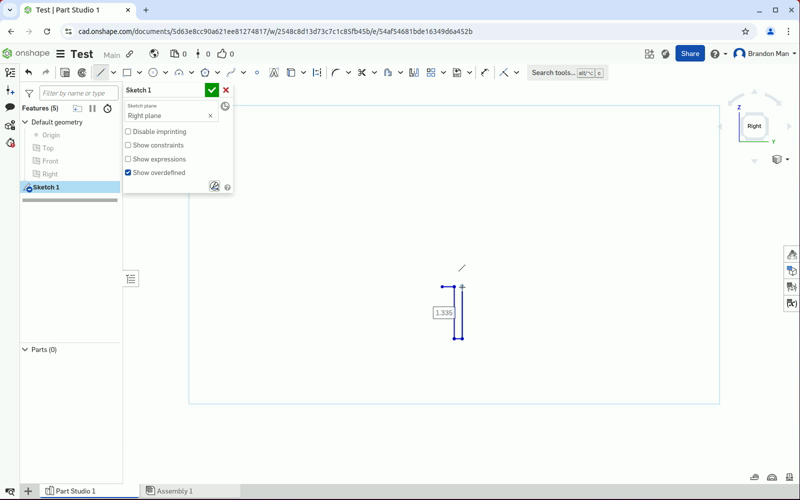
scroll(-6)
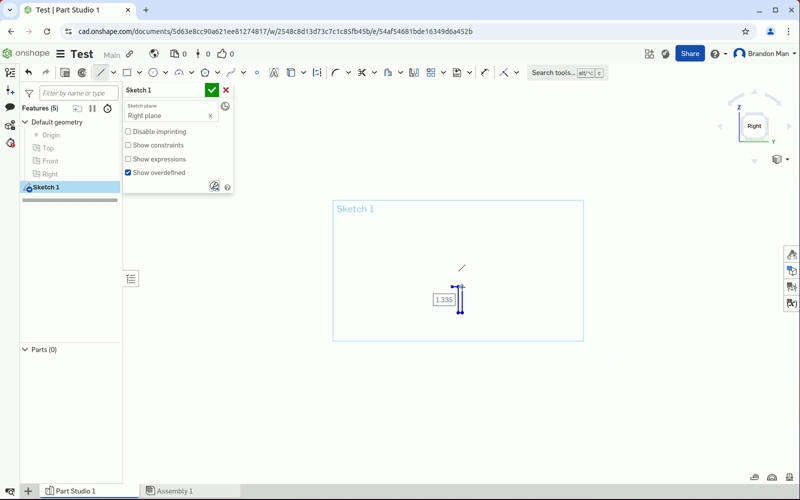
scroll(-6)
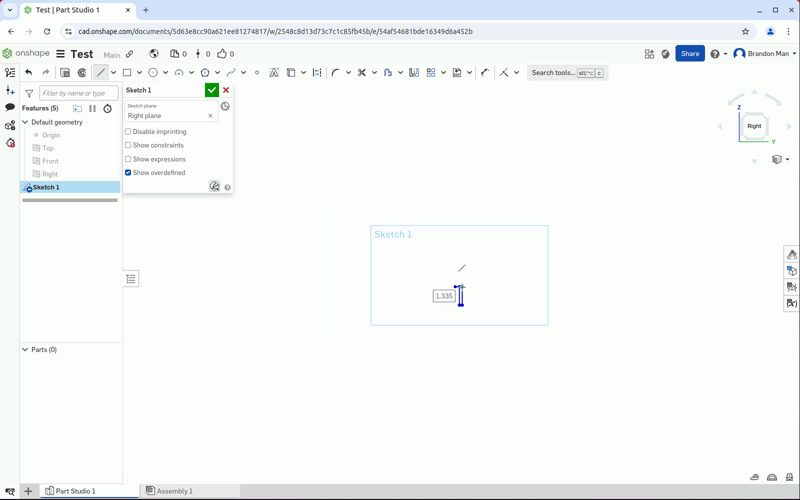
scroll(-6)
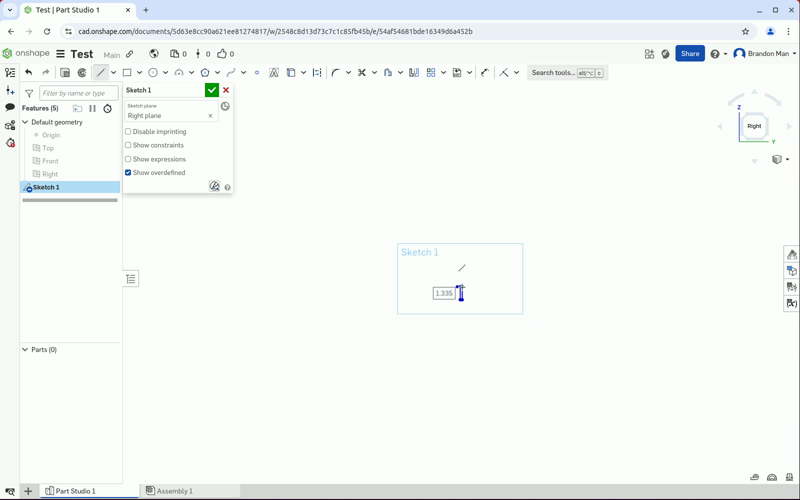
scroll(-6)
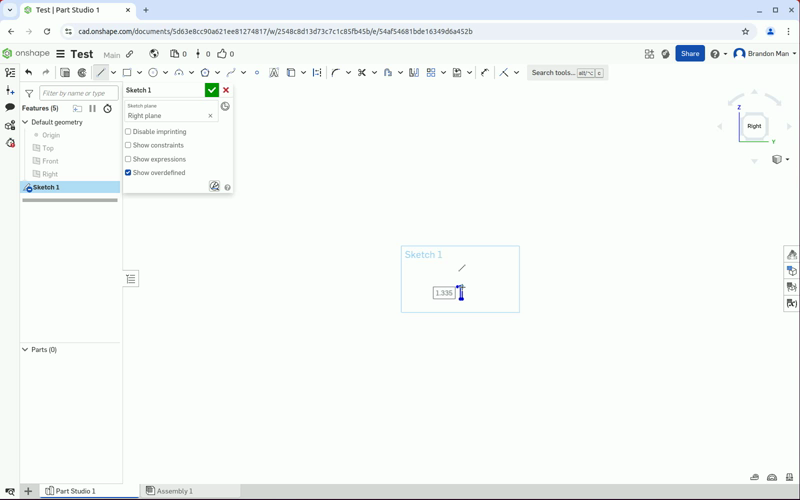
scroll(-6)
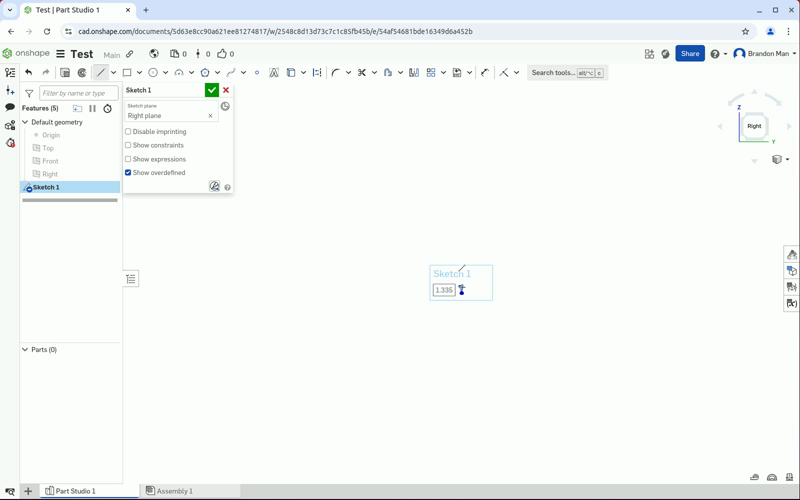
key_up(shift)
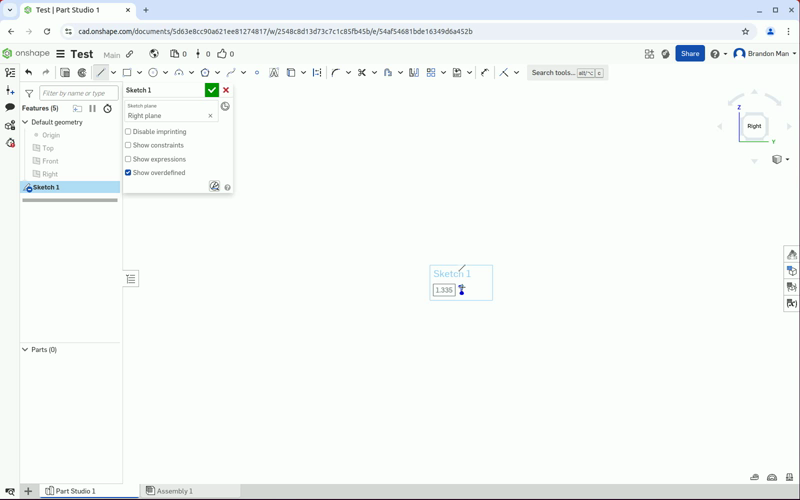
key_down(shift)
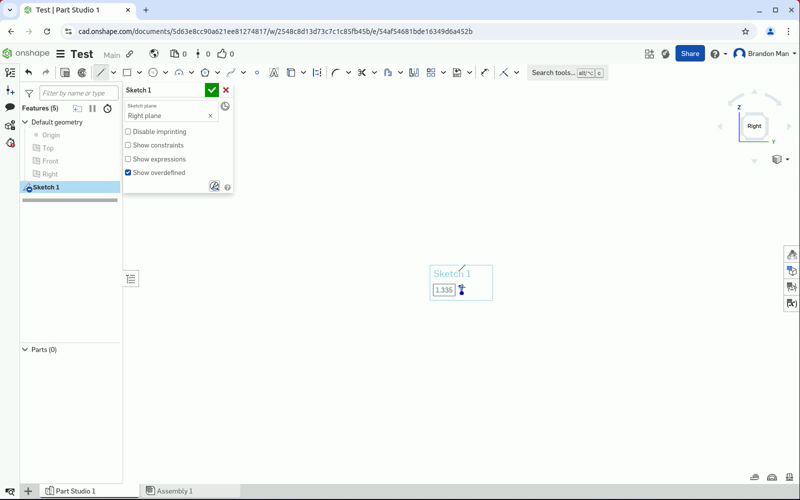
mouse_move(492, 286)
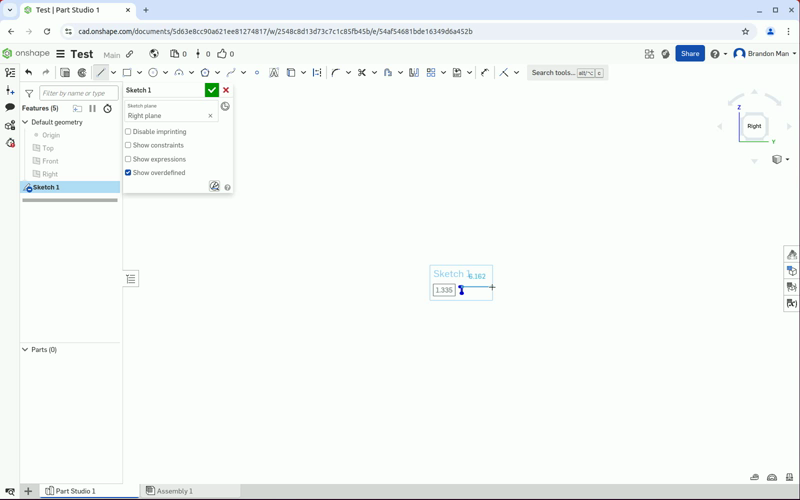
mouse_move(462, 280)
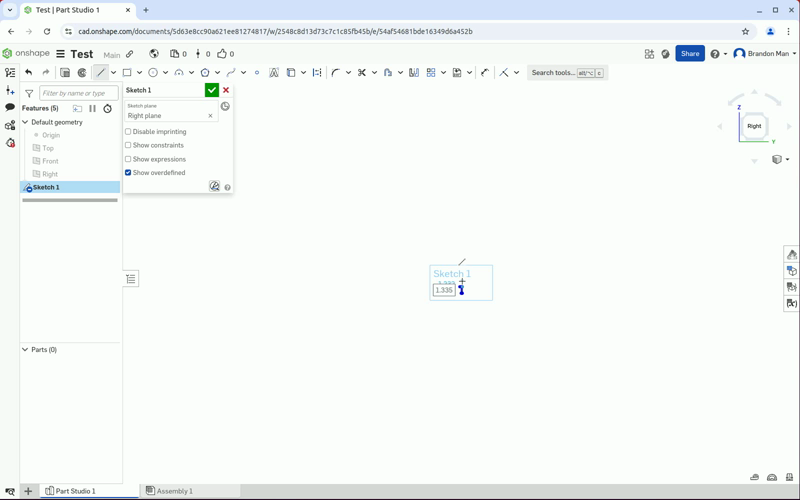
scroll(6)
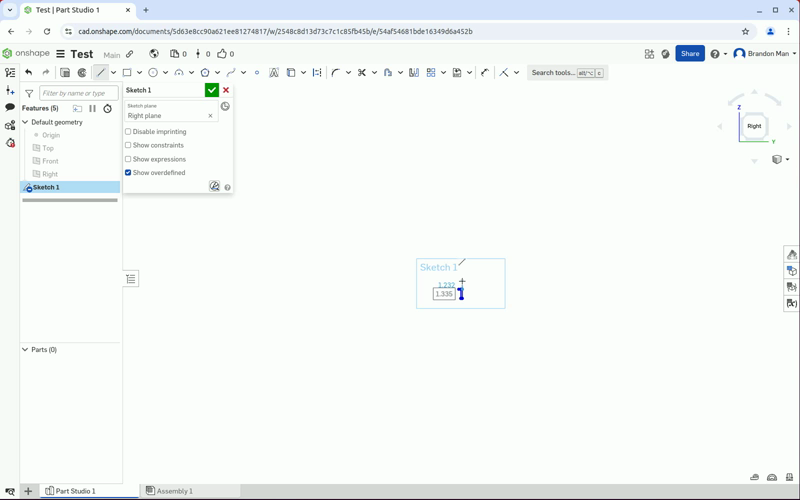
scroll(6)
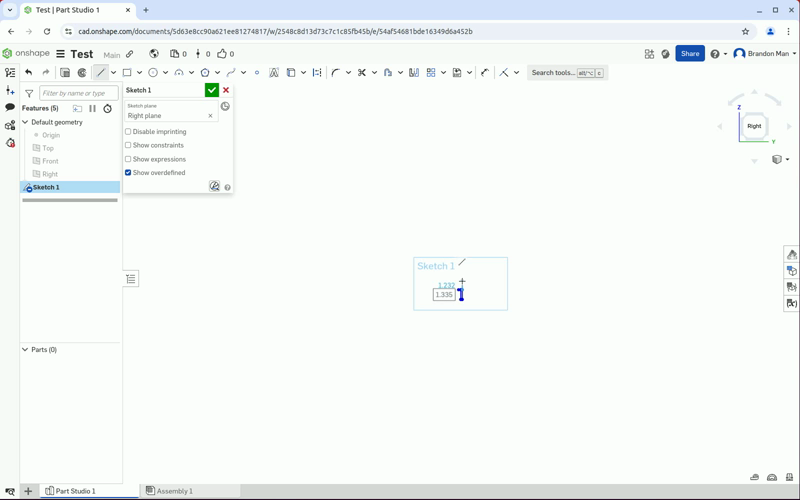
scroll(6)
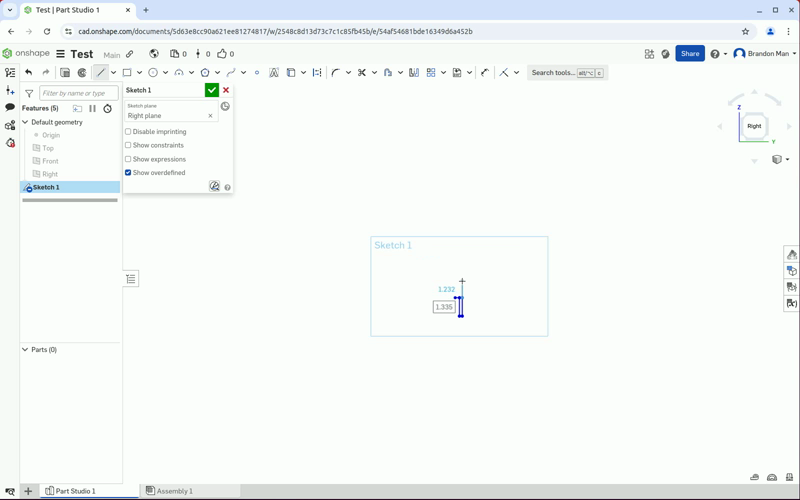
scroll(6)
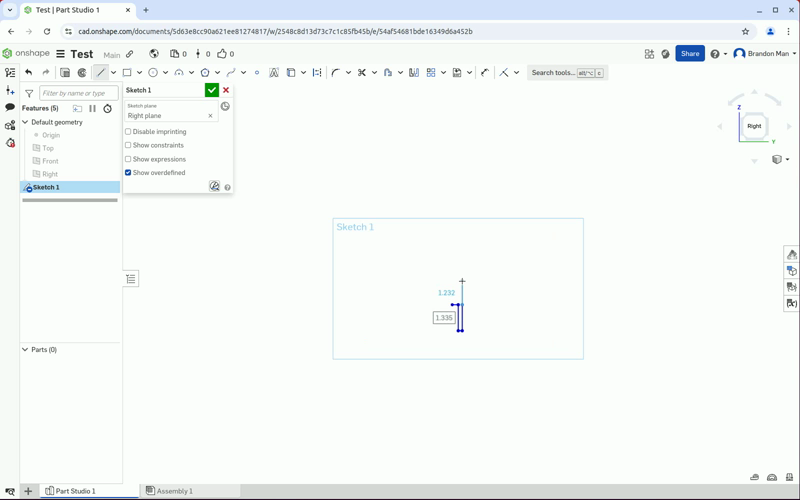
scroll(6)
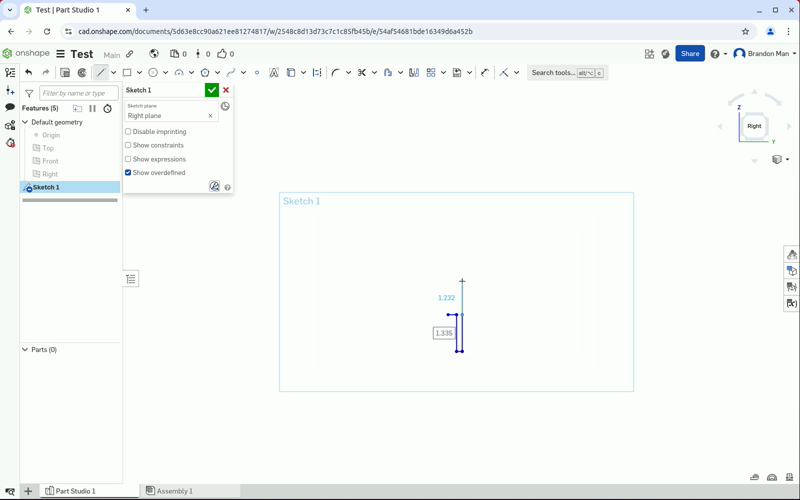
scroll(6)
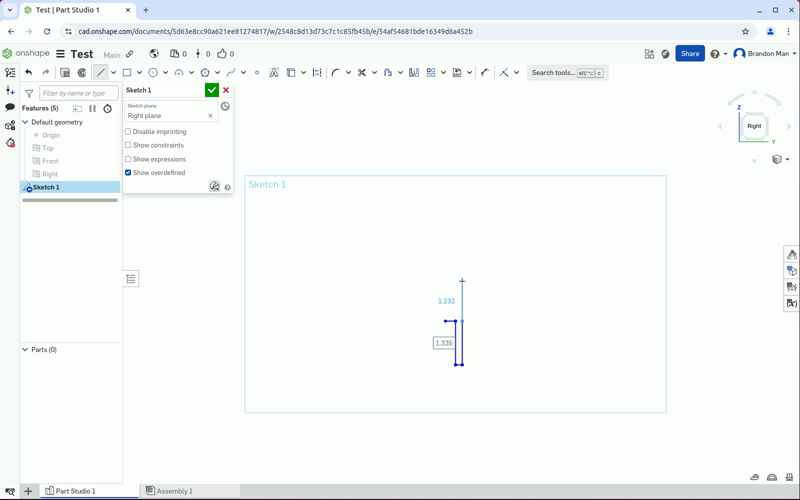
scroll(6)
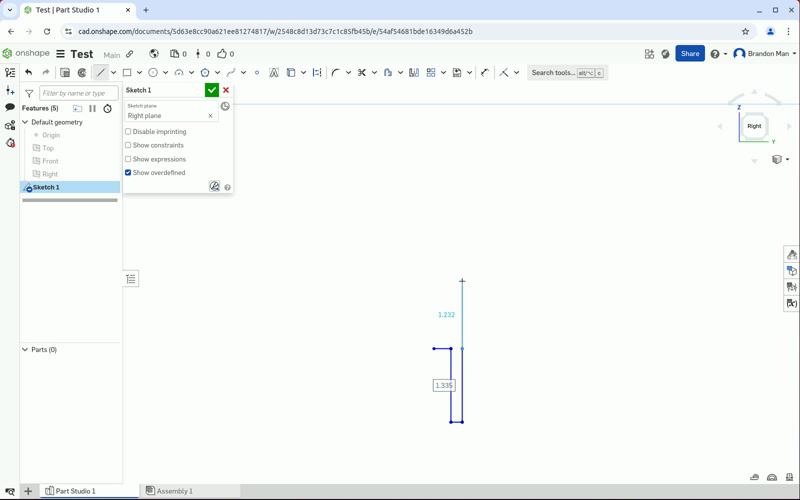
click(462, 280)
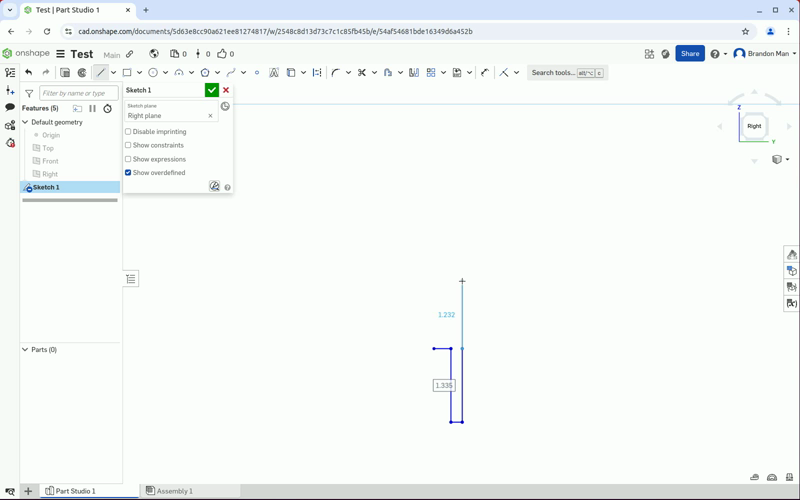
scroll(-6)
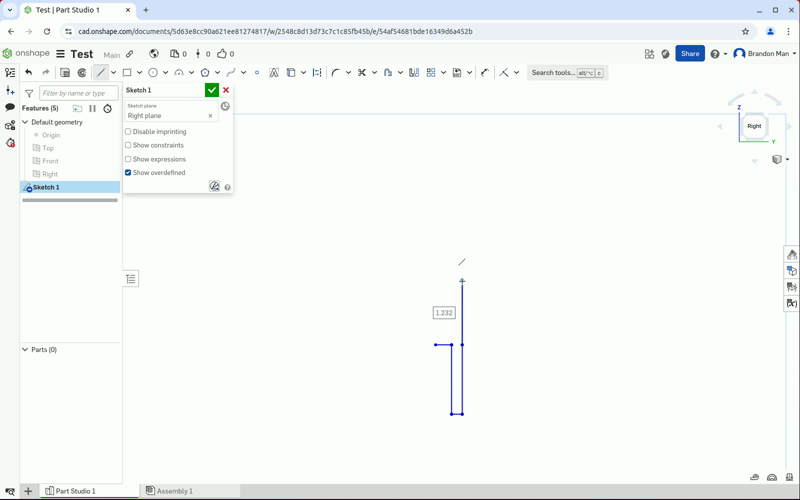
scroll(-6)
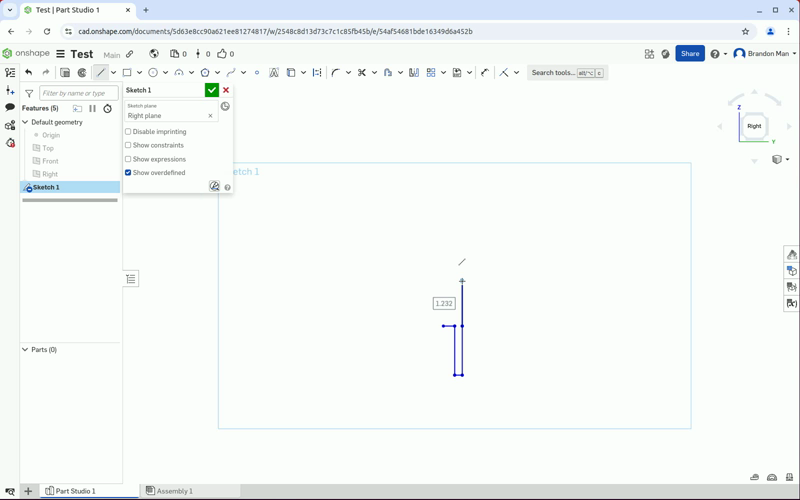
scroll(-6)
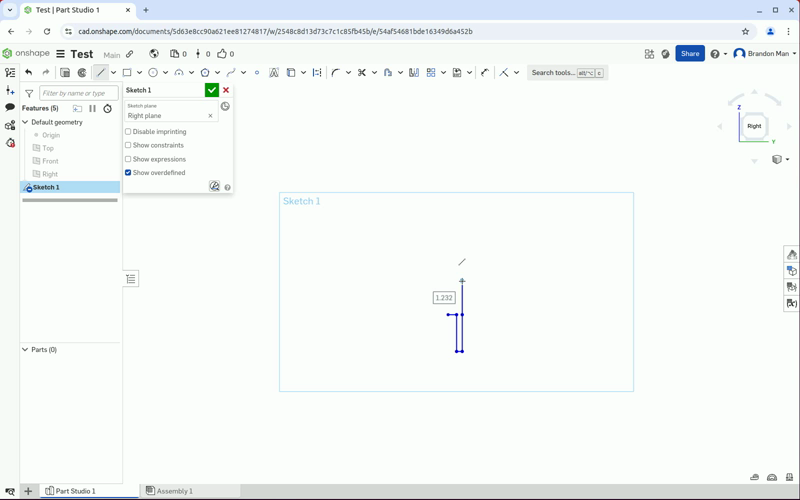
scroll(-6)
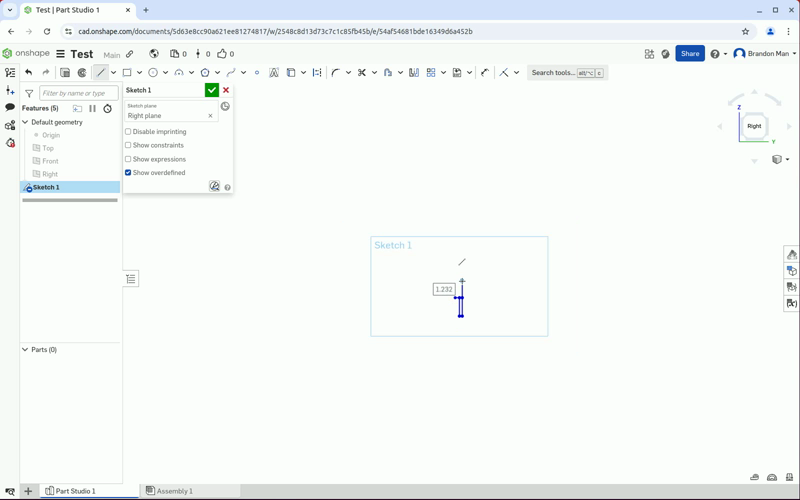
scroll(-6)
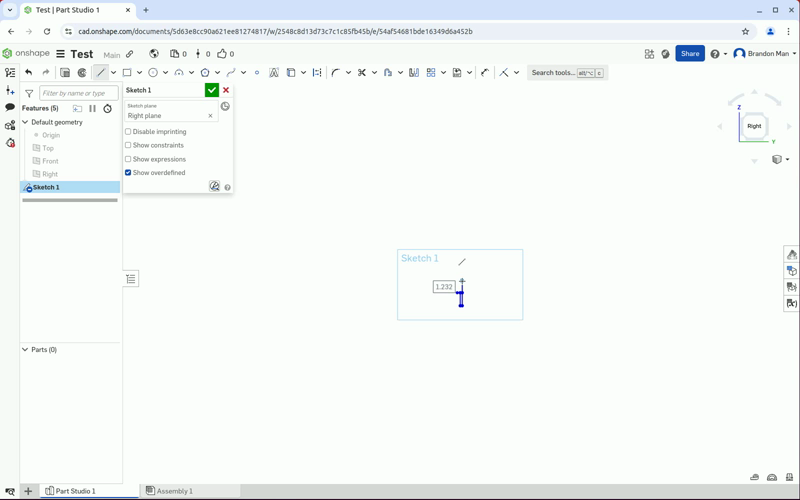
scroll(-6)
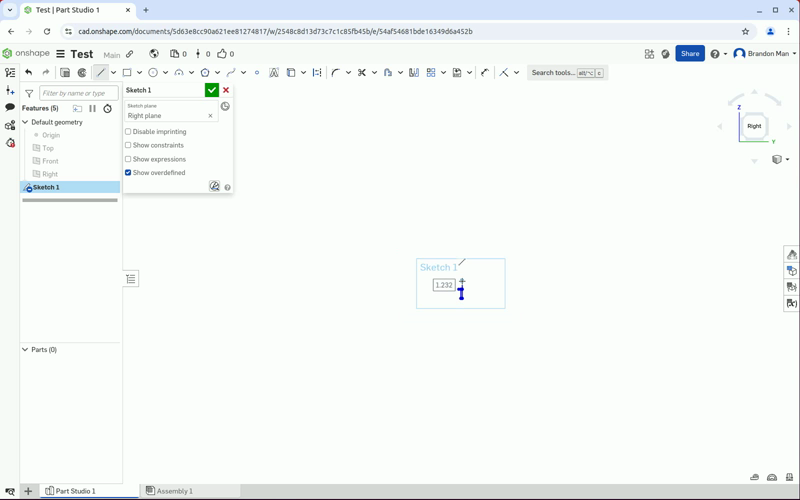
scroll(-6)
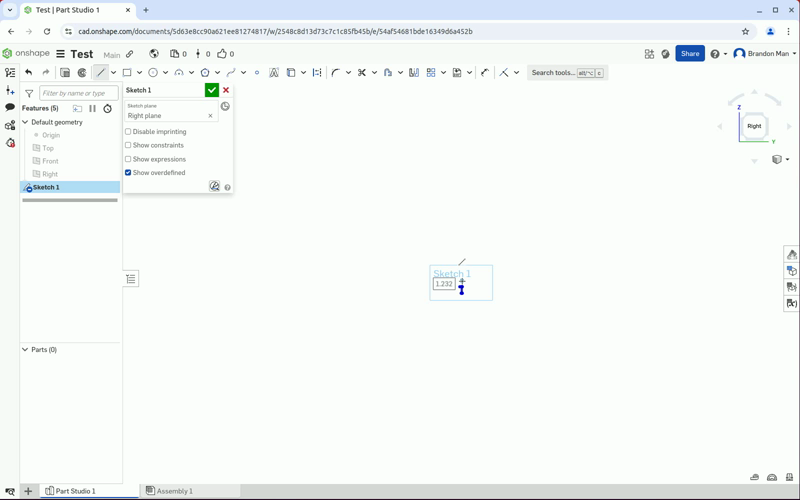
key_up(shift)
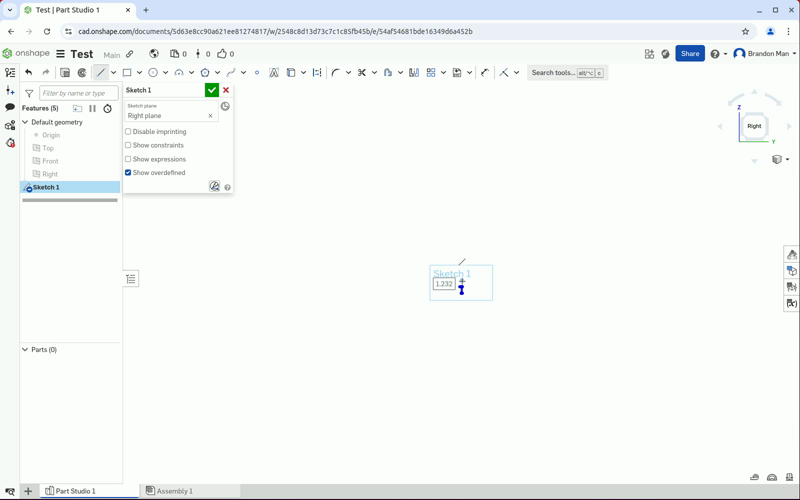
key_down(shift)
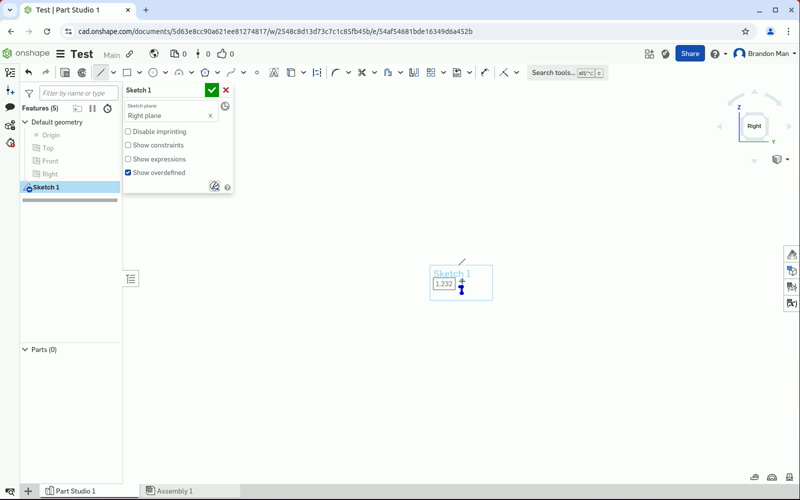
mouse_move(492, 280)
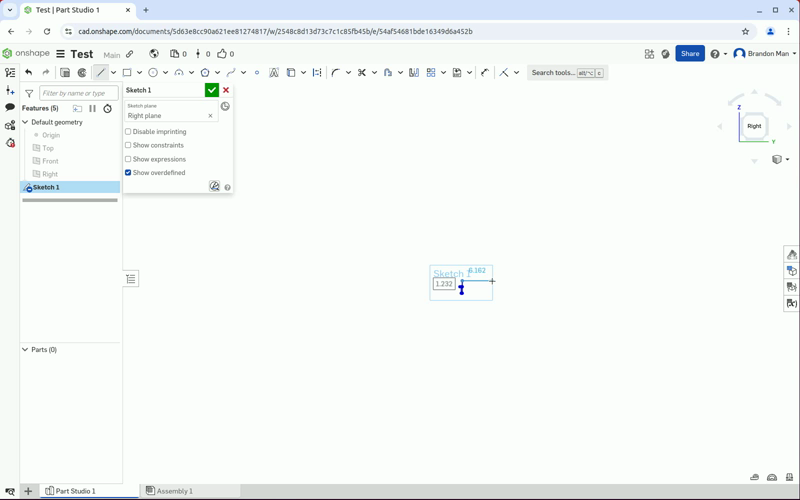
mouse_move(459, 280)
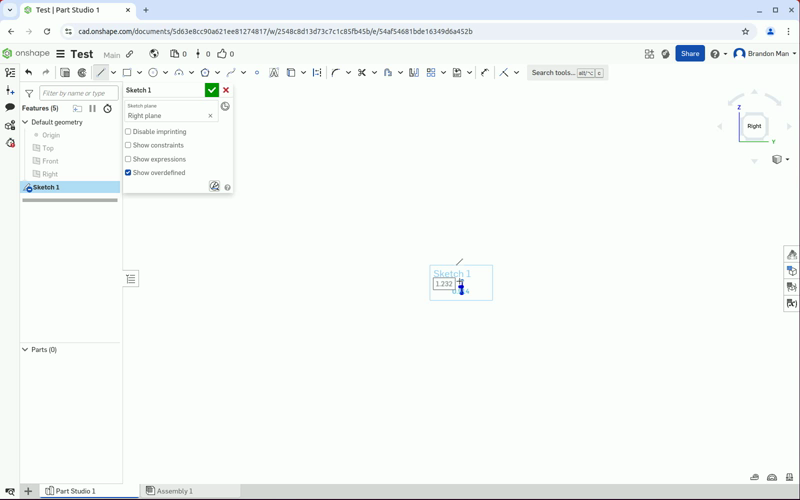
scroll(6)
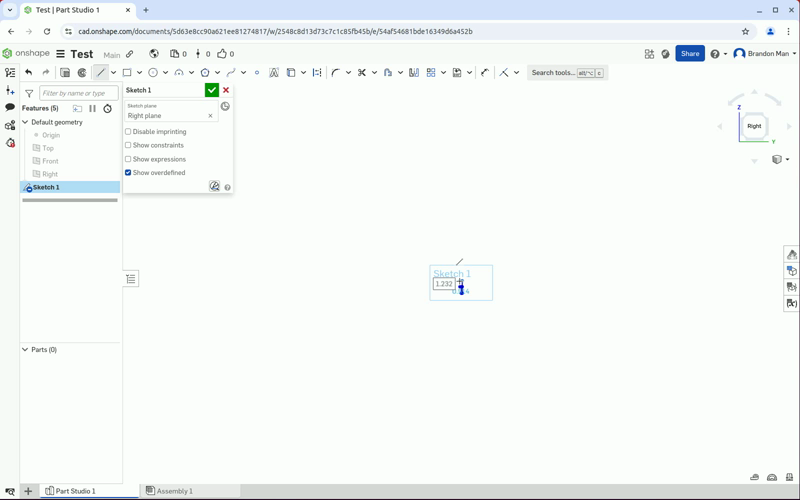
scroll(6)
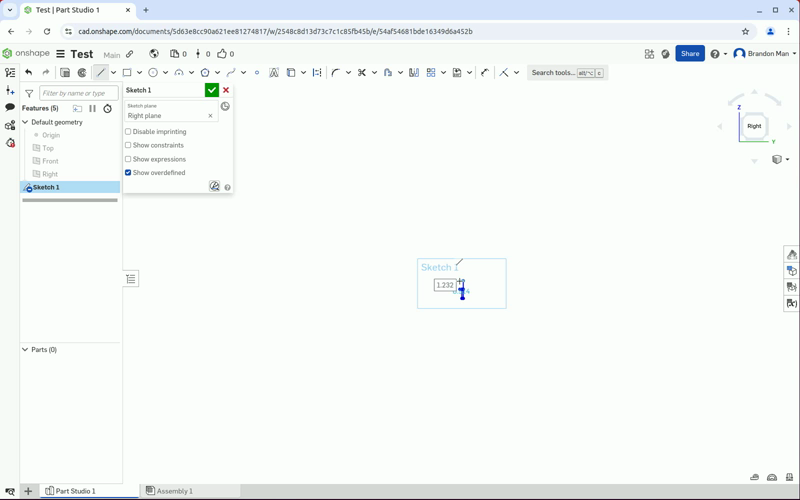
scroll(6)
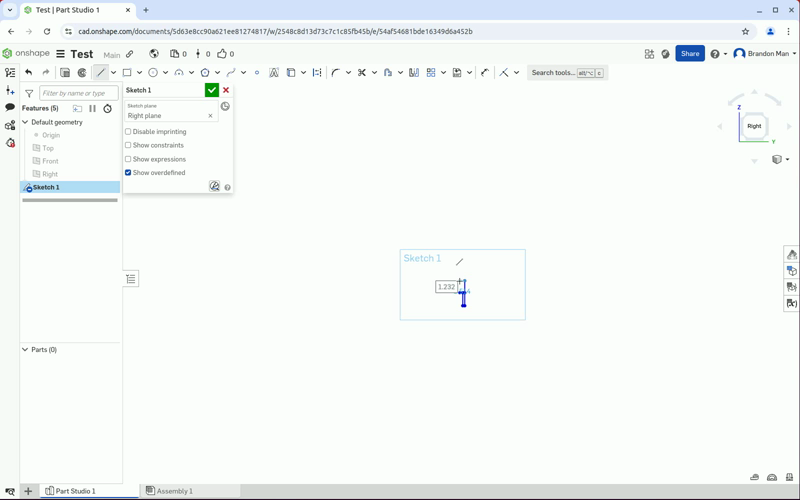
scroll(6)
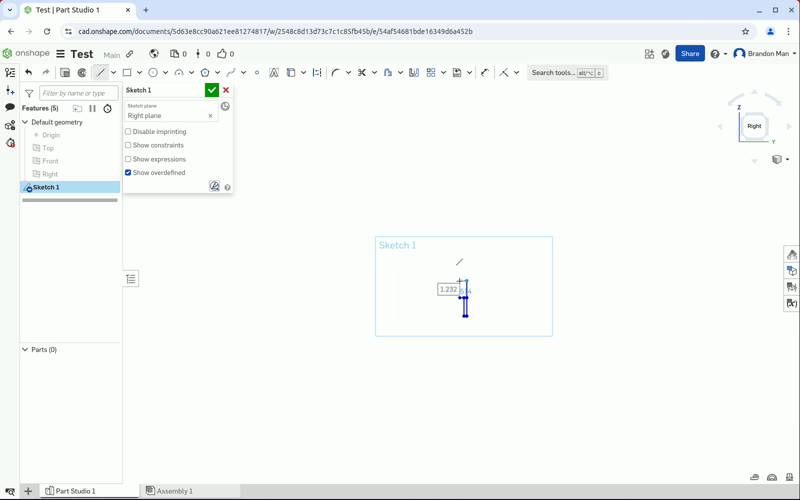
scroll(6)
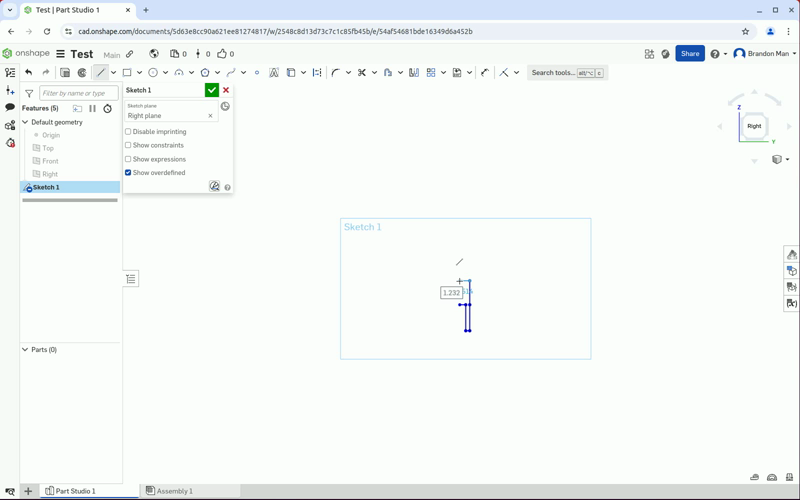
scroll(6)
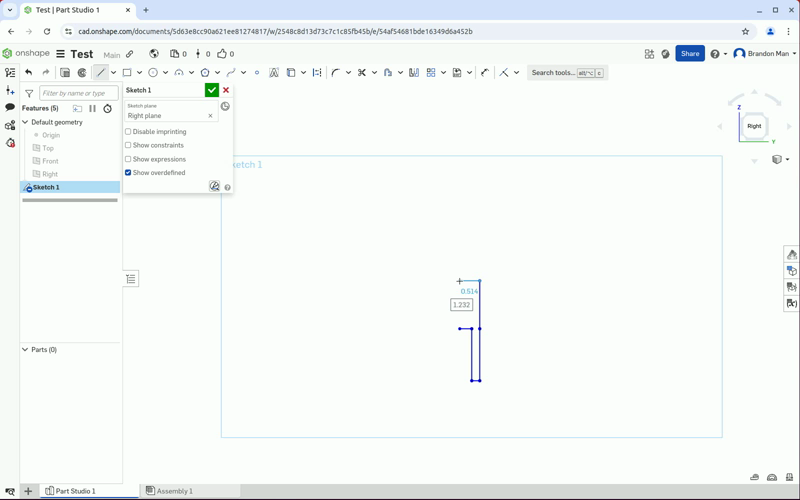
scroll(6)
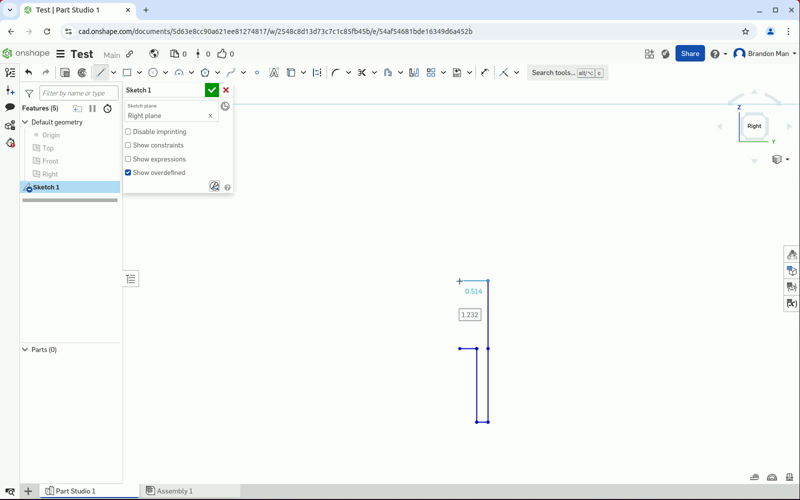
click(459, 280)
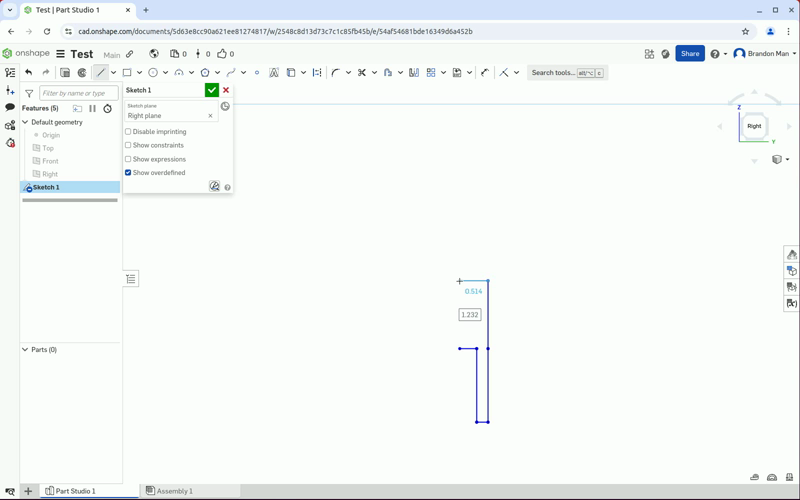
scroll(-6)
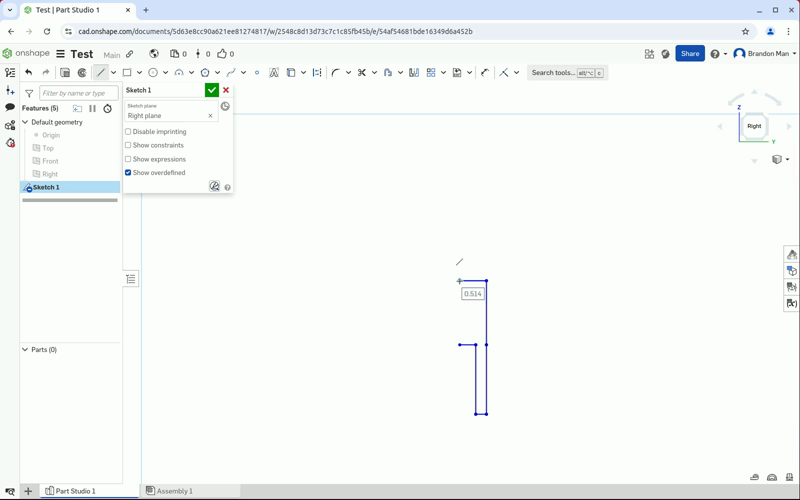
scroll(-6)
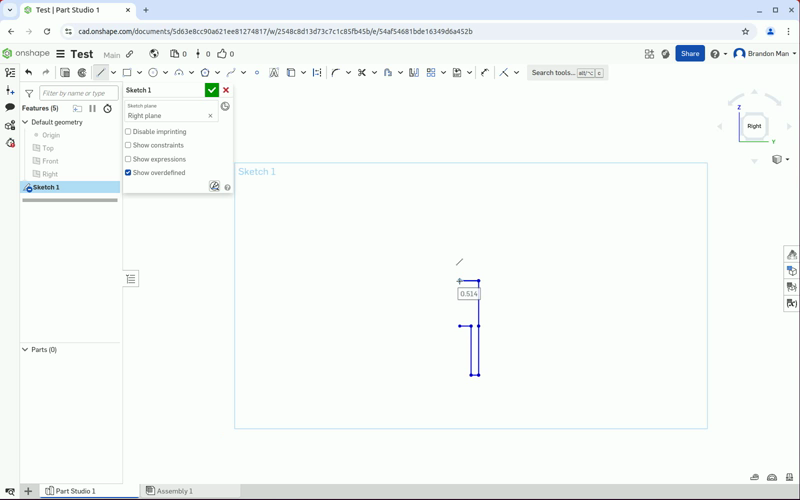
scroll(-6)
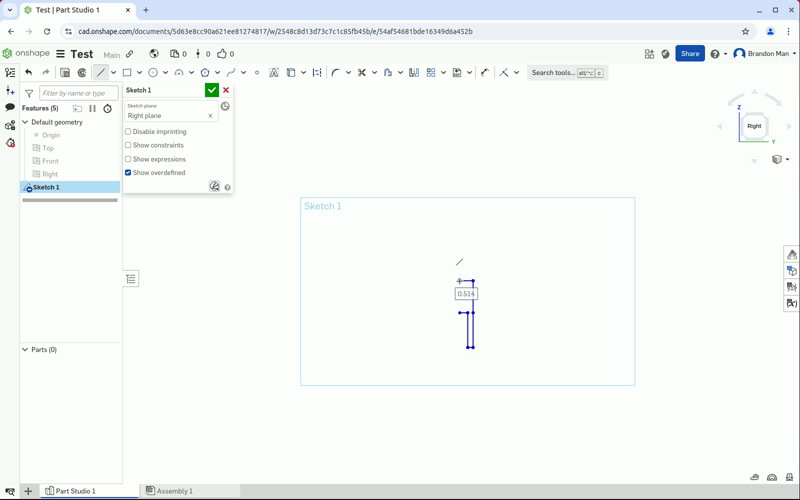
scroll(-6)
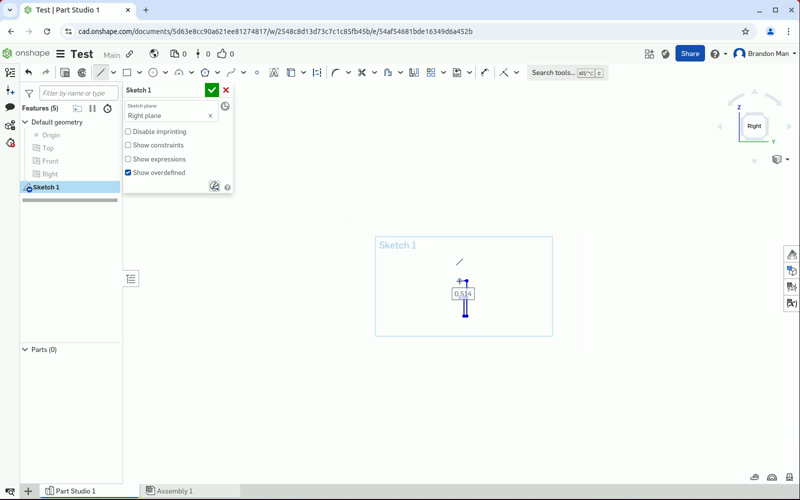
scroll(-6)
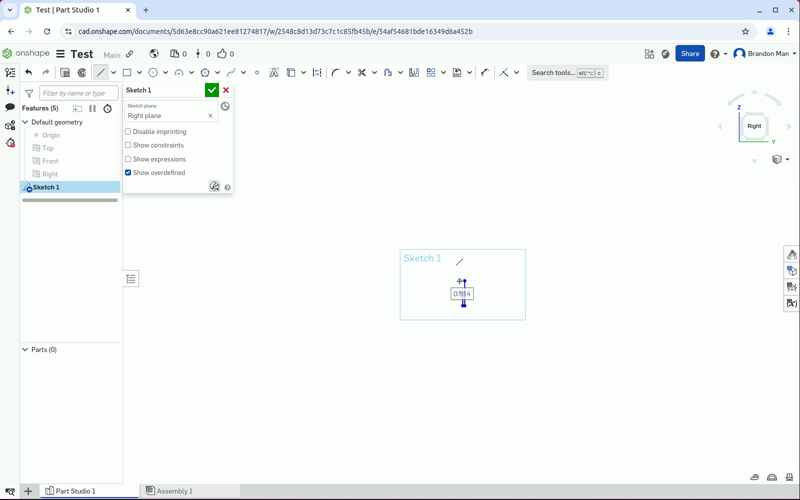
scroll(-6)
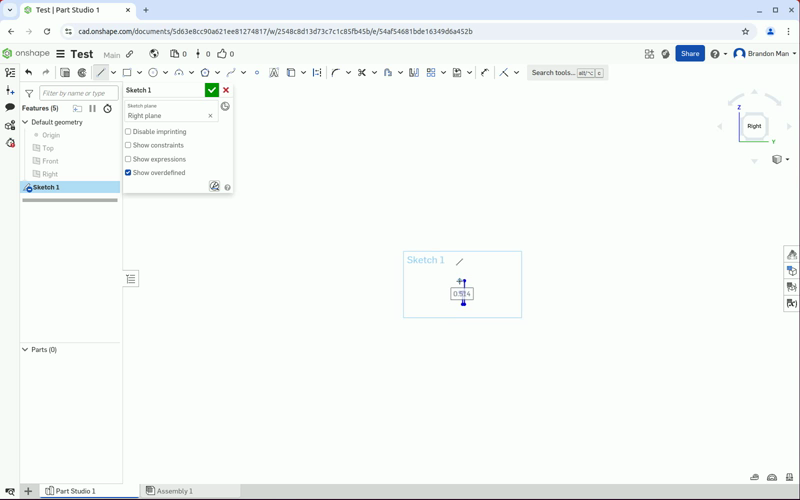
scroll(-6)
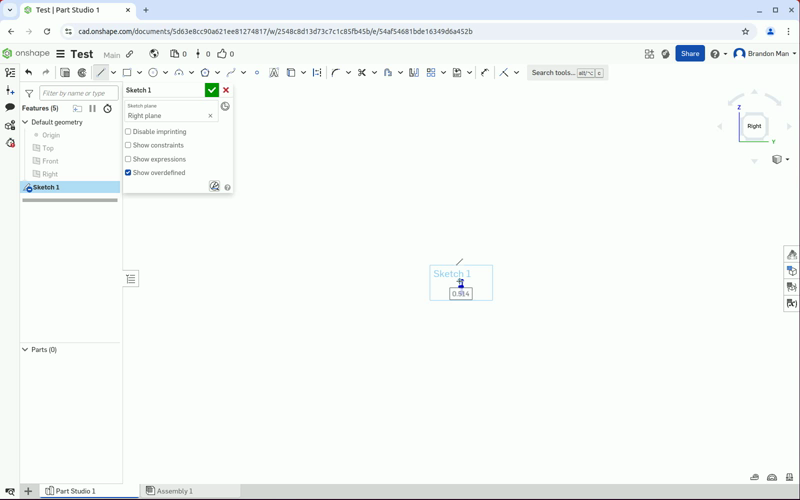
key_up(shift)
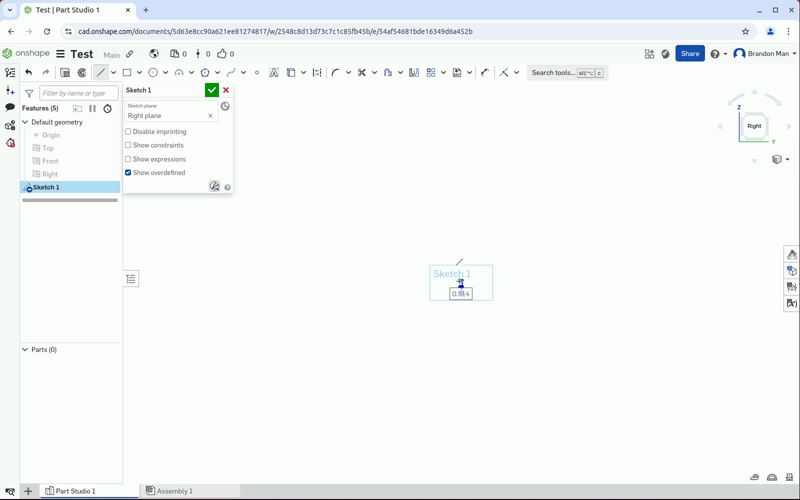
mouse_move(489, 280)
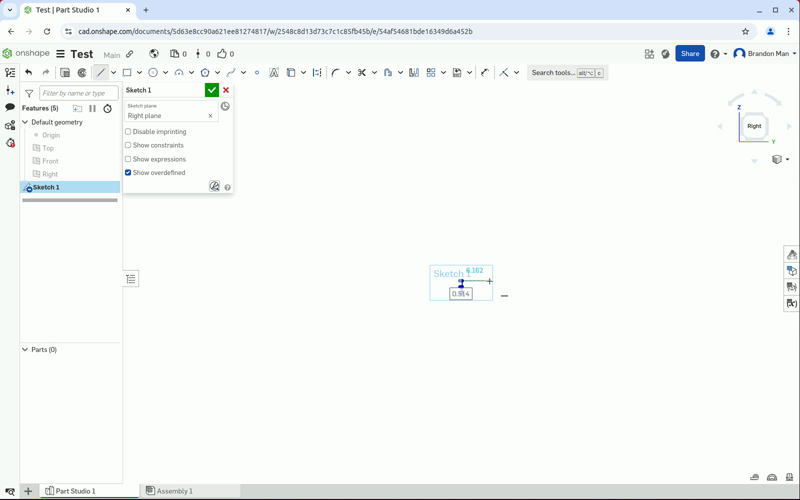
key_down(shift)
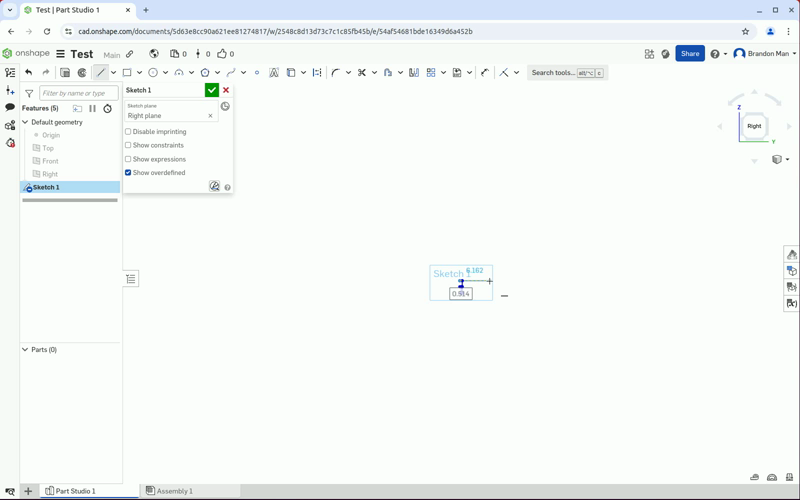
mouse_move(459, 286)
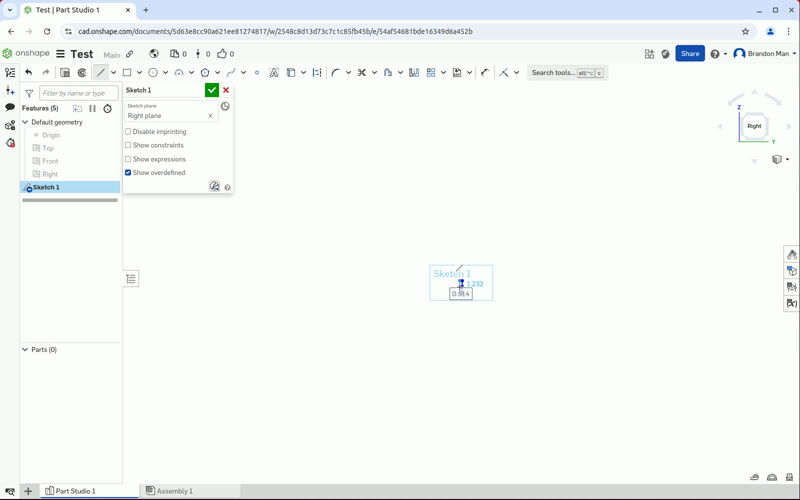
scroll(6)
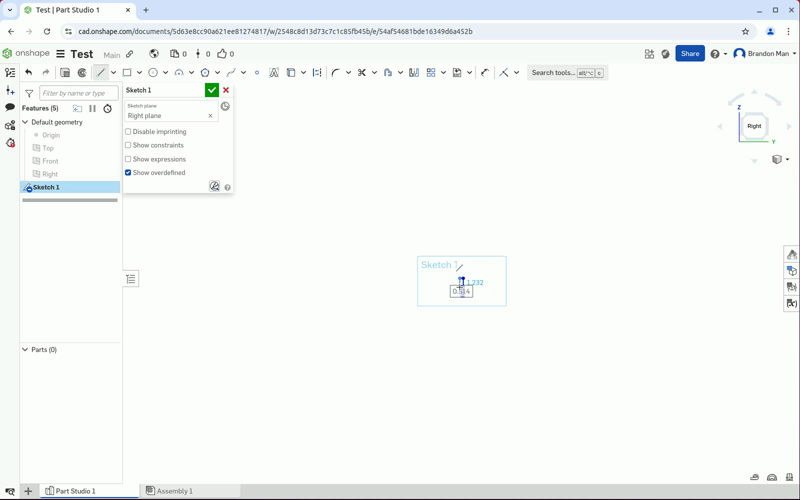
scroll(6)
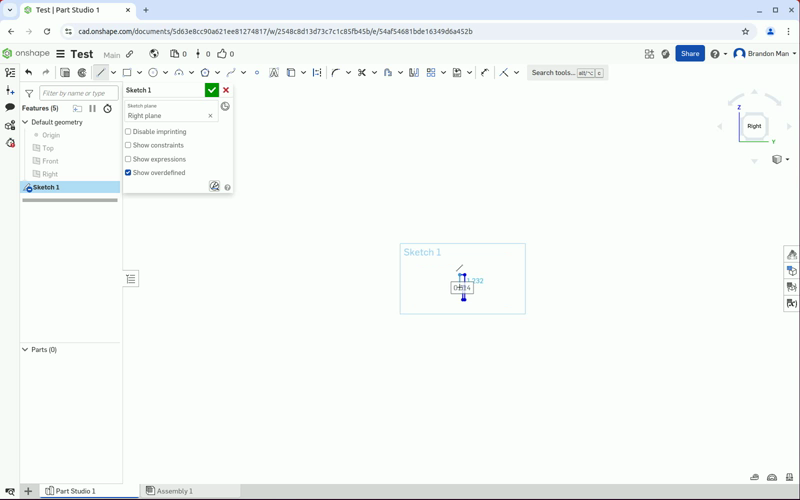
scroll(6)
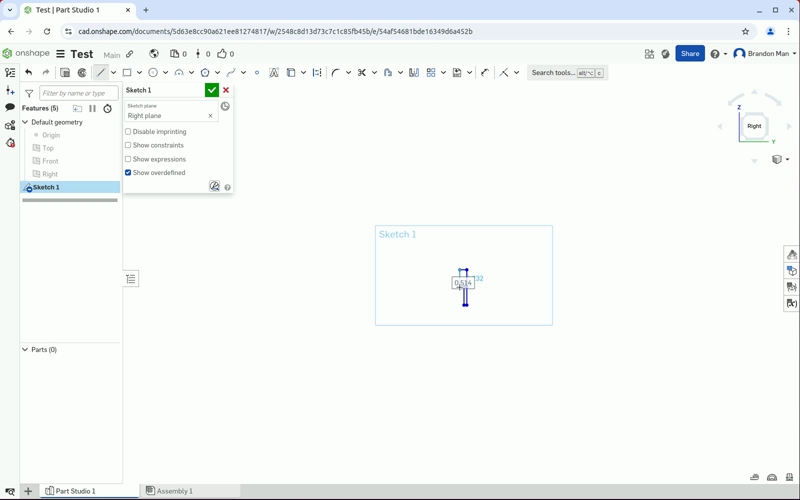
scroll(6)
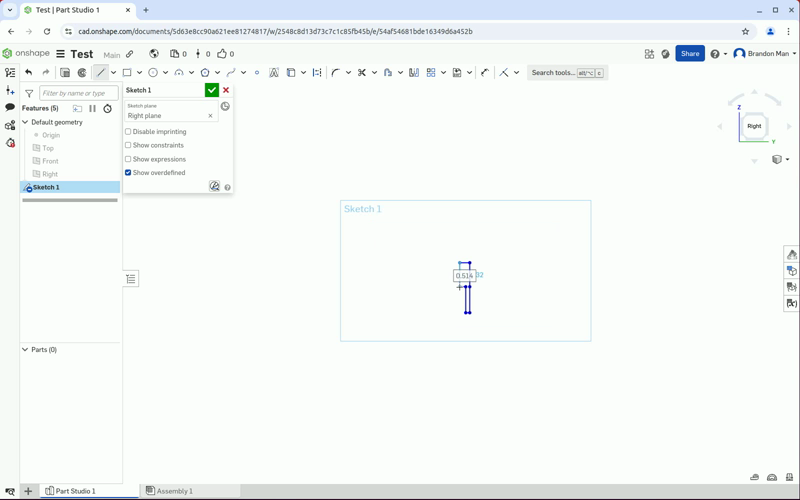
scroll(6)
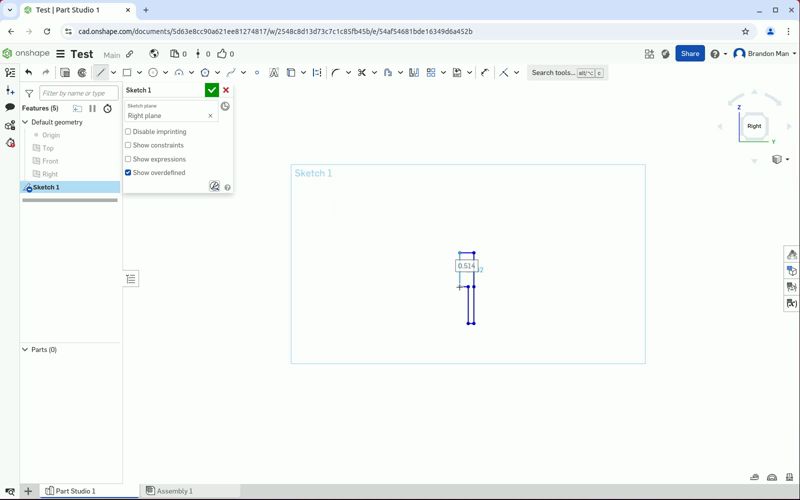
scroll(6)
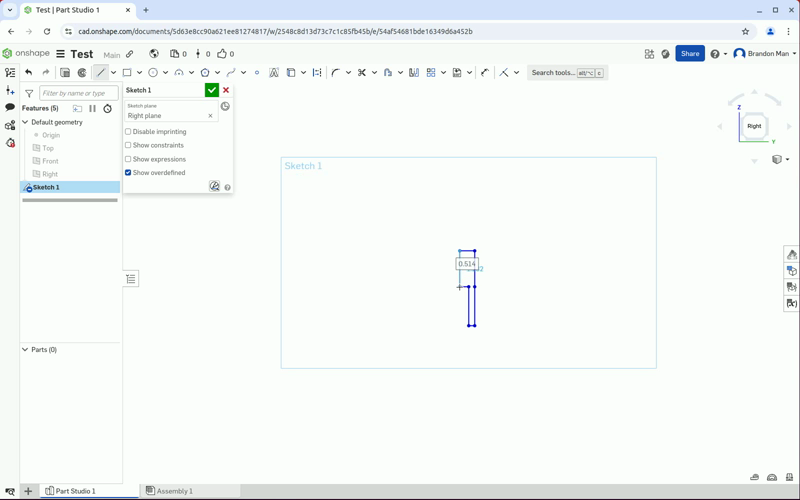
scroll(6)
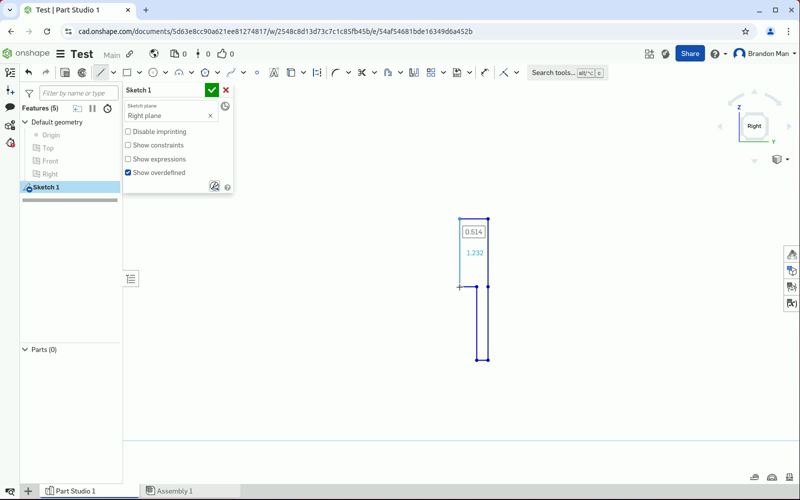
key_up(shift)
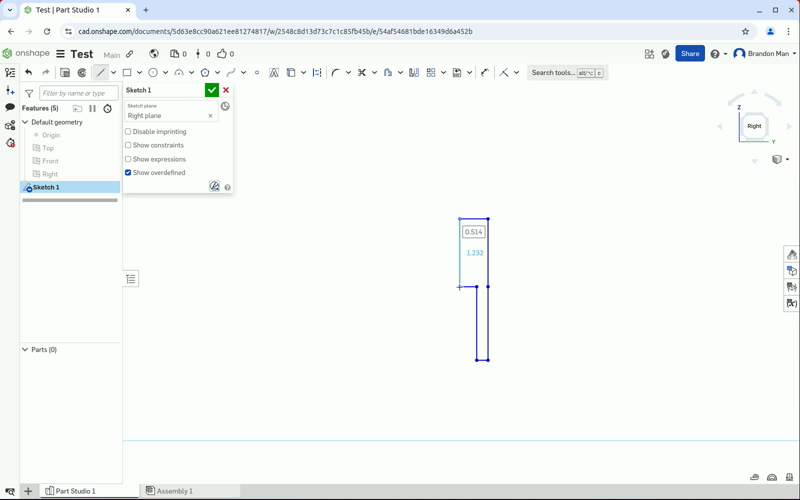
click(459, 286)
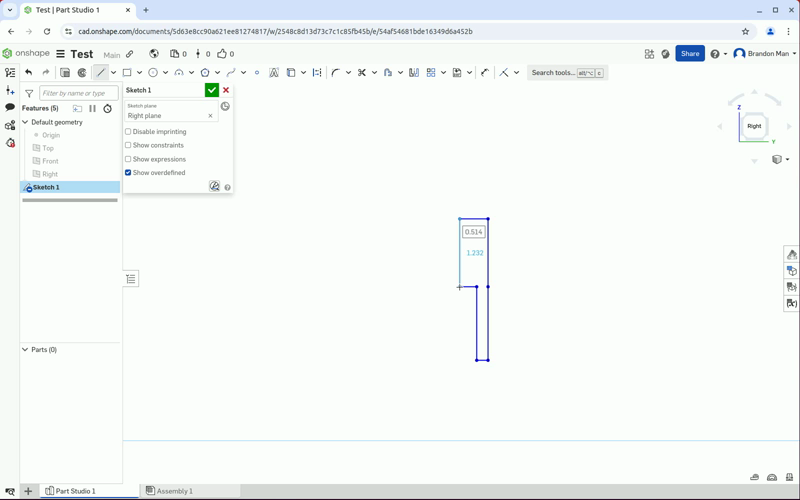
scroll(-6)
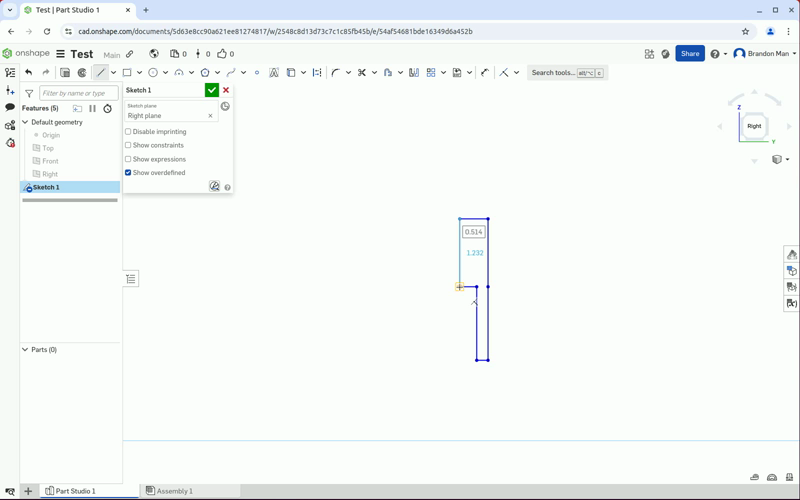
scroll(-6)
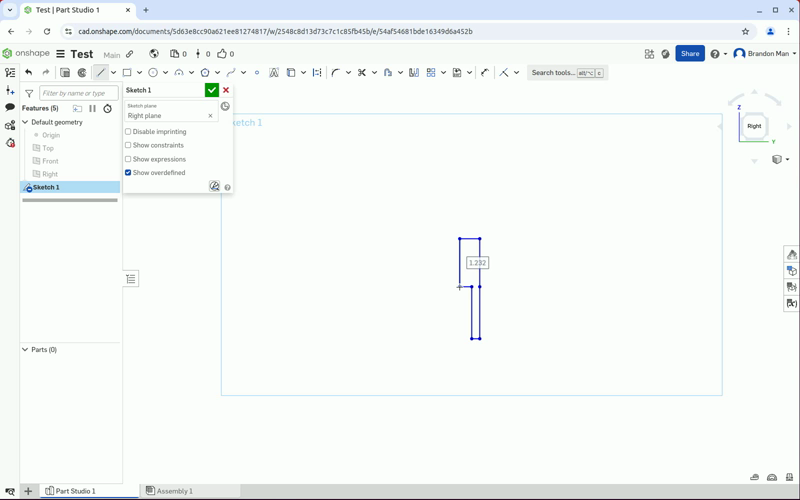
scroll(-6)
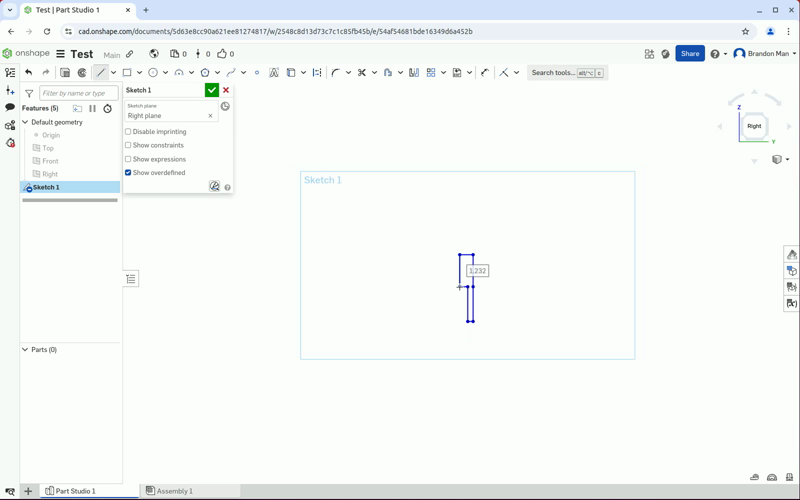
scroll(-6)
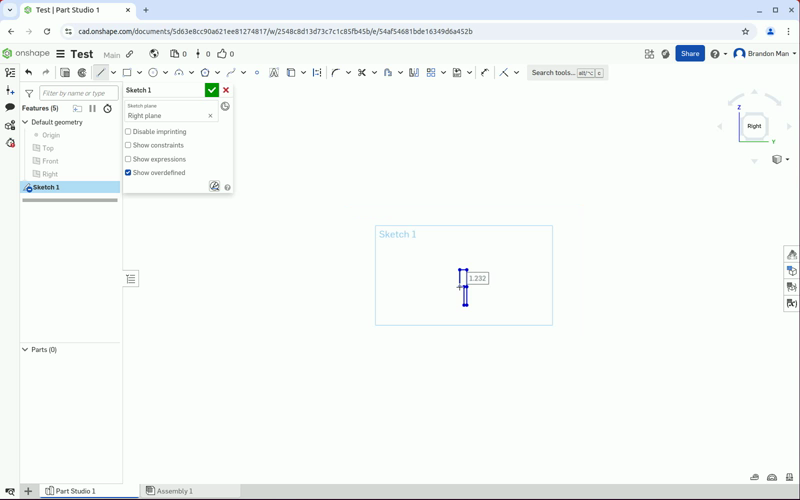
scroll(-6)
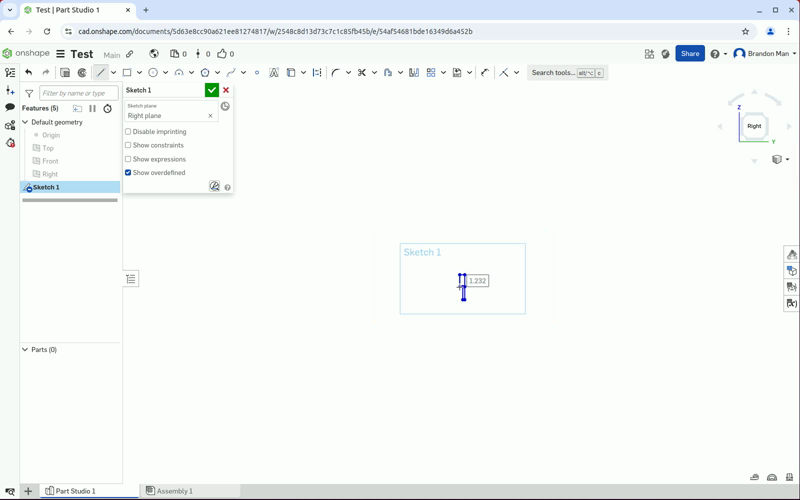
scroll(-6)
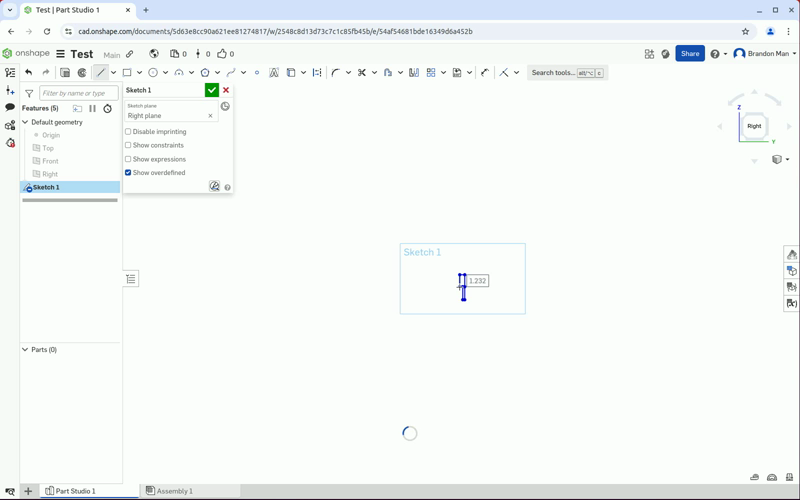
scroll(-6)
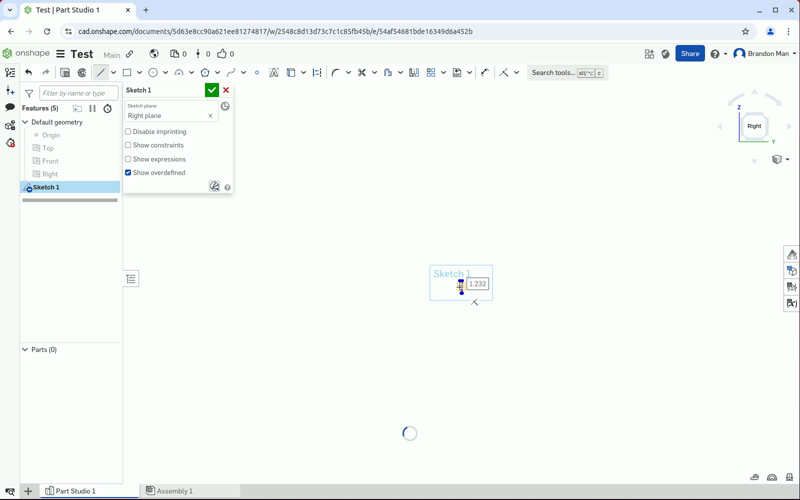
key(esc)
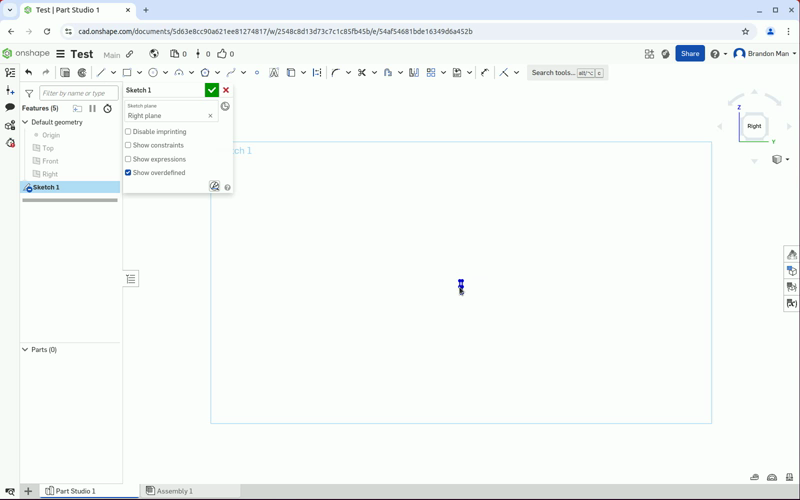
mouse_move(459, 285)
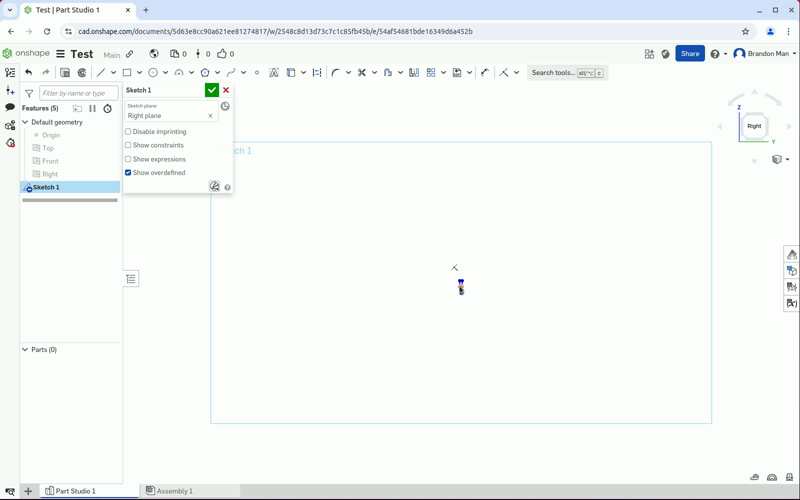
scroll(6)
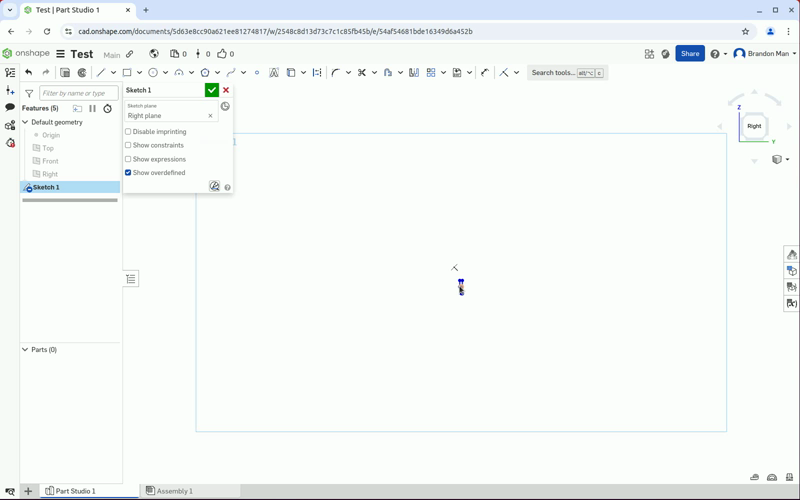
scroll(6)
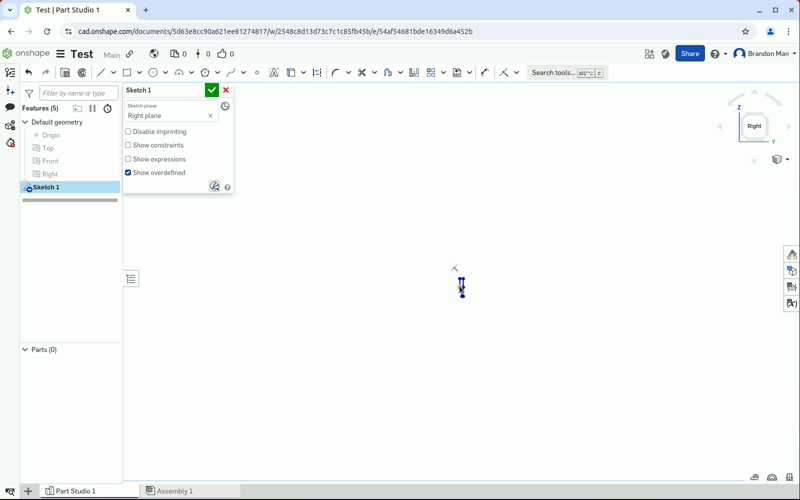
scroll(6)
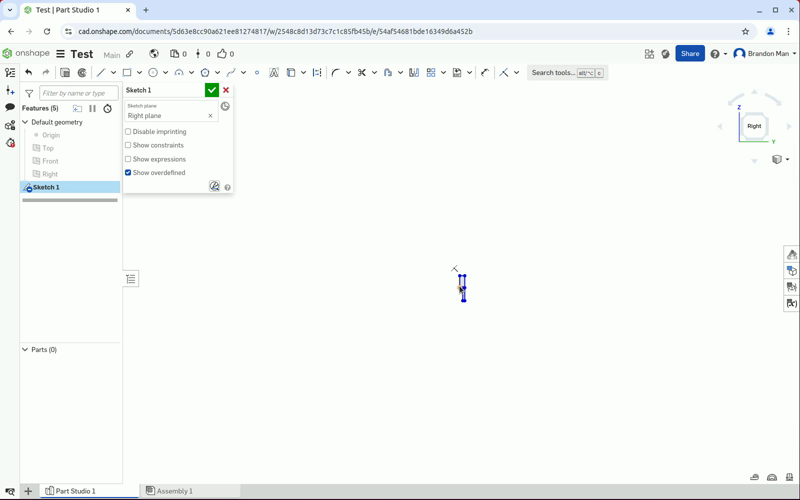
scroll(6)
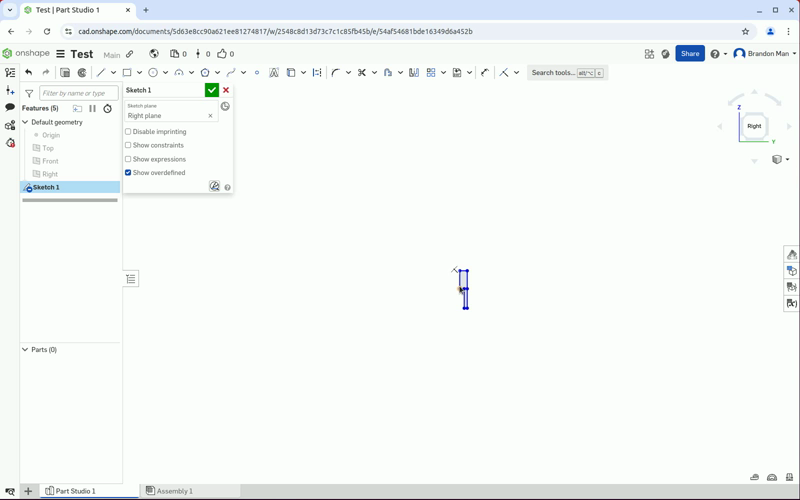
scroll(6)
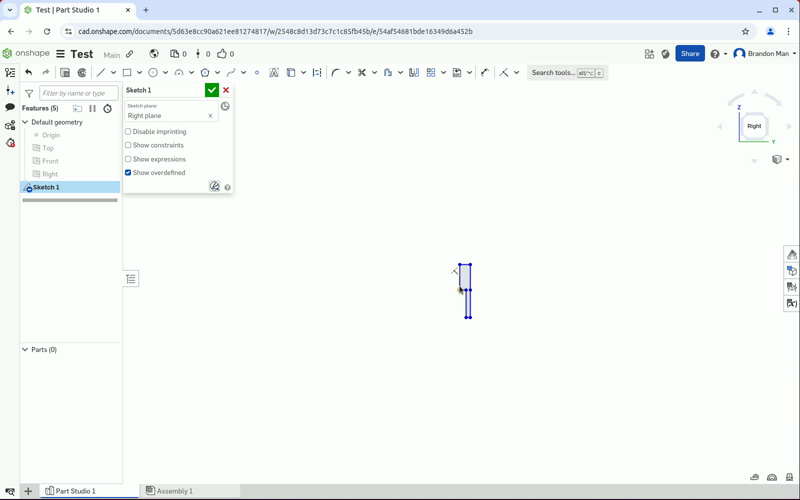
scroll(6)
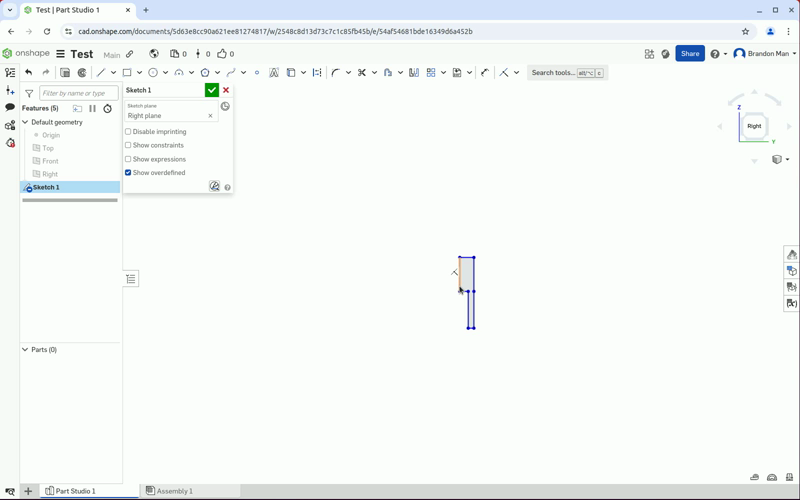
scroll(6)
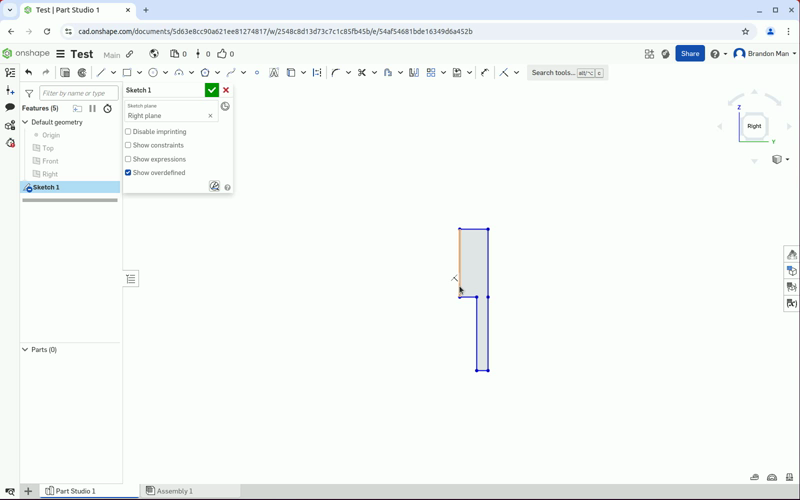
click(459, 285)
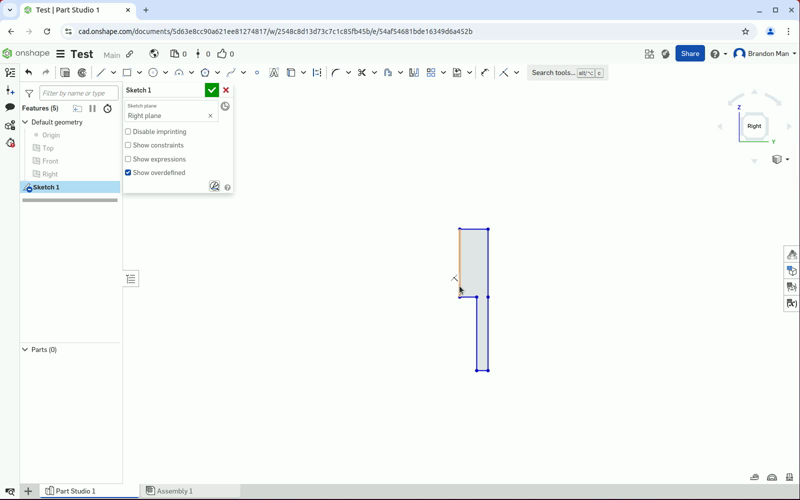
scroll(-6)
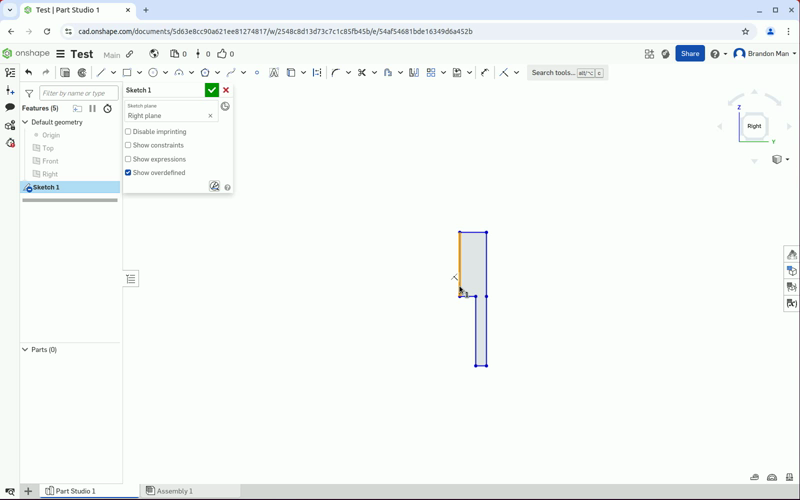
scroll(-6)
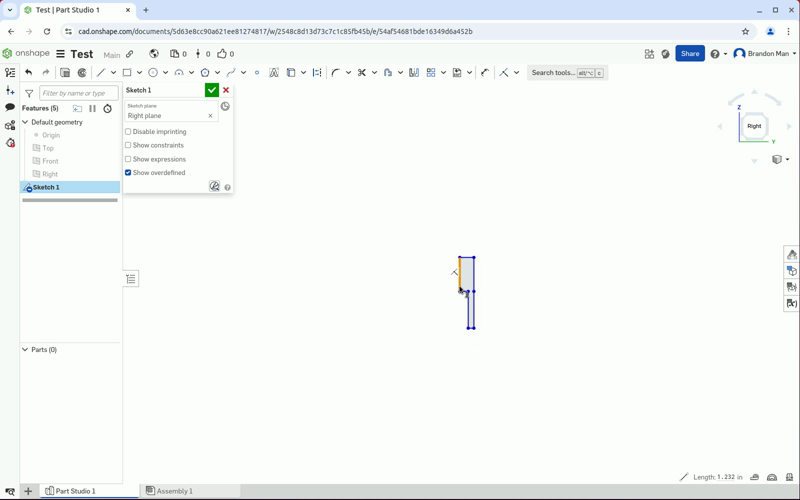
scroll(-6)
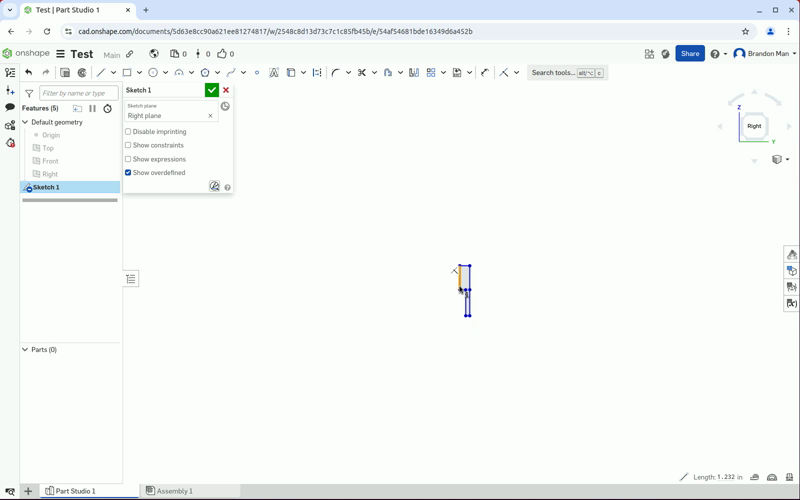
scroll(-6)
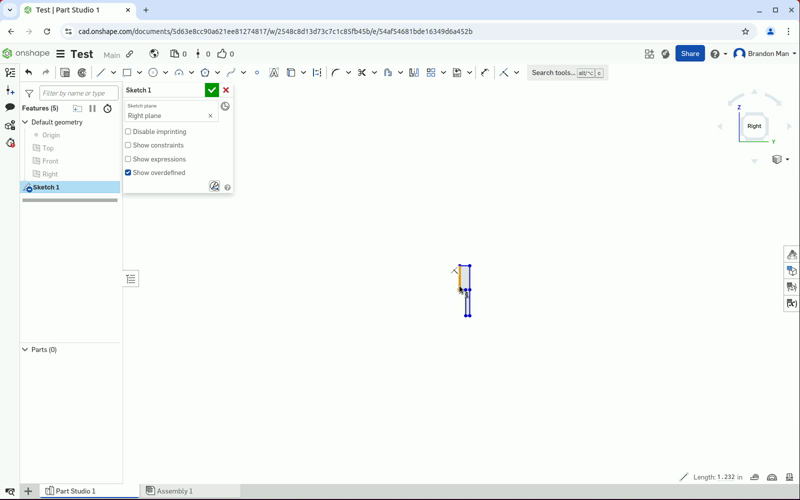
scroll(-6)
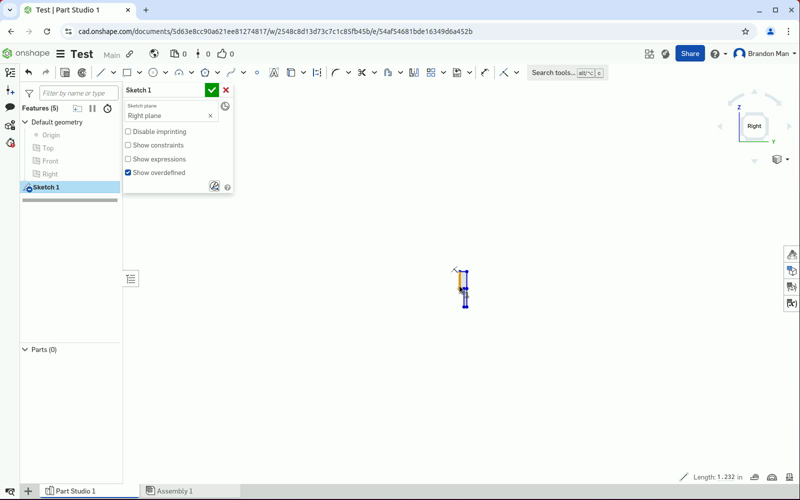
scroll(-6)
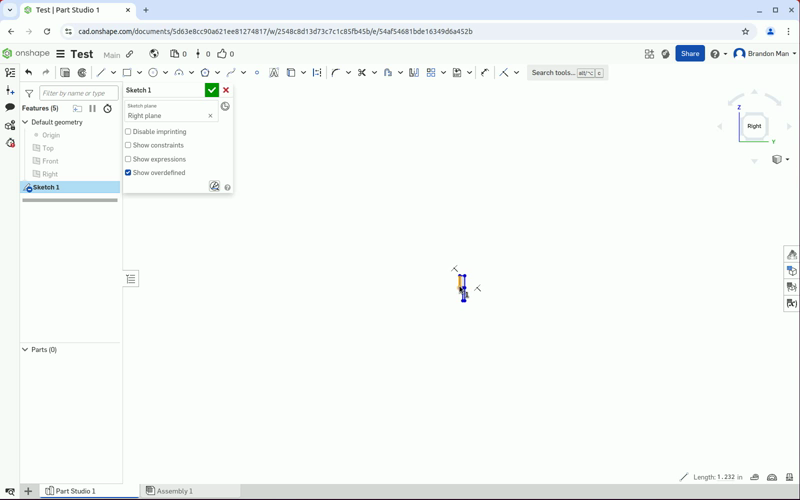
scroll(-6)
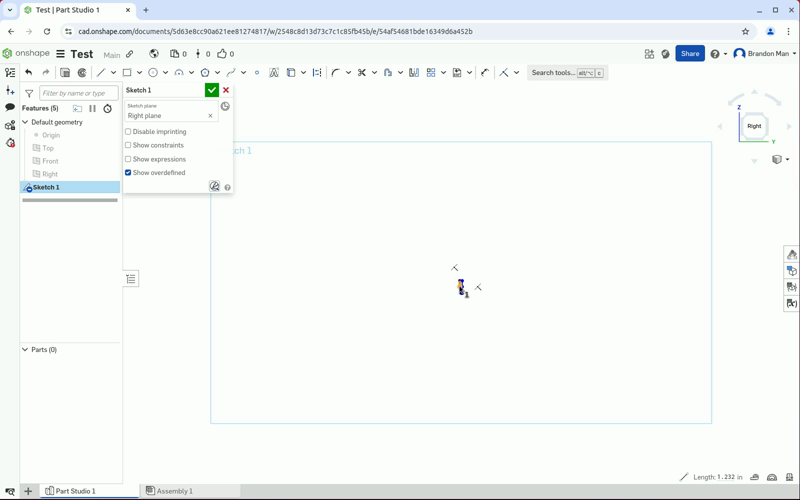
mouse_move(73, 352)
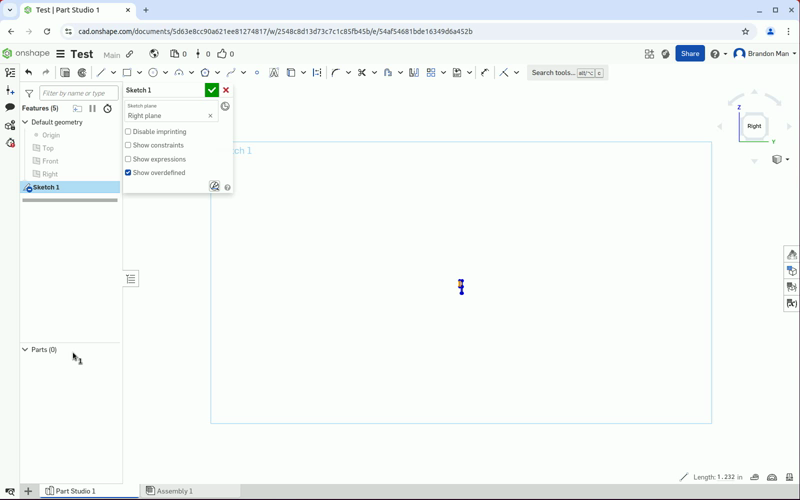
key(shift+y)
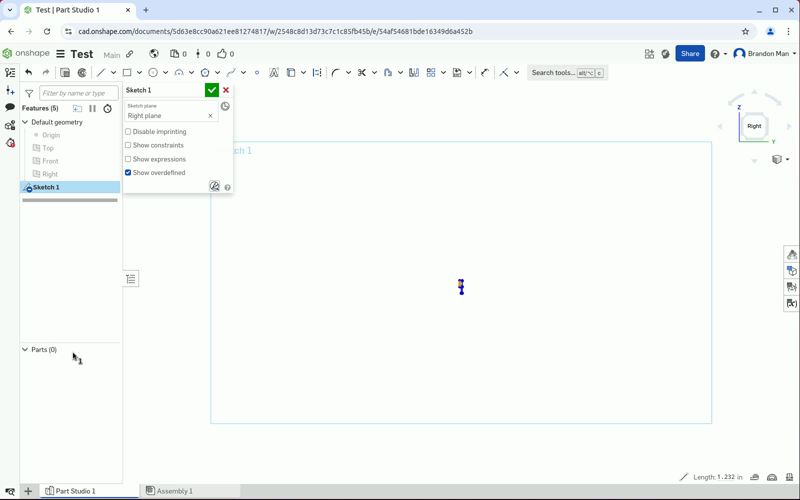
key(shift+e)
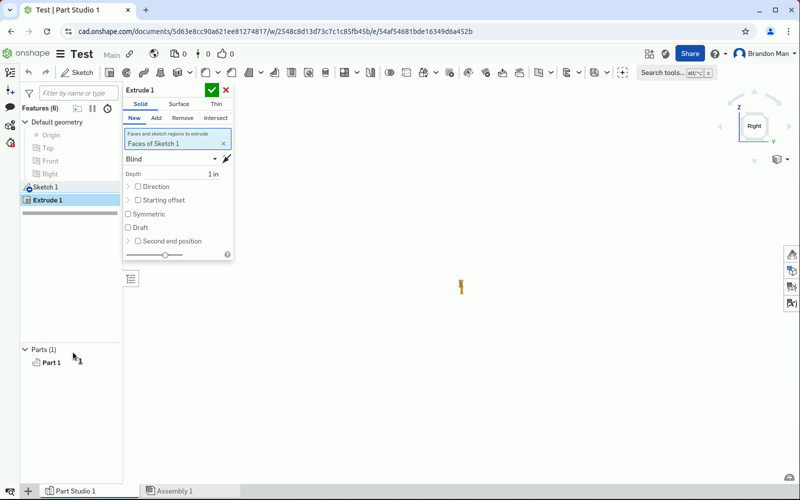
mouse_move(143, 106)
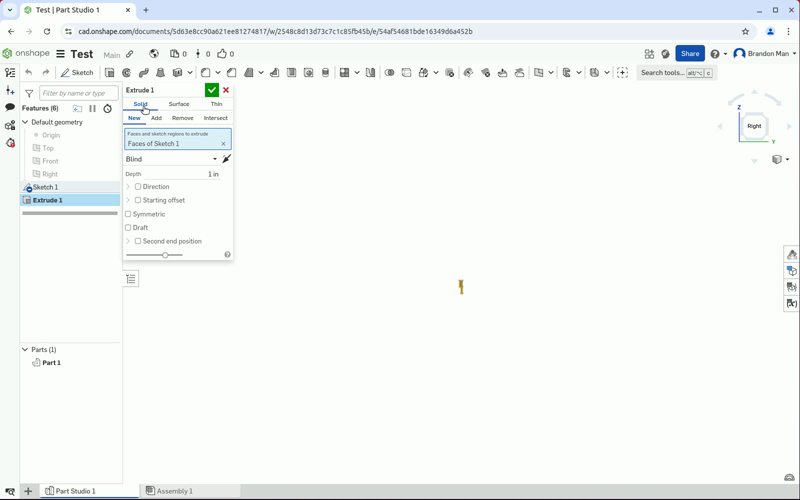
click(143, 106)
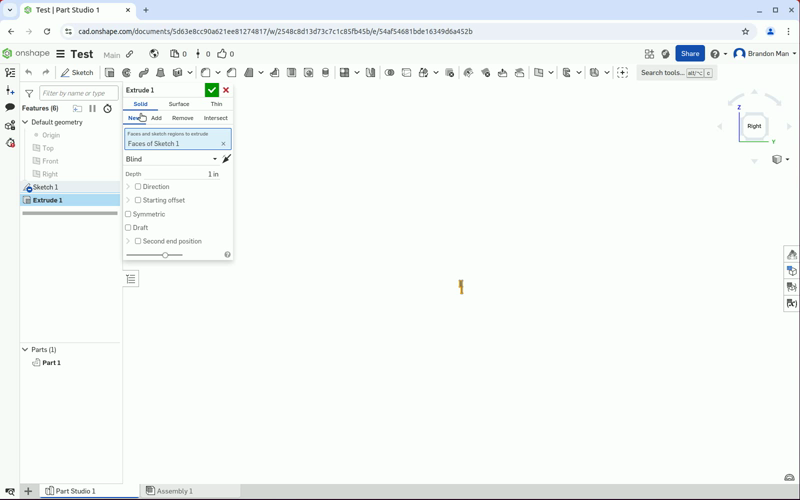
mouse_move(137, 120)
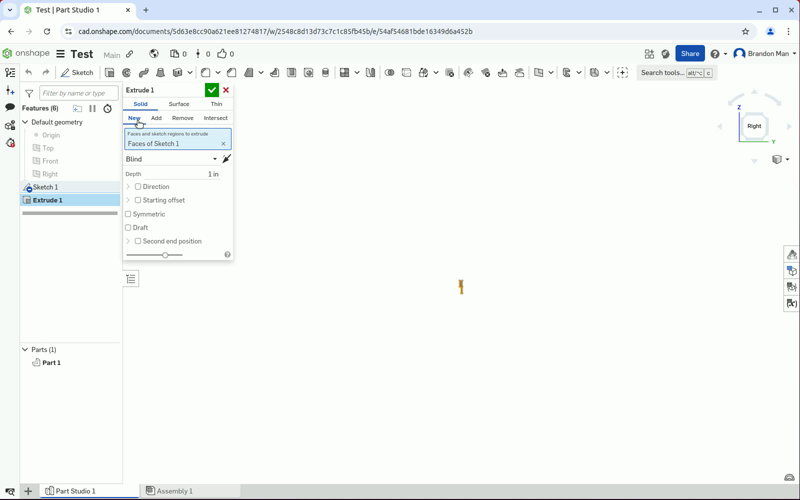
click(137, 120)
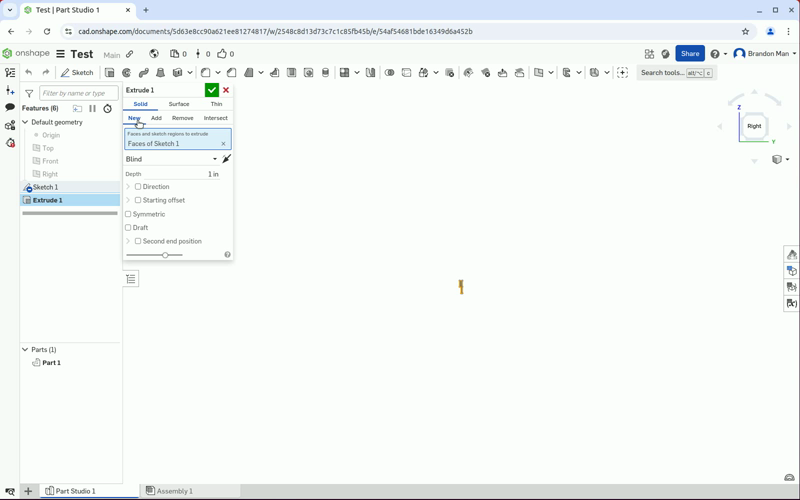
key(tab, 4)
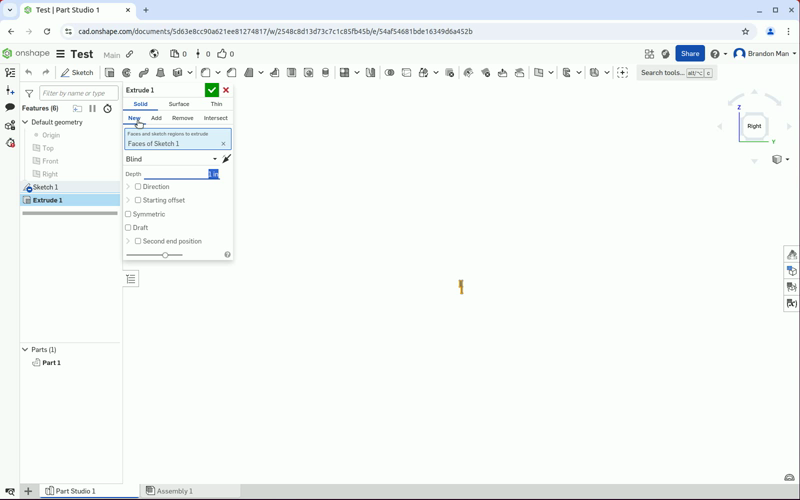
text(16.368)
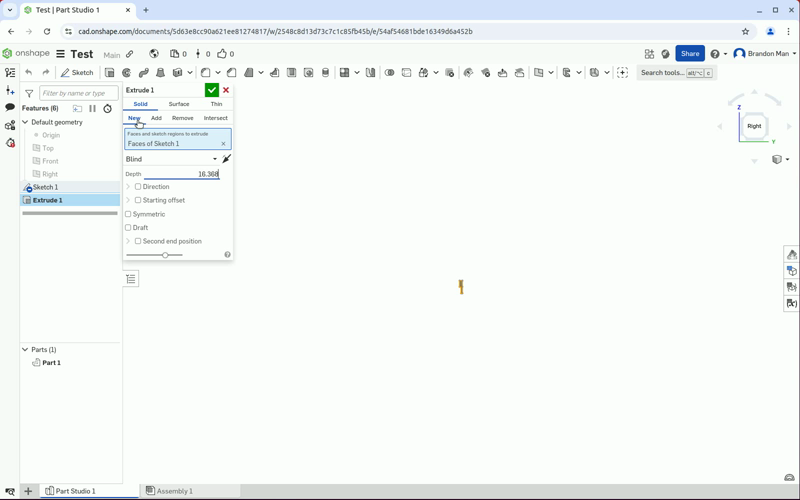
key(enter)
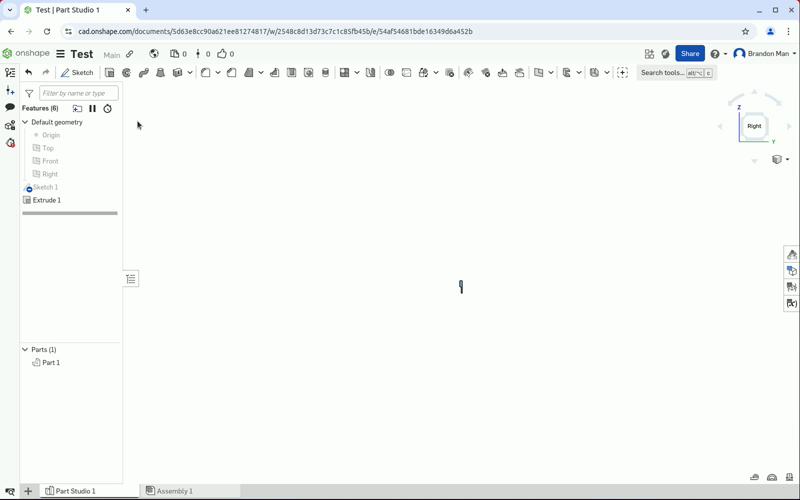
key(shift+h)
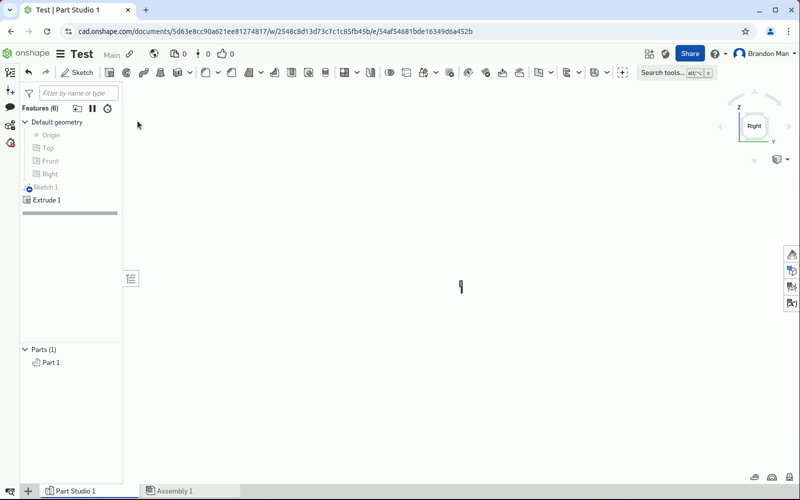
key(shift+h)
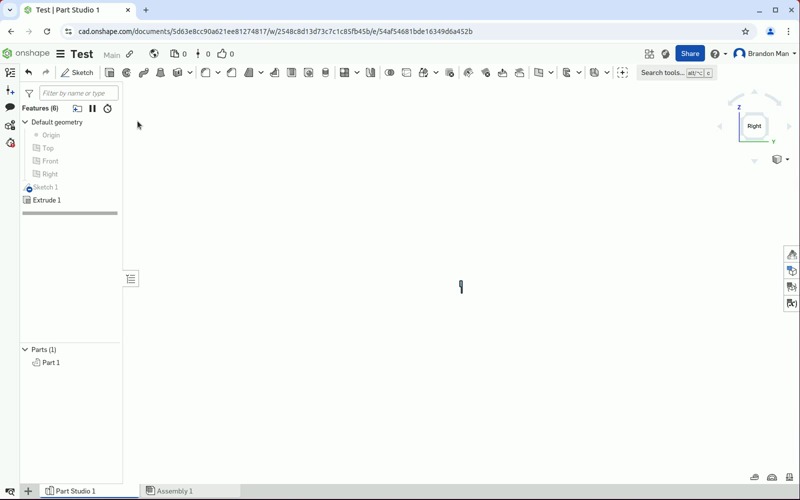
mouse_move(73, 189)
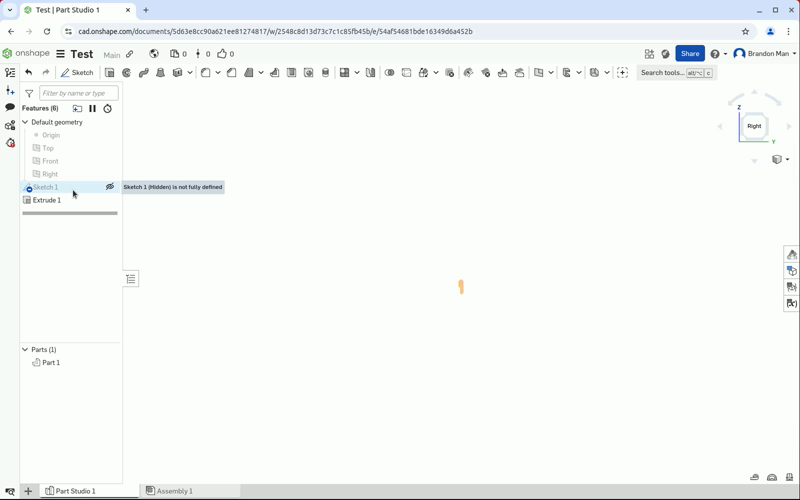
click(73, 189)
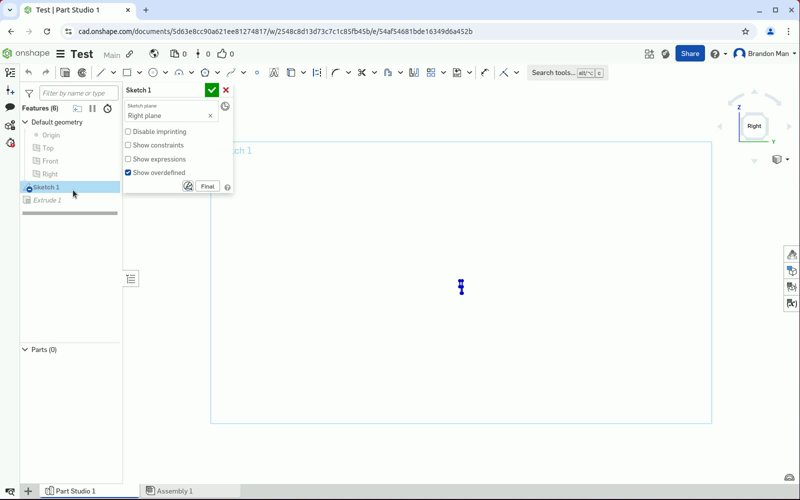
mouse_move(229, 92)
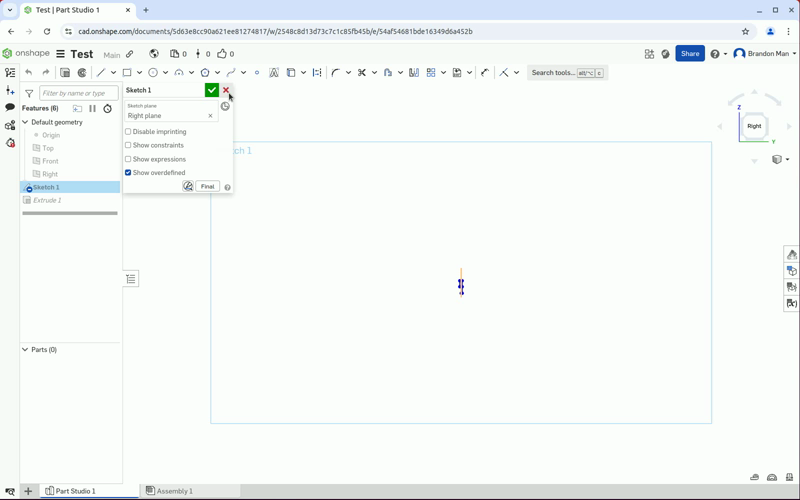
click(229, 92)
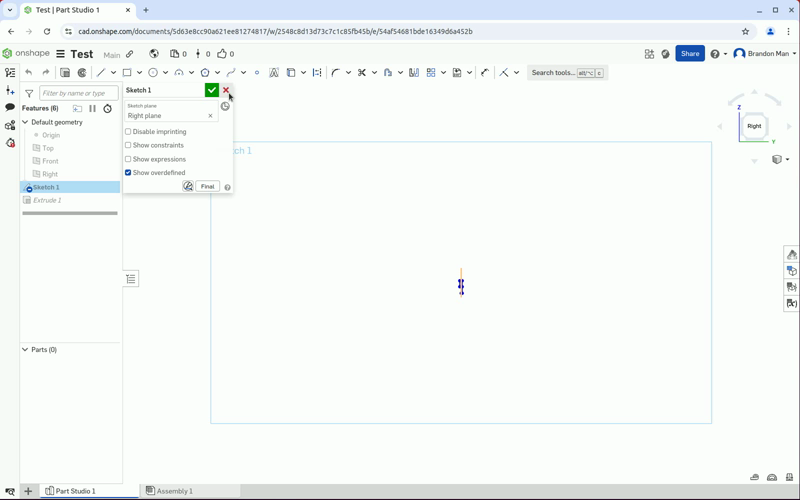
key(shift+s)
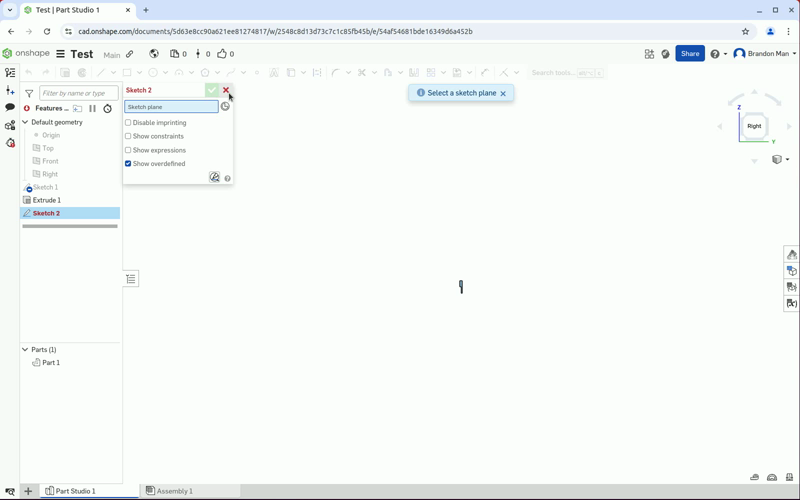
mouse_move(73, 176)
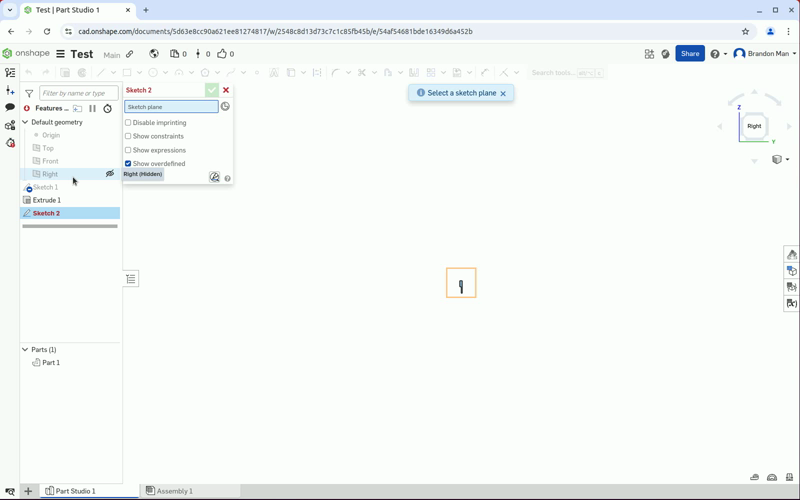
click(73, 176)
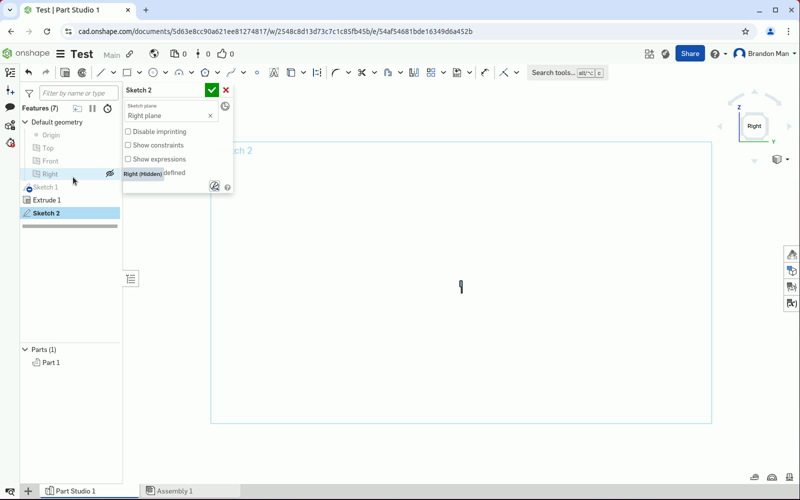
mouse_move(73, 352)
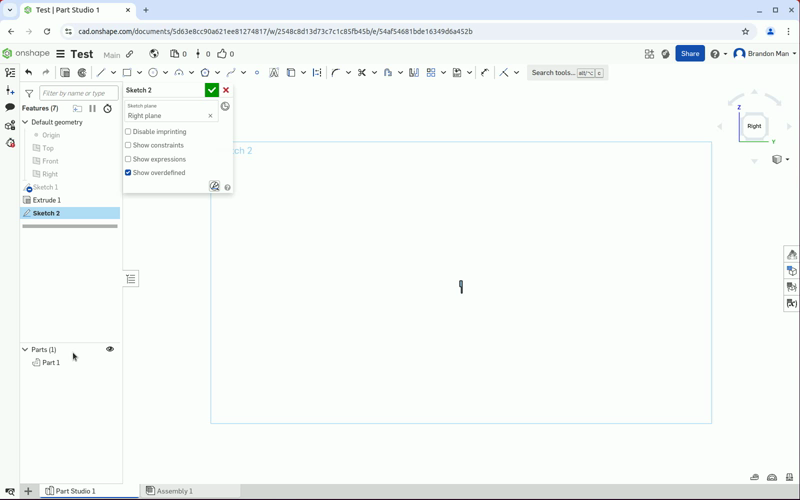
key(y)
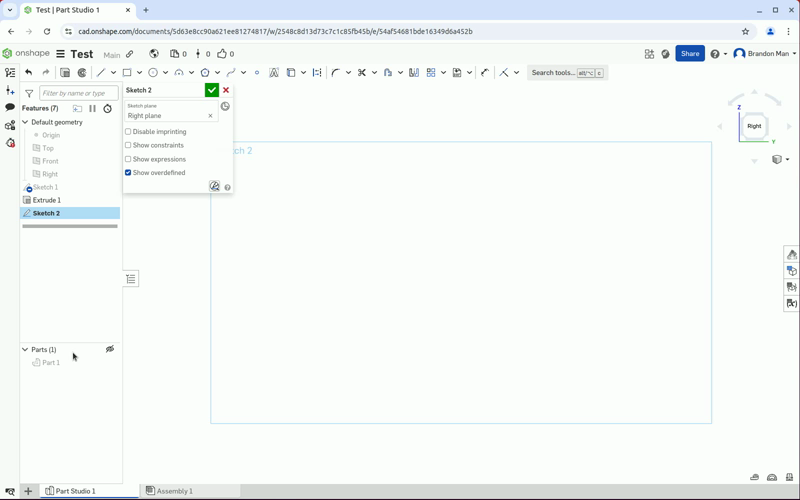
key(l)
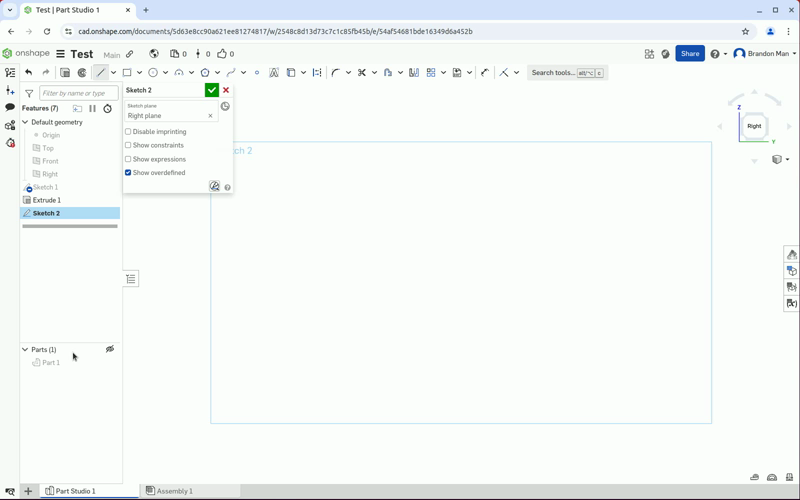
key_down(shift)
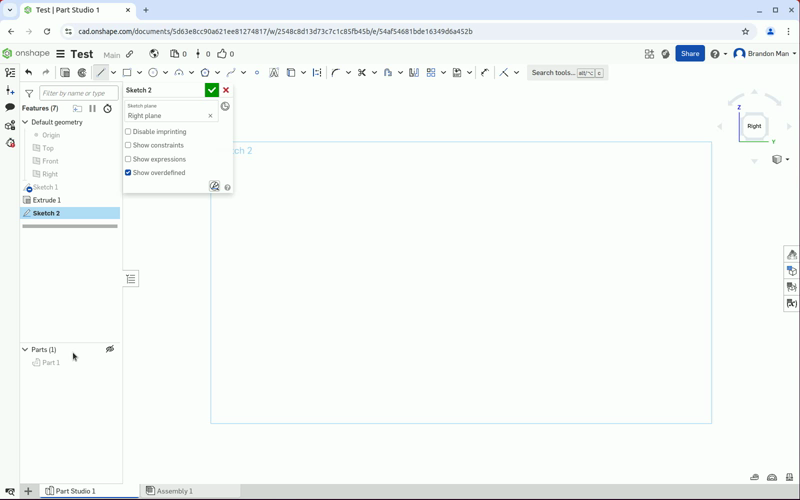
mouse_move(459, 281)
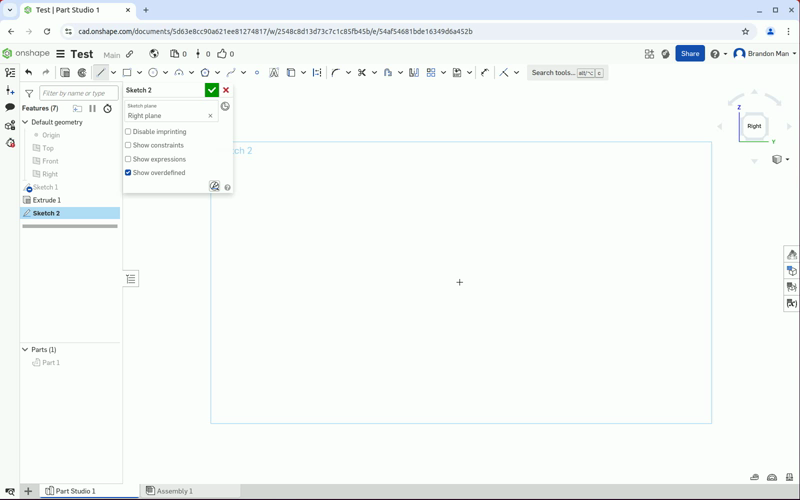
click(459, 281)
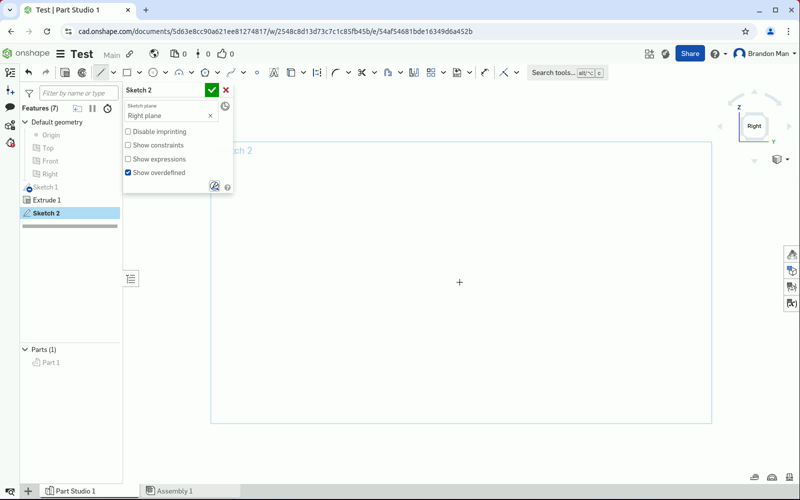
key_up(shift)
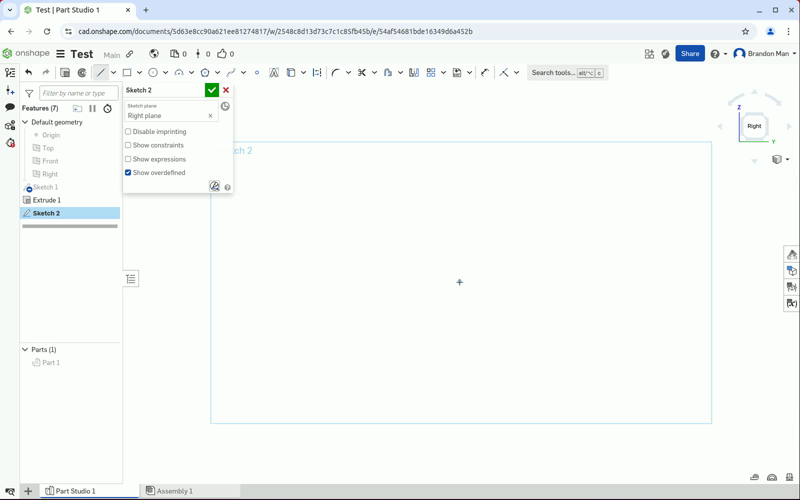
key_down(shift)
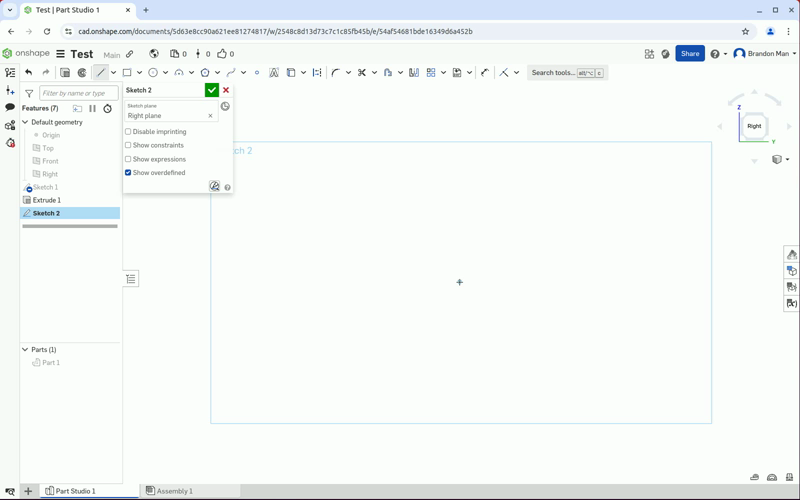
mouse_move(489, 281)
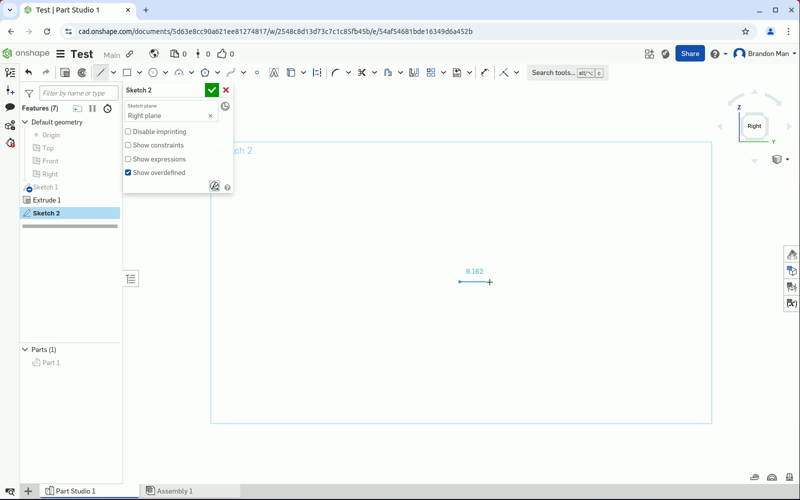
mouse_move(463, 281)
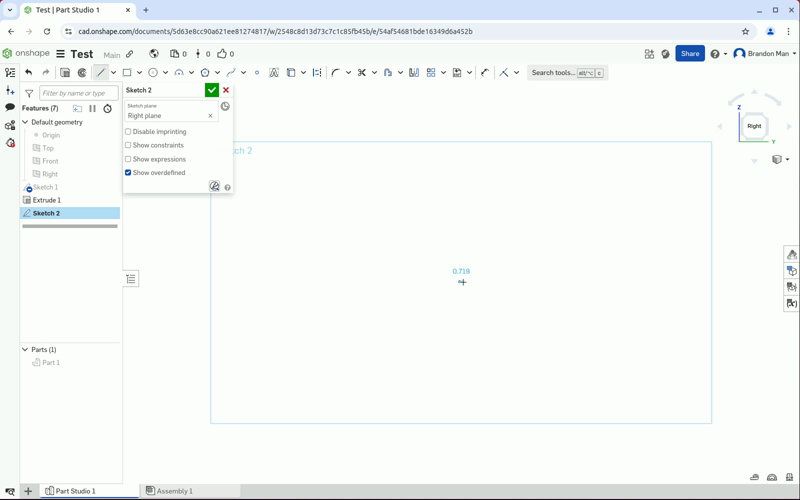
scroll(6)
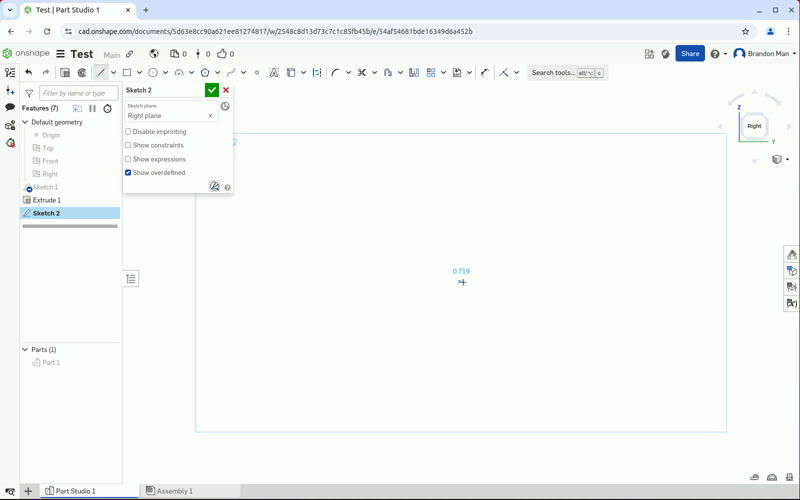
scroll(6)
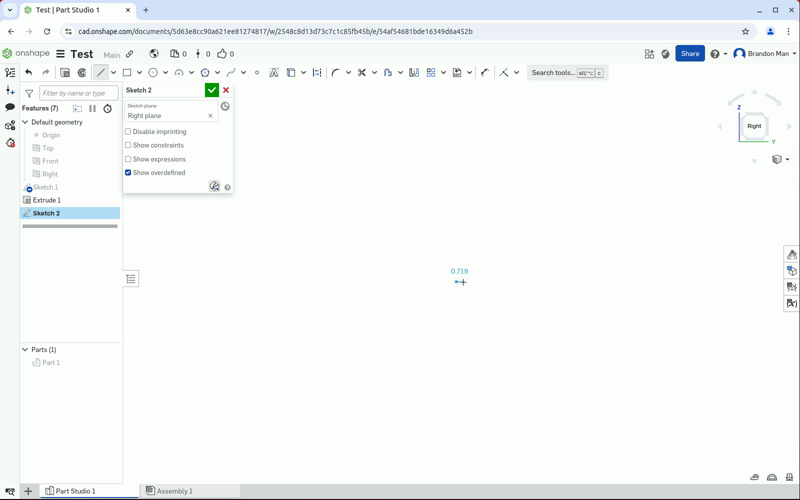
scroll(6)
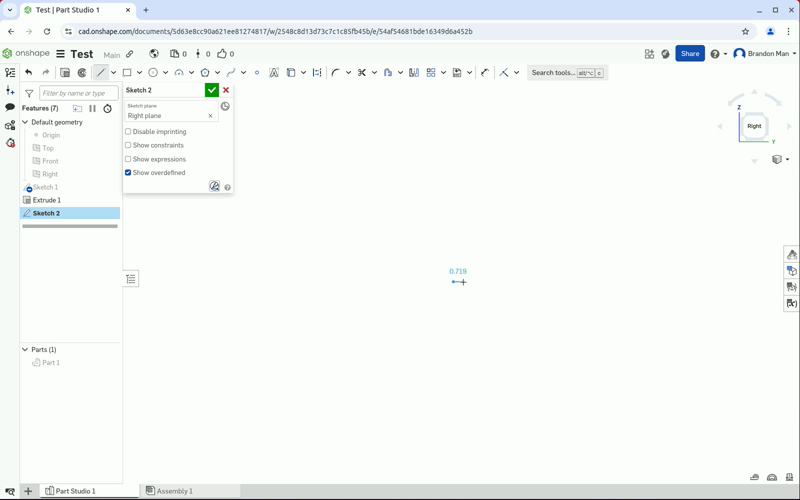
scroll(6)
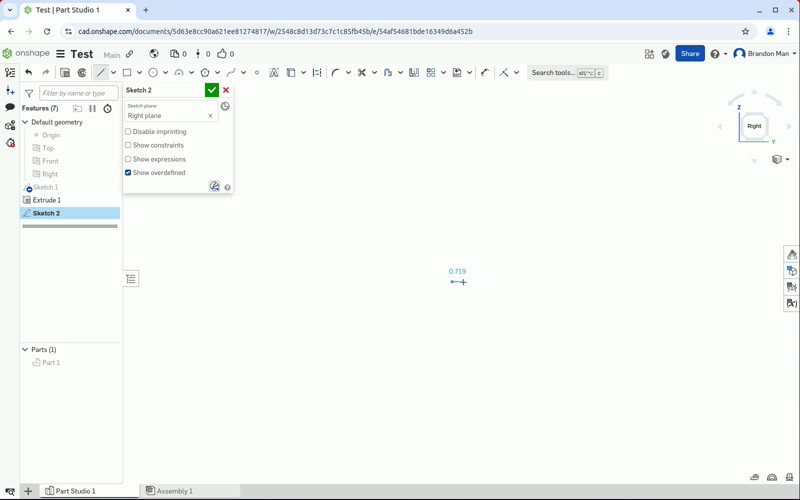
scroll(6)
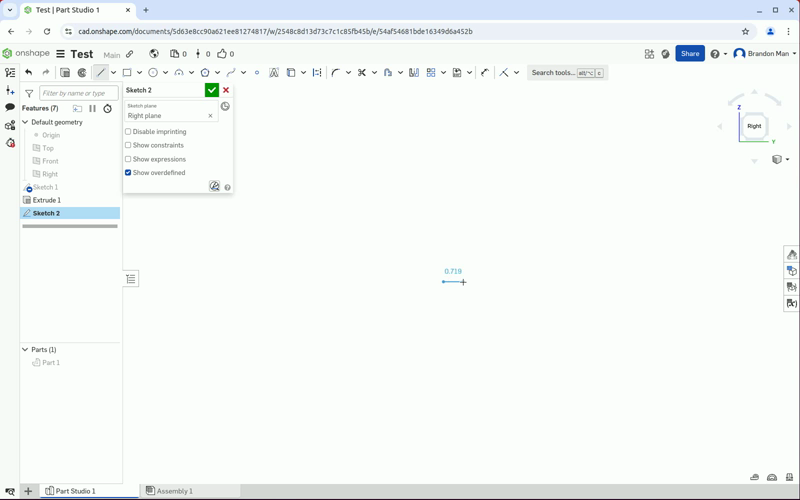
scroll(6)
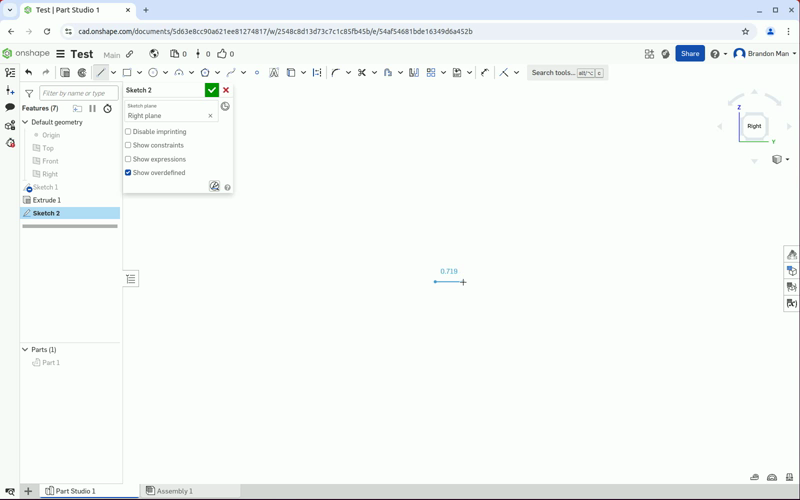
scroll(6)
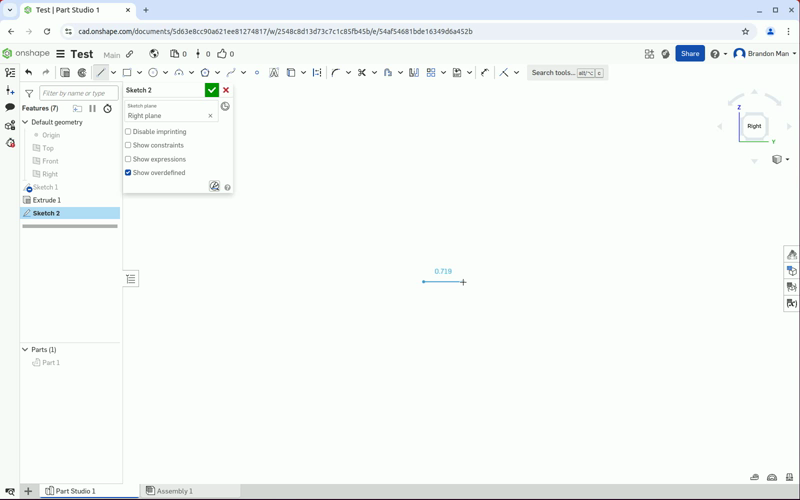
click(463, 281)
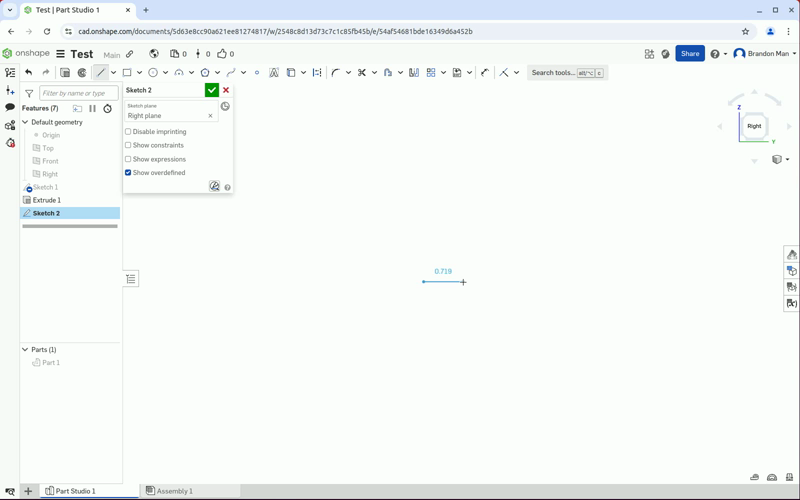
scroll(-6)
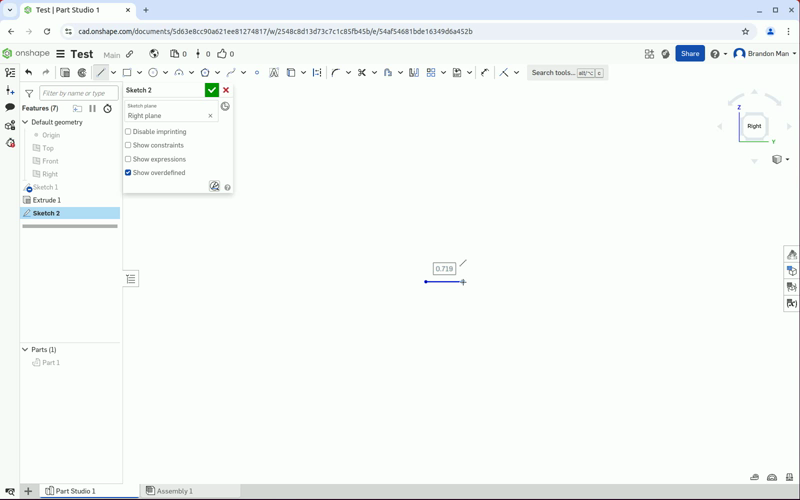
scroll(-6)
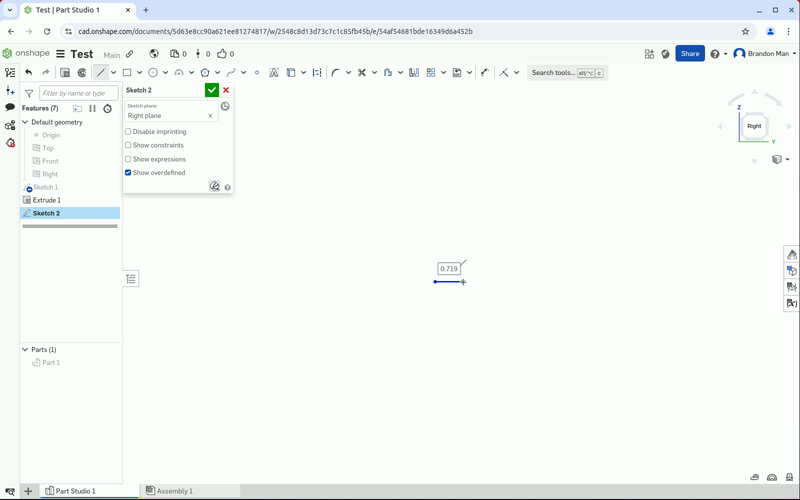
scroll(-6)
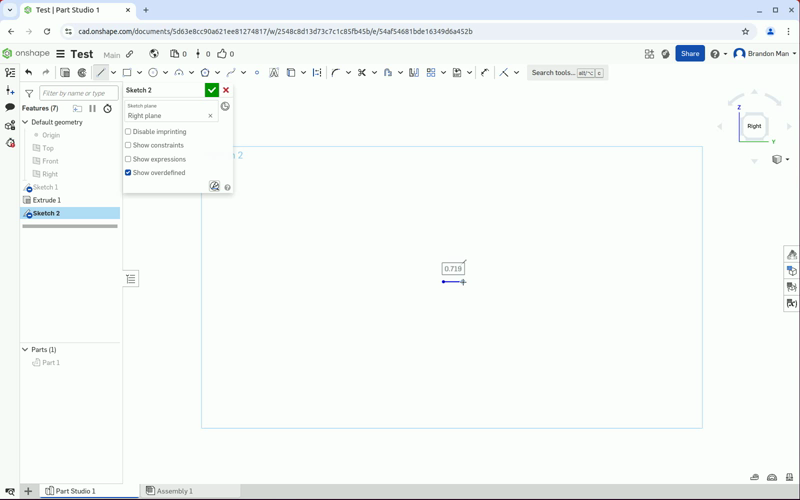
scroll(-6)
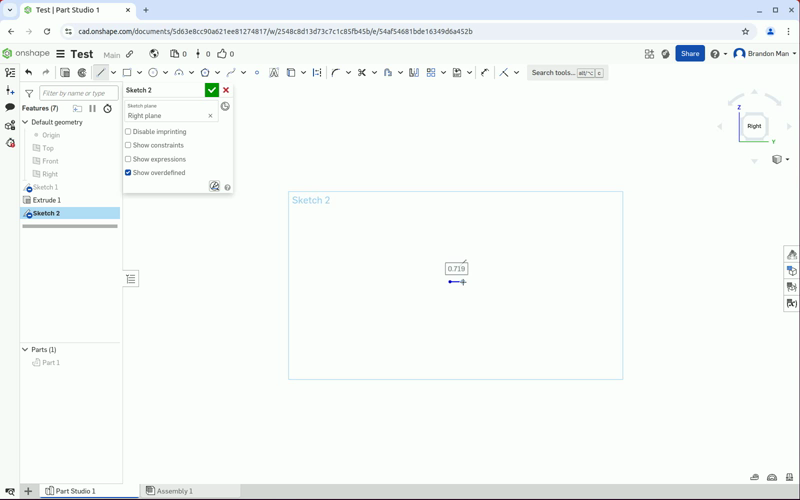
scroll(-6)
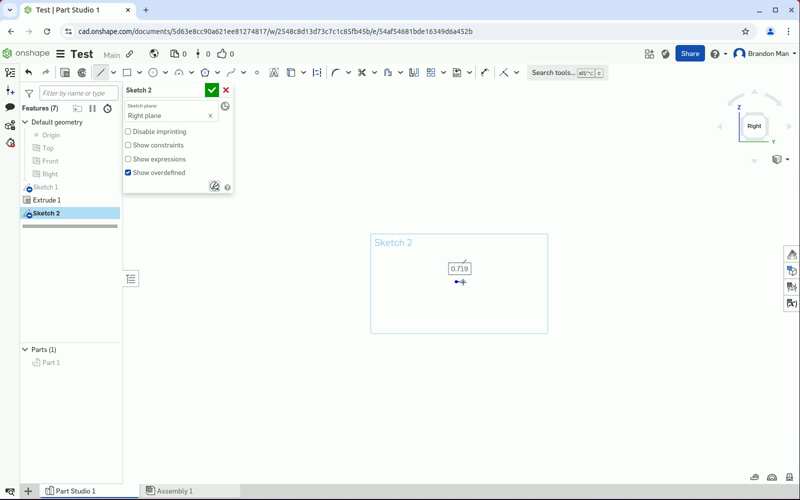
scroll(-6)
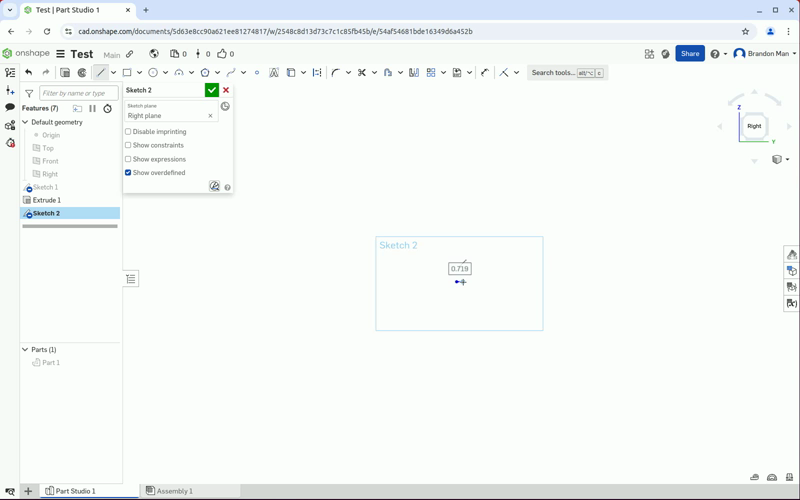
scroll(-6)
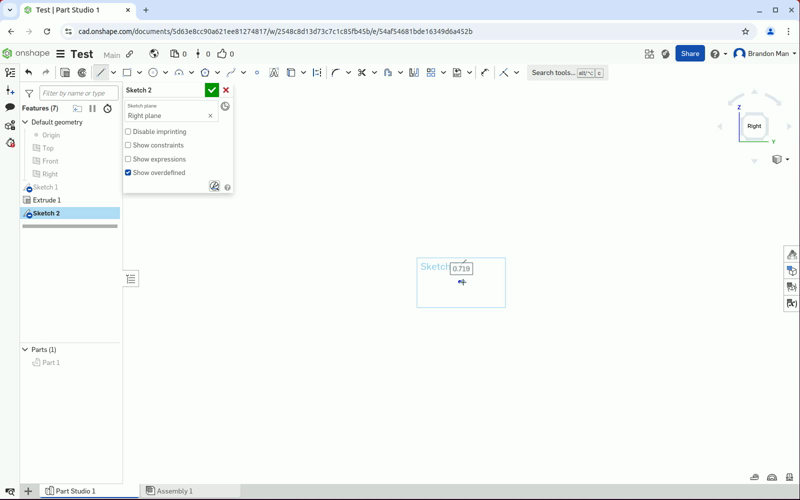
key_up(shift)
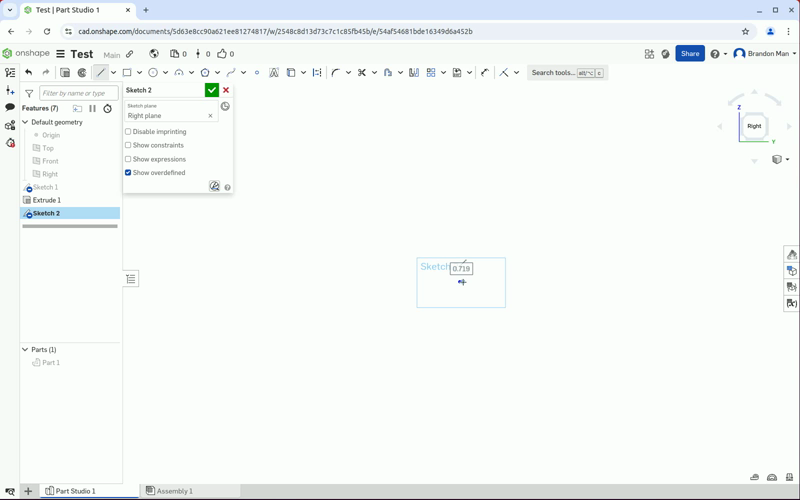
key_down(shift)
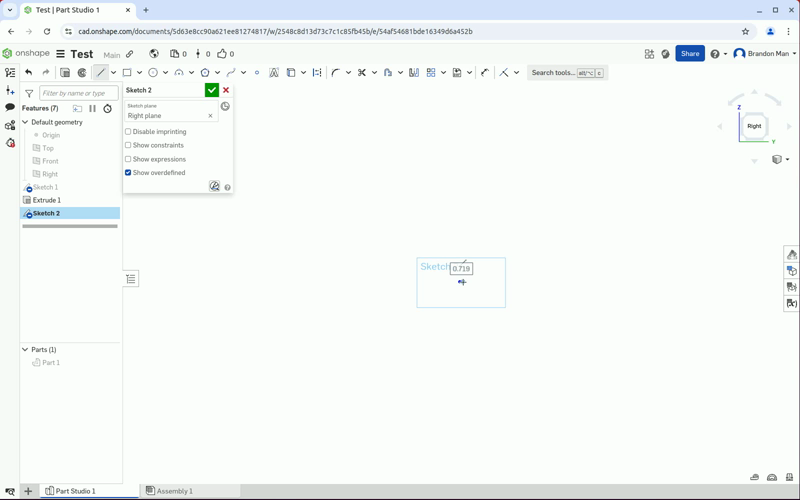
mouse_move(493, 281)
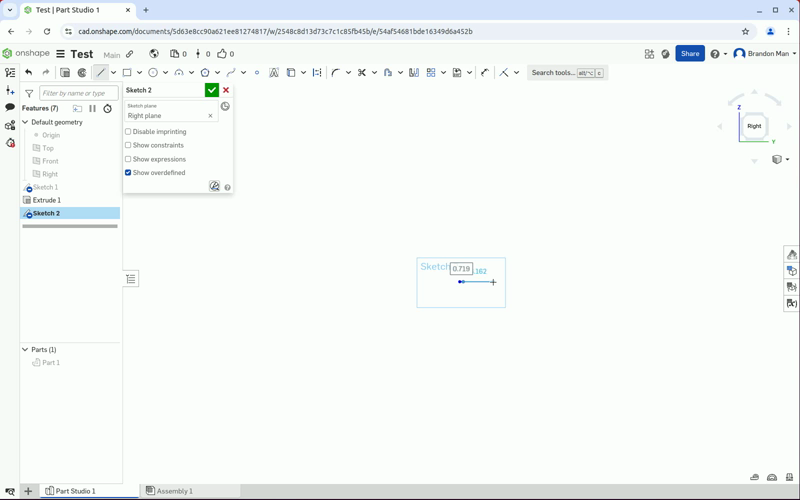
mouse_move(463, 280)
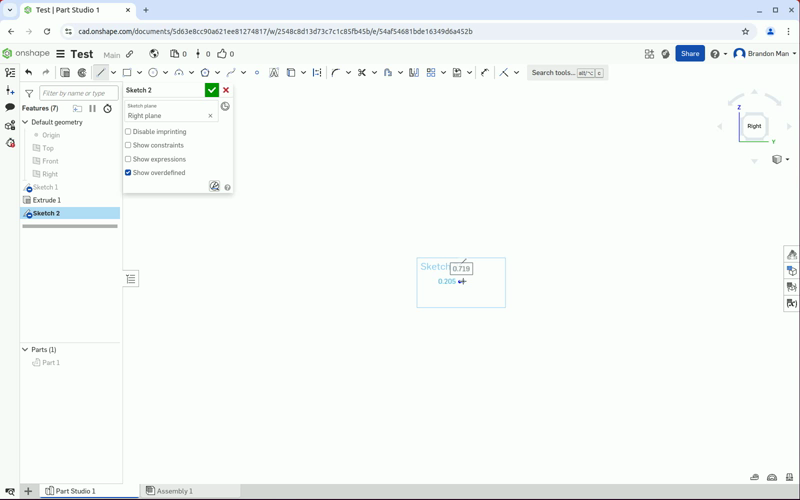
scroll(6)
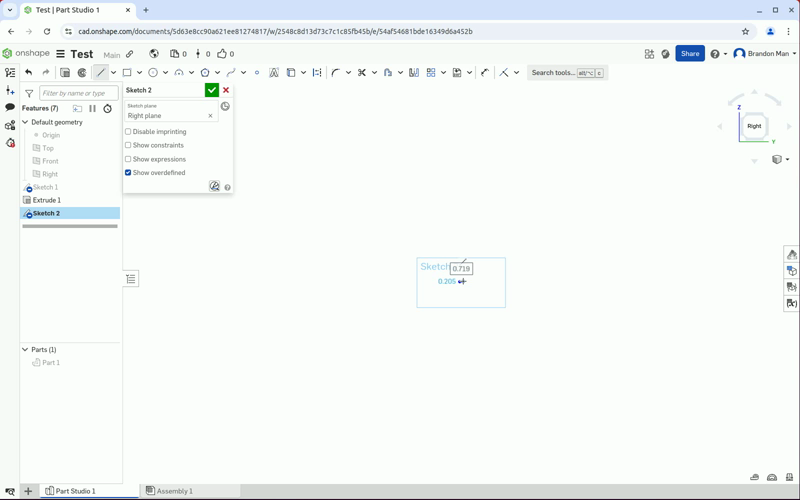
scroll(6)
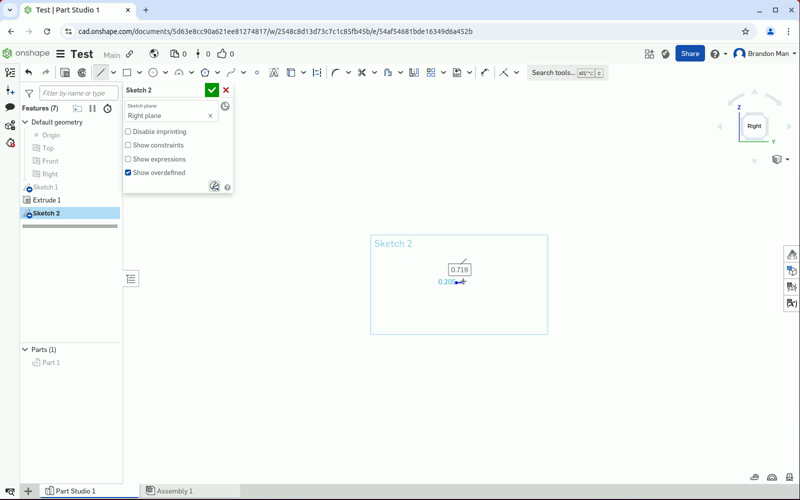
scroll(6)
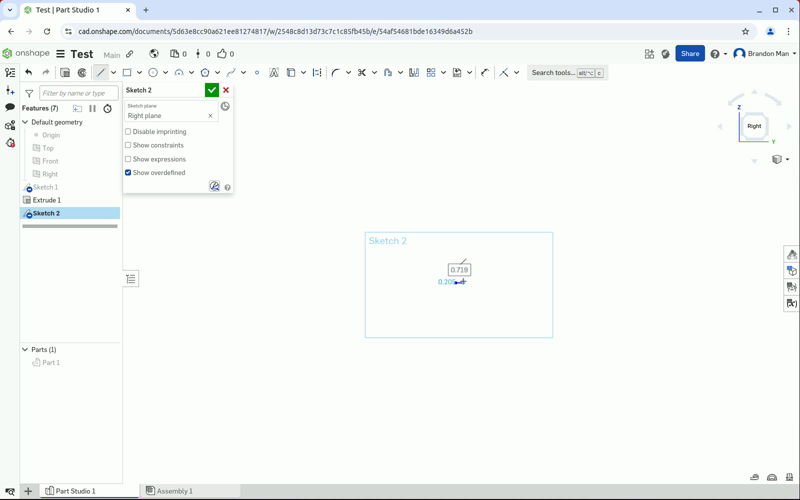
scroll(6)
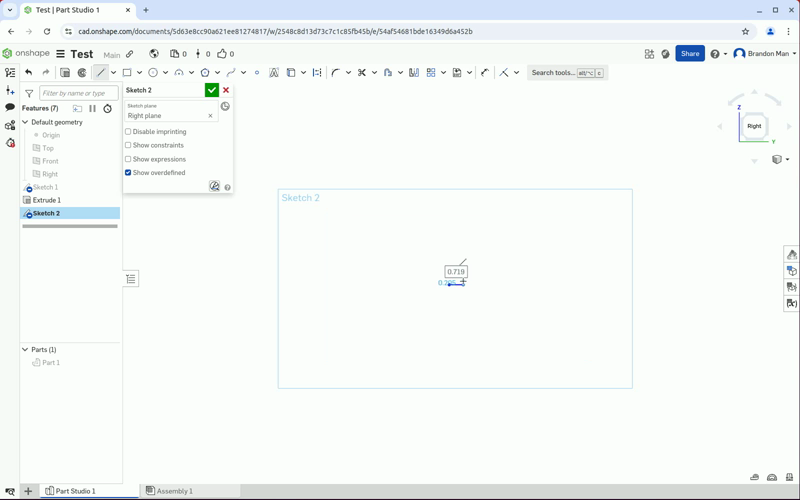
scroll(6)
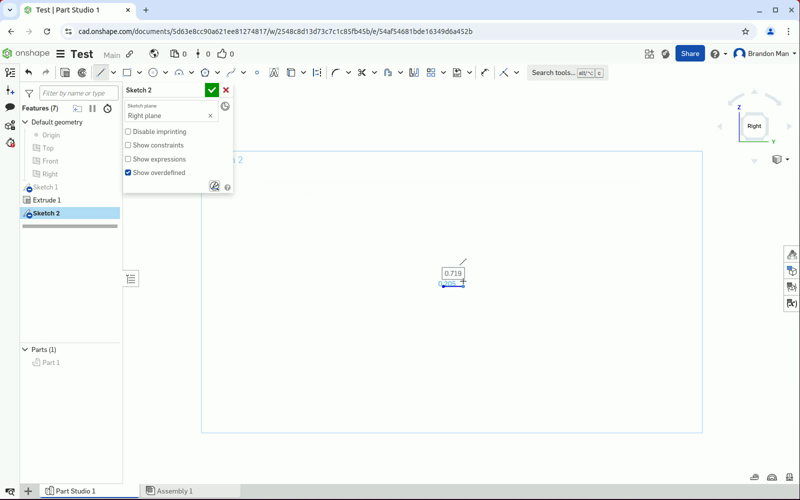
scroll(6)
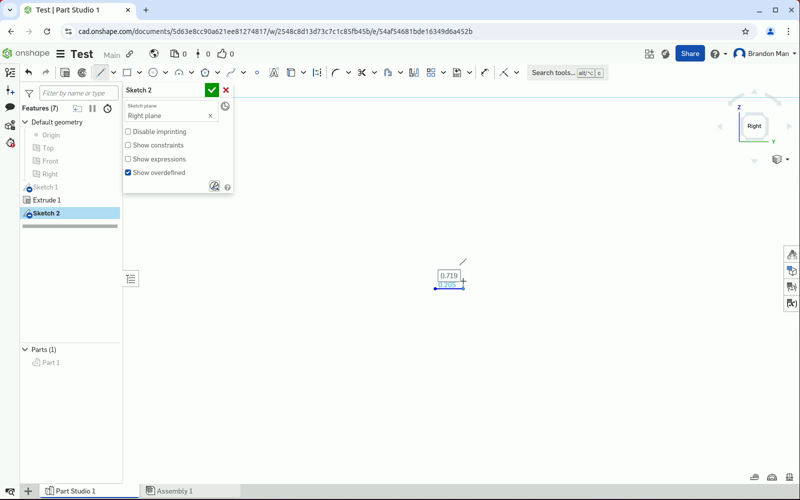
scroll(6)
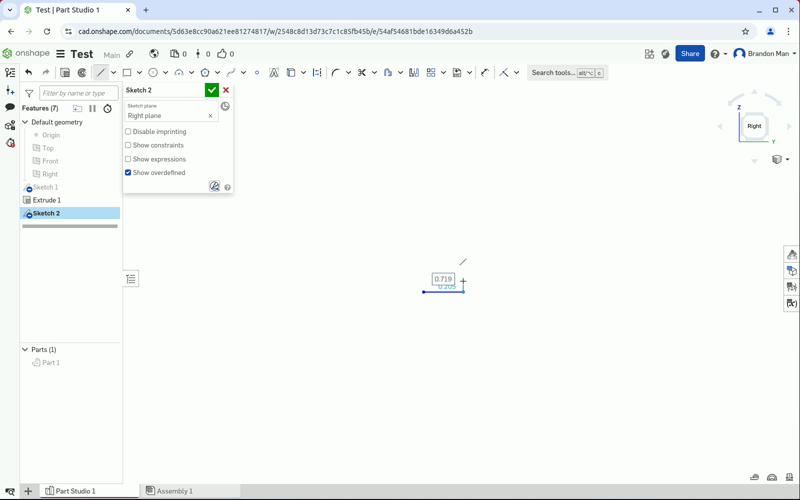
click(463, 280)
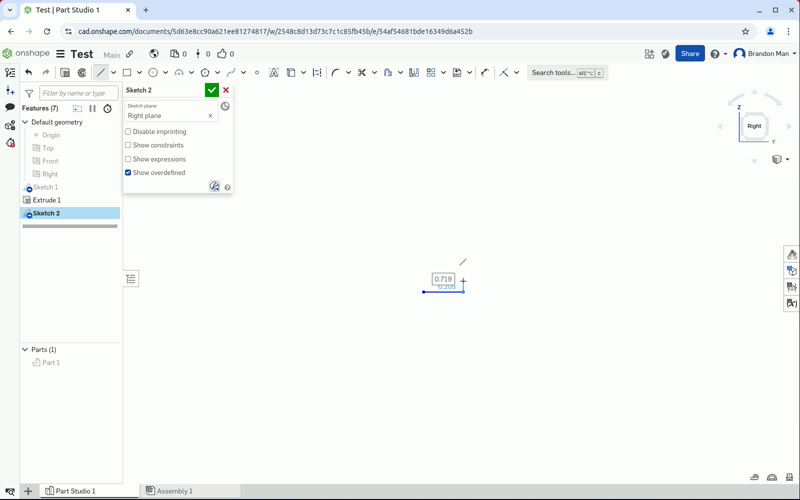
scroll(-6)
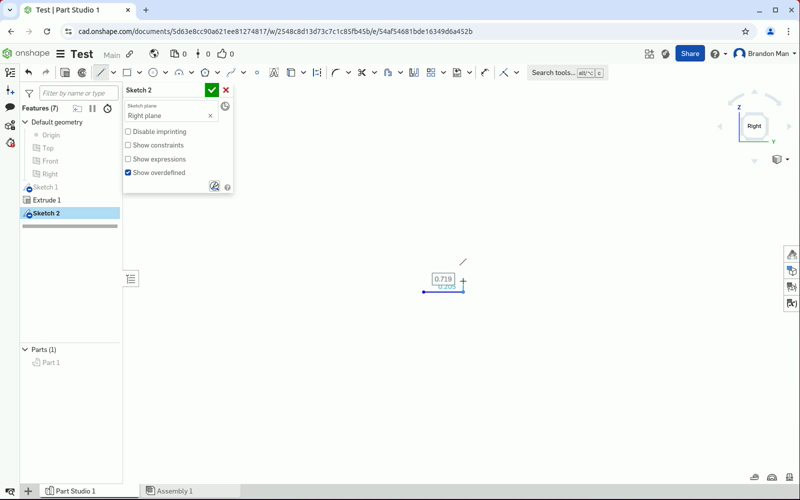
scroll(-6)
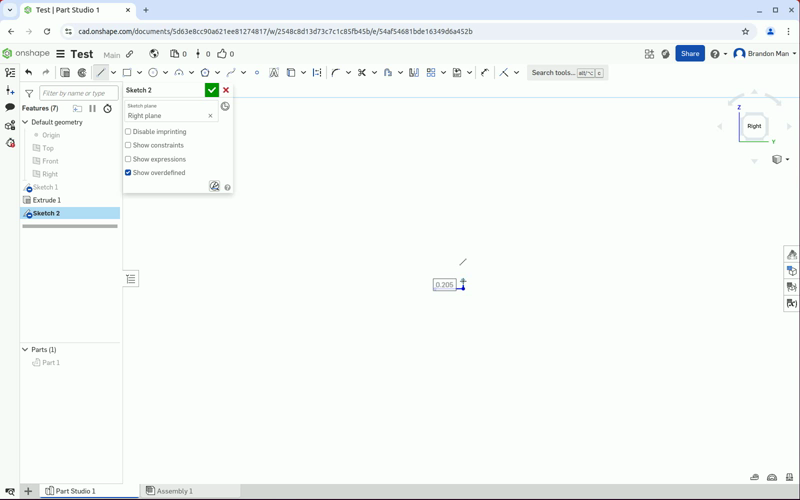
scroll(-6)
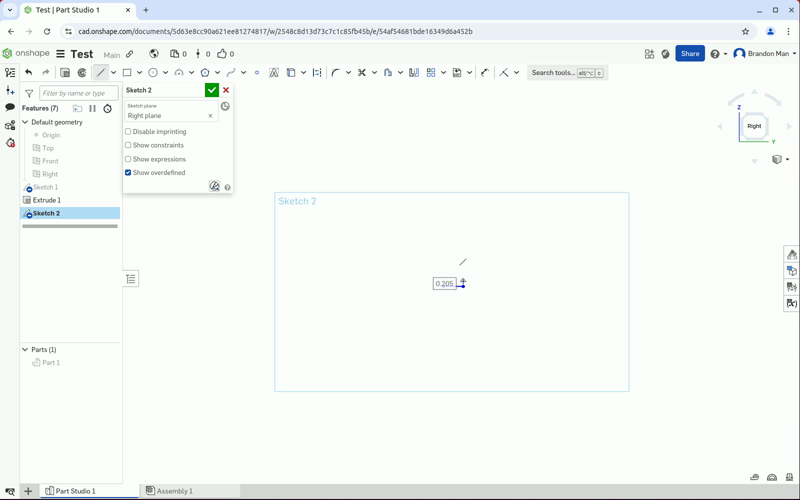
scroll(-6)
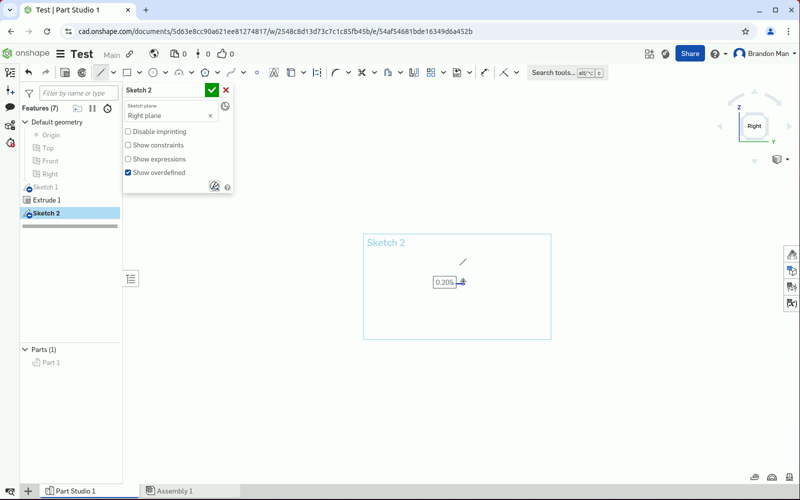
scroll(-6)
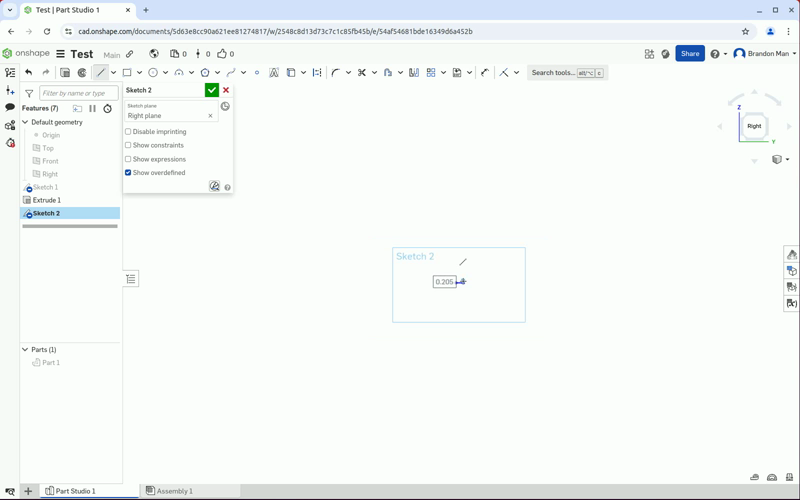
scroll(-6)
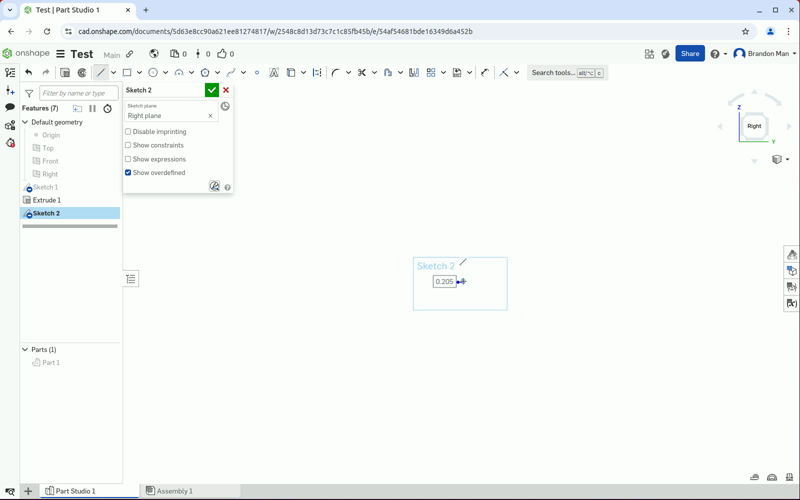
scroll(-6)
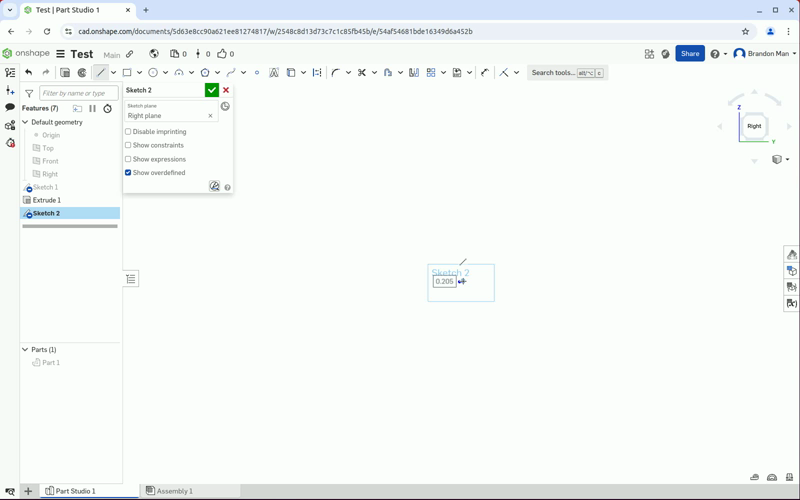
key_up(shift)
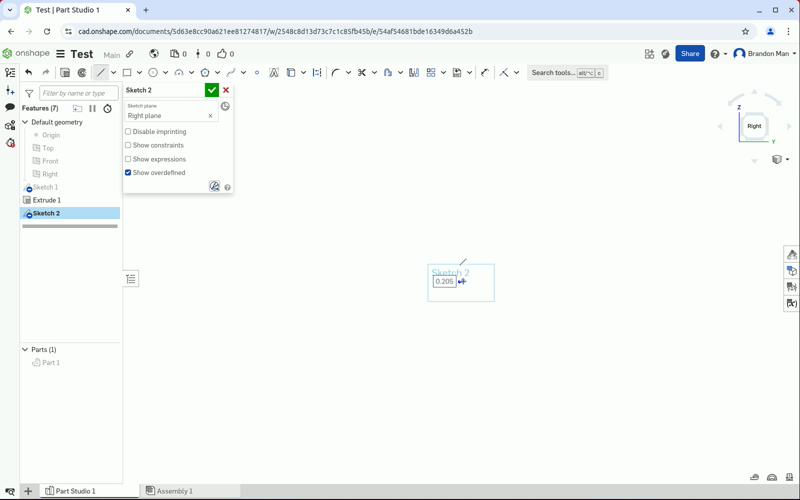
key_down(shift)
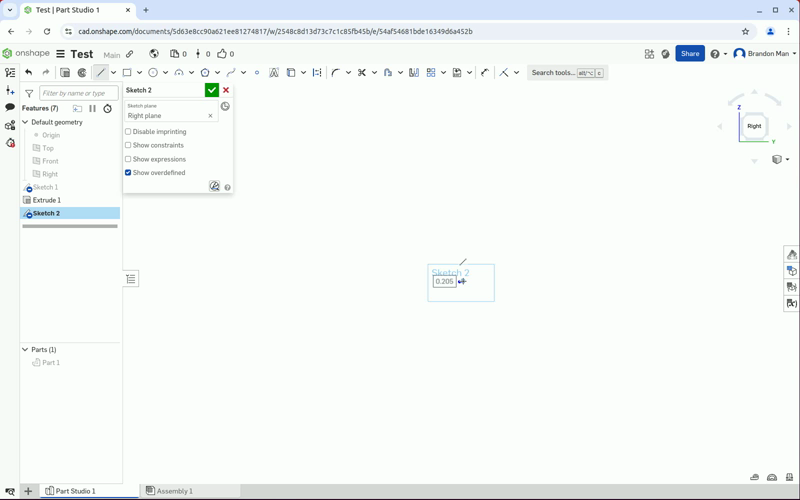
mouse_move(493, 280)
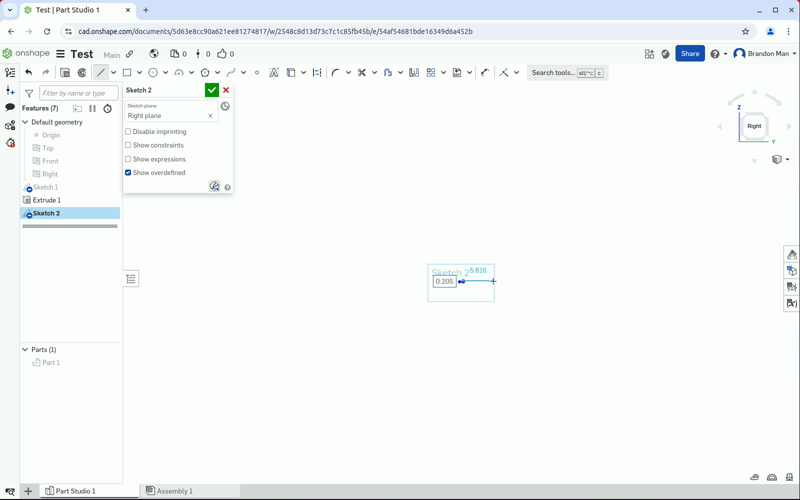
mouse_move(459, 280)
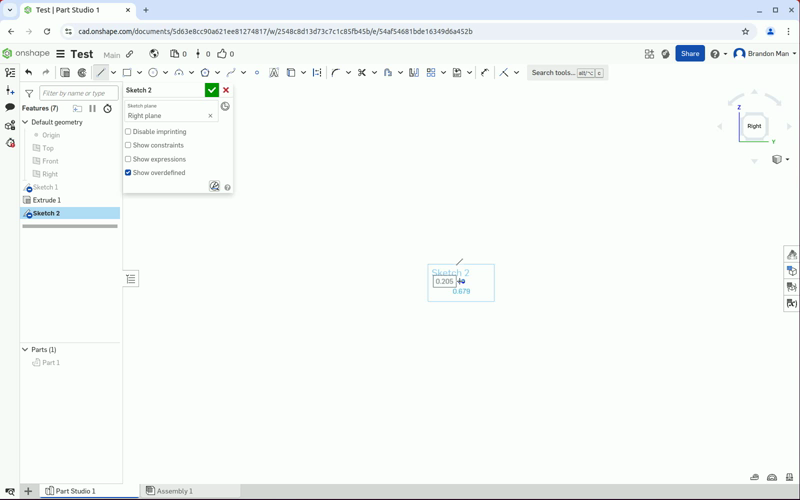
scroll(6)
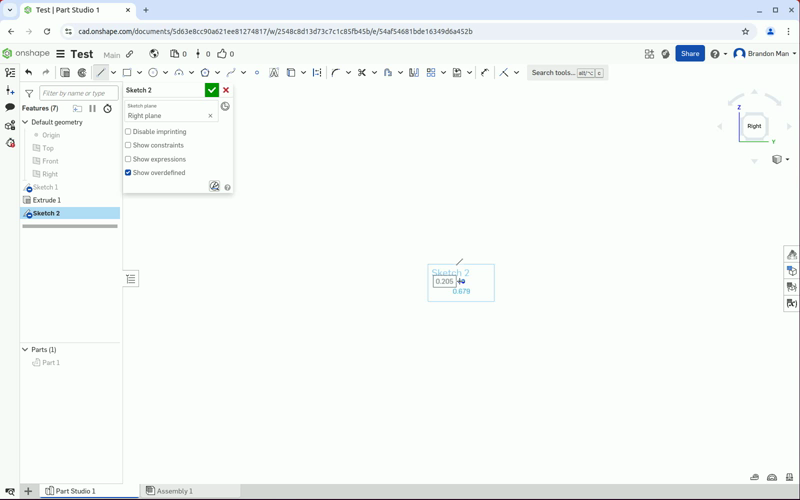
scroll(6)
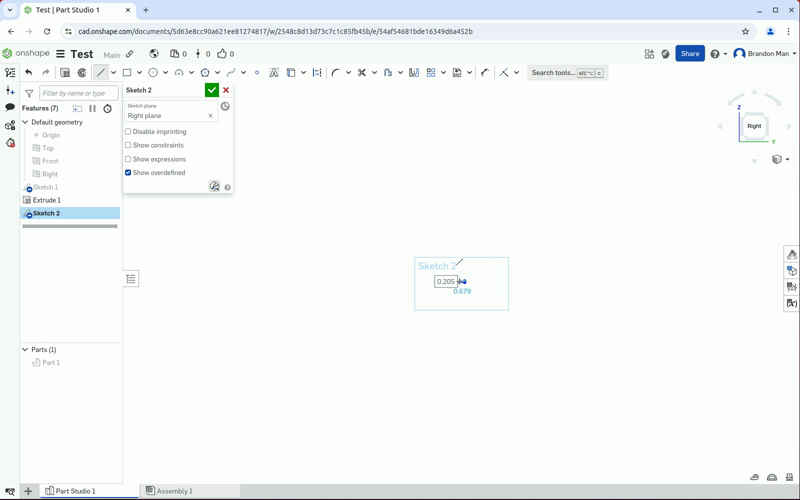
scroll(6)
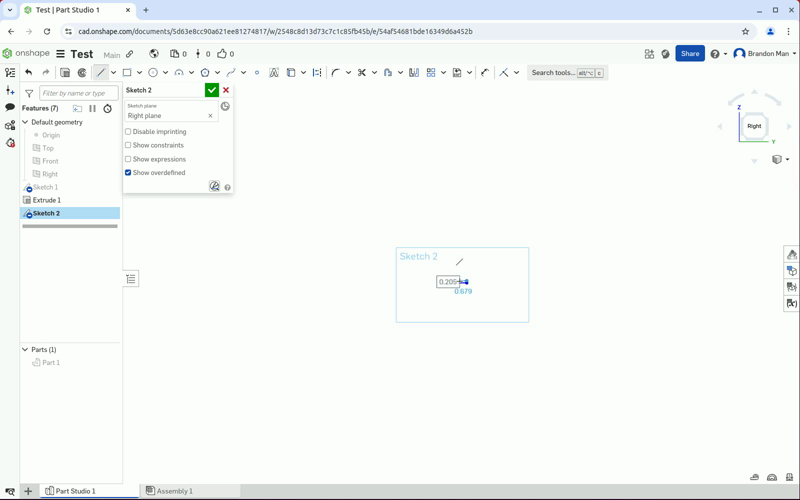
scroll(6)
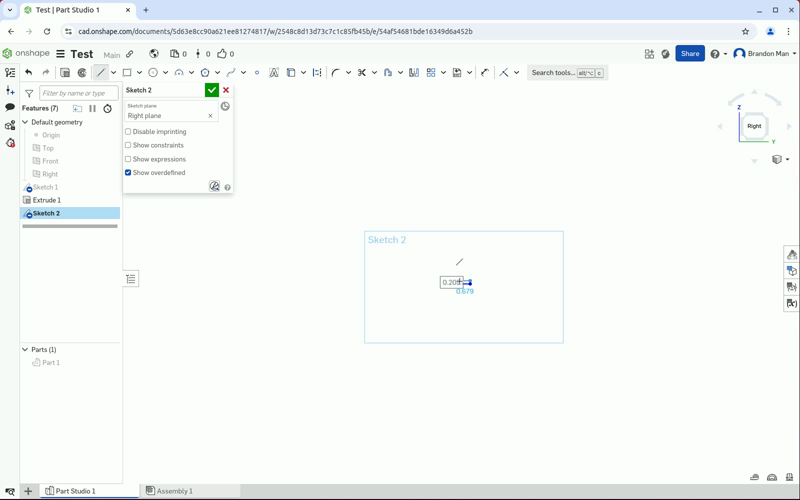
scroll(6)
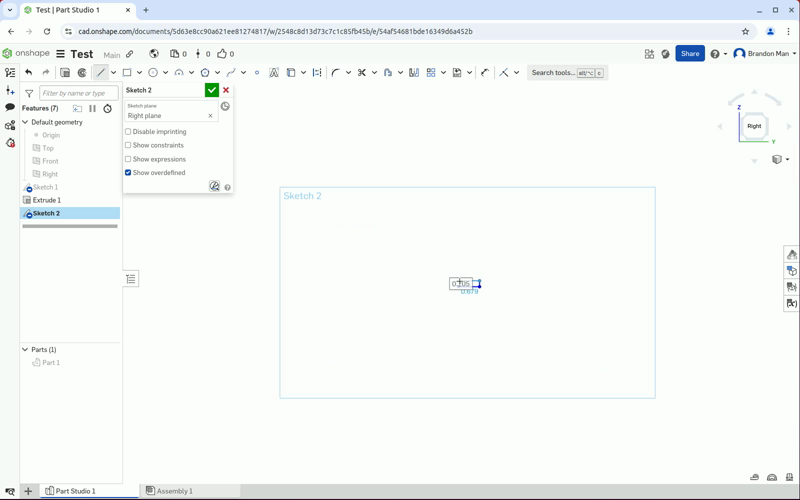
scroll(6)
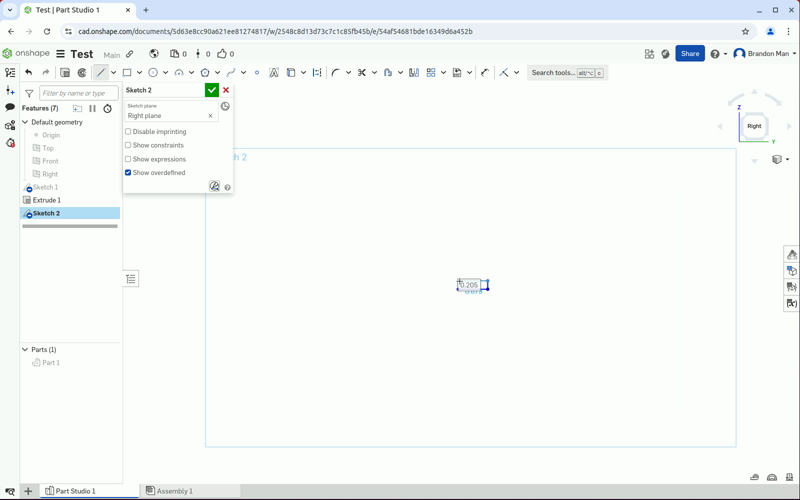
scroll(6)
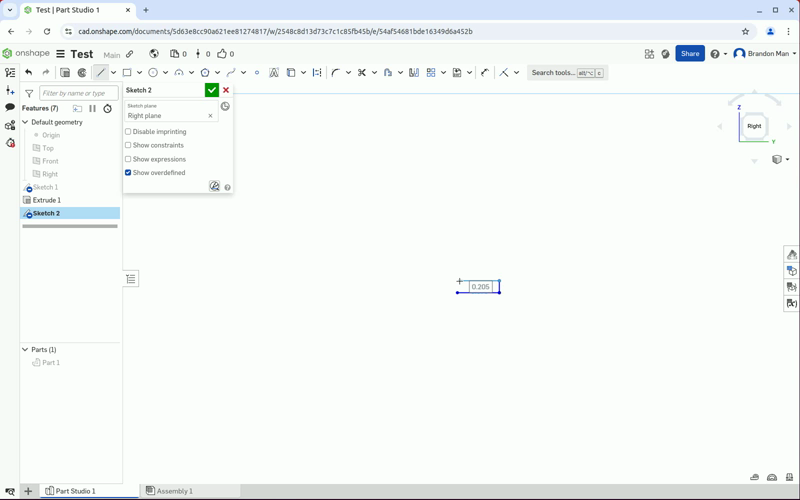
click(459, 280)
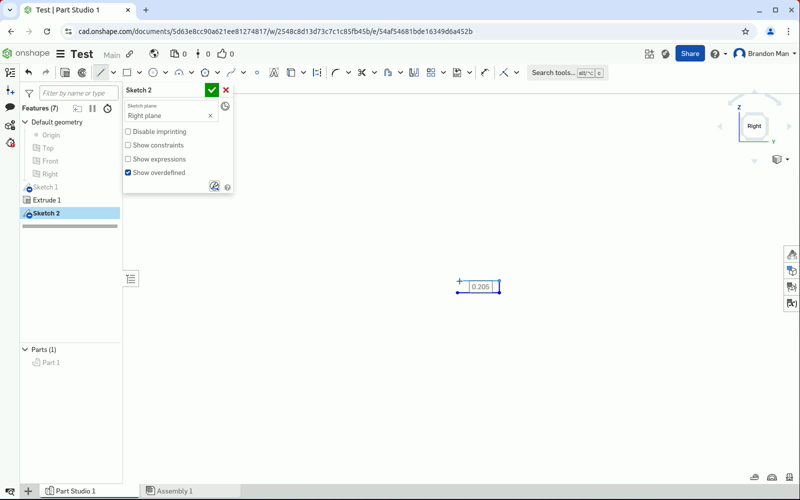
scroll(-6)
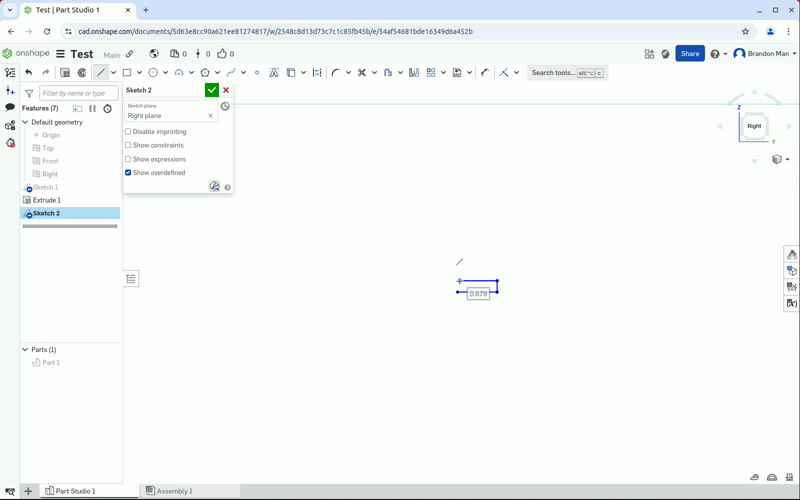
scroll(-6)
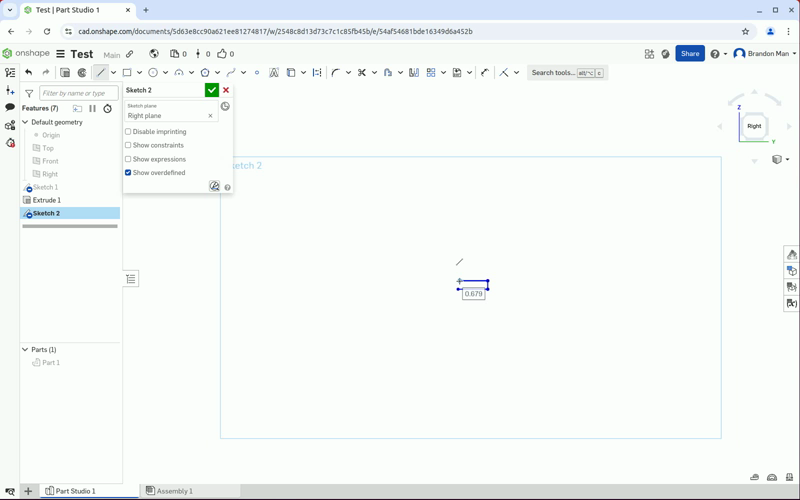
scroll(-6)
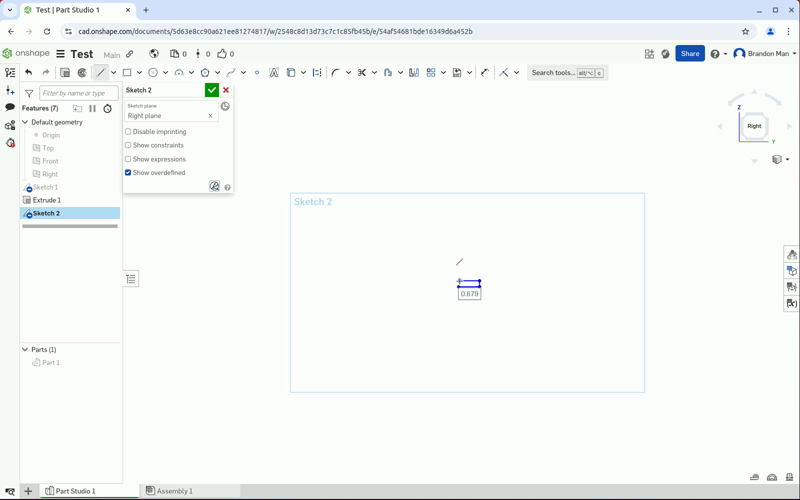
scroll(-6)
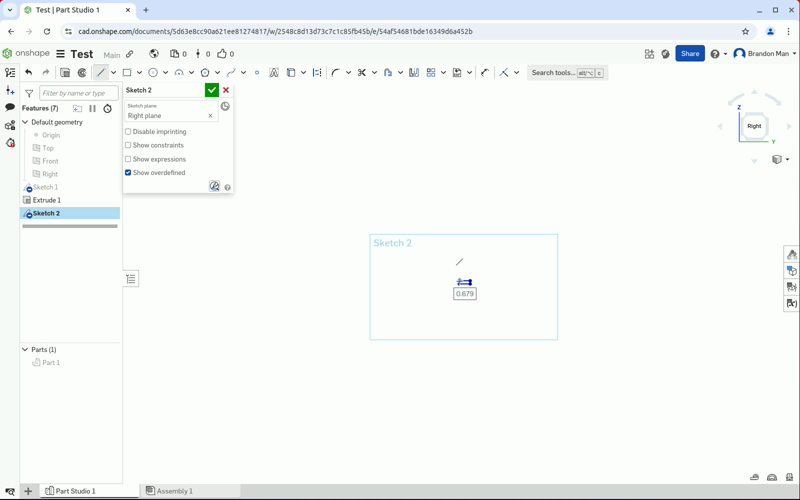
scroll(-6)
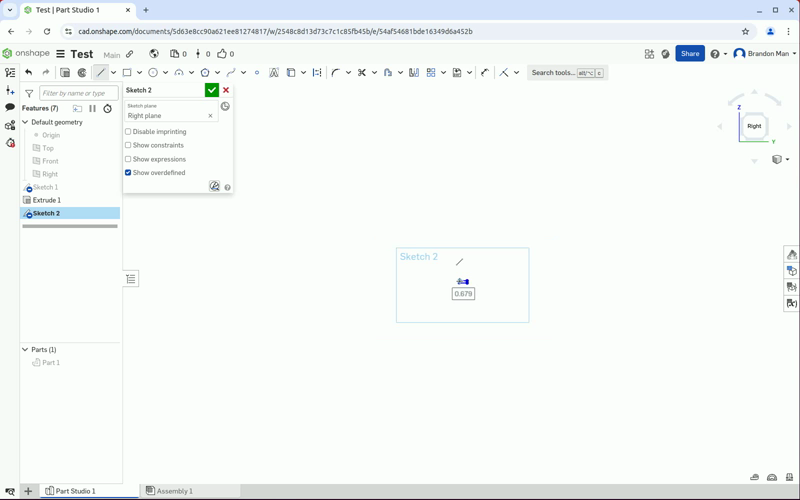
scroll(-6)
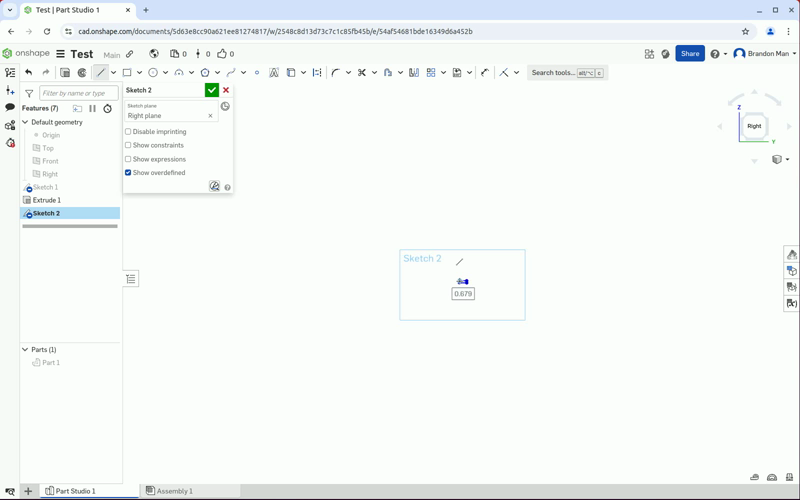
scroll(-6)
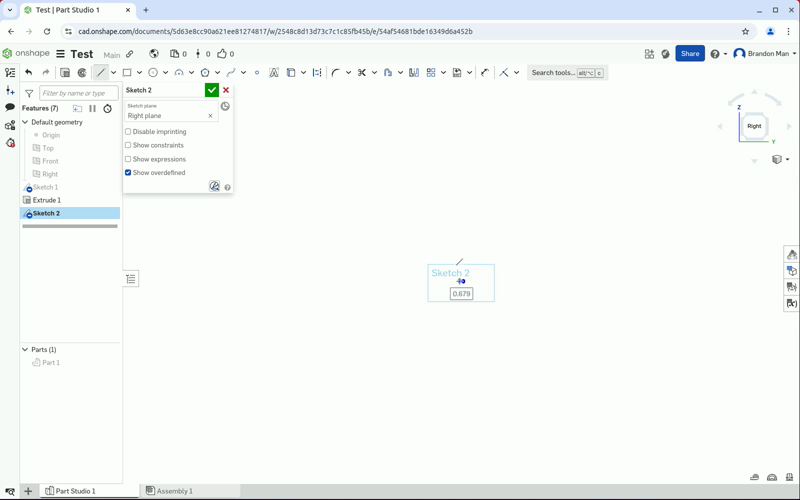
key_up(shift)
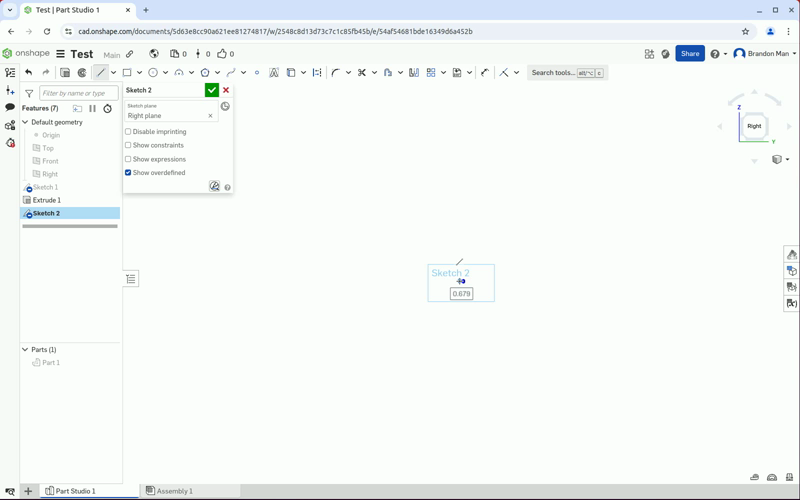
mouse_move(489, 280)
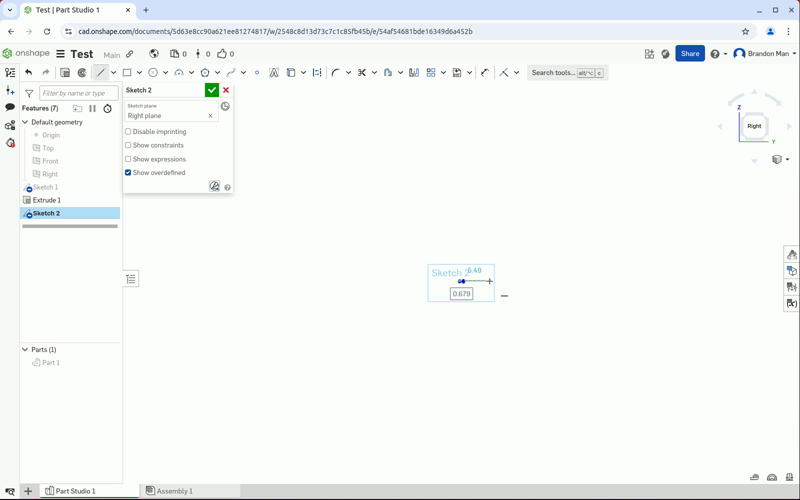
key_down(shift)
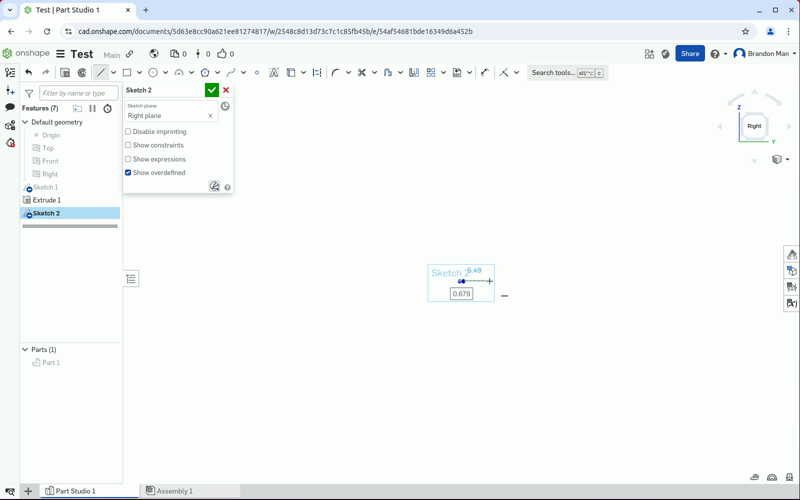
mouse_move(459, 281)
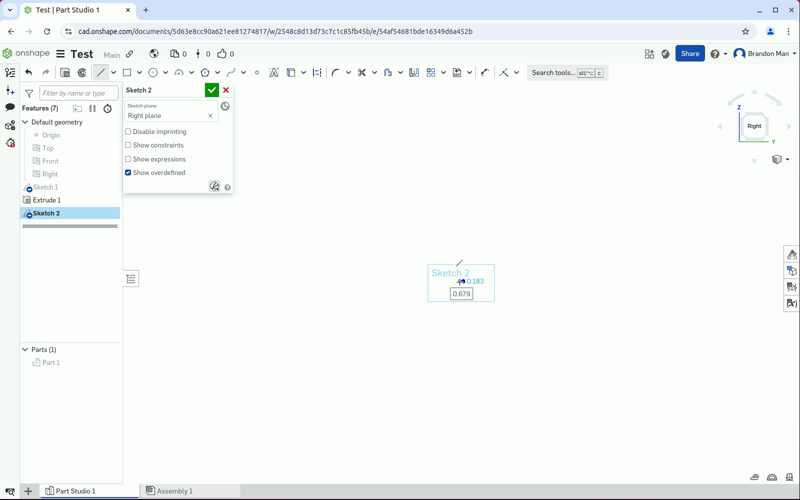
scroll(6)
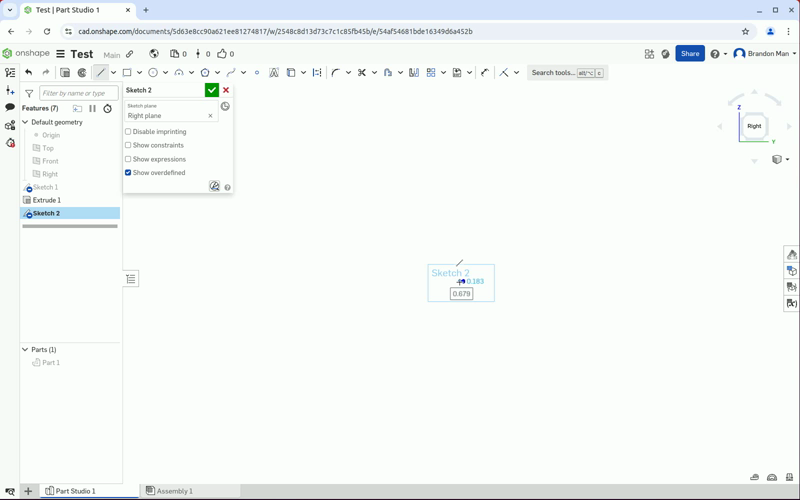
scroll(6)
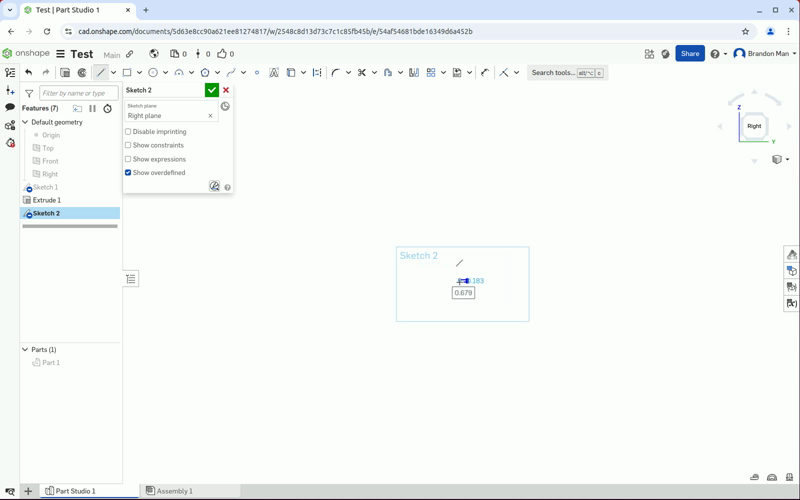
scroll(6)
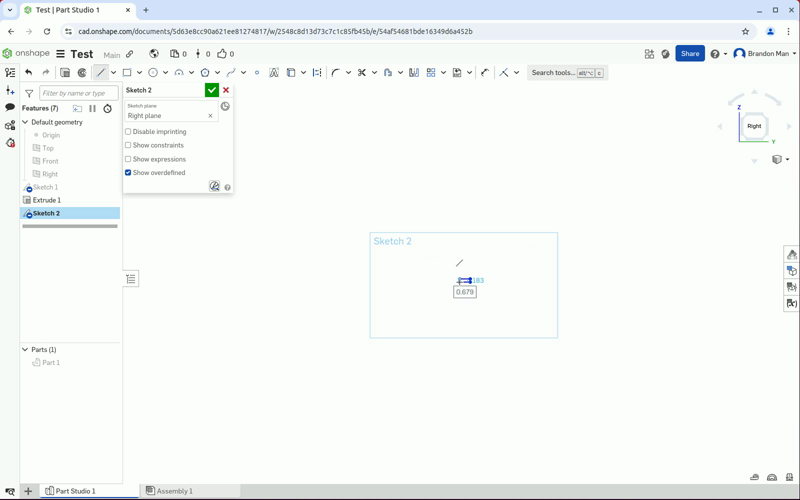
scroll(6)
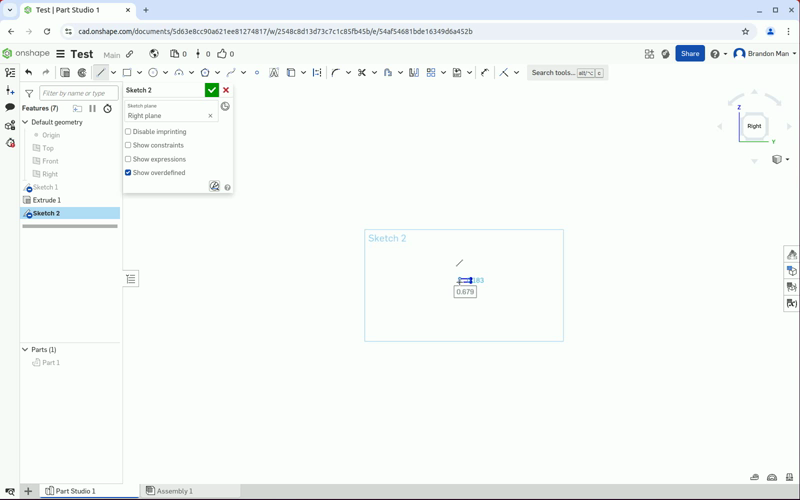
scroll(6)
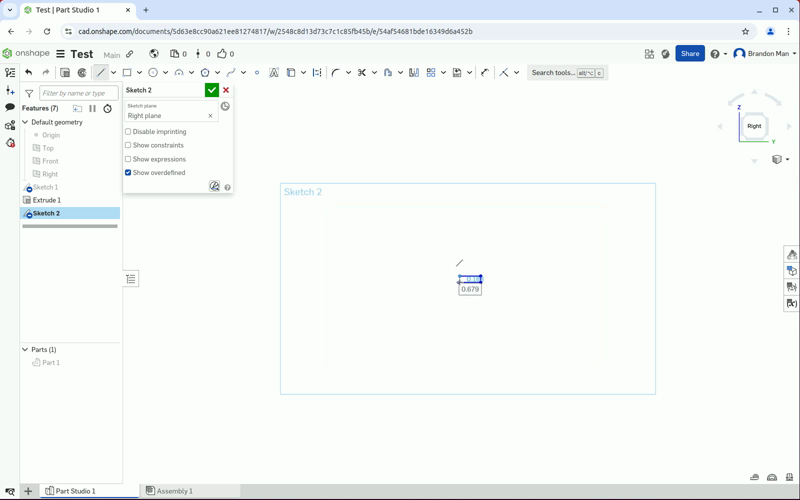
scroll(6)
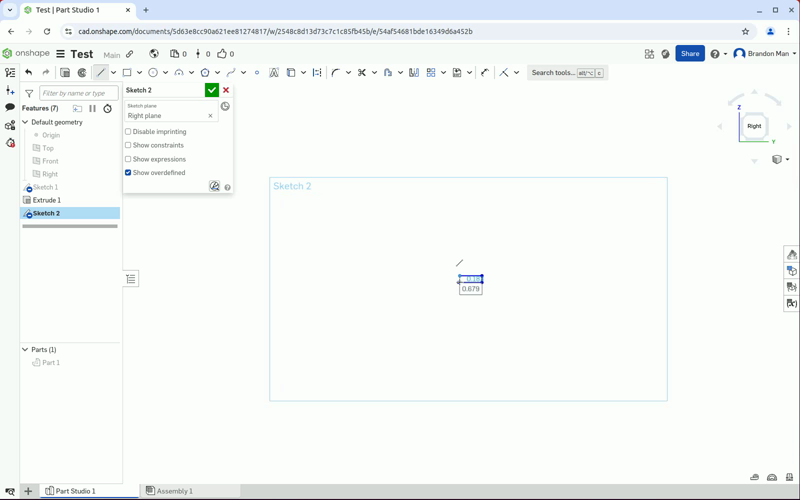
scroll(6)
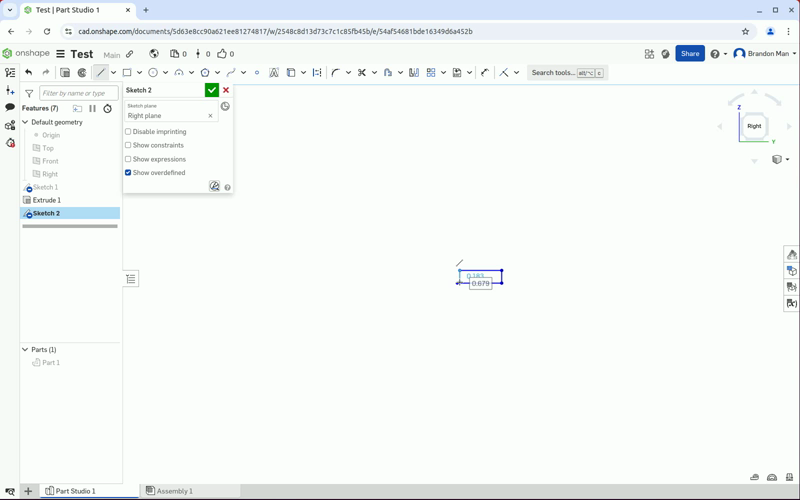
key_up(shift)
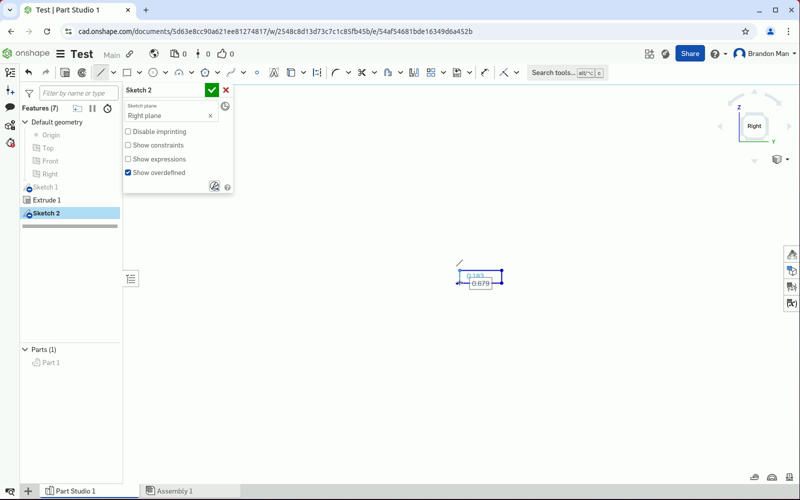
click(459, 281)
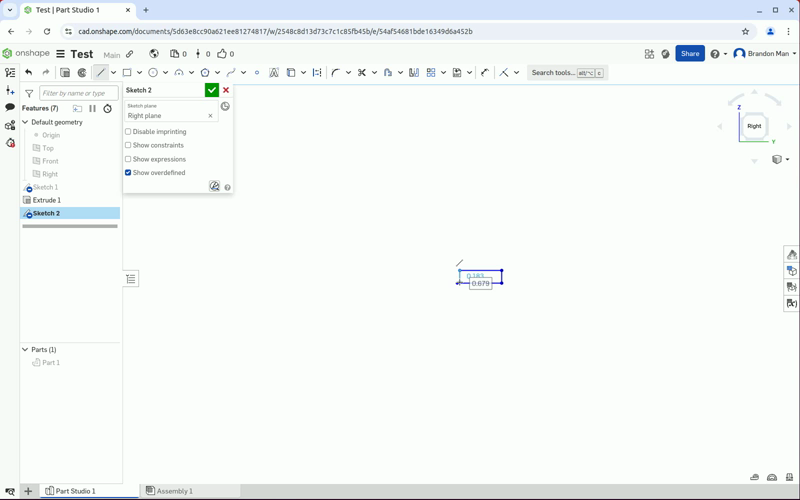
scroll(-6)
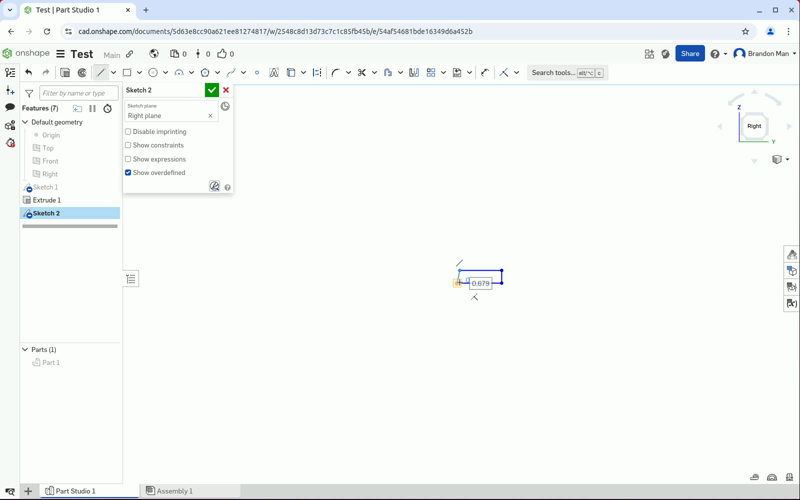
scroll(-6)
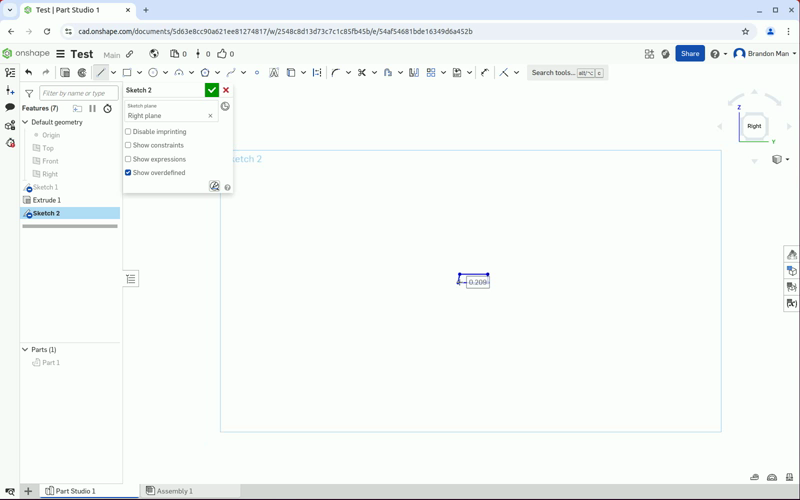
scroll(-6)
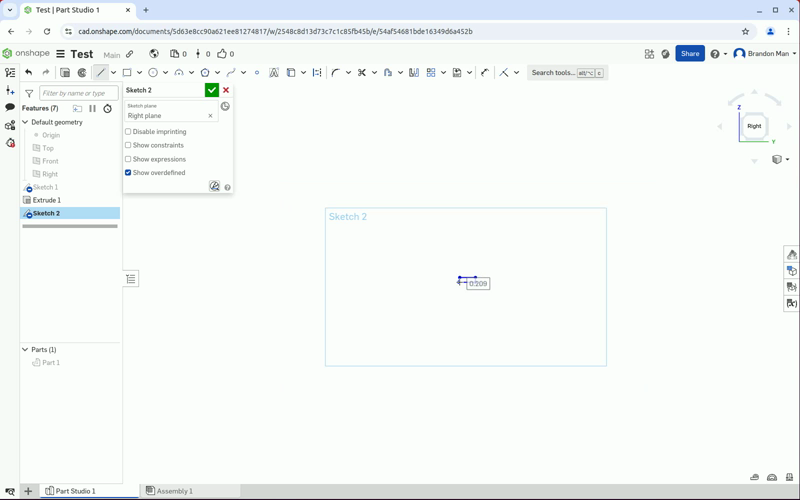
scroll(-6)
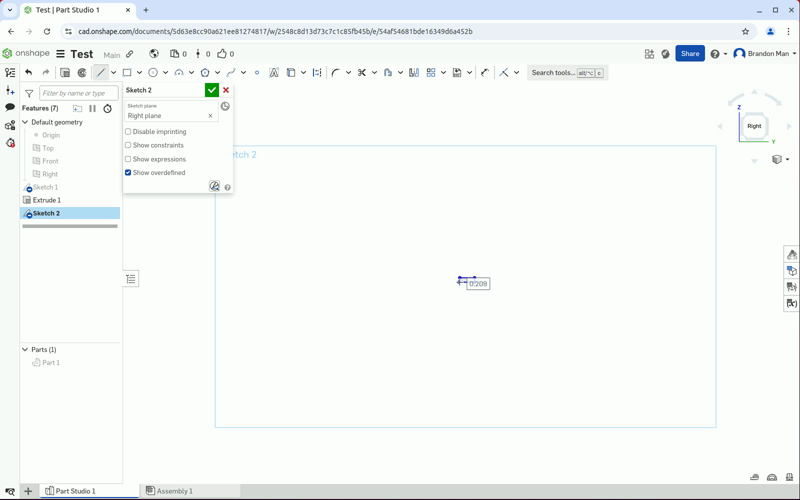
scroll(-6)
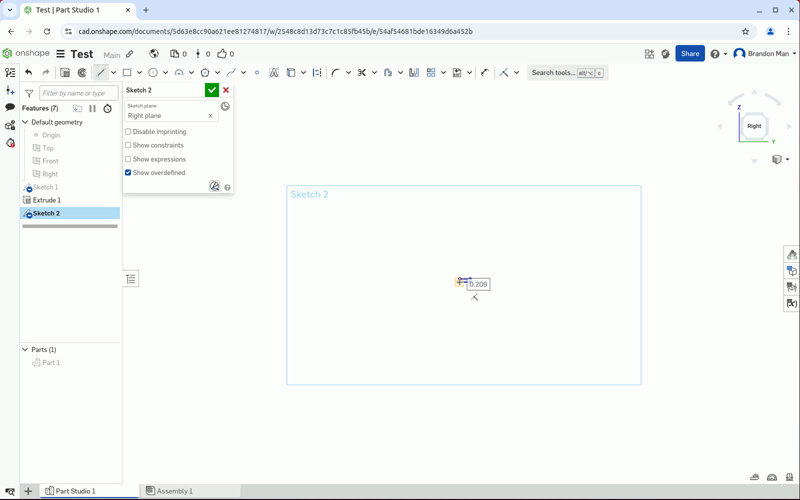
scroll(-6)
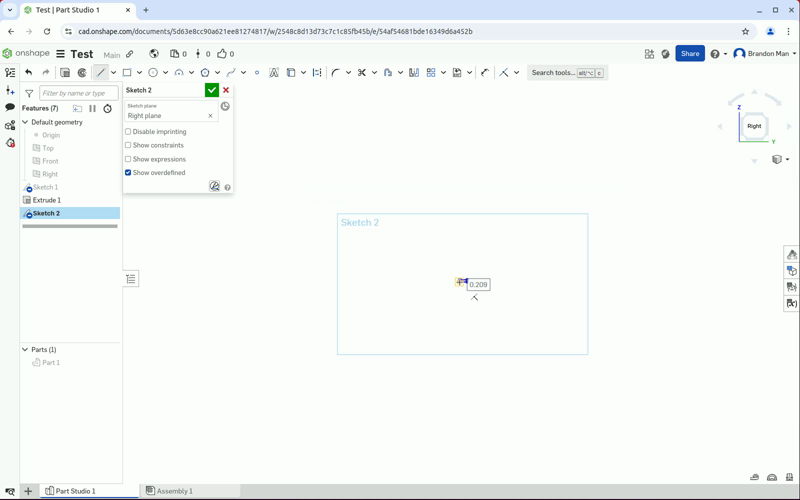
scroll(-6)
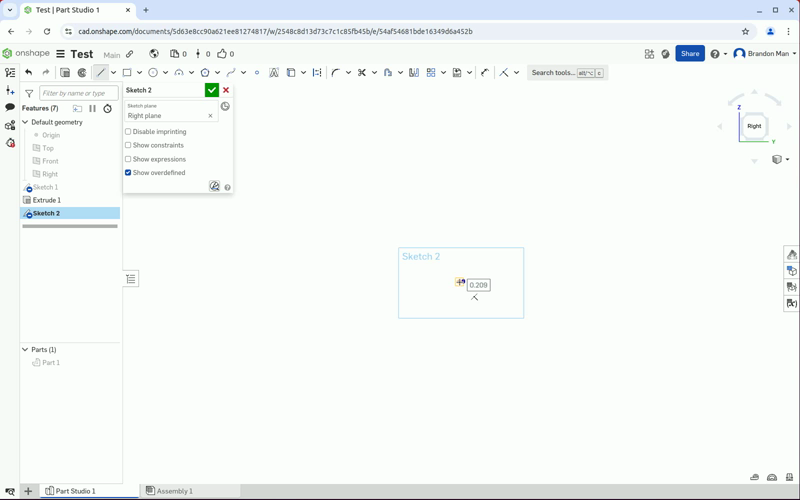
key(esc)
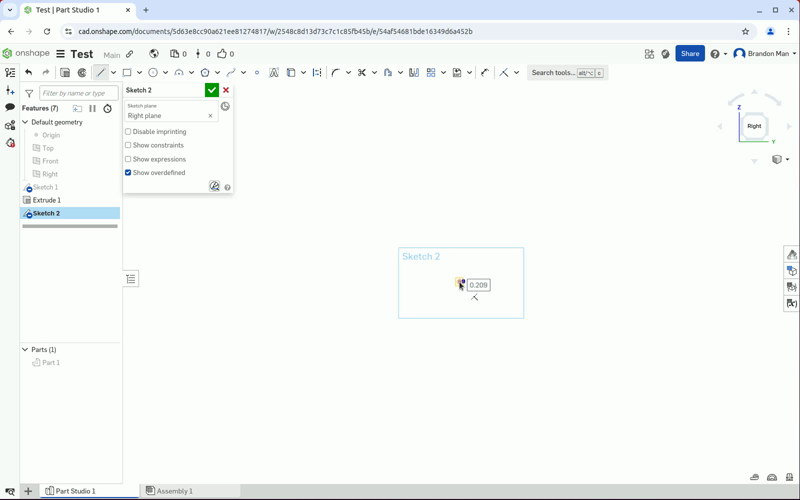
mouse_move(459, 281)
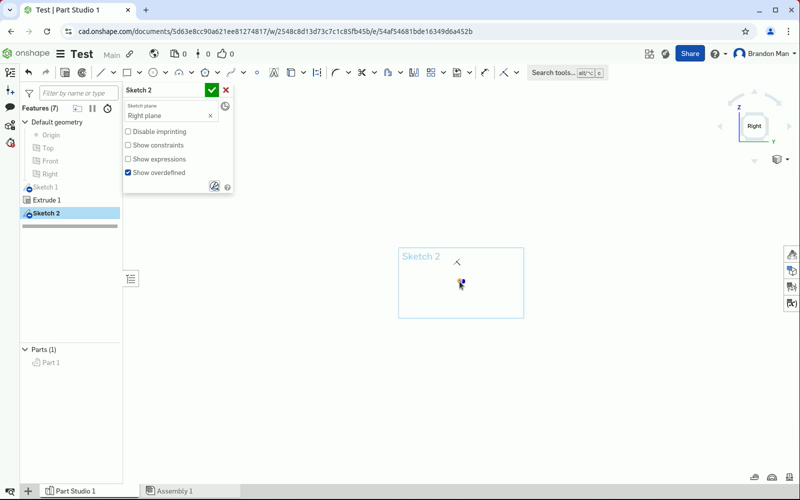
scroll(6)
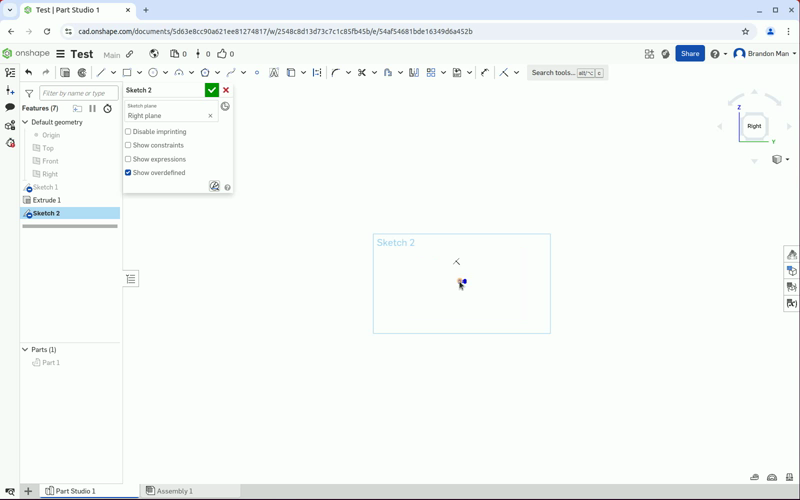
scroll(6)
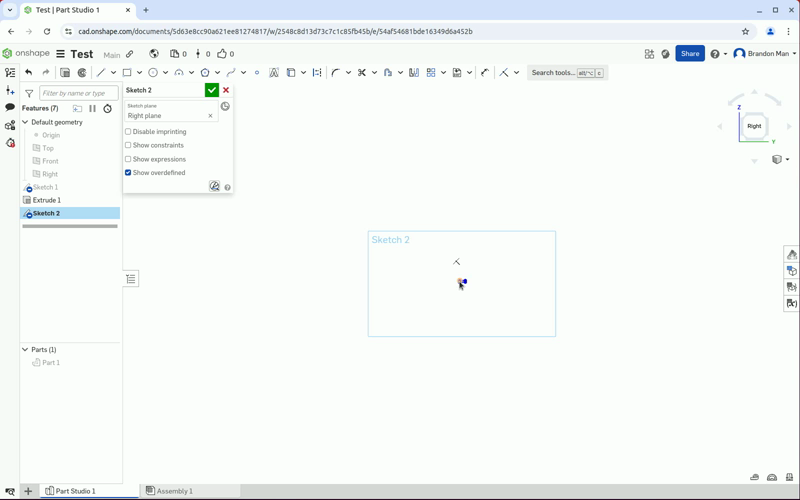
scroll(6)
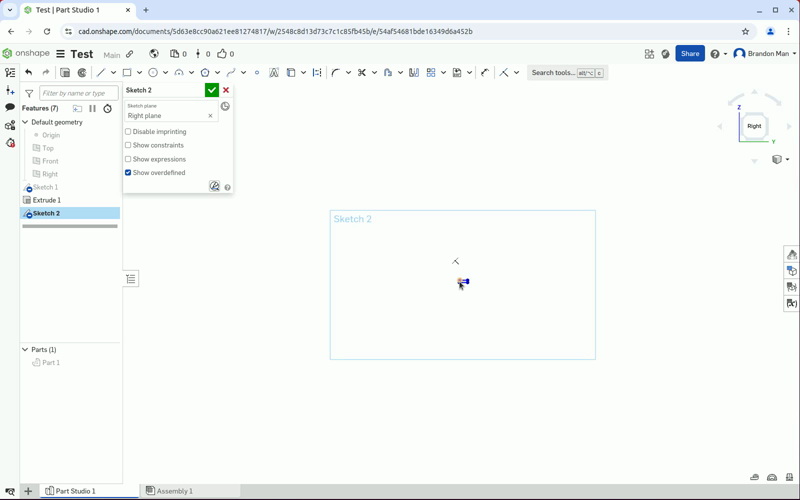
scroll(6)
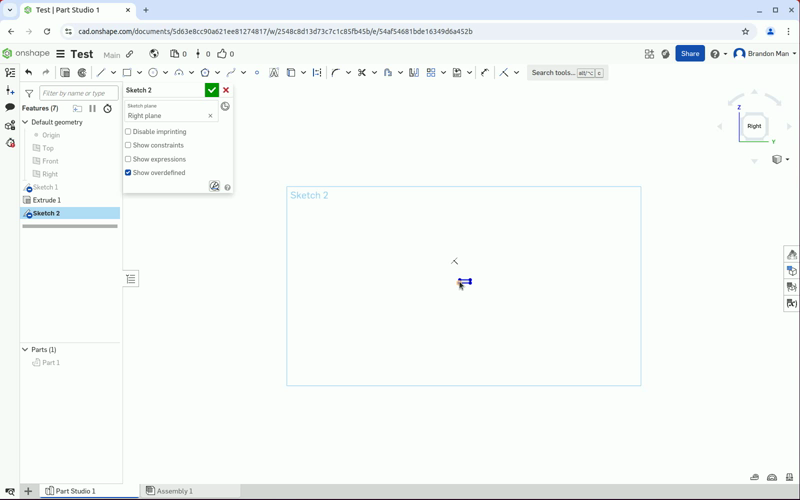
scroll(6)
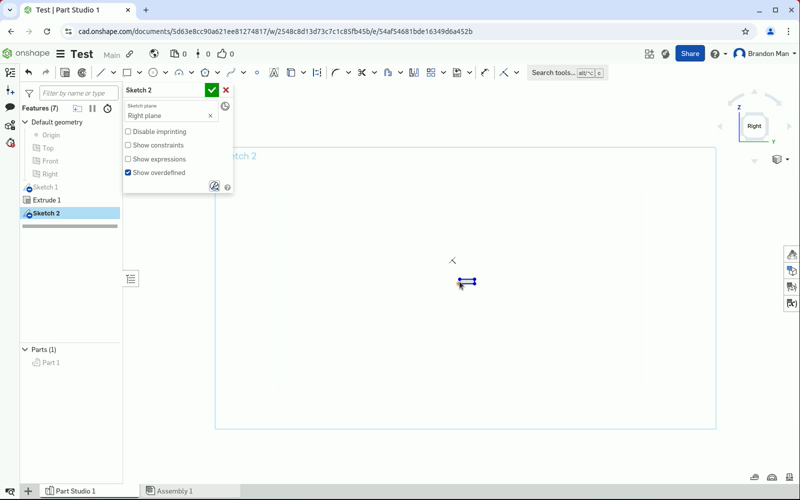
scroll(6)
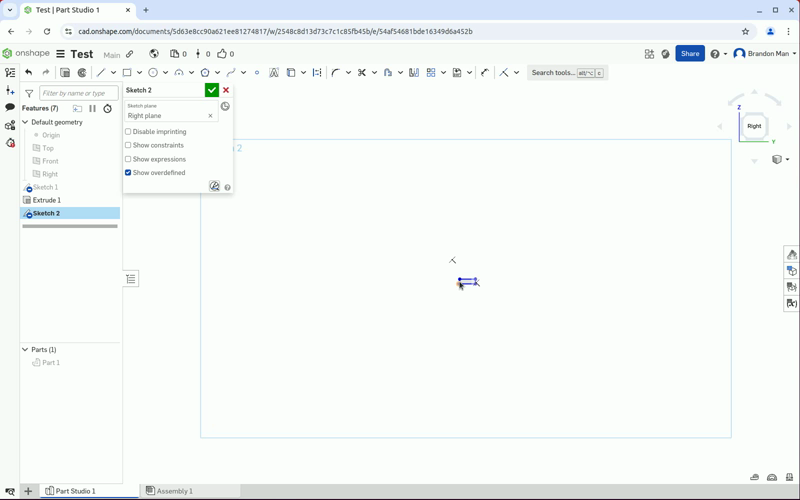
scroll(6)
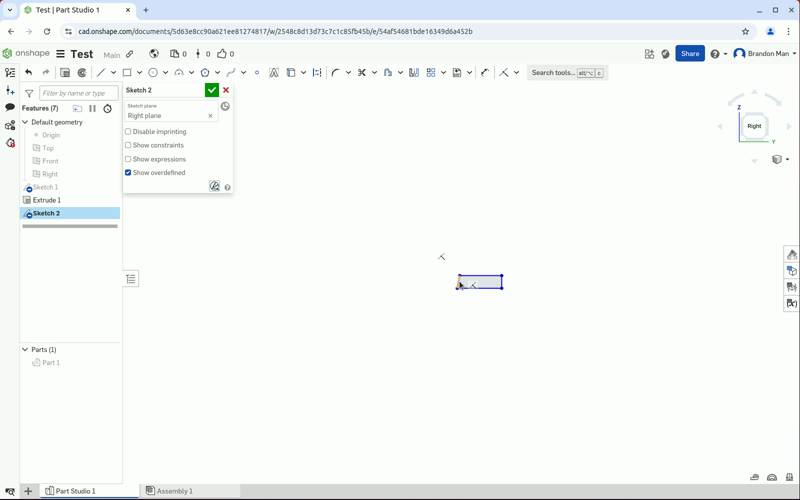
click(459, 281)
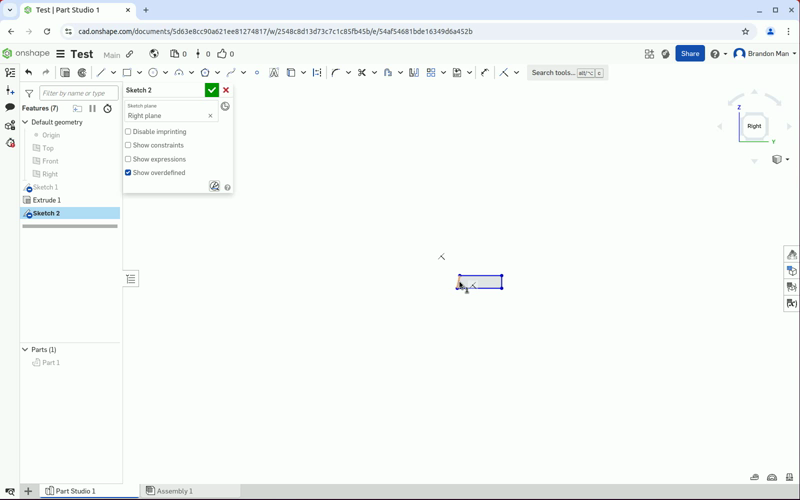
scroll(-6)
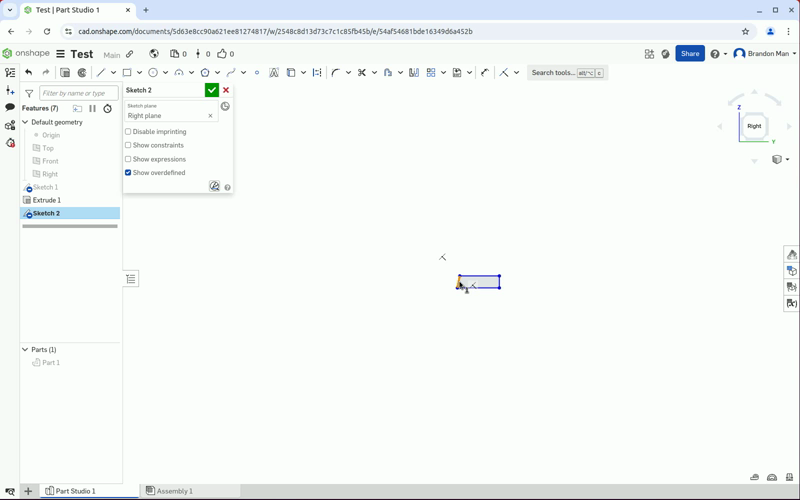
scroll(-6)
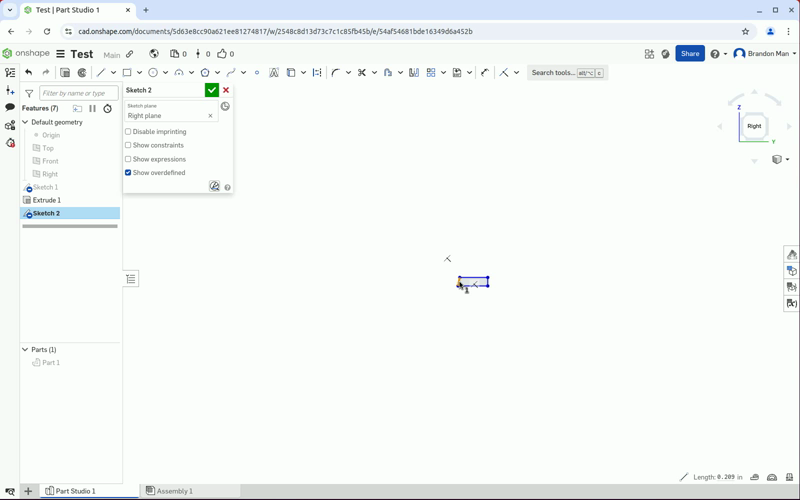
scroll(-6)
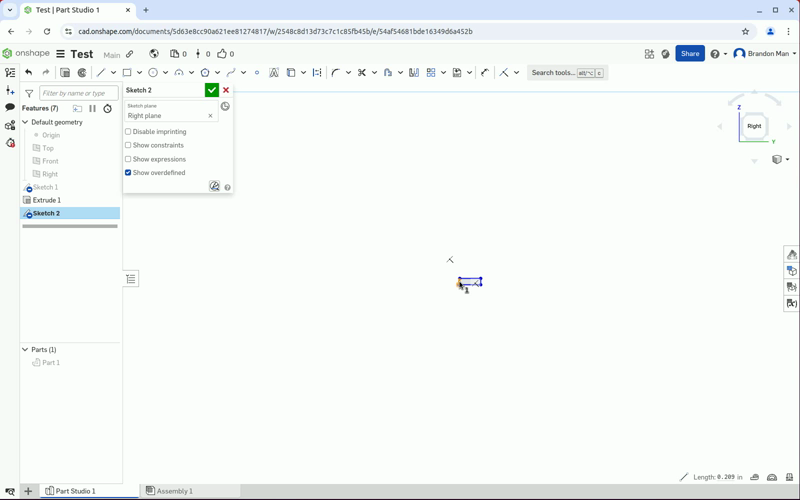
scroll(-6)
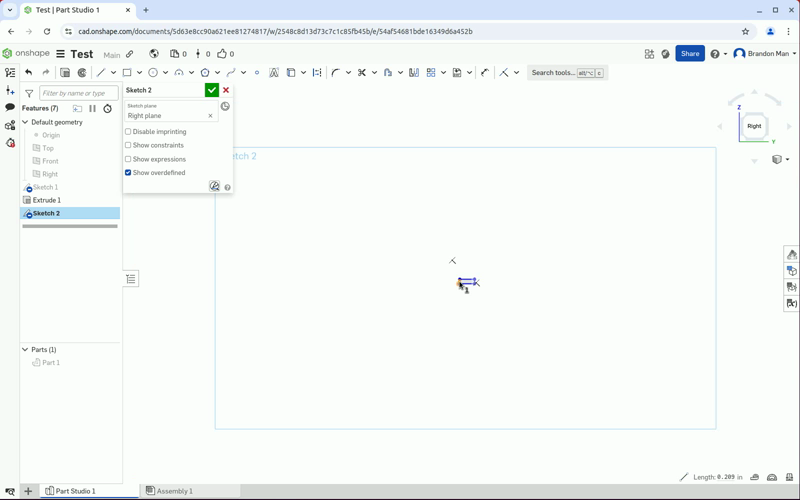
scroll(-6)
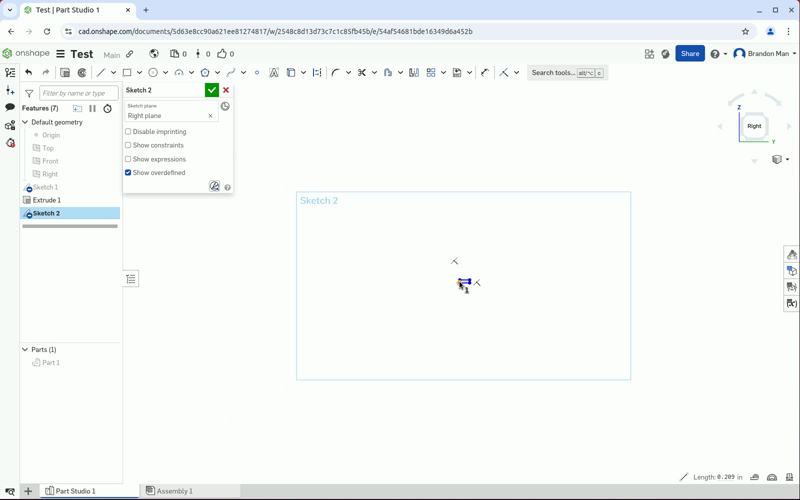
scroll(-6)
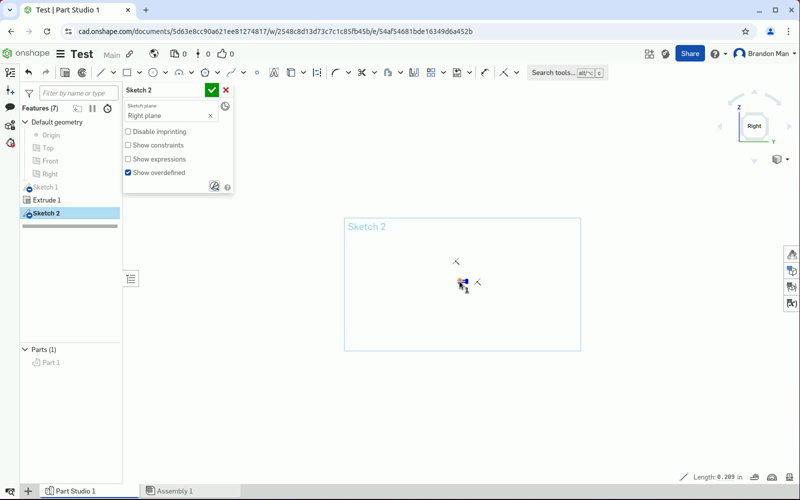
scroll(-6)
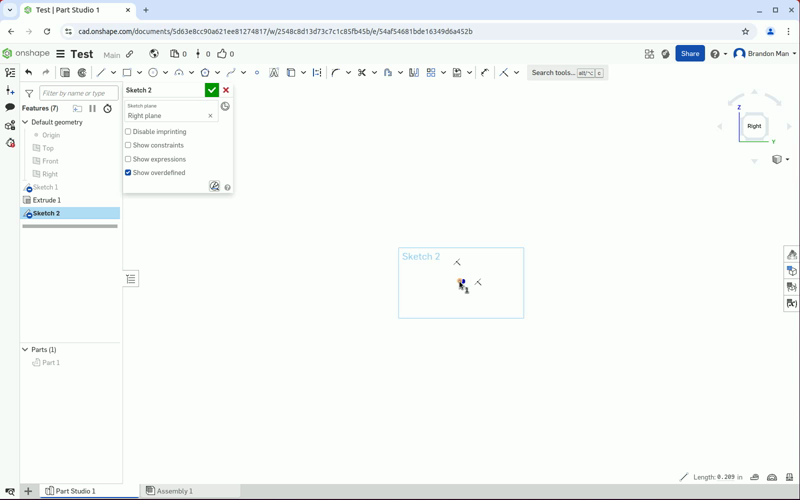
mouse_move(73, 352)
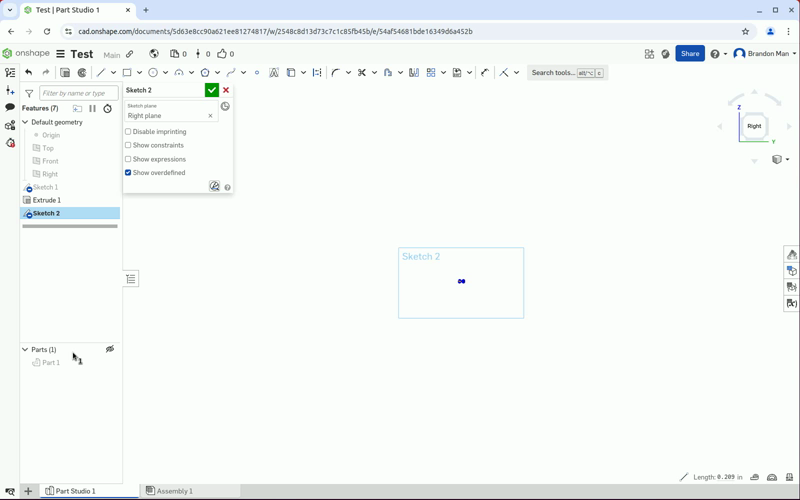
key(shift+y)
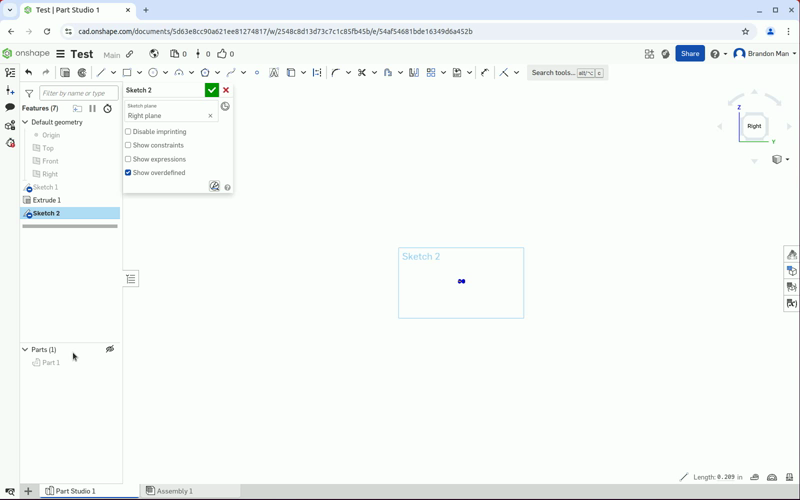
key(shift+e)
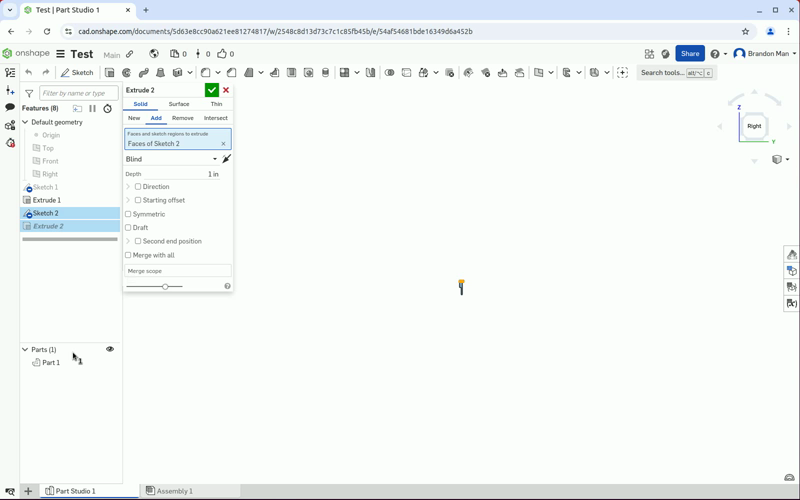
mouse_move(143, 106)
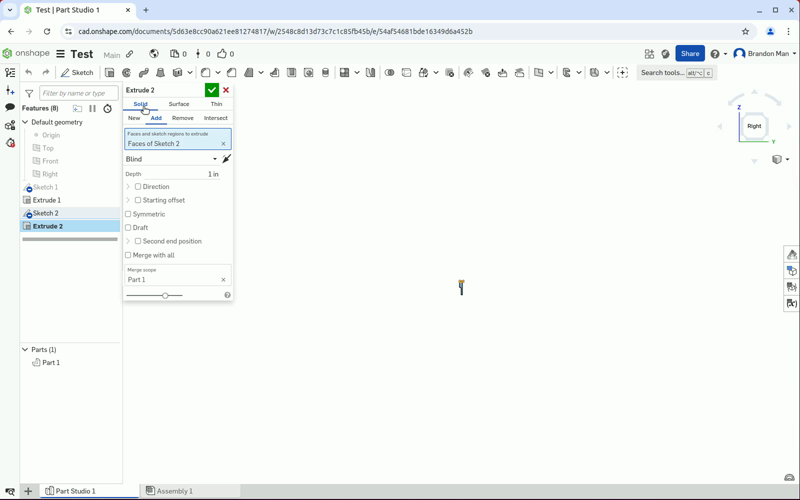
click(143, 106)
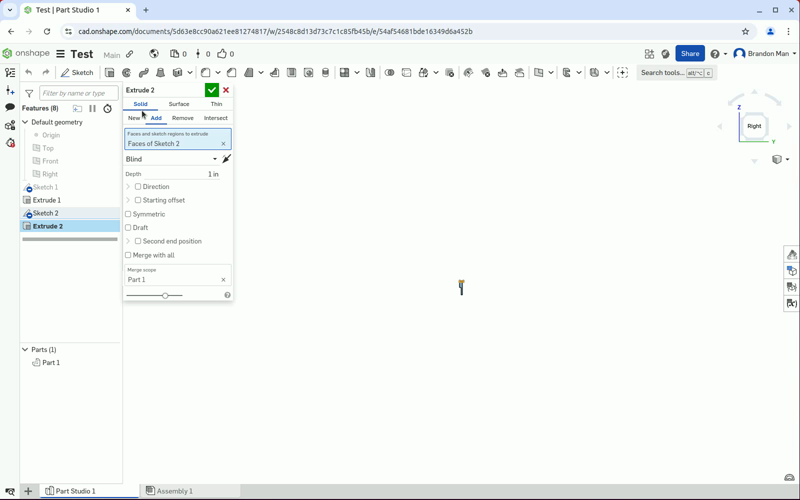
mouse_move(137, 120)
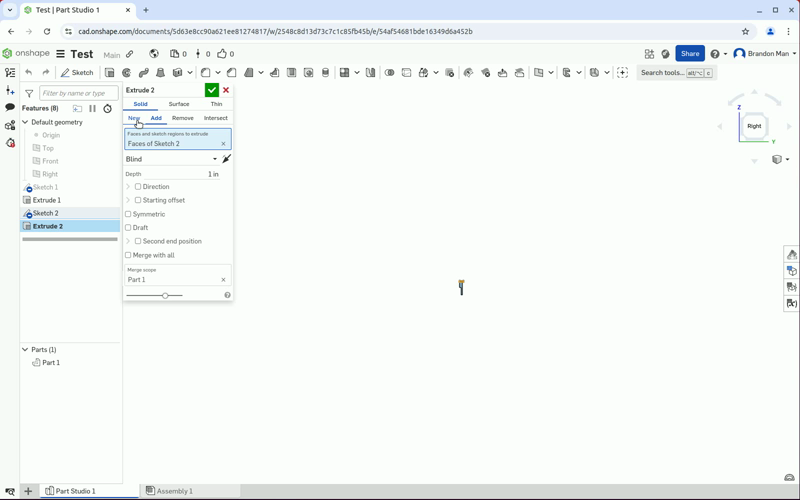
click(137, 120)
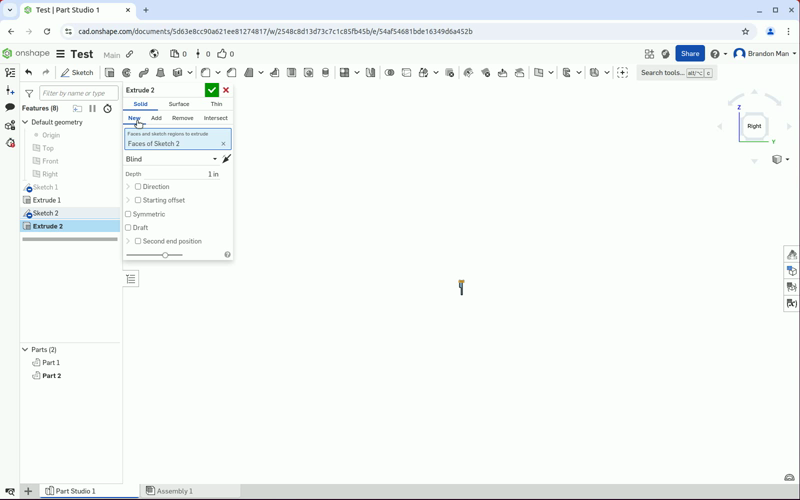
key(tab, 4)
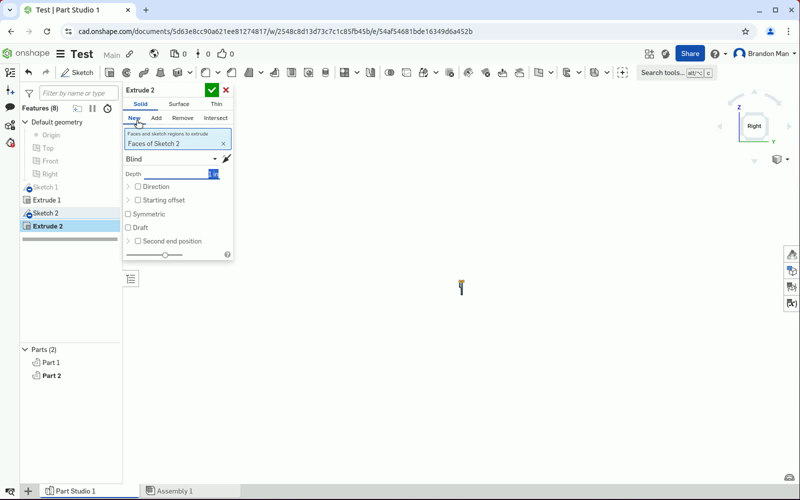
text(16.368)
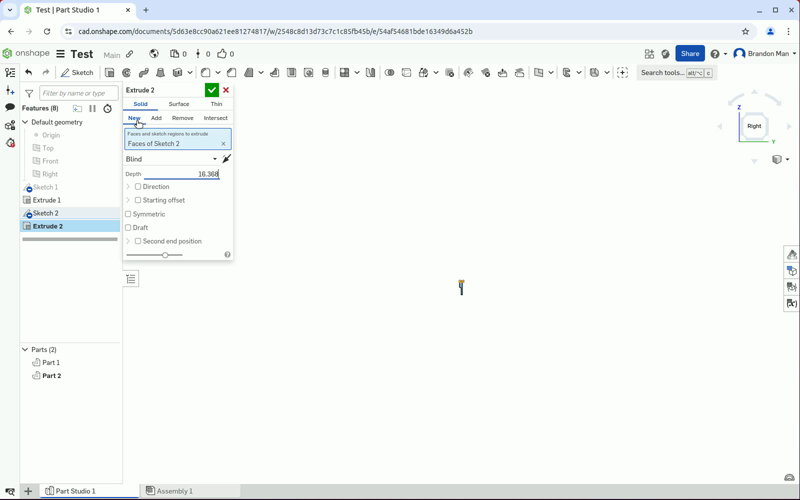
key(enter)
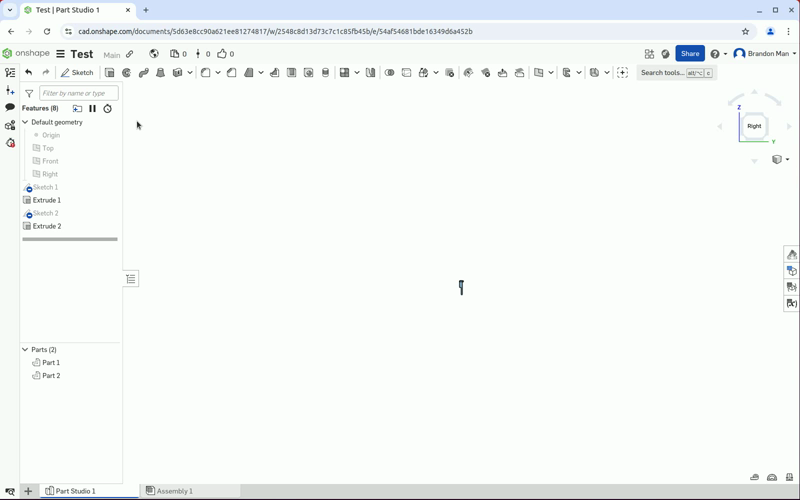
key(shift+h)
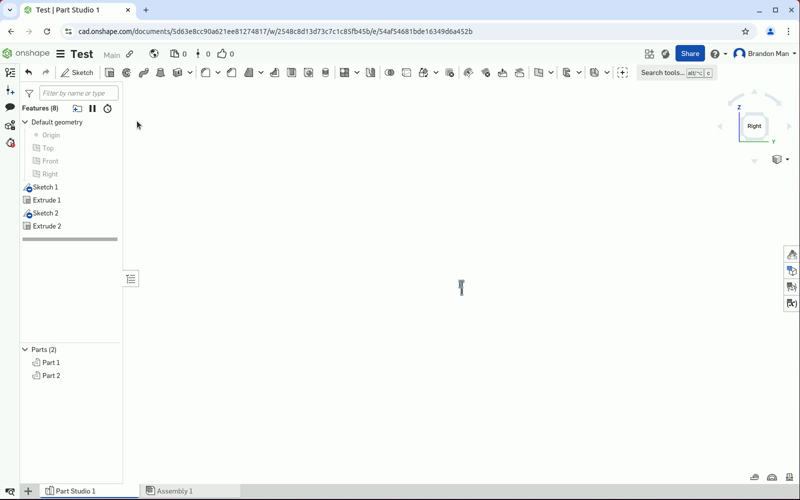
key(shift+h)
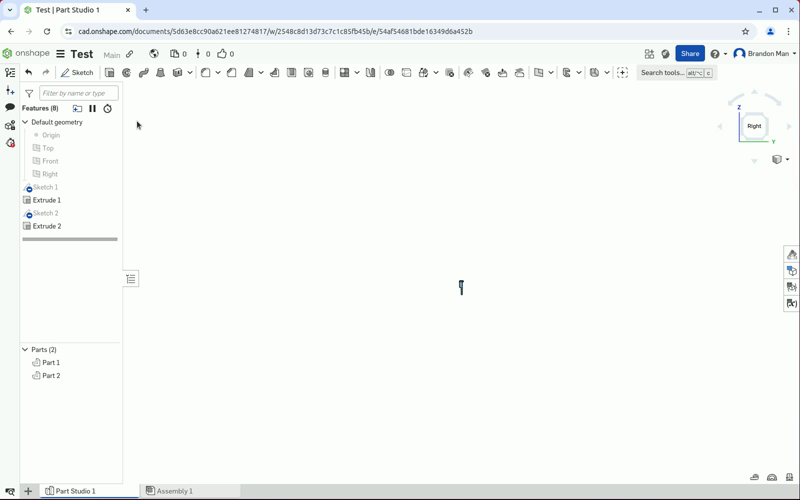
mouse_move(73, 189)
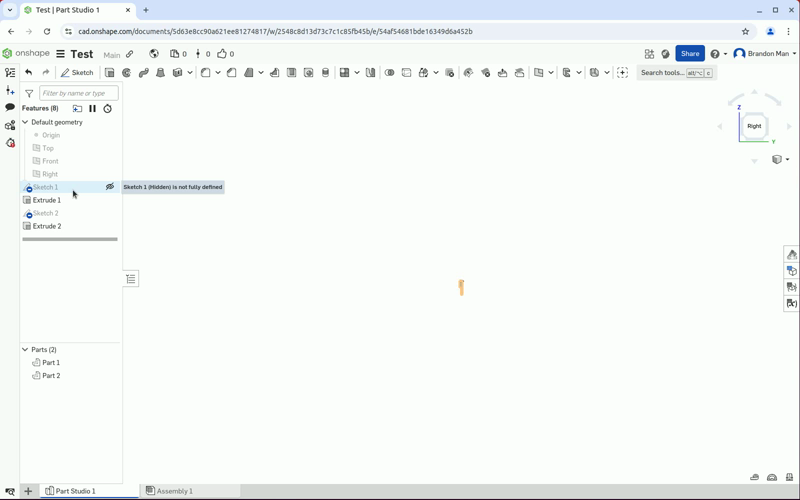
click(73, 189)
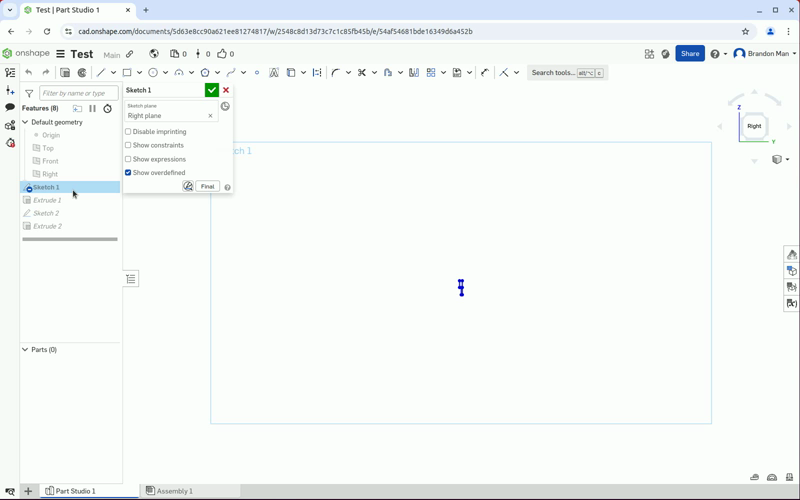
mouse_move(229, 92)
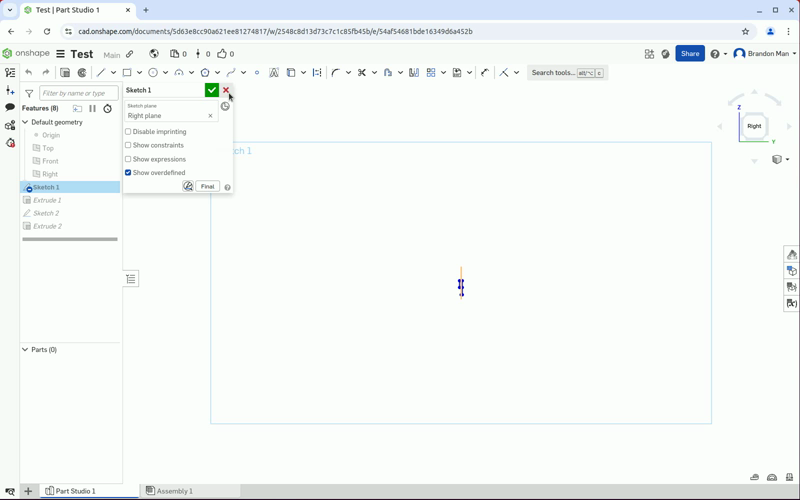
click(229, 92)
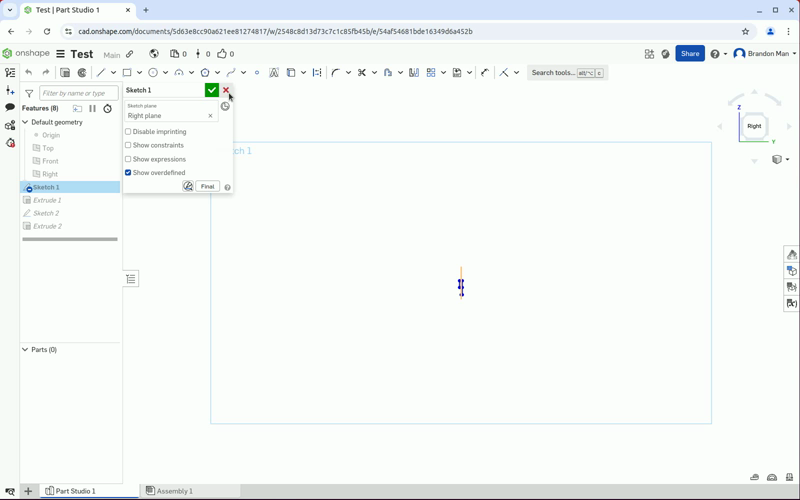
key(shift+s)
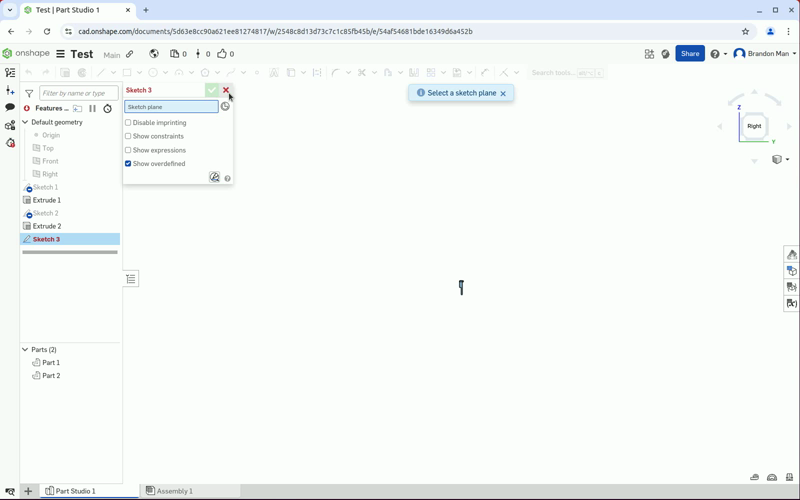
mouse_move(73, 176)
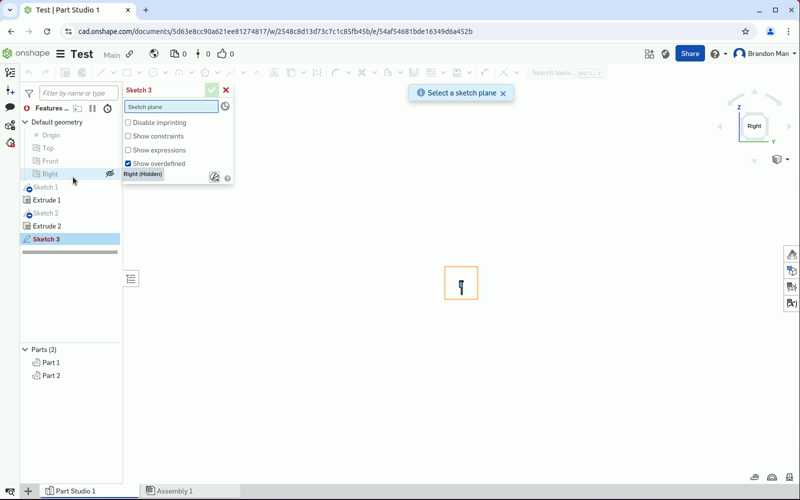
click(73, 176)
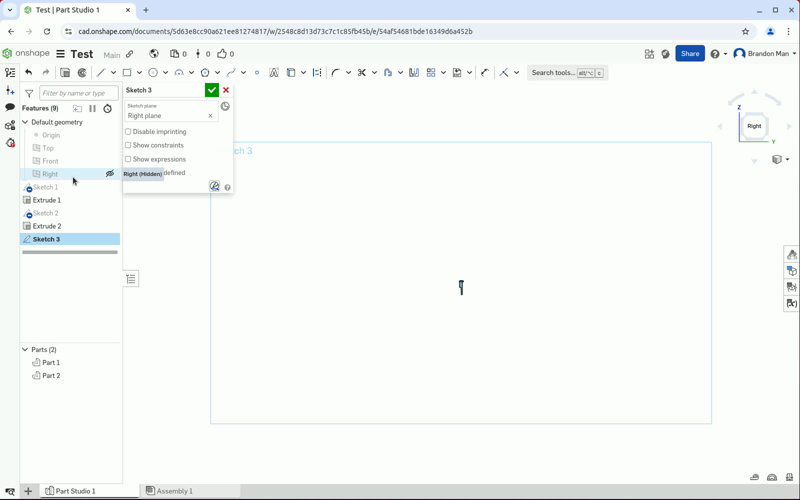
mouse_move(73, 352)
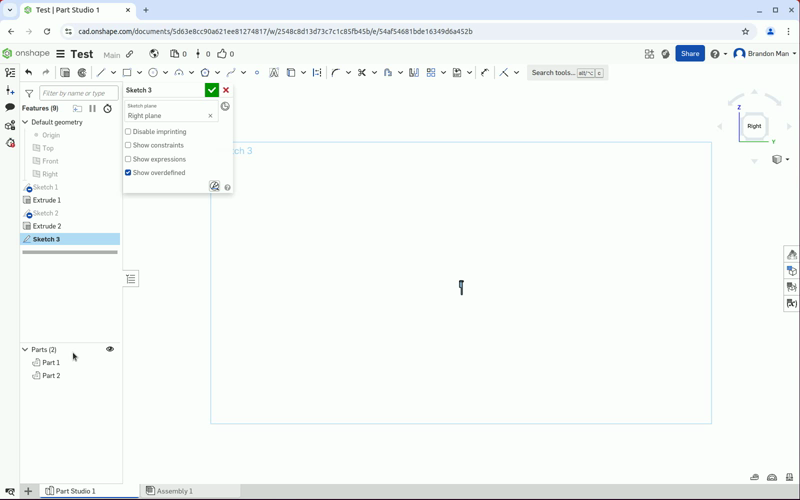
key(y)
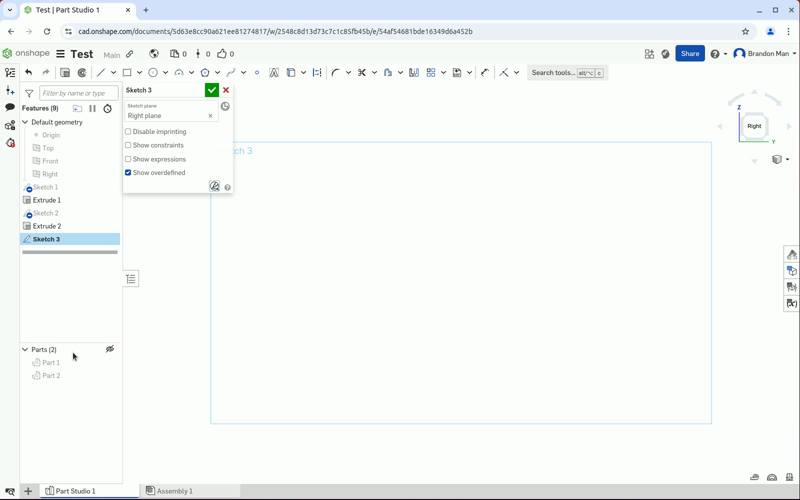
key(l)
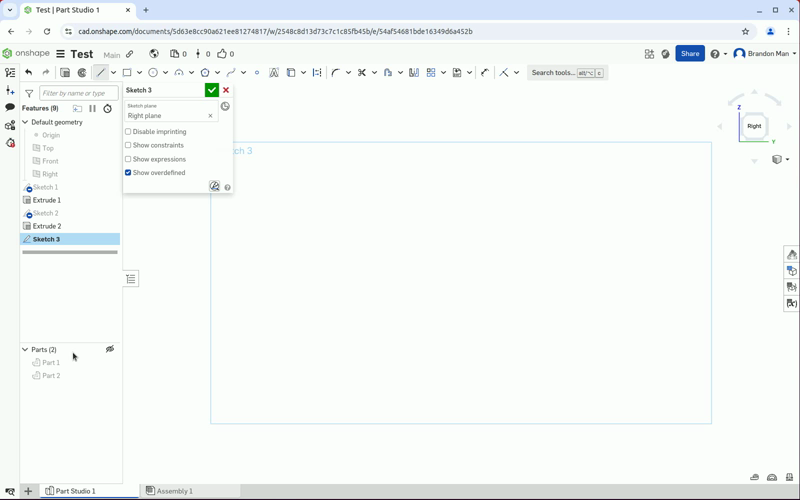
key_down(shift)
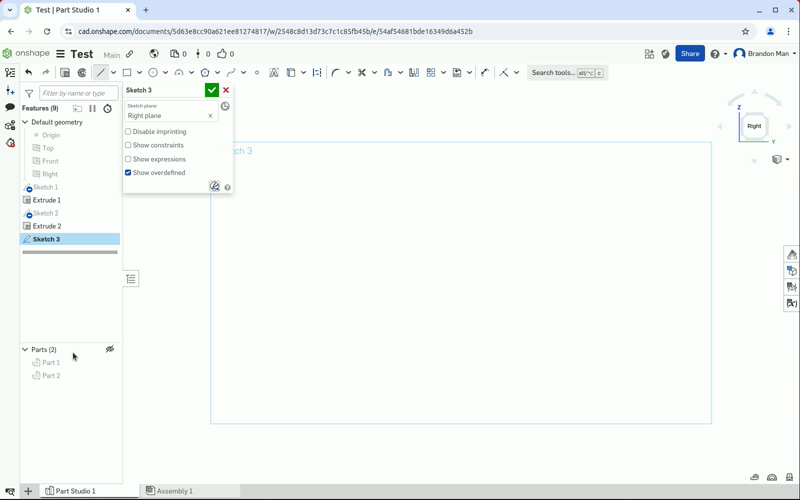
mouse_move(460, 293)
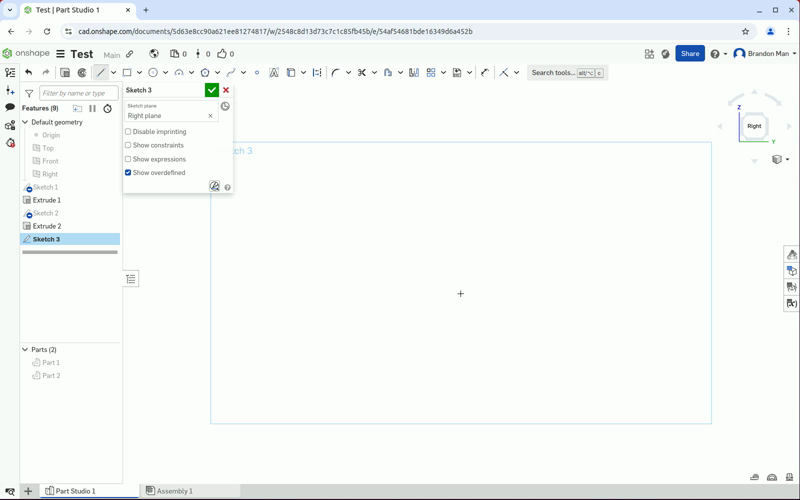
click(460, 293)
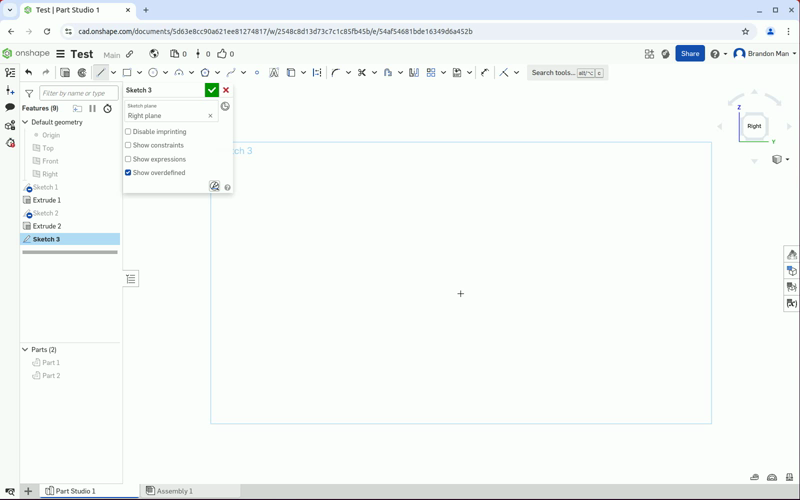
key_up(shift)
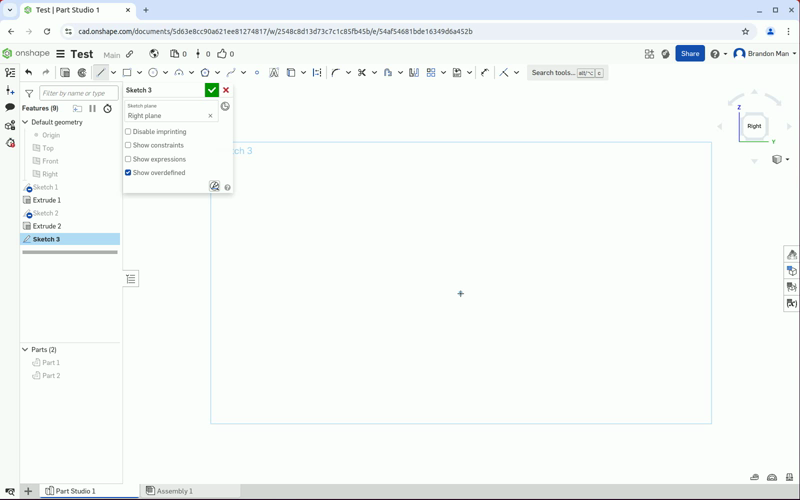
key_down(shift)
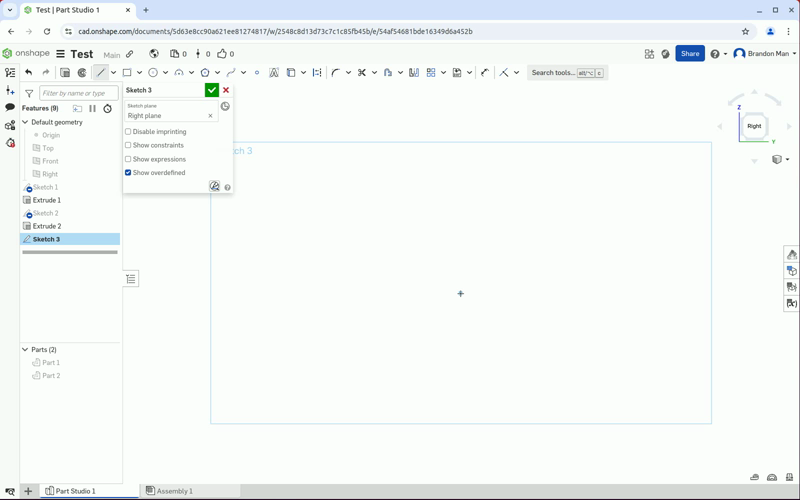
mouse_move(490, 293)
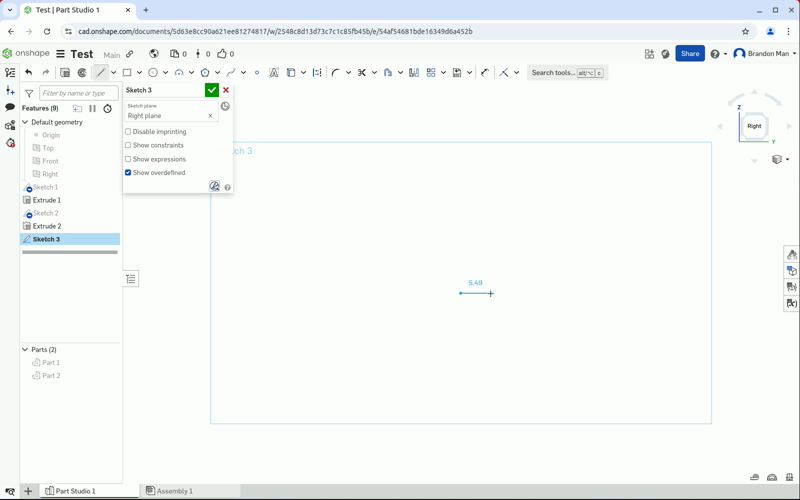
mouse_move(463, 293)
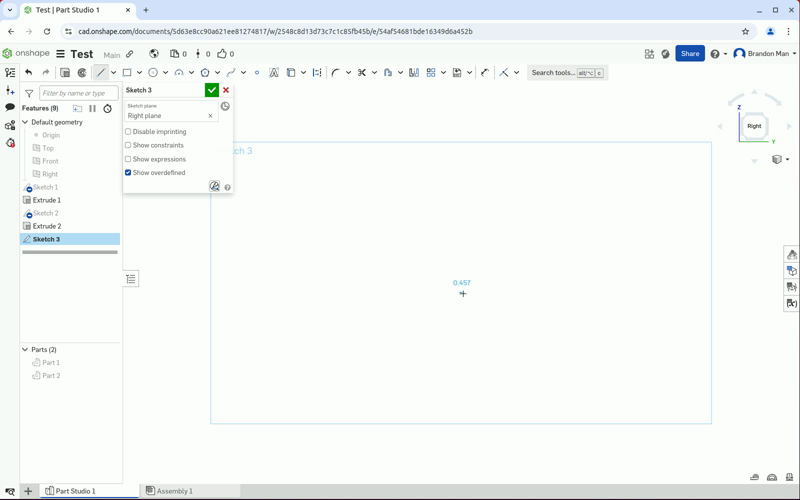
scroll(6)
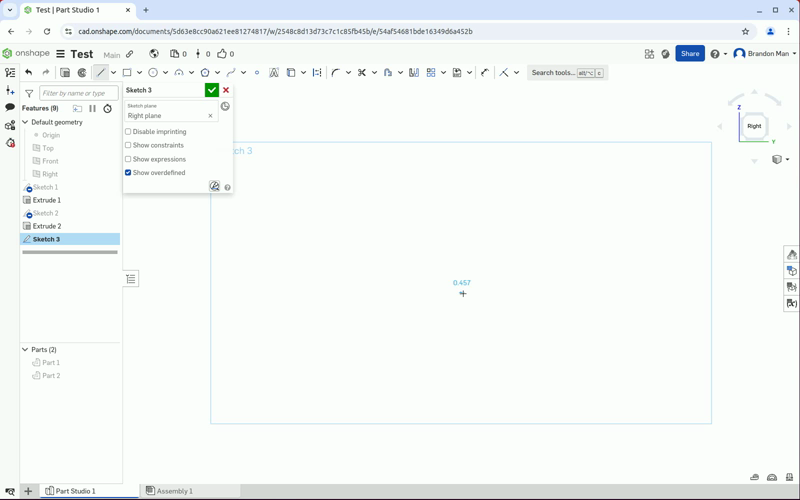
scroll(6)
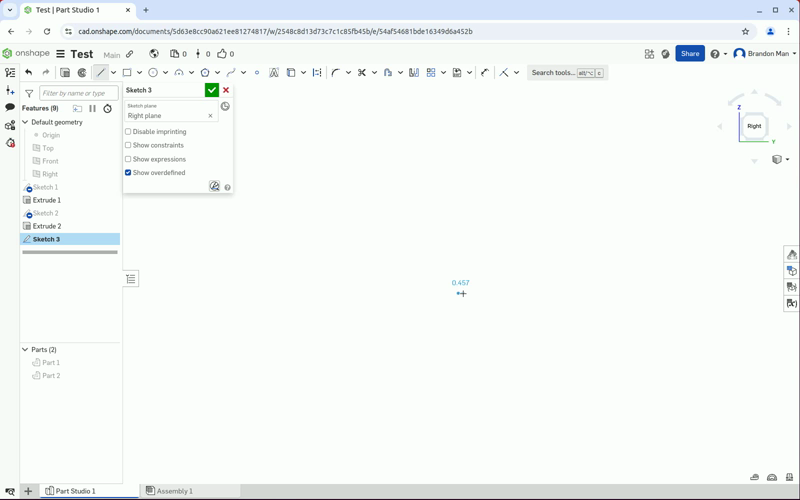
scroll(6)
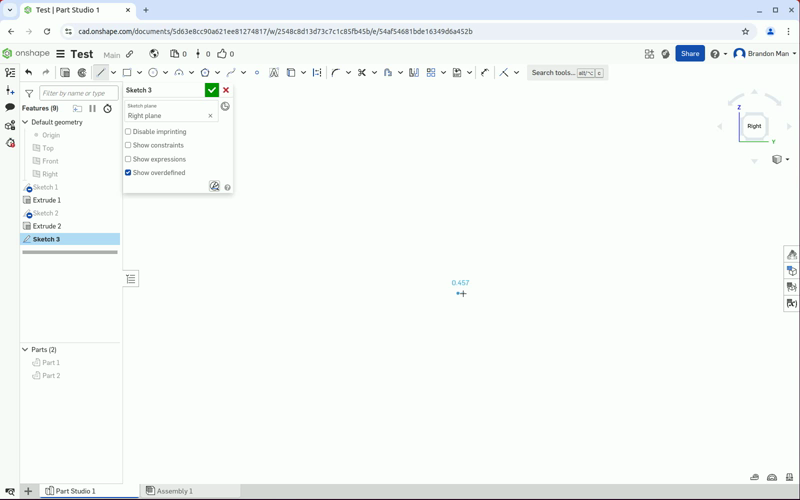
scroll(6)
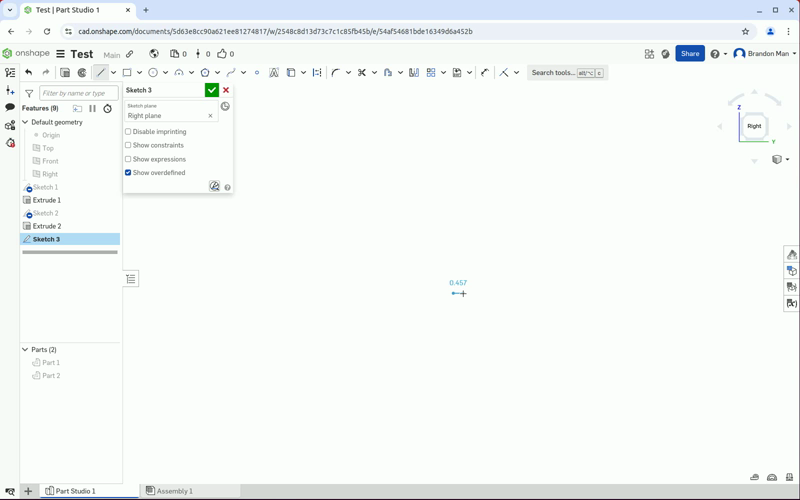
scroll(6)
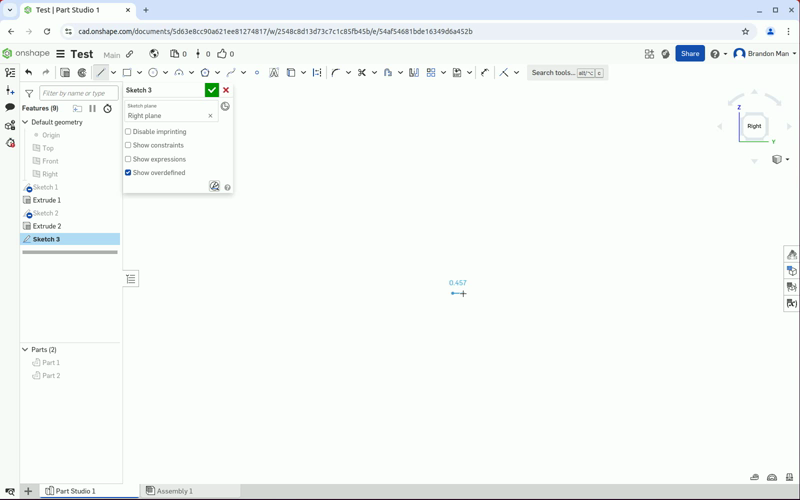
scroll(6)
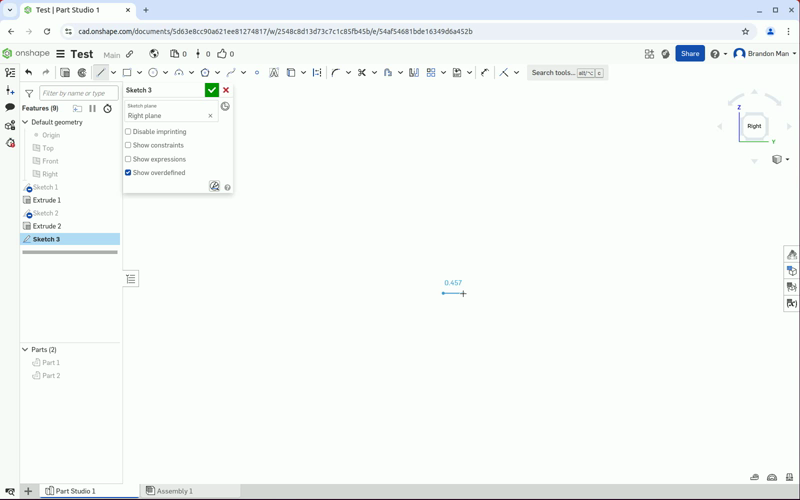
scroll(6)
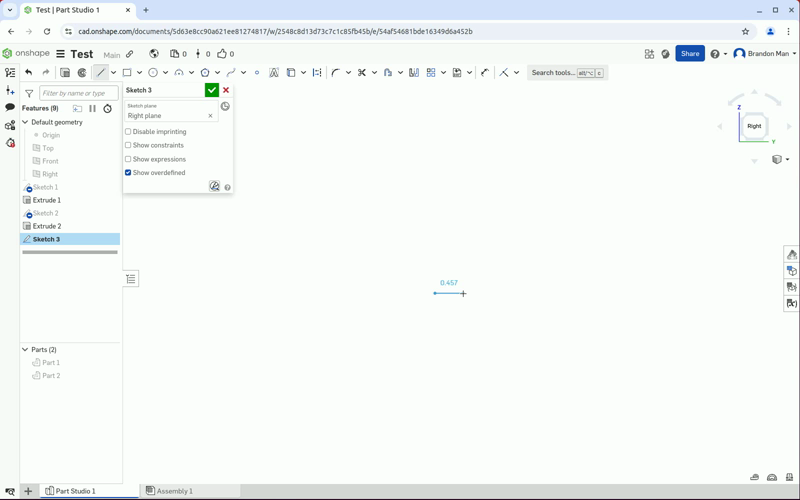
click(463, 293)
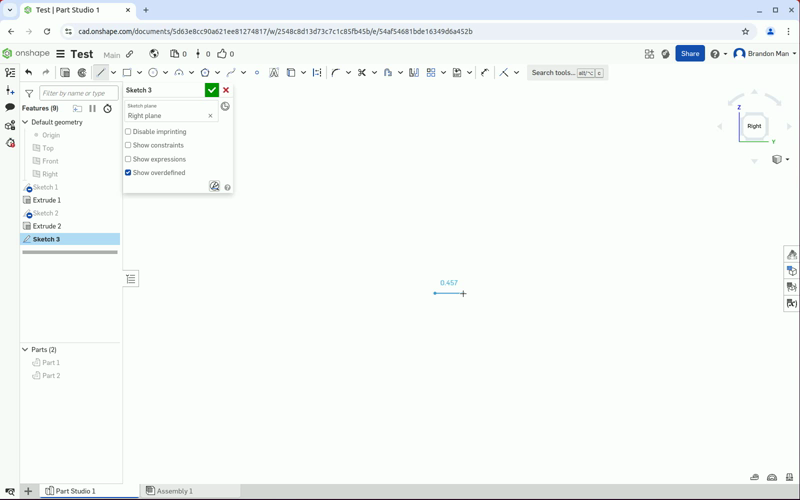
scroll(-6)
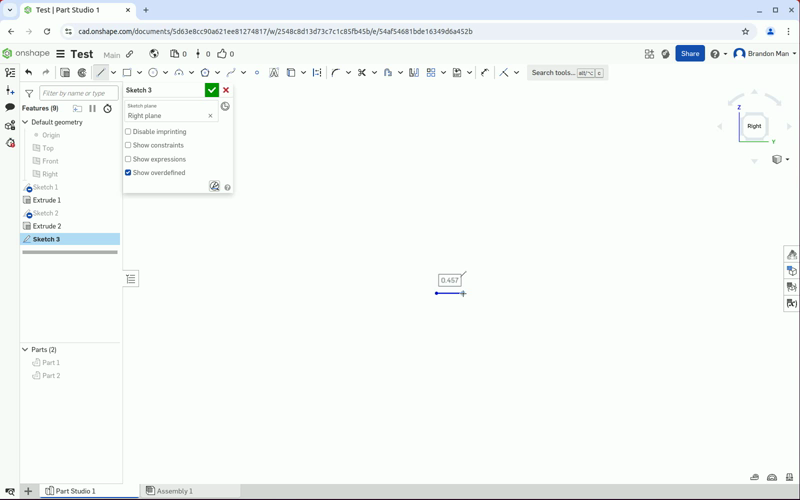
scroll(-6)
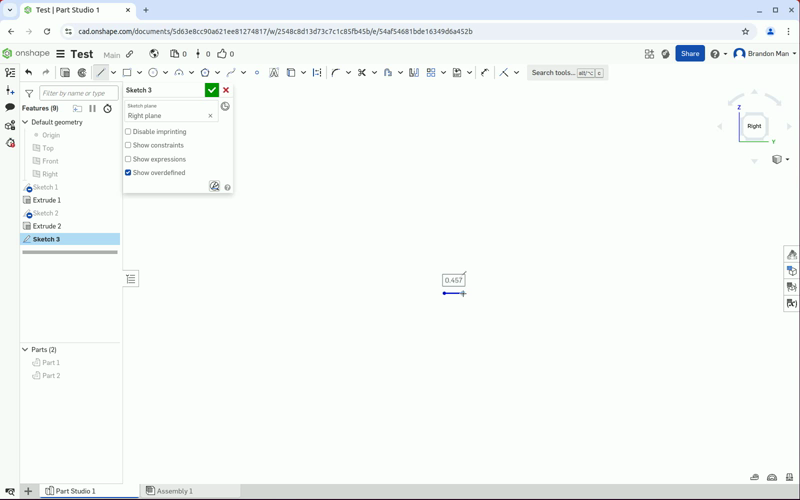
scroll(-6)
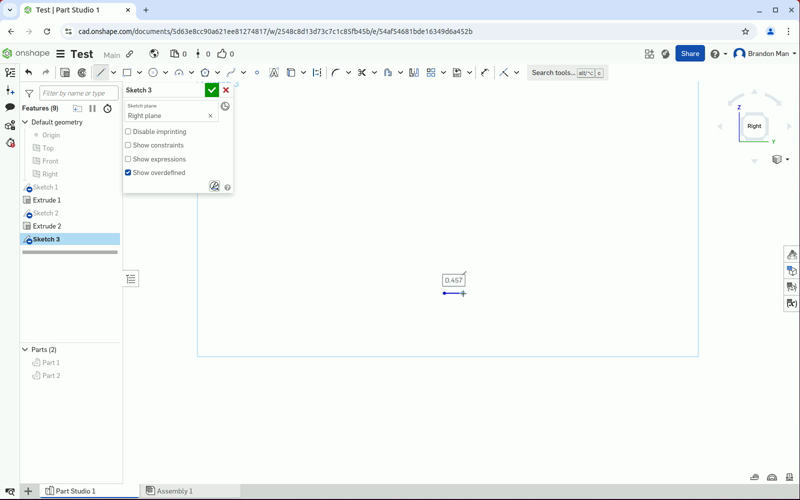
scroll(-6)
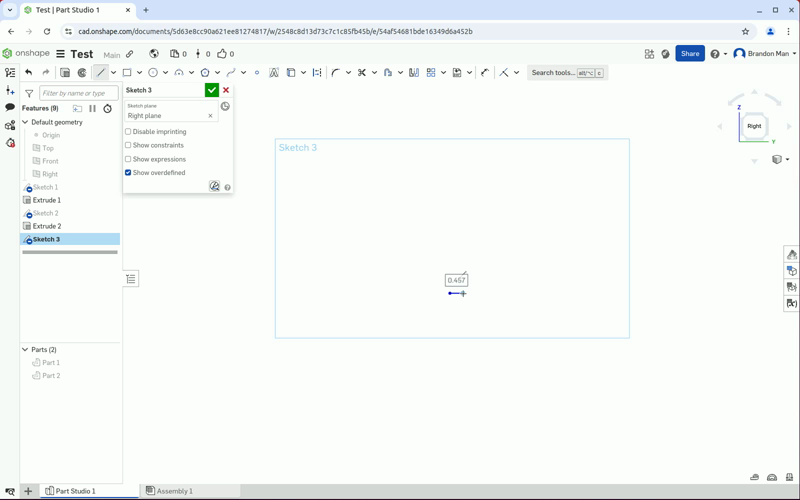
scroll(-6)
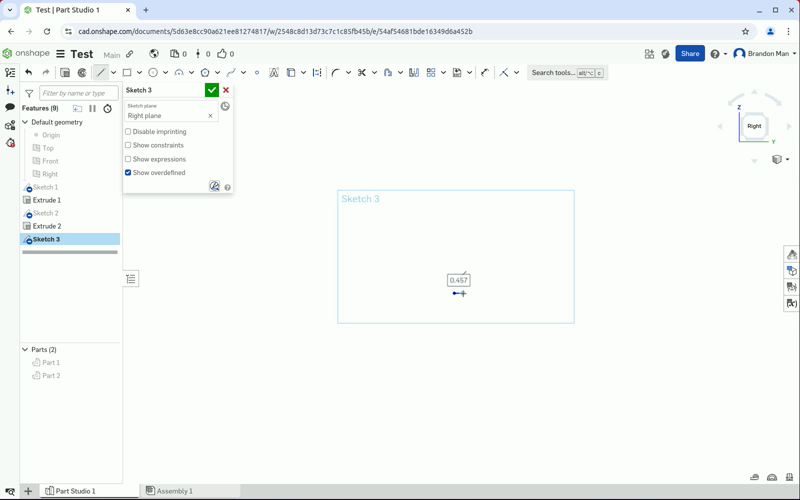
scroll(-6)
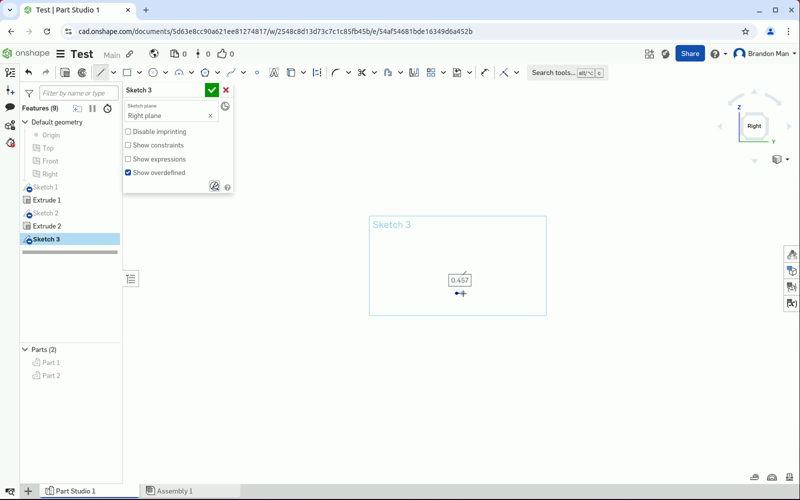
scroll(-6)
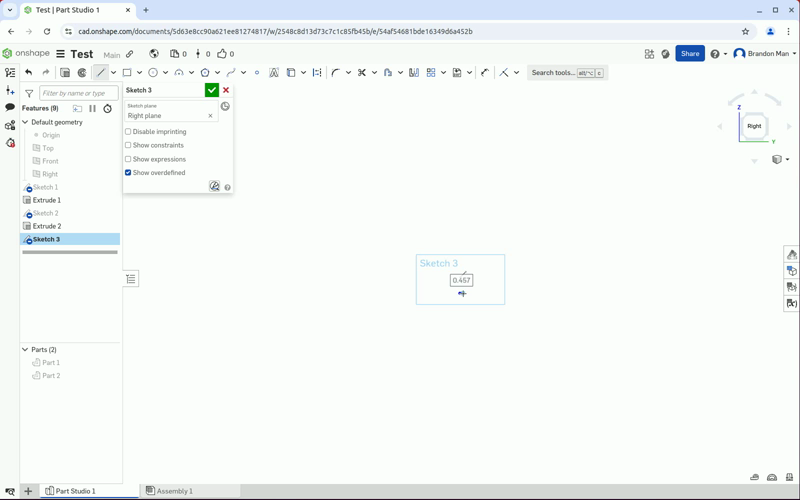
key_up(shift)
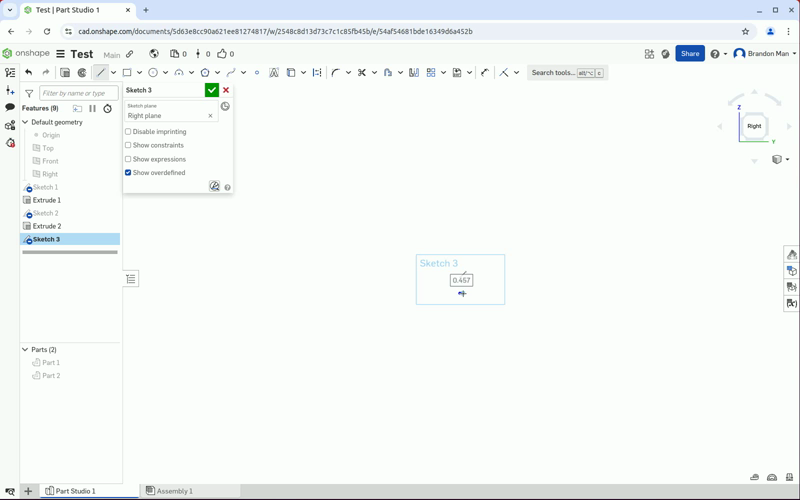
key_down(shift)
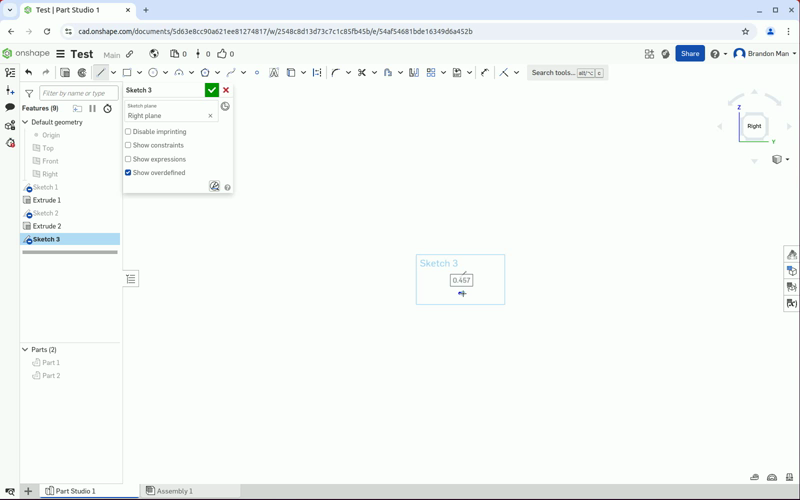
mouse_move(493, 293)
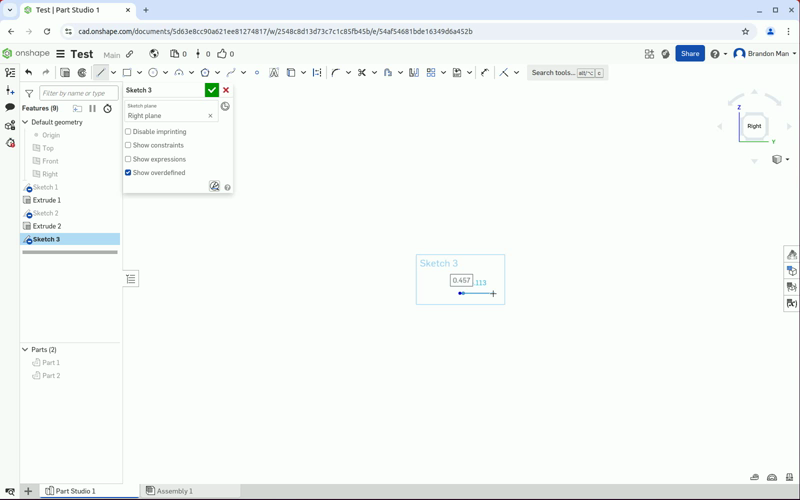
mouse_move(463, 291)
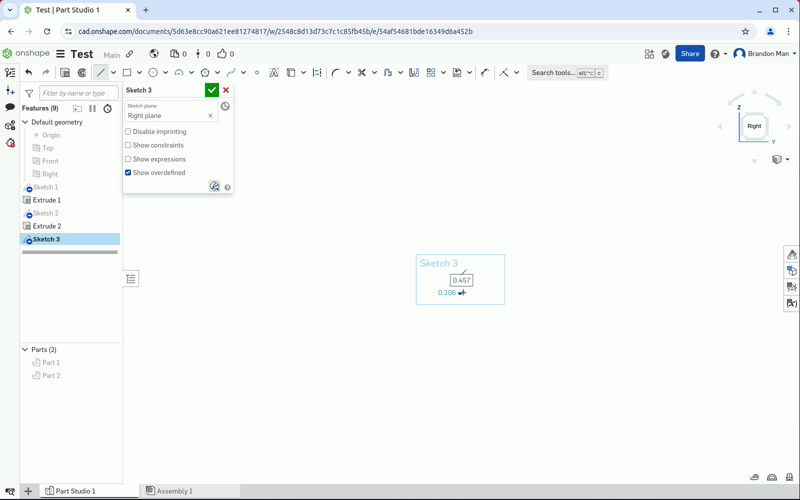
scroll(6)
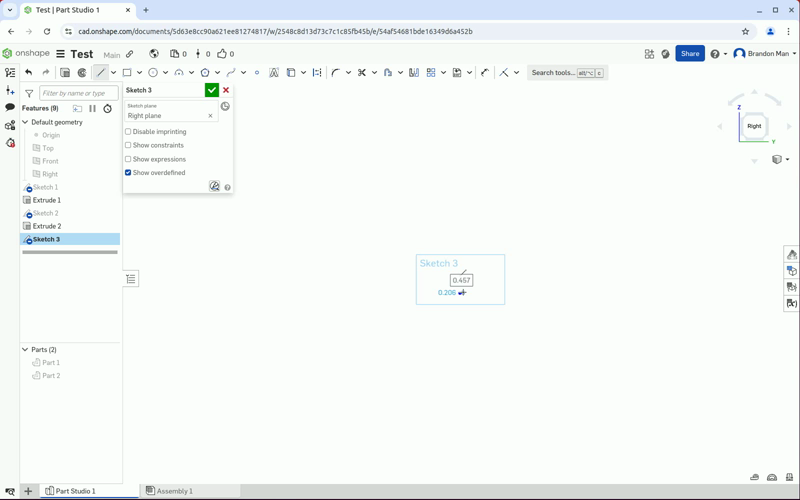
scroll(6)
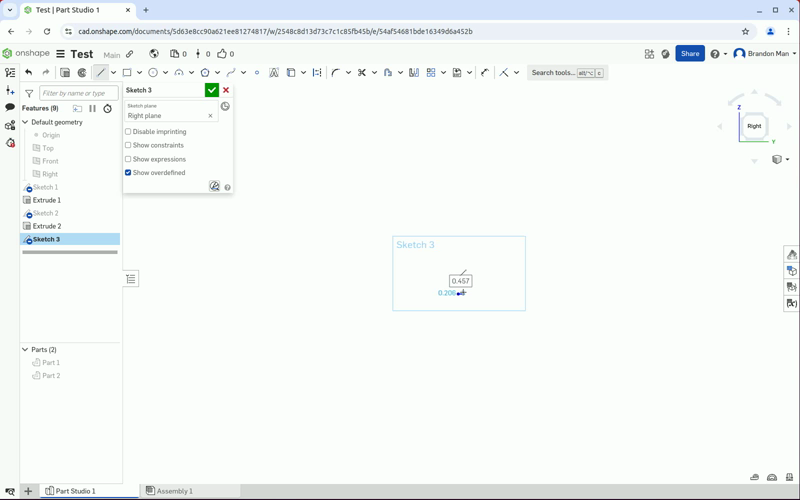
scroll(6)
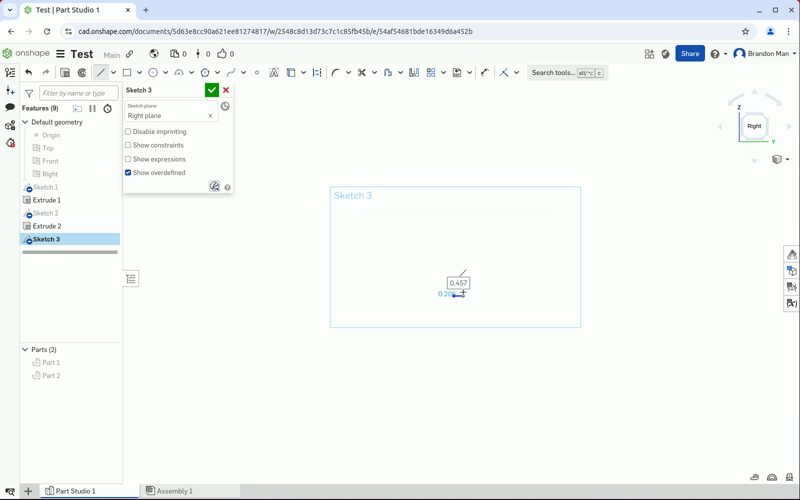
scroll(6)
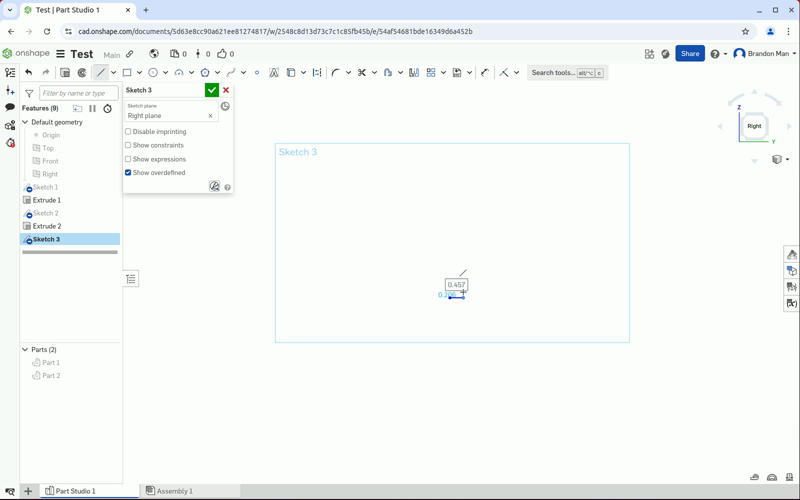
scroll(6)
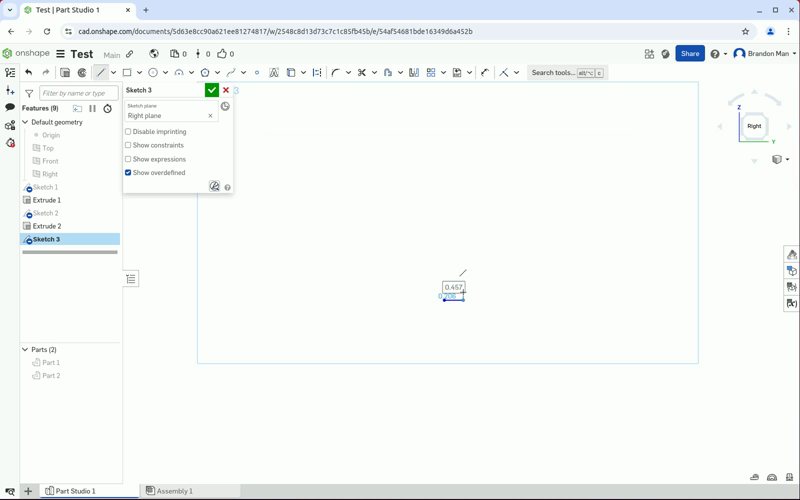
scroll(6)
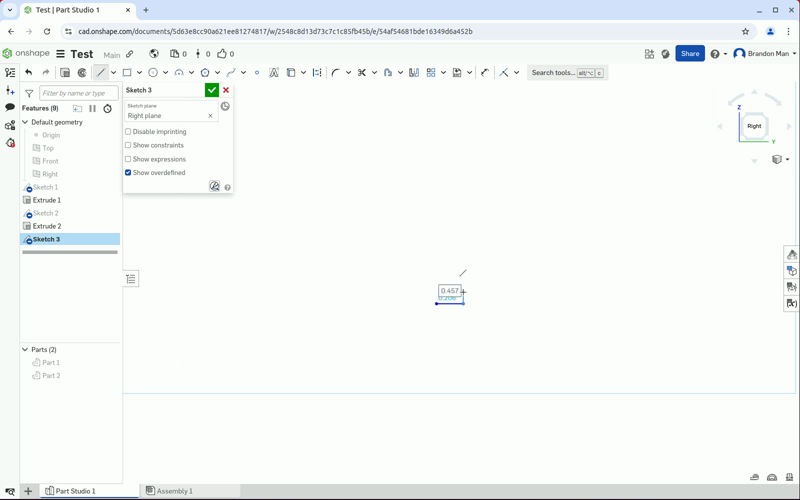
scroll(6)
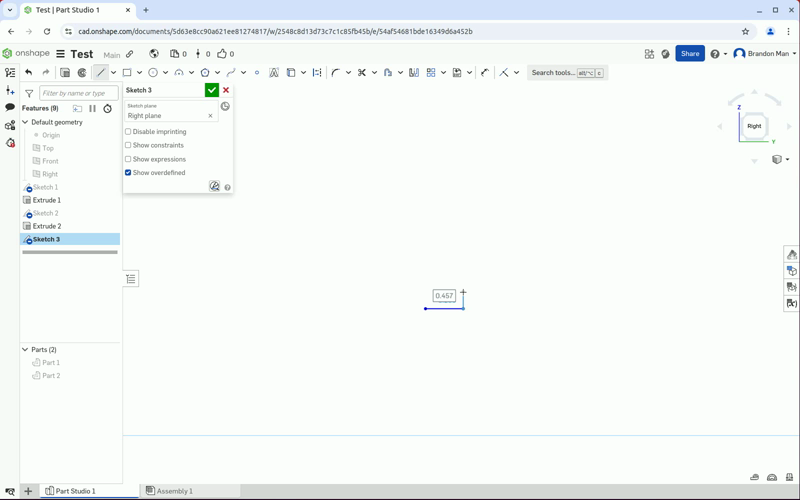
click(463, 291)
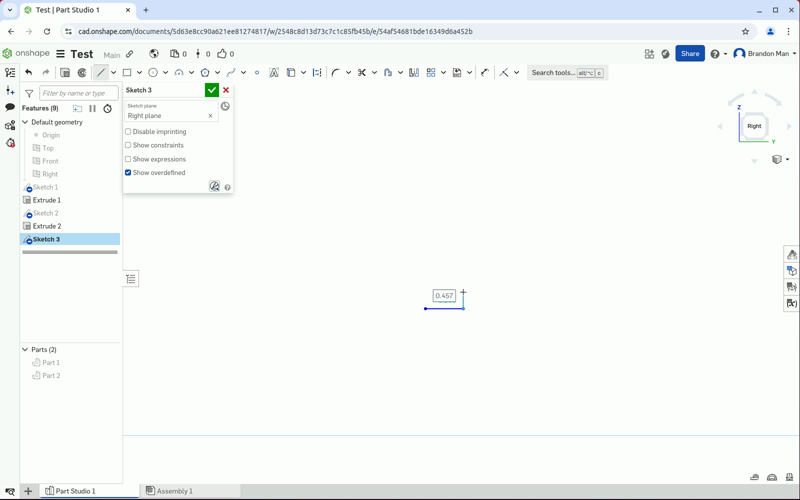
scroll(-6)
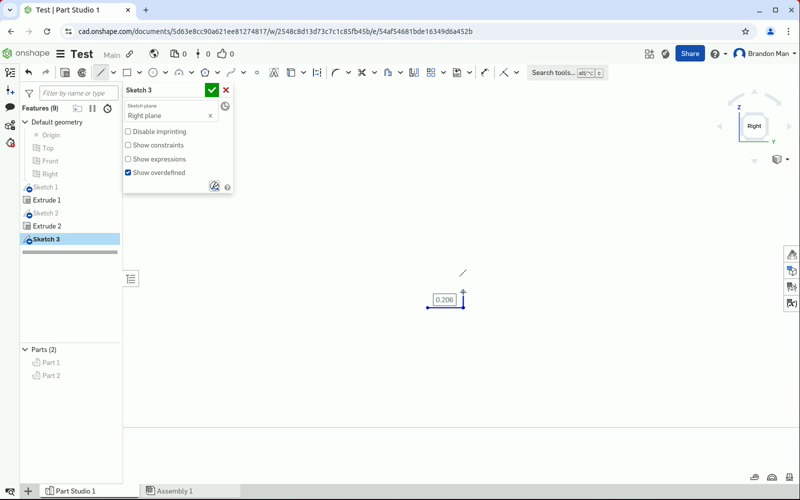
scroll(-6)
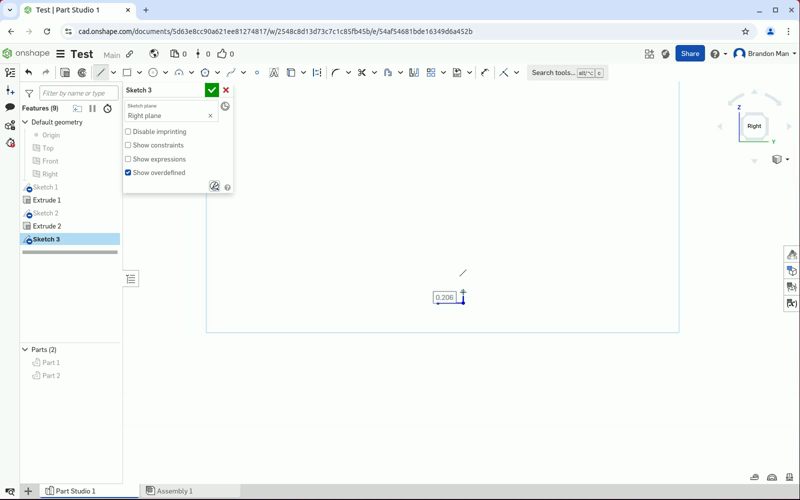
scroll(-6)
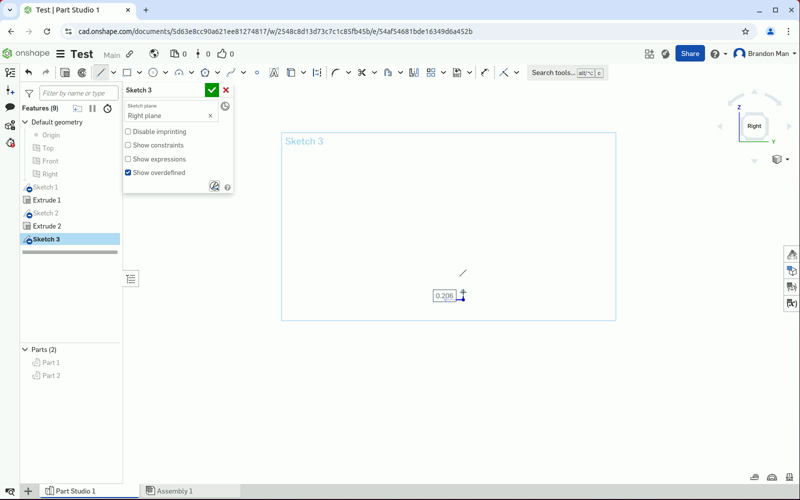
scroll(-6)
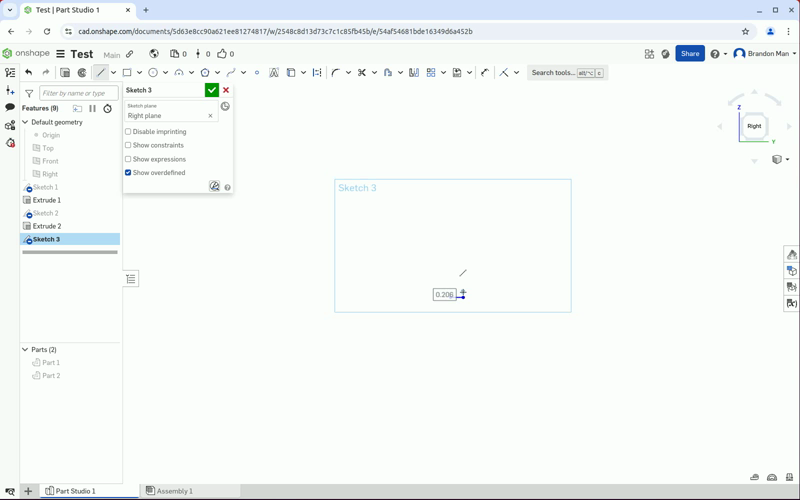
scroll(-6)
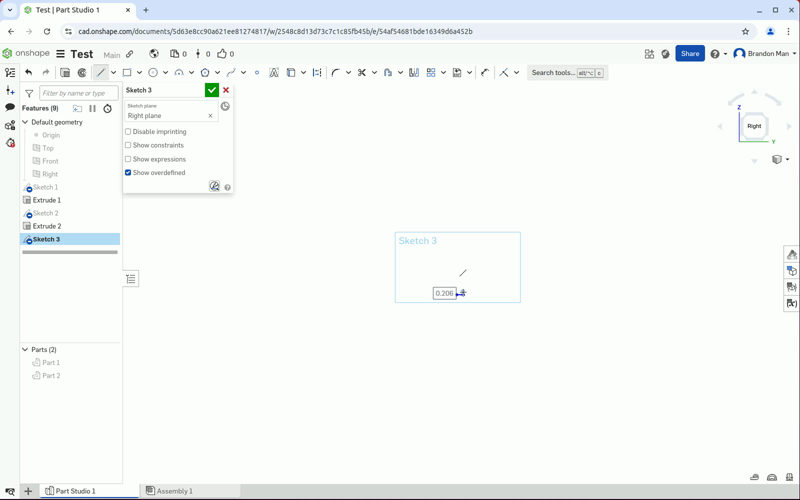
scroll(-6)
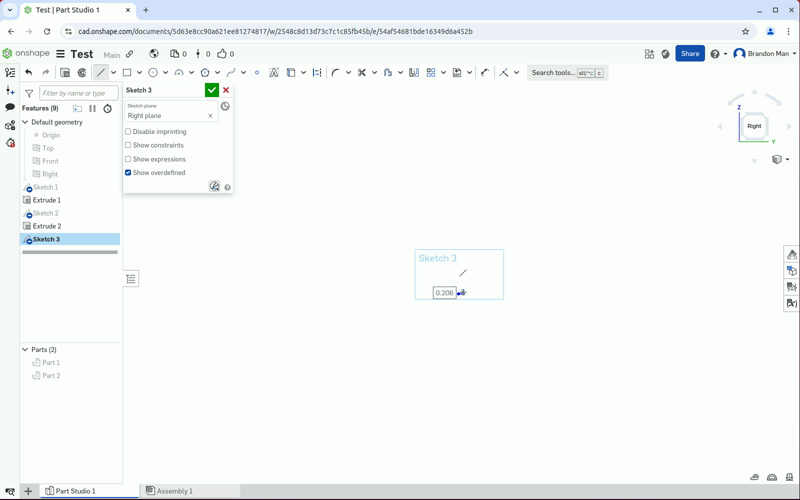
scroll(-6)
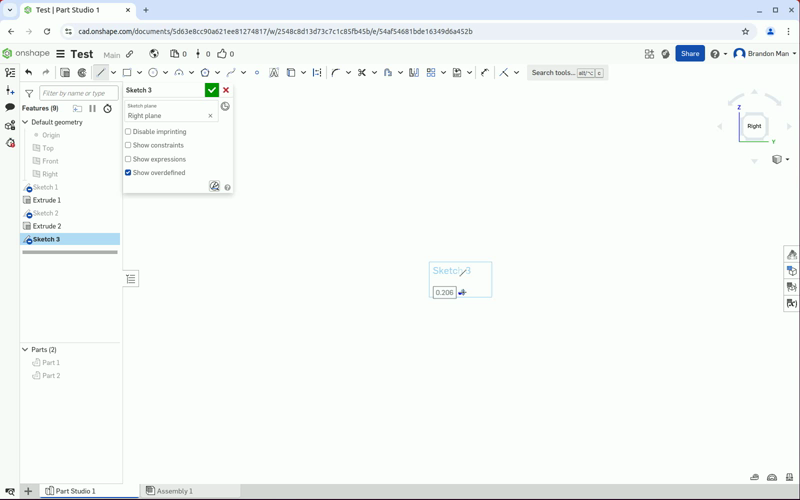
key_up(shift)
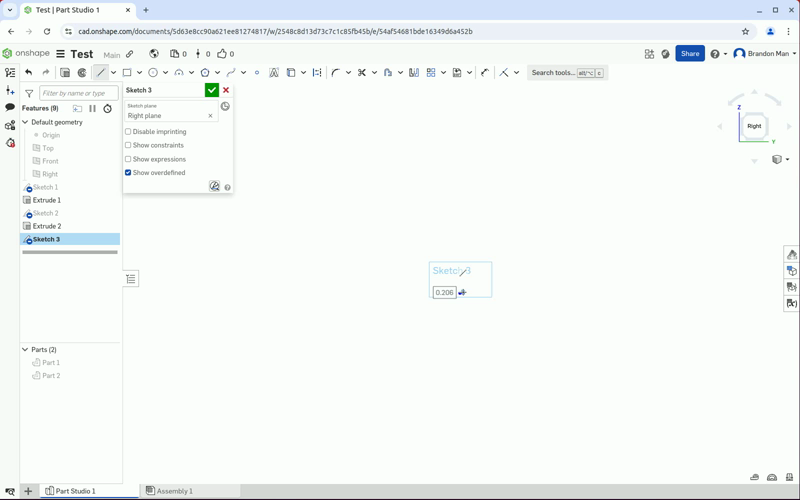
key_down(shift)
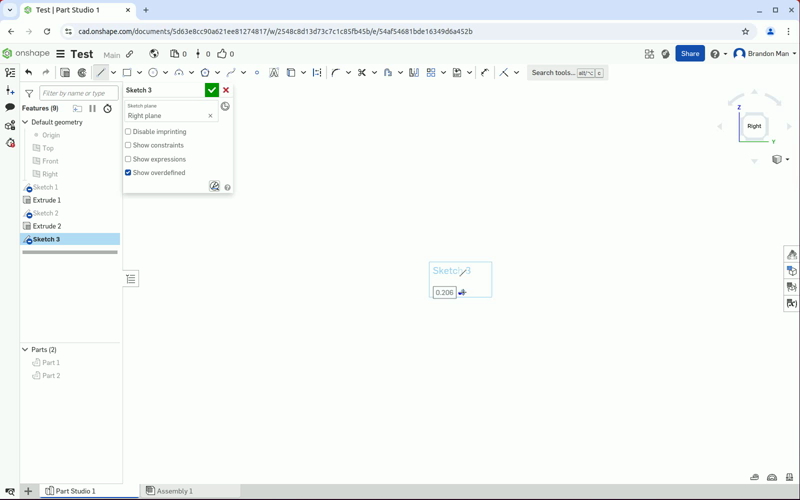
mouse_move(493, 291)
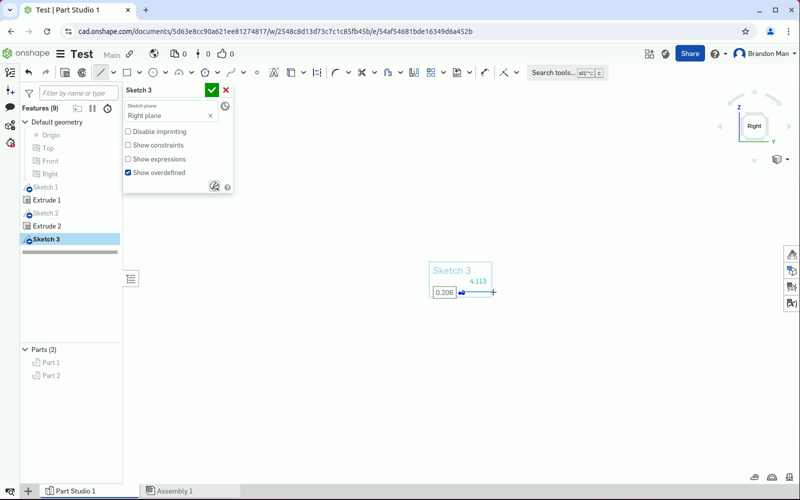
mouse_move(460, 291)
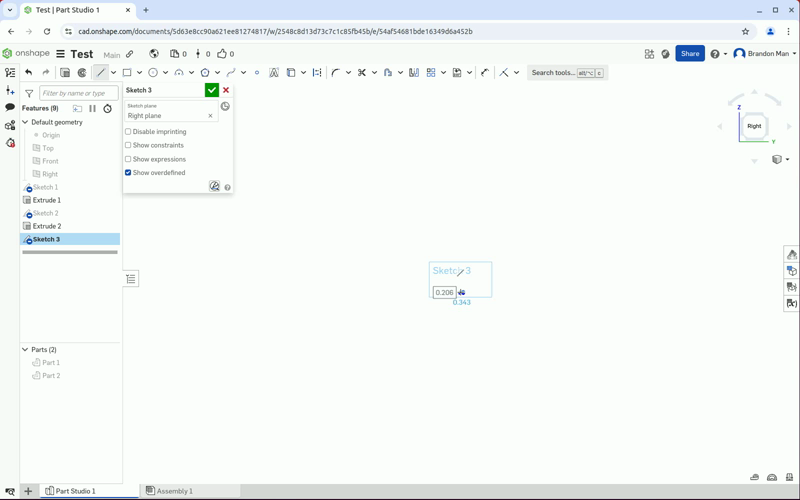
scroll(6)
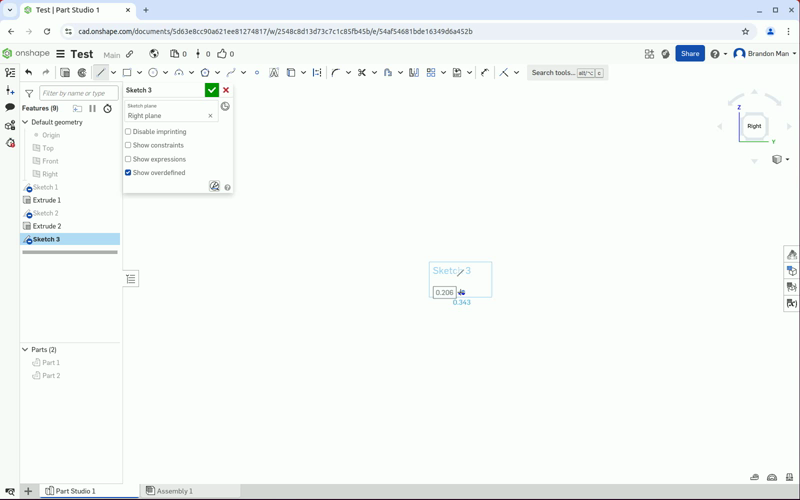
scroll(6)
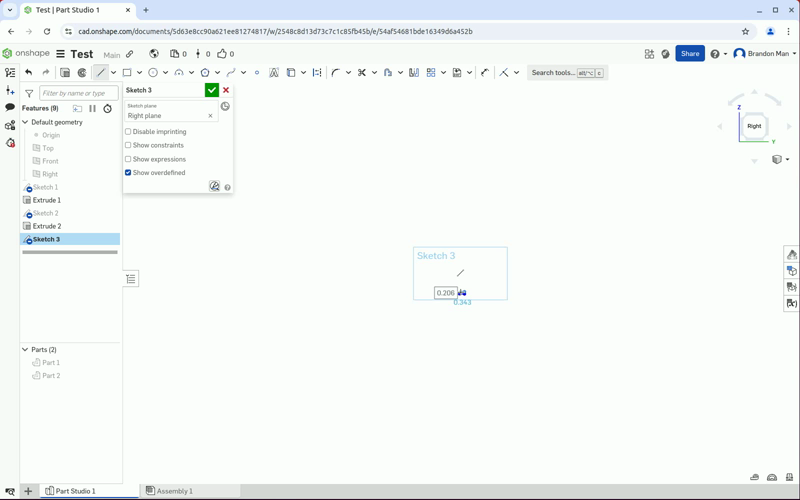
scroll(6)
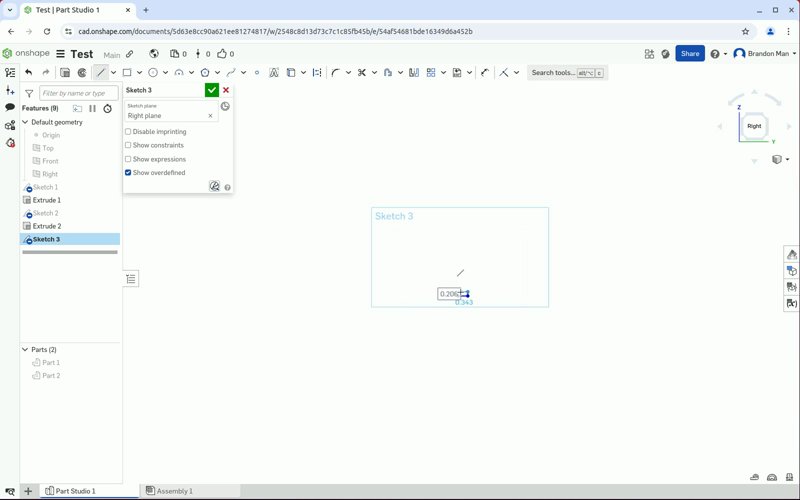
scroll(6)
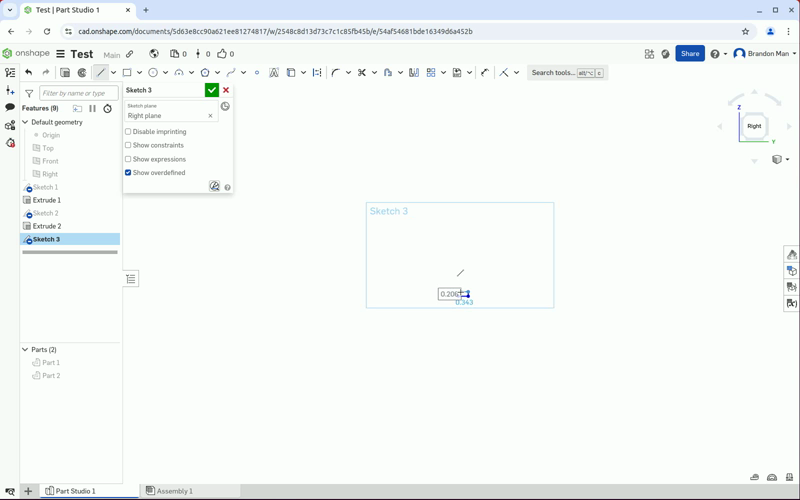
scroll(6)
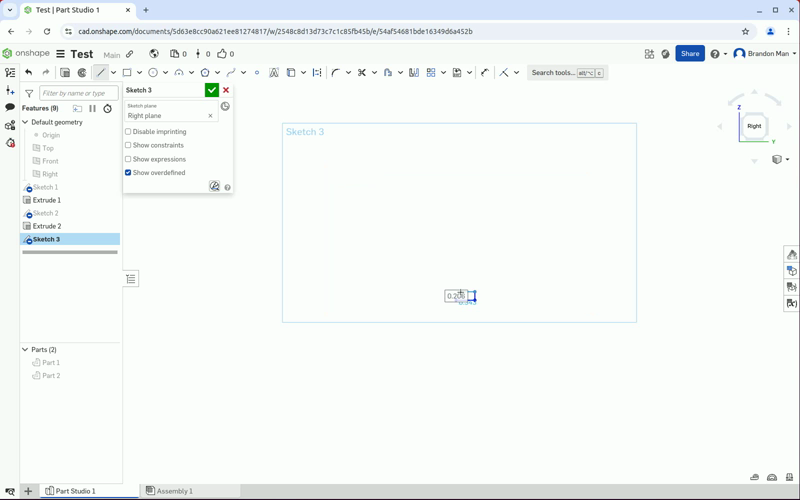
scroll(6)
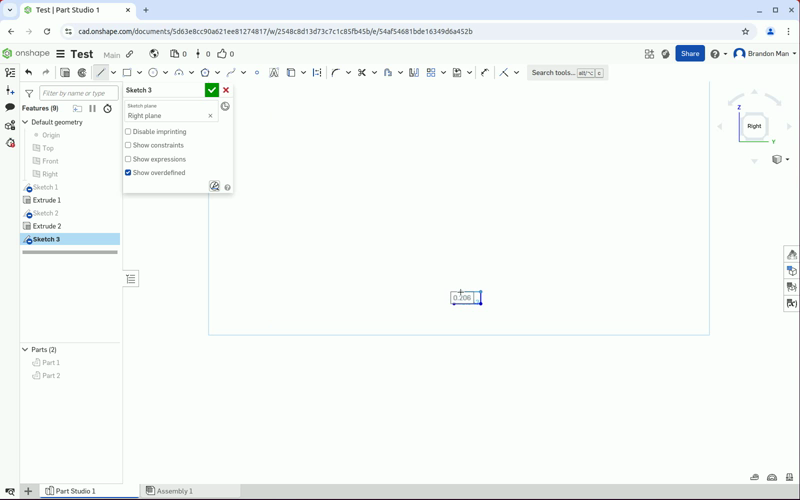
scroll(6)
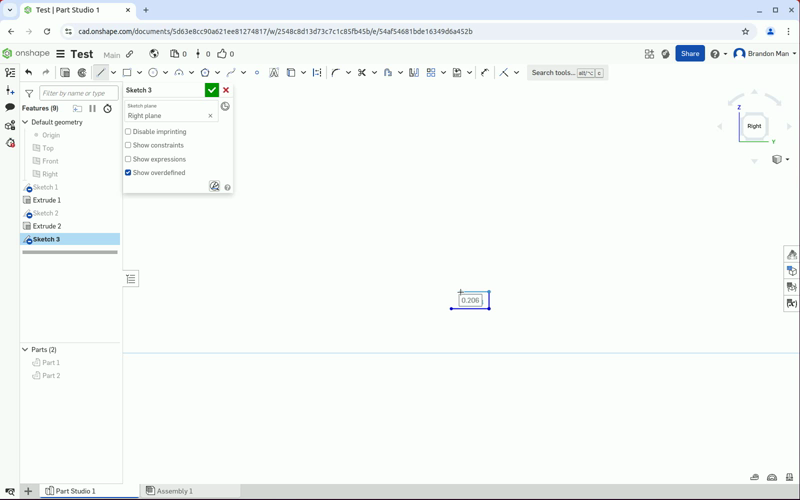
click(460, 291)
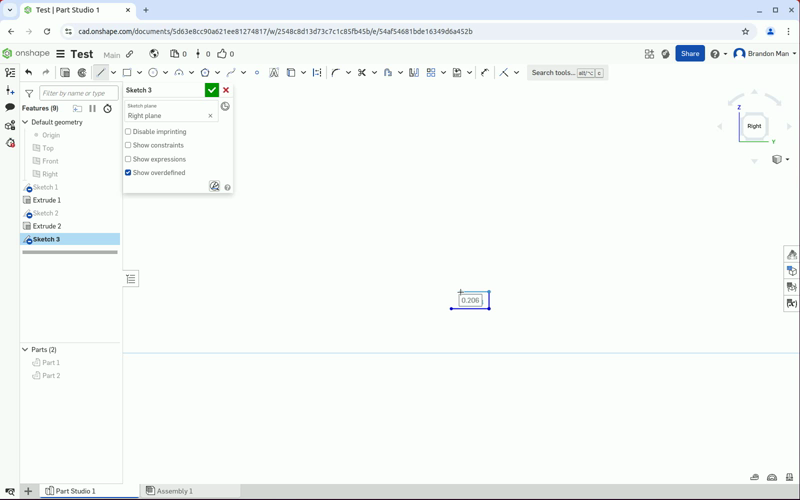
scroll(-6)
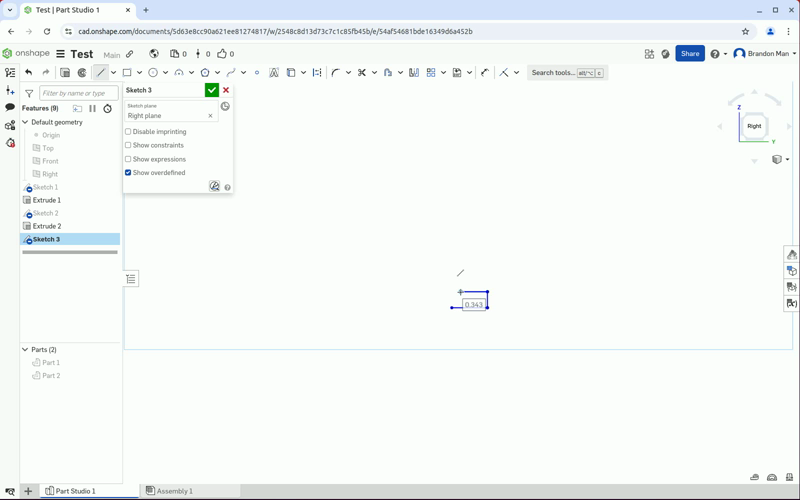
scroll(-6)
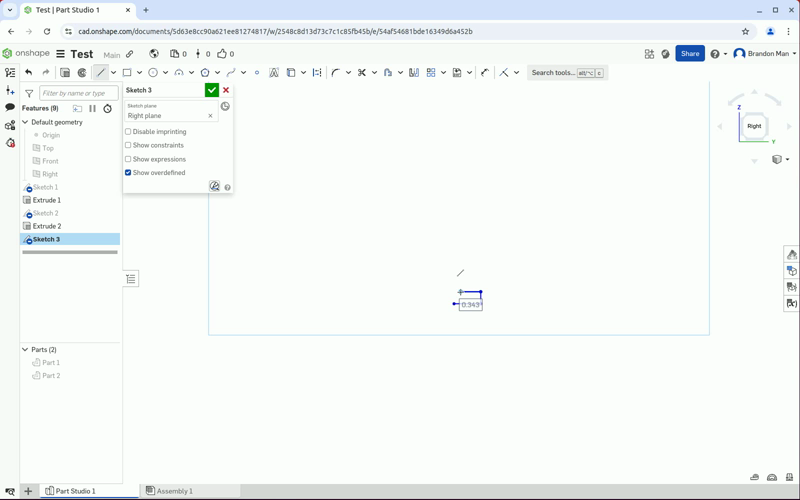
scroll(-6)
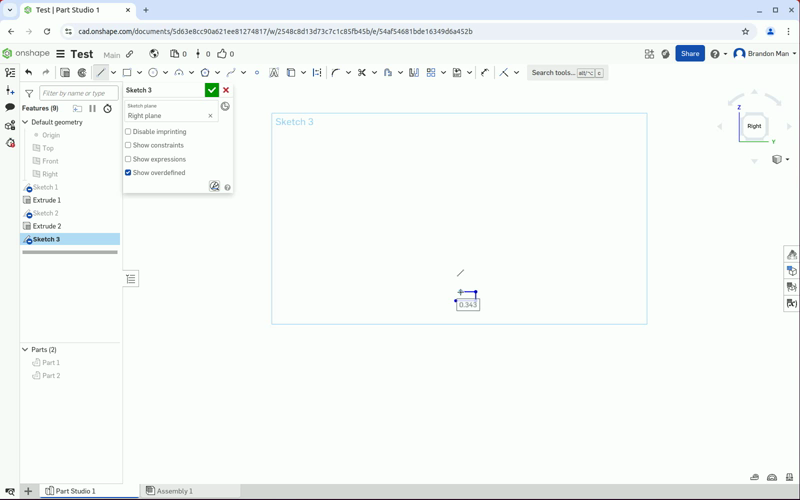
scroll(-6)
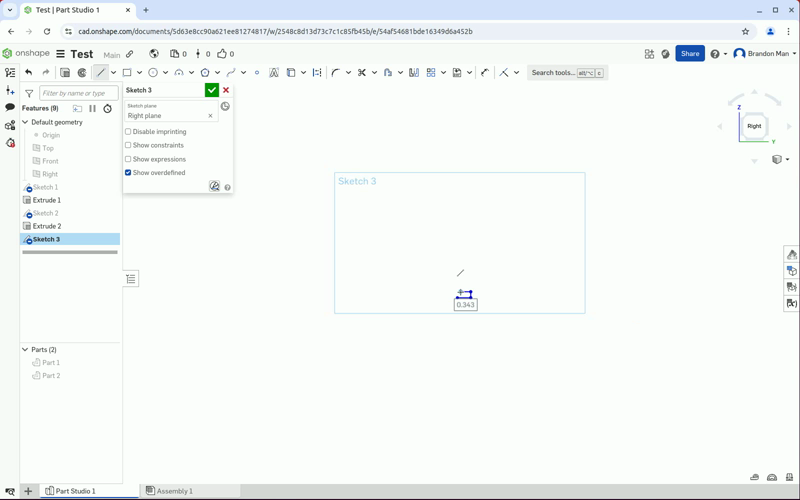
scroll(-6)
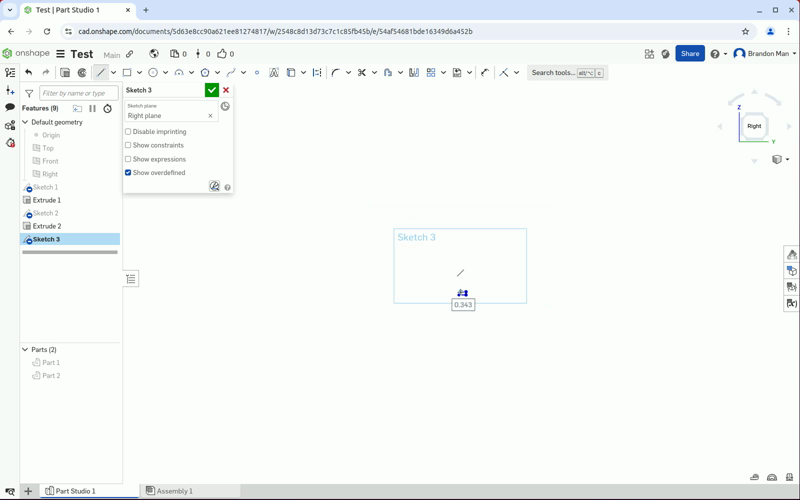
scroll(-6)
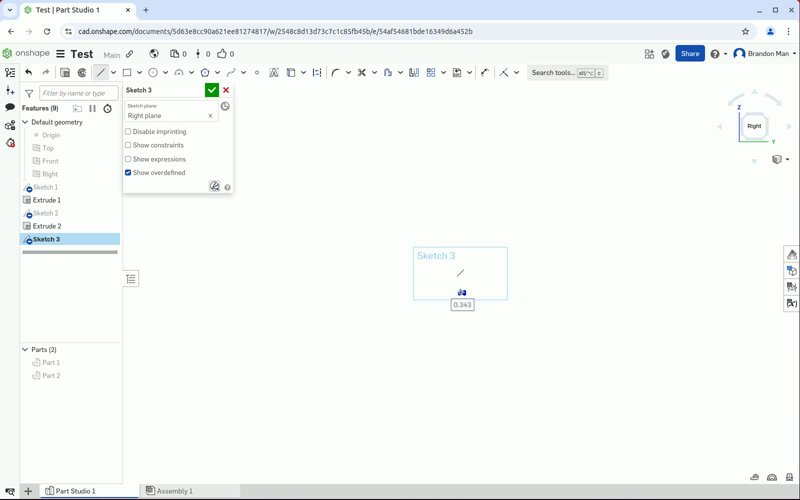
scroll(-6)
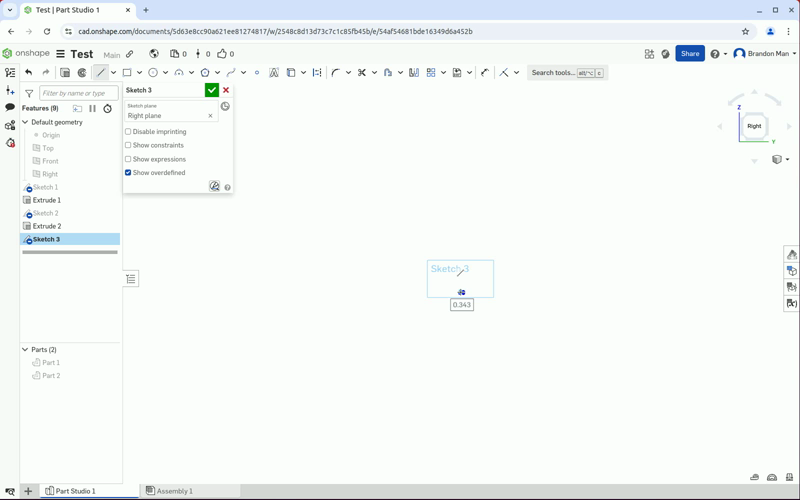
key_up(shift)
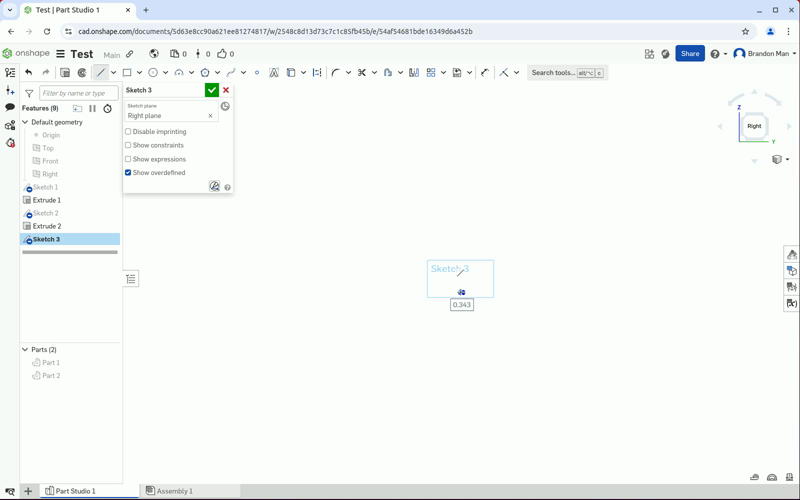
mouse_move(490, 291)
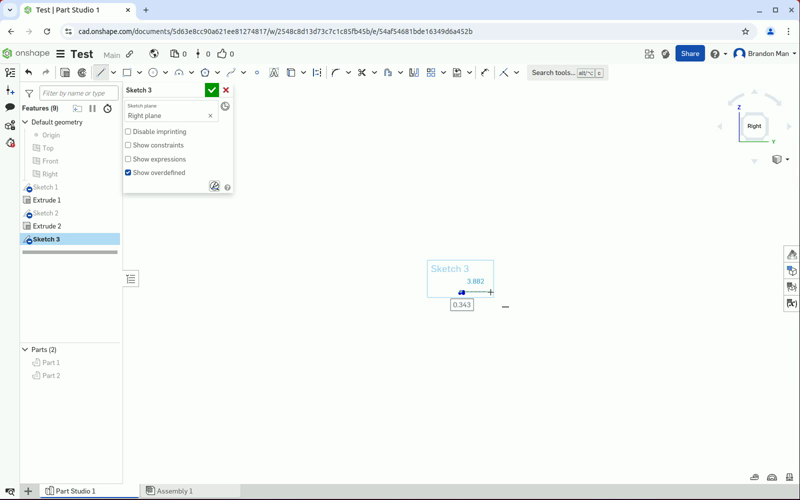
key_down(shift)
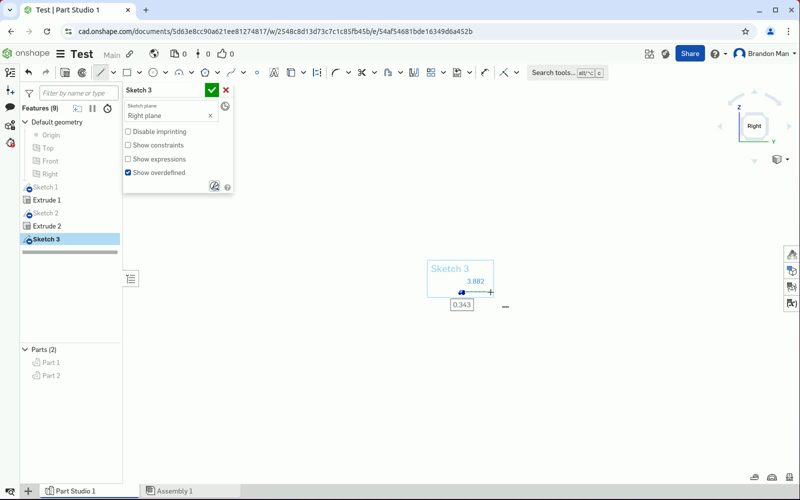
mouse_move(460, 293)
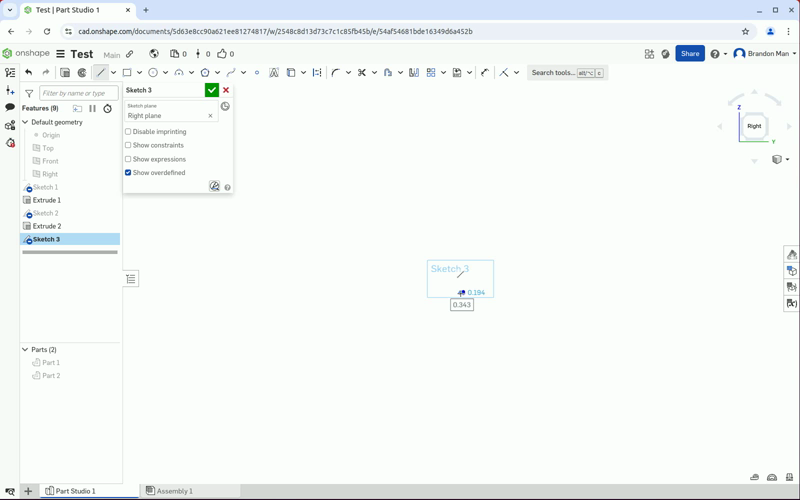
scroll(6)
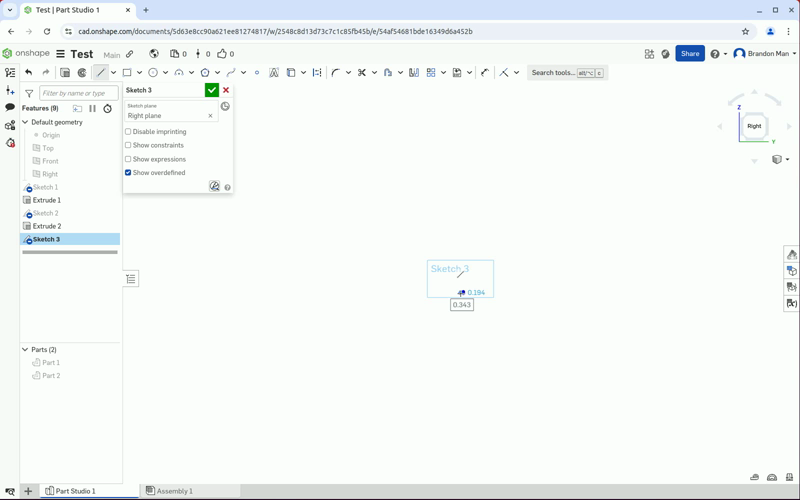
scroll(6)
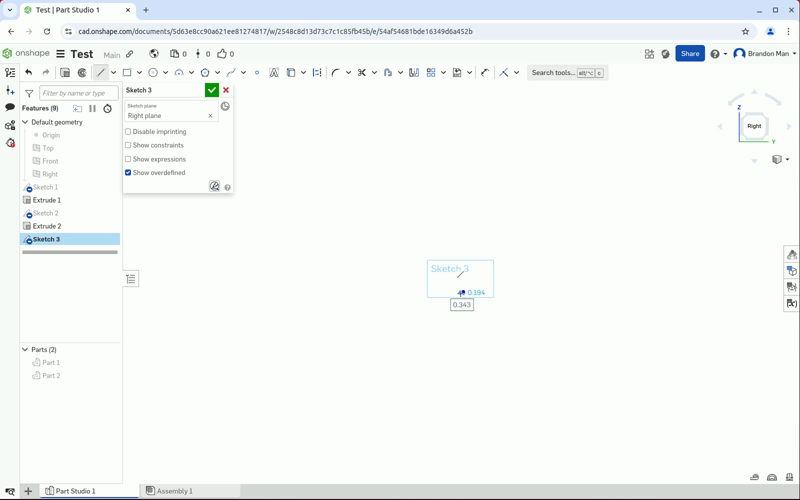
scroll(6)
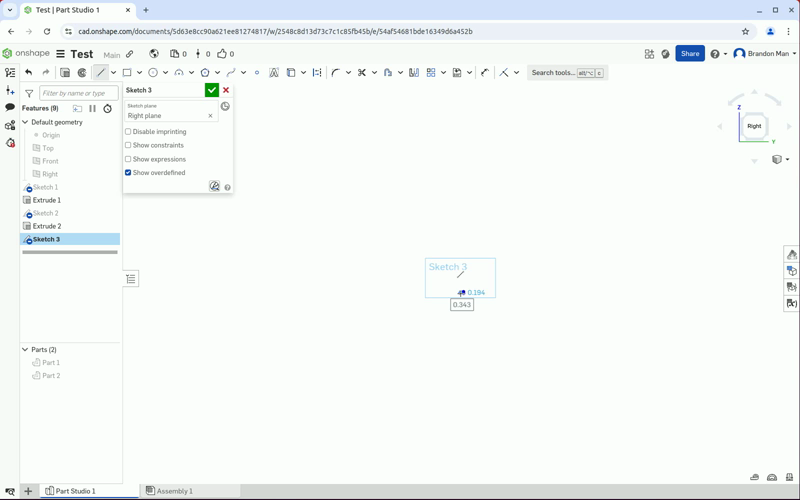
scroll(6)
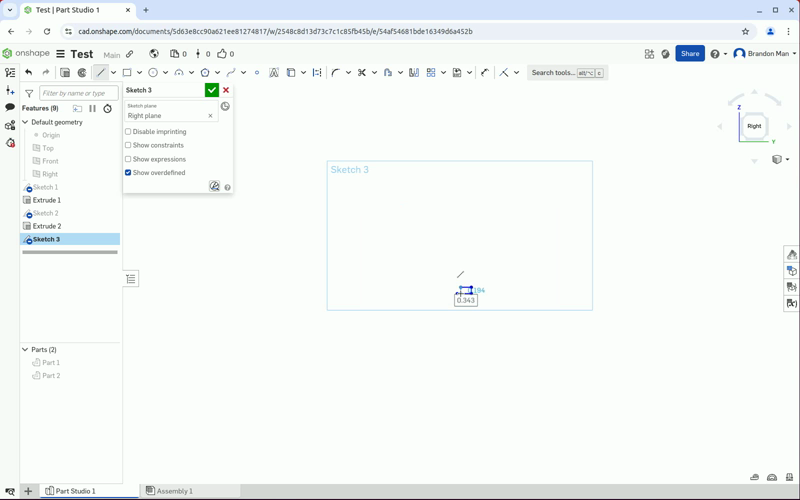
scroll(6)
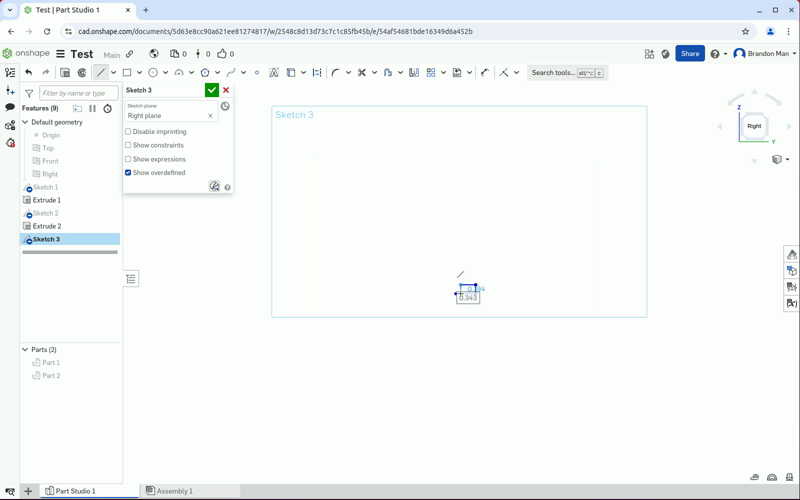
scroll(6)
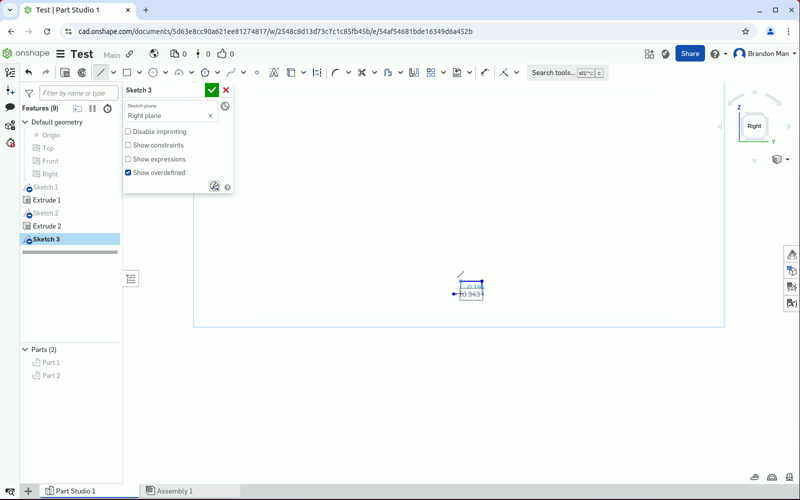
scroll(6)
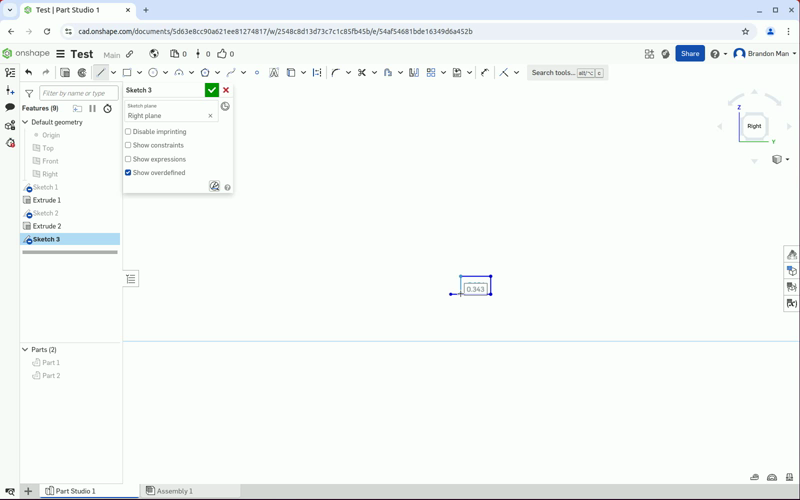
key_up(shift)
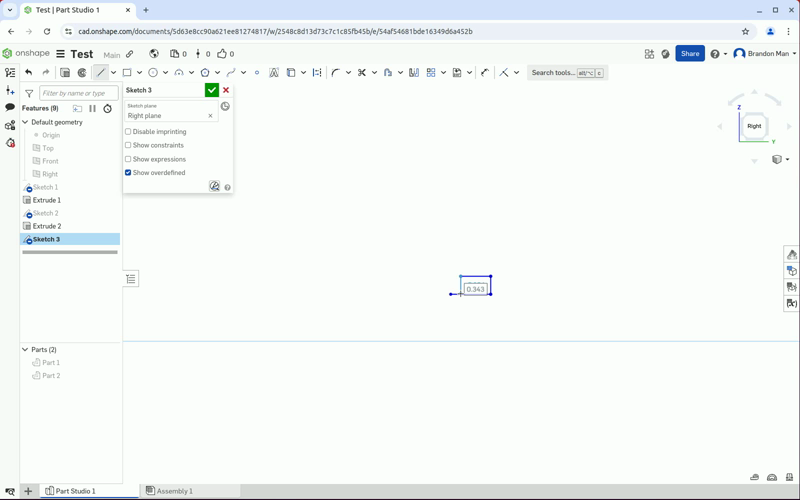
click(460, 293)
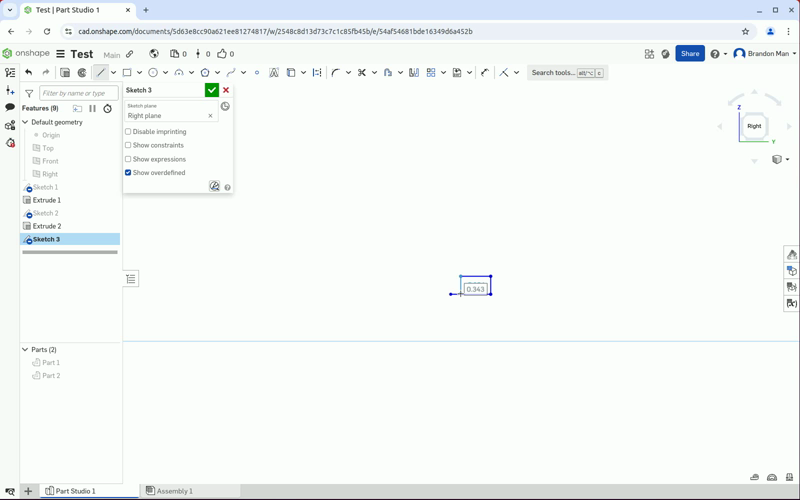
scroll(-6)
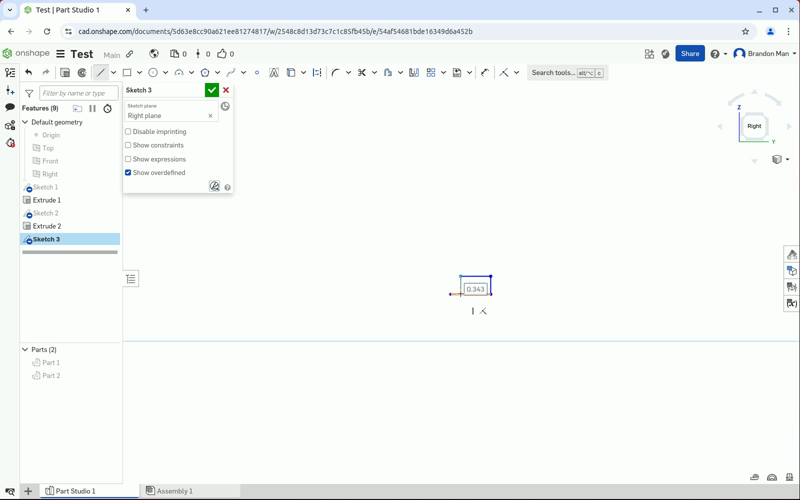
scroll(-6)
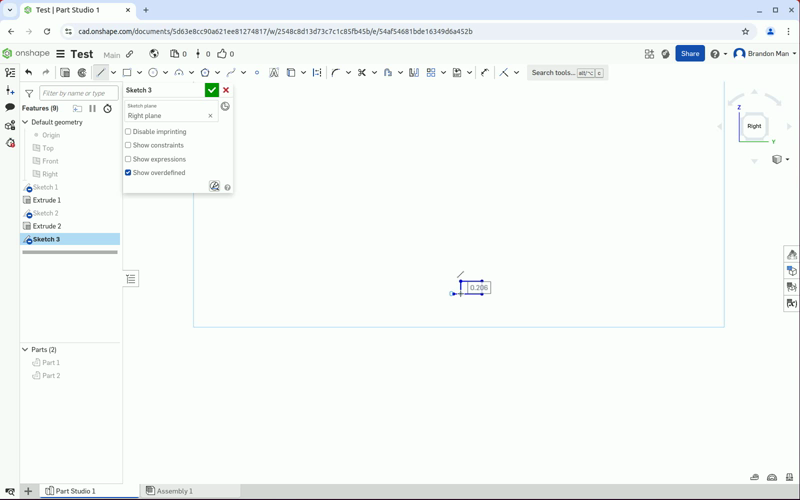
scroll(-6)
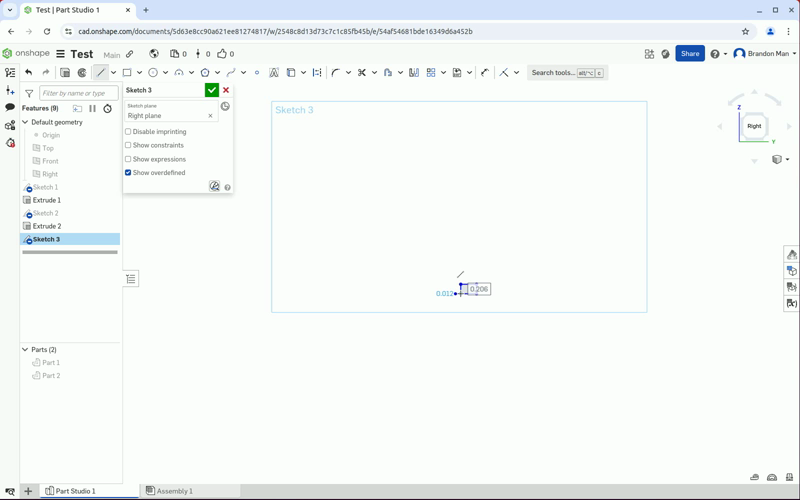
scroll(-6)
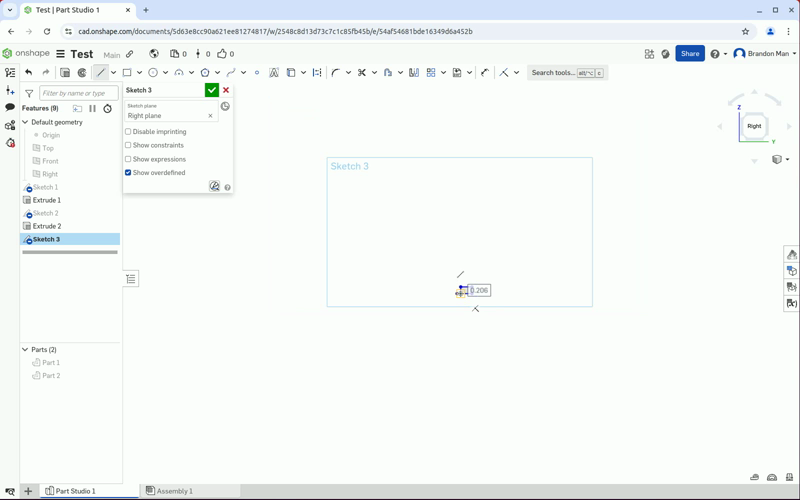
scroll(-6)
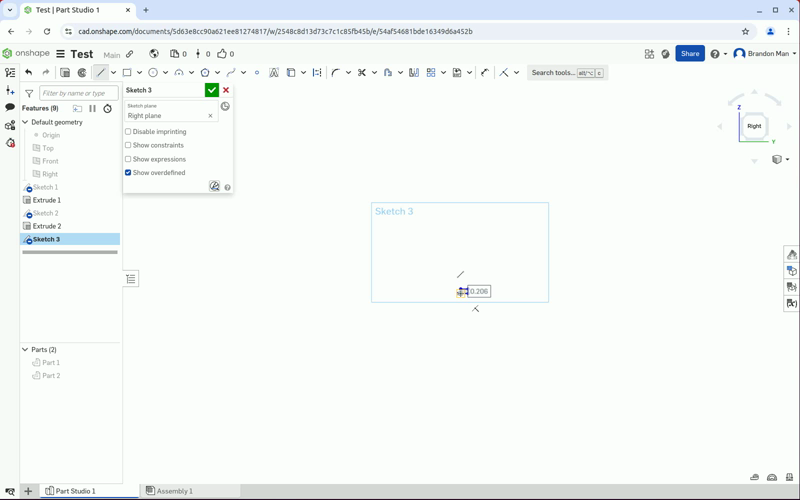
scroll(-6)
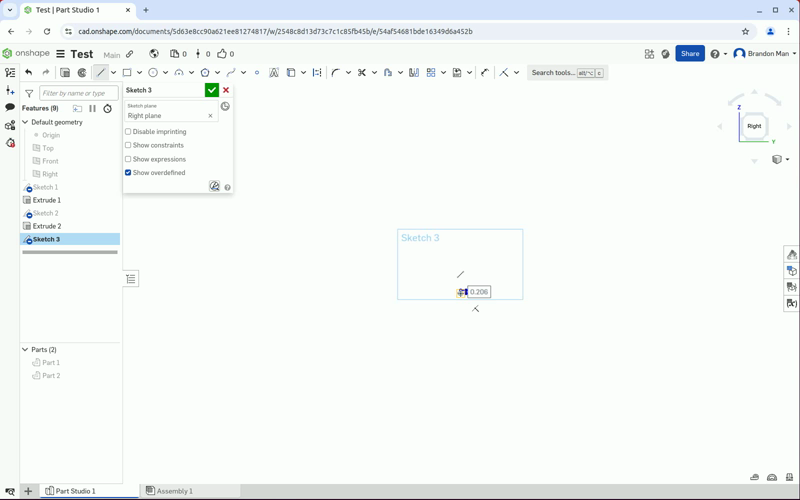
scroll(-6)
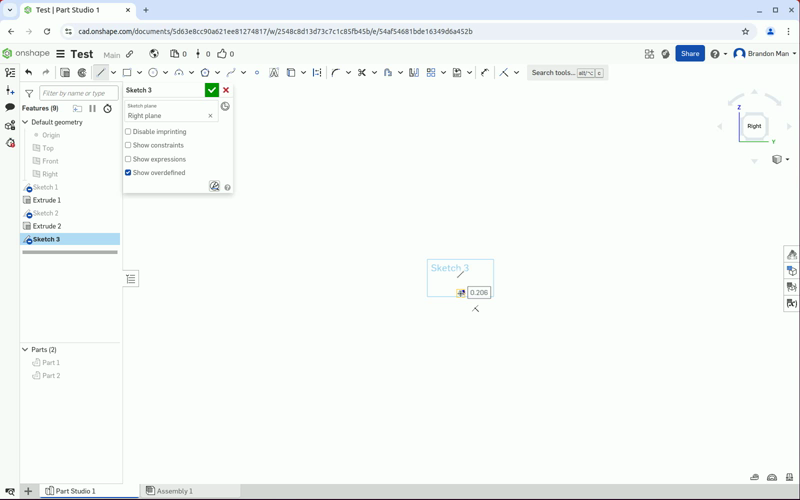
key(esc)
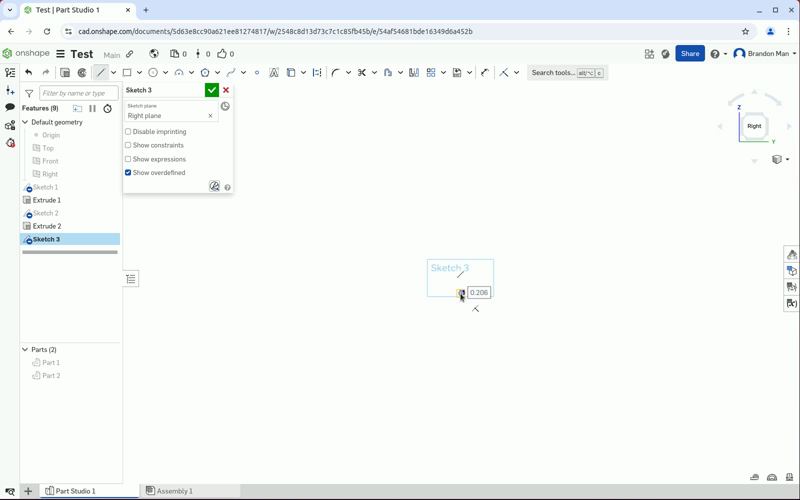
mouse_move(461, 292)
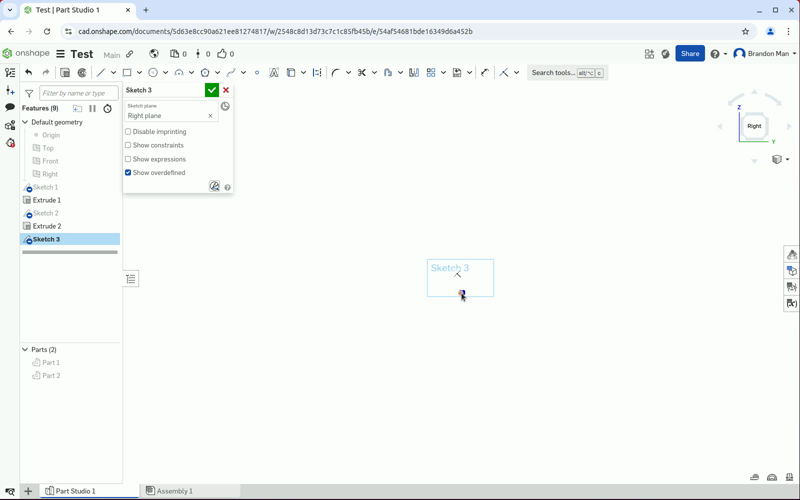
scroll(6)
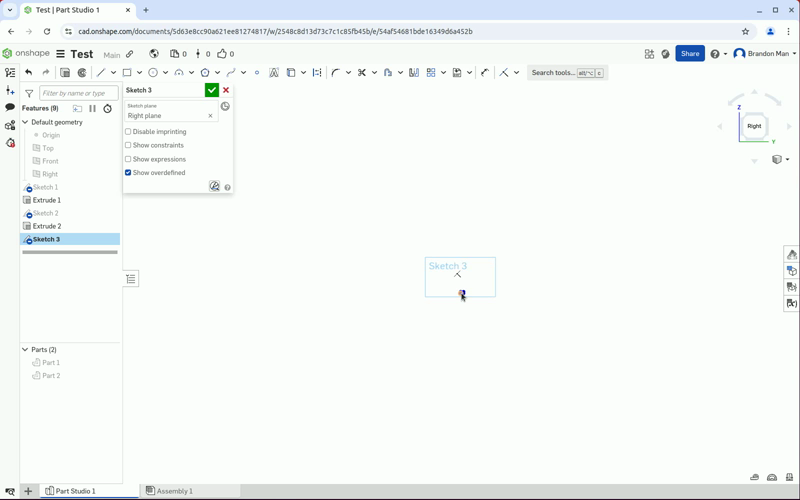
scroll(6)
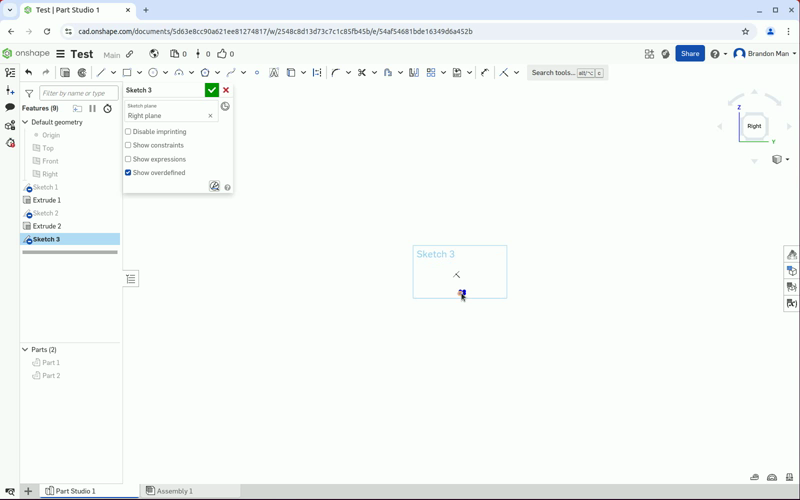
scroll(6)
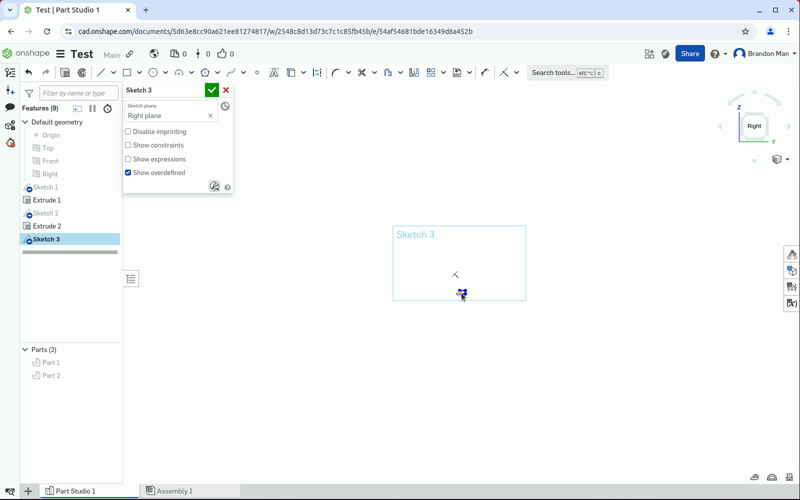
scroll(6)
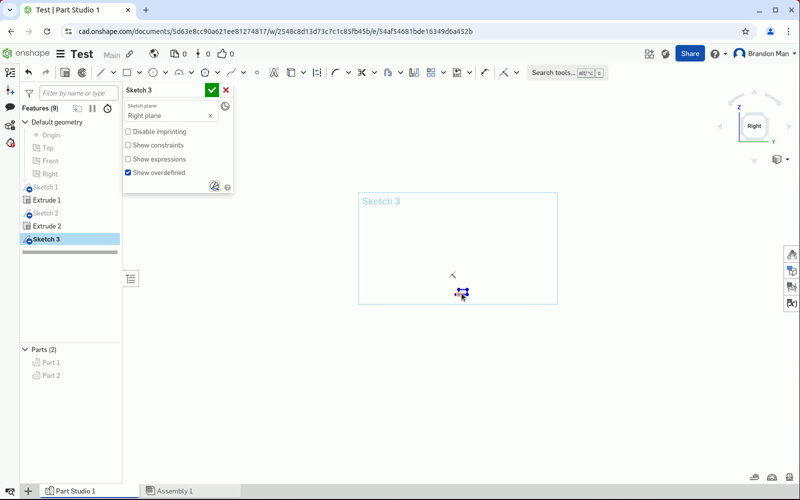
scroll(6)
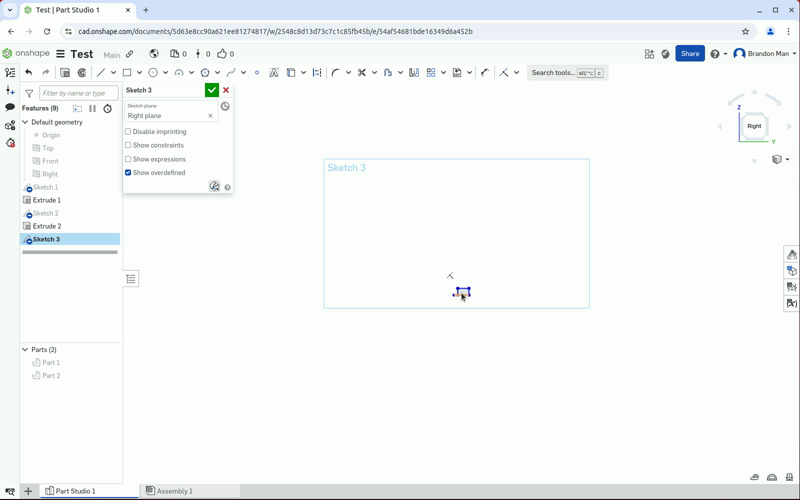
scroll(6)
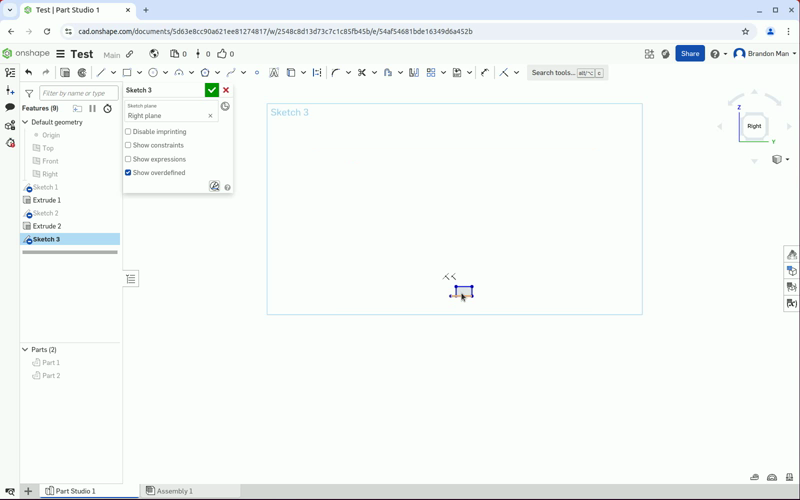
scroll(6)
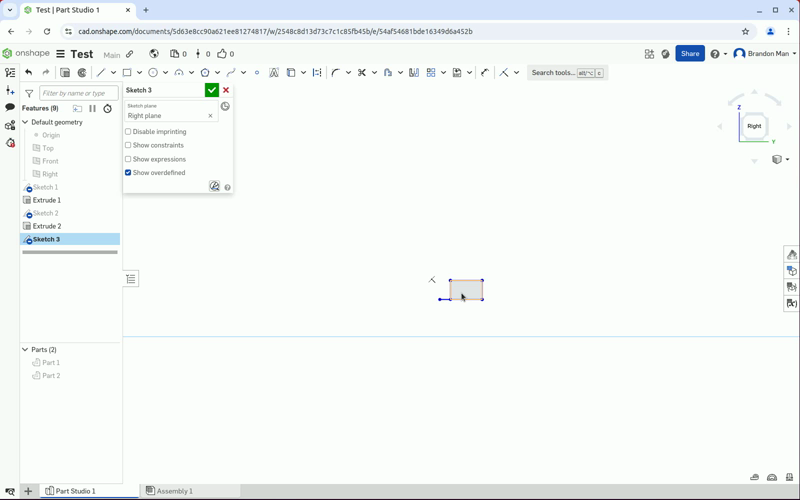
click(461, 292)
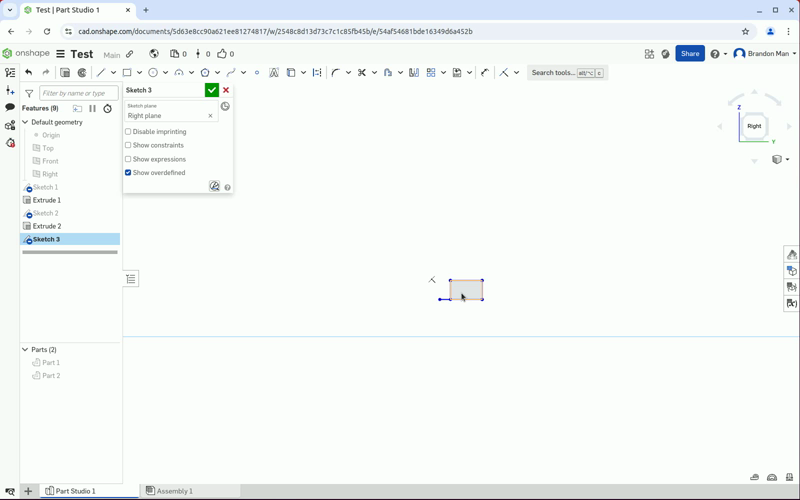
scroll(-6)
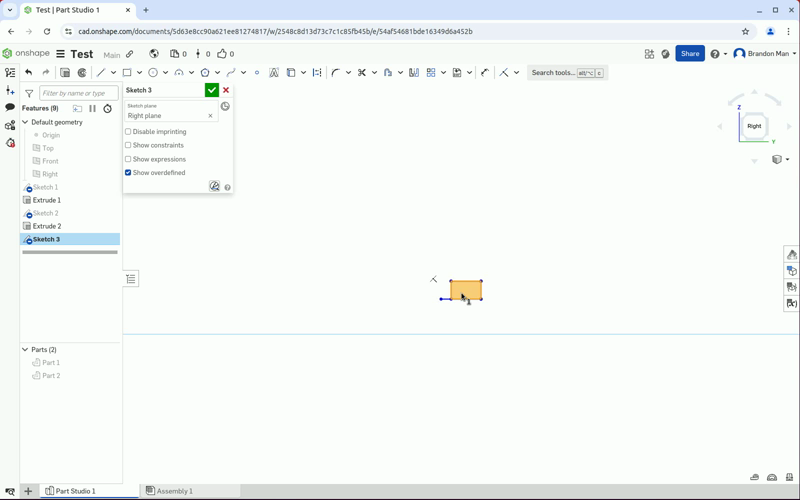
scroll(-6)
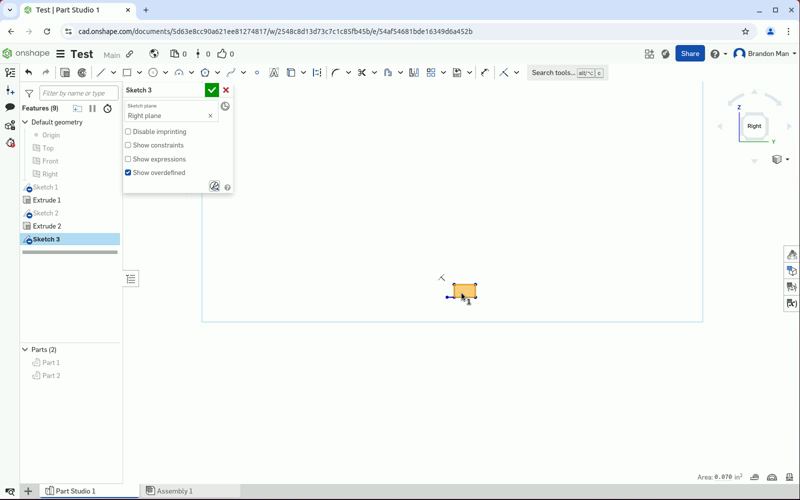
scroll(-6)
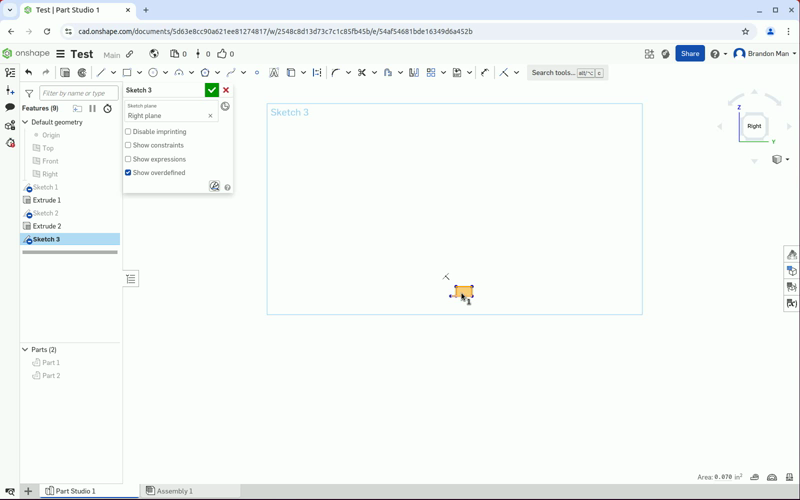
scroll(-6)
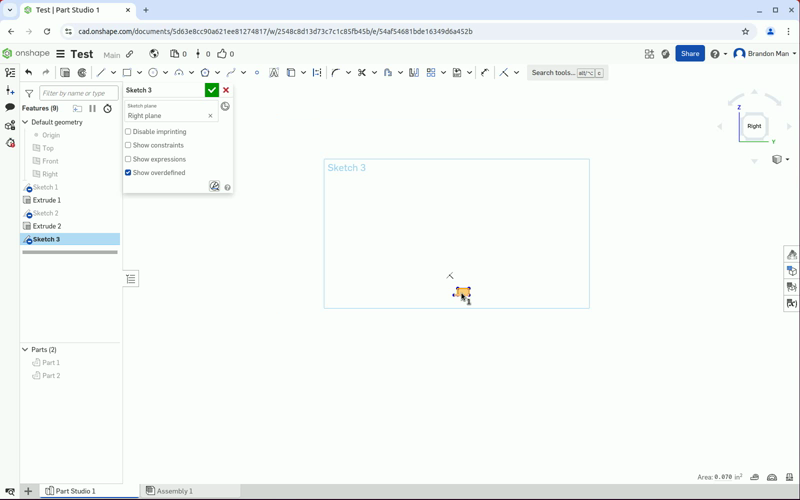
scroll(-6)
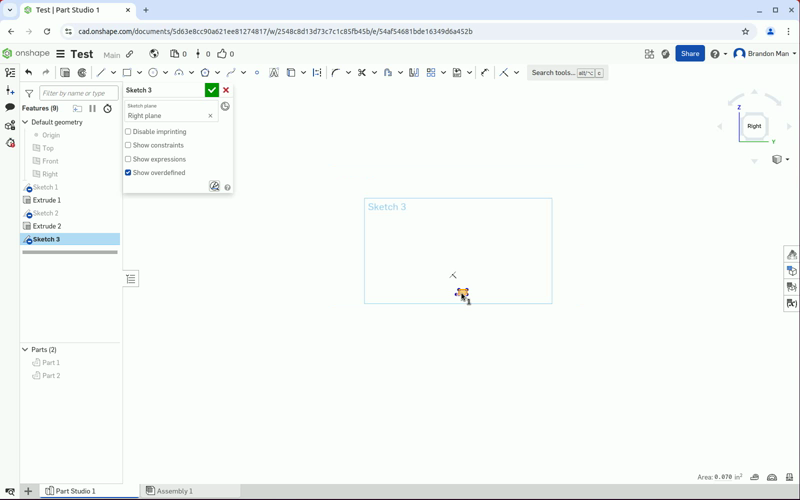
scroll(-6)
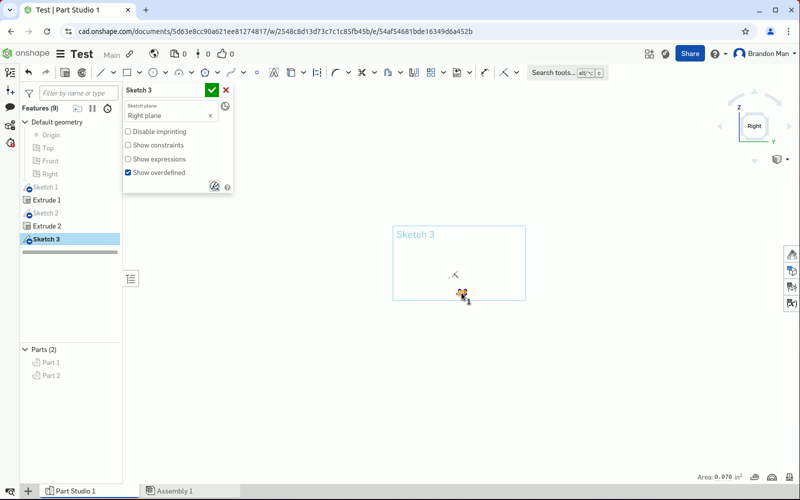
scroll(-6)
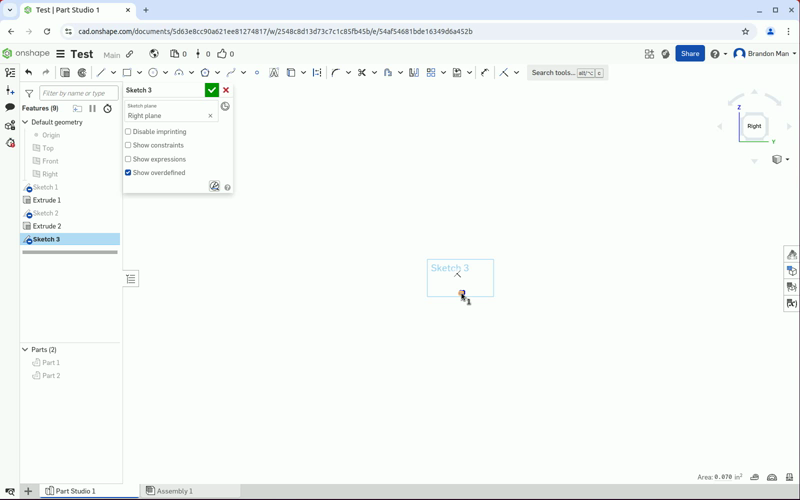
mouse_move(73, 352)
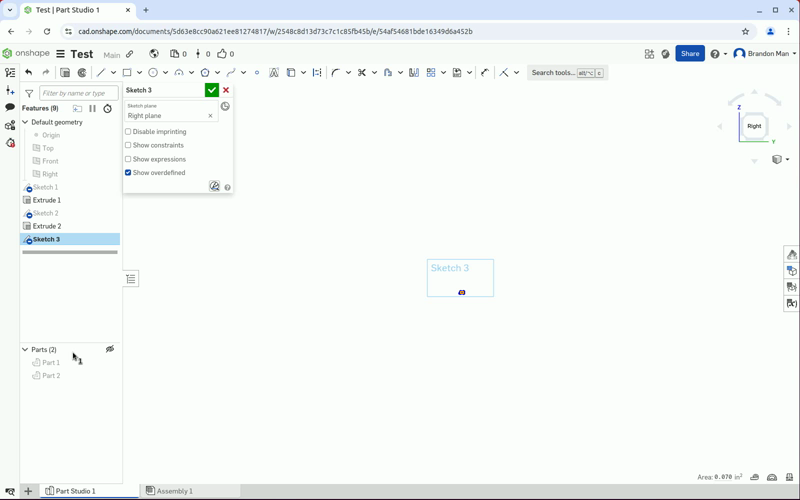
key(shift+y)
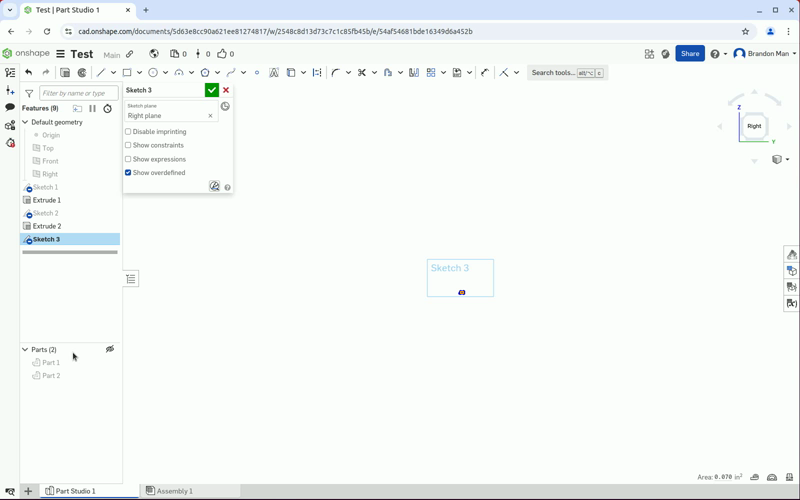
key(shift+e)
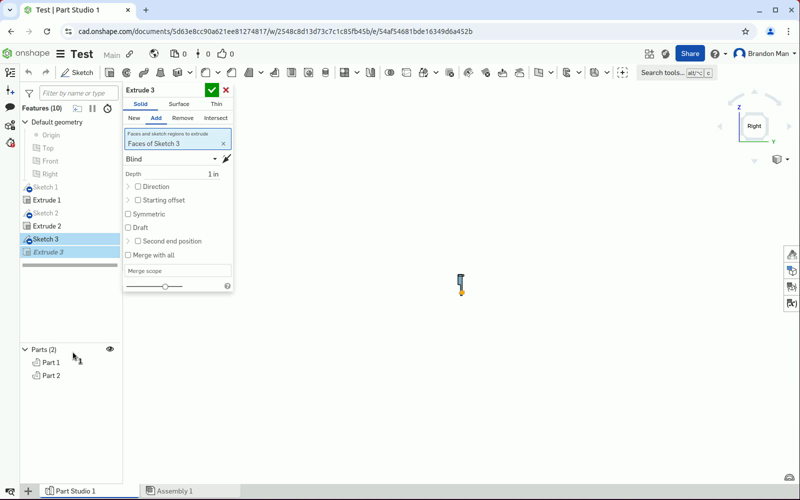
mouse_move(143, 106)
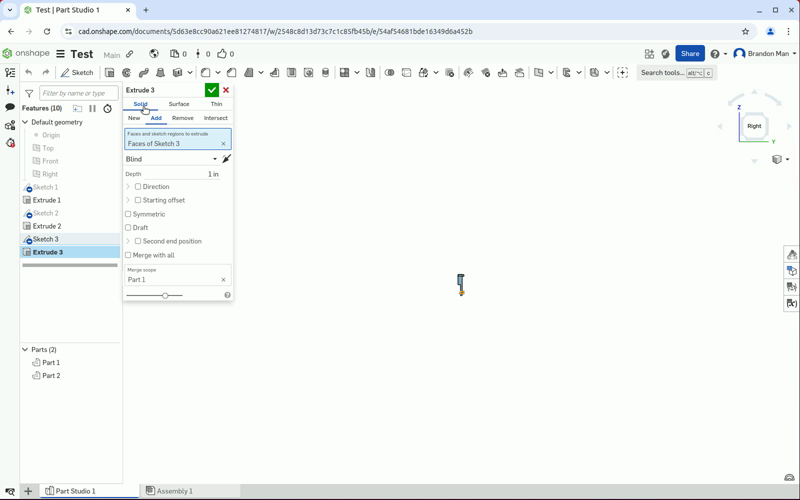
click(143, 106)
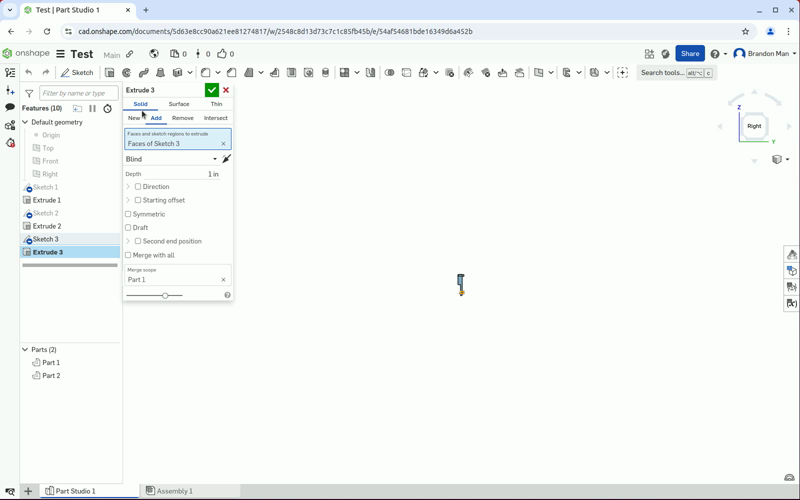
mouse_move(137, 120)
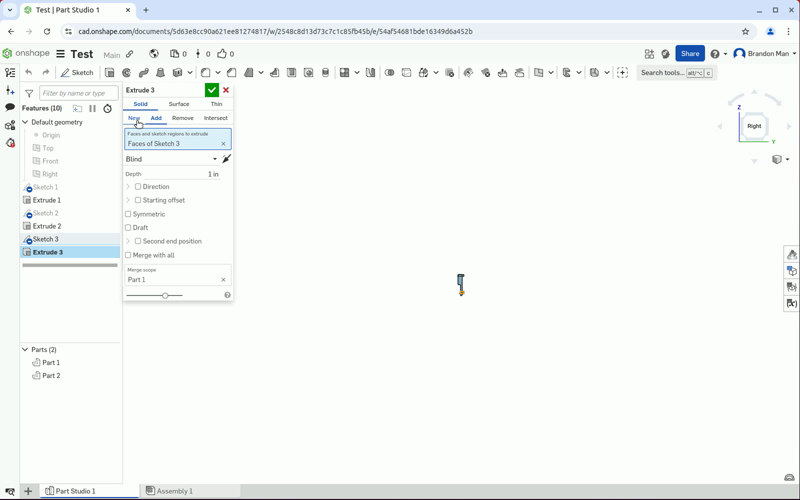
click(137, 120)
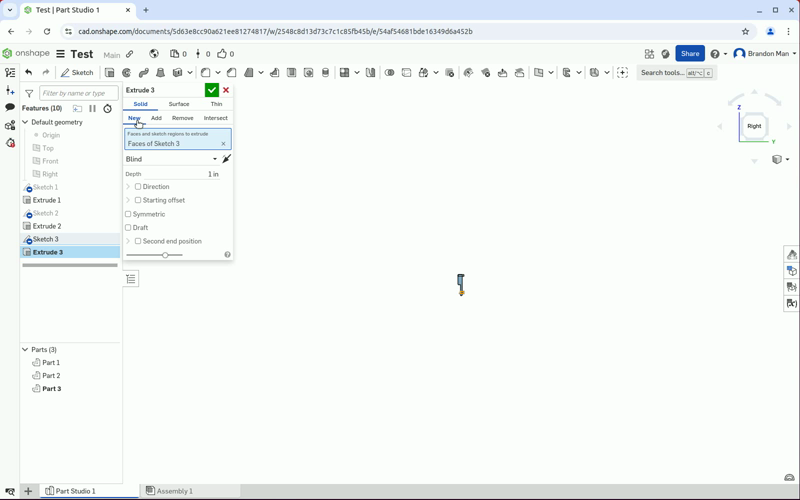
key(tab, 4)
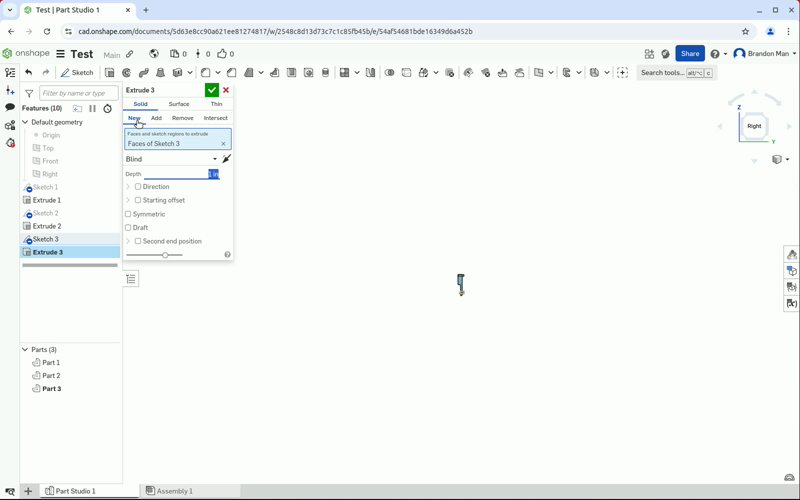
text(23.108)
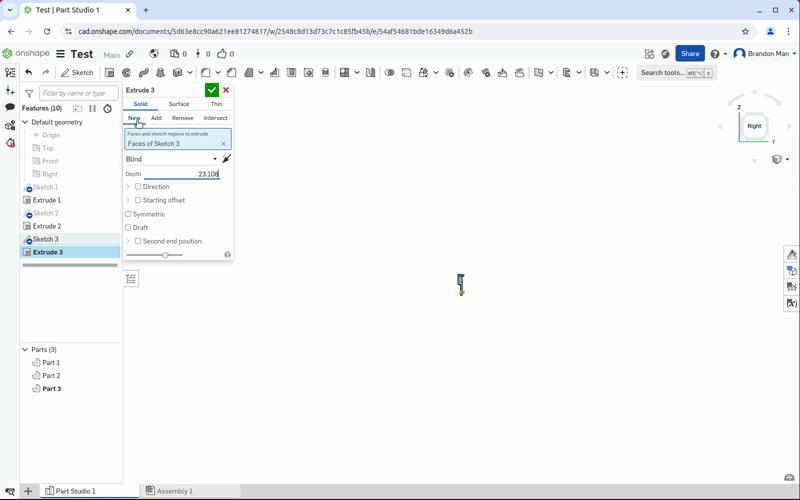
key(enter)
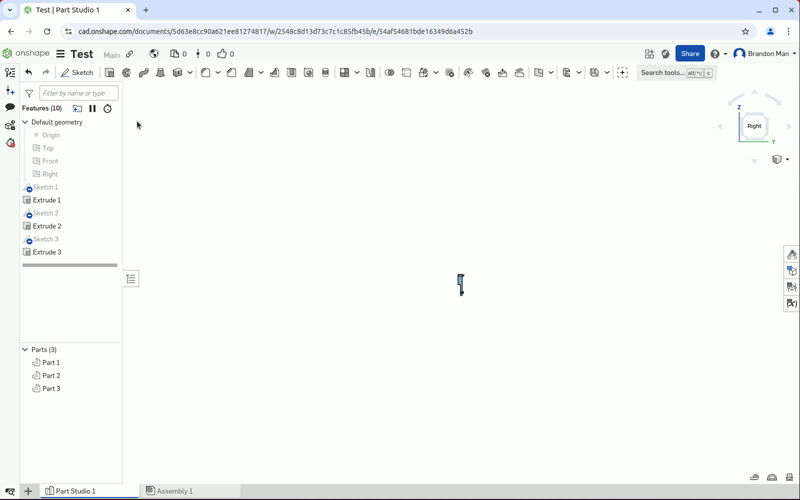
key(shift+h)
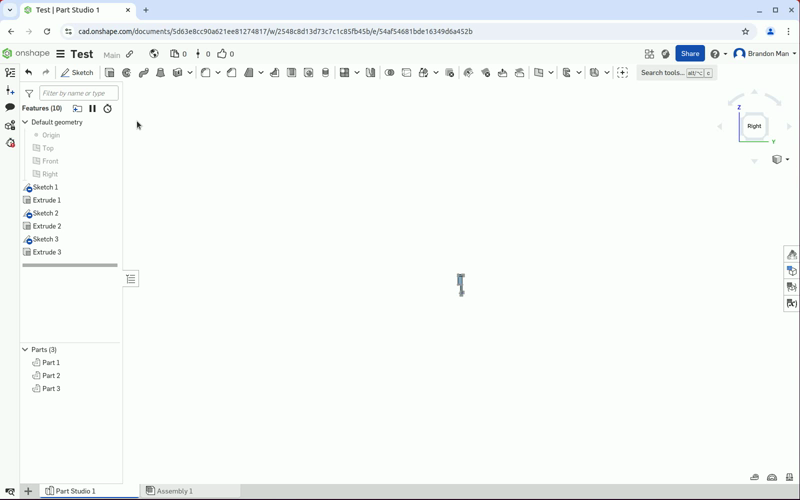
key(shift+h)
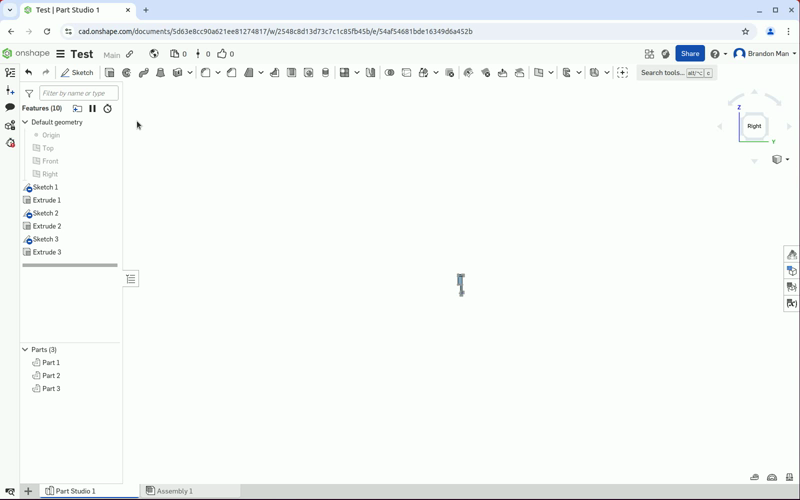
key(shift+7)
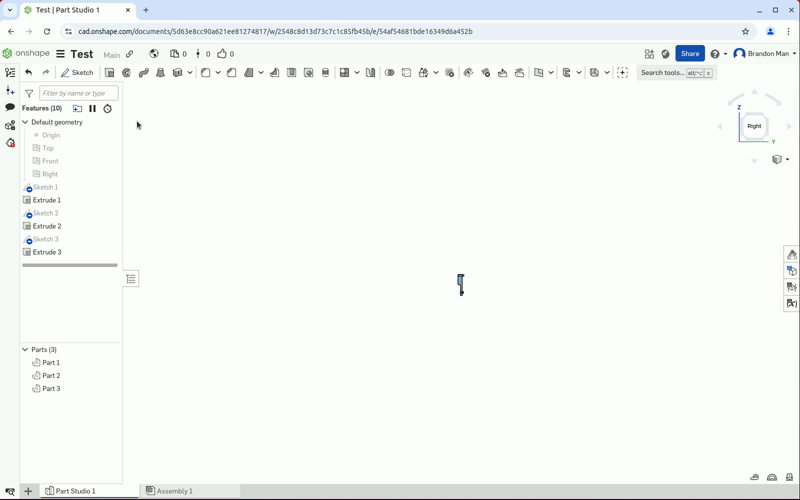
key(right, 2)
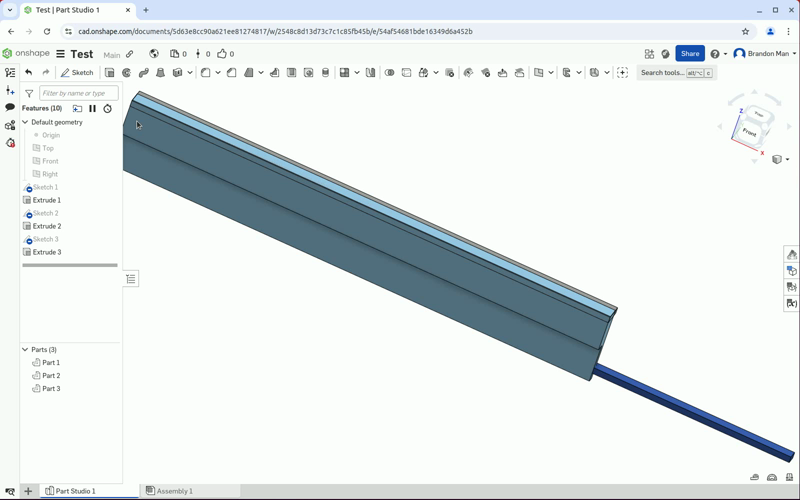
key(down, 2)
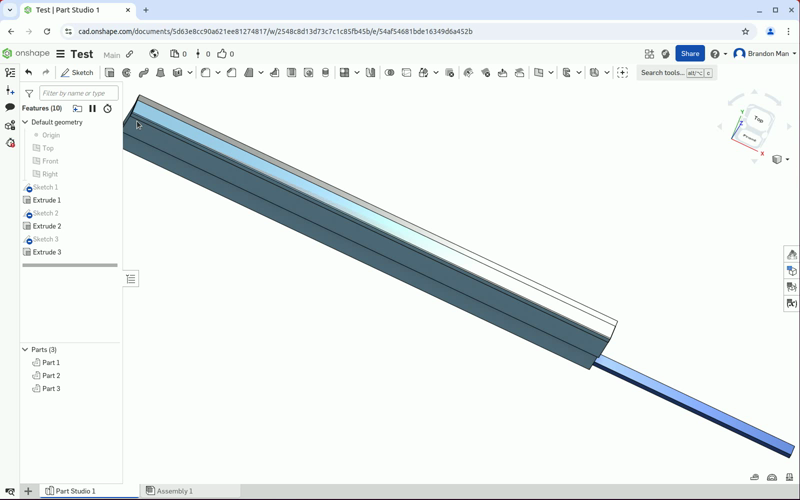
key(up, 2)
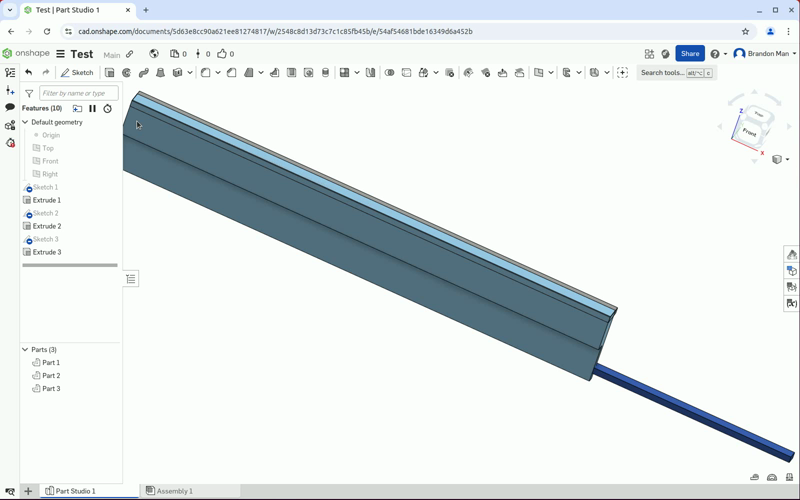
key(left, 2)
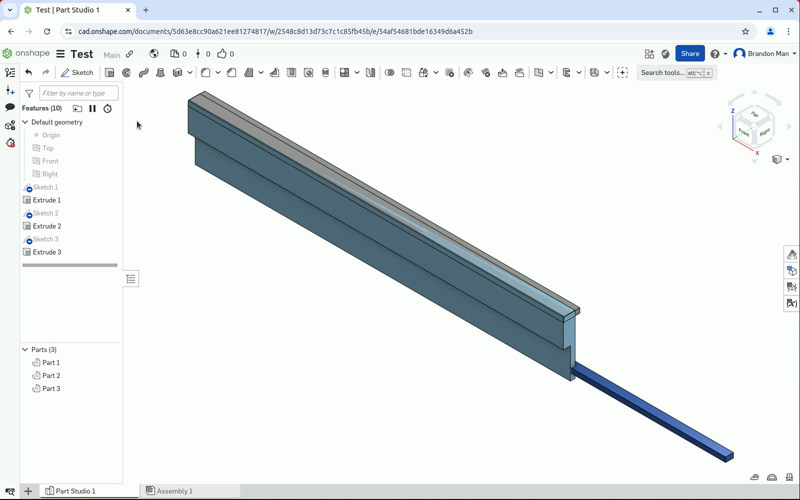
mouse_move(73, 189)
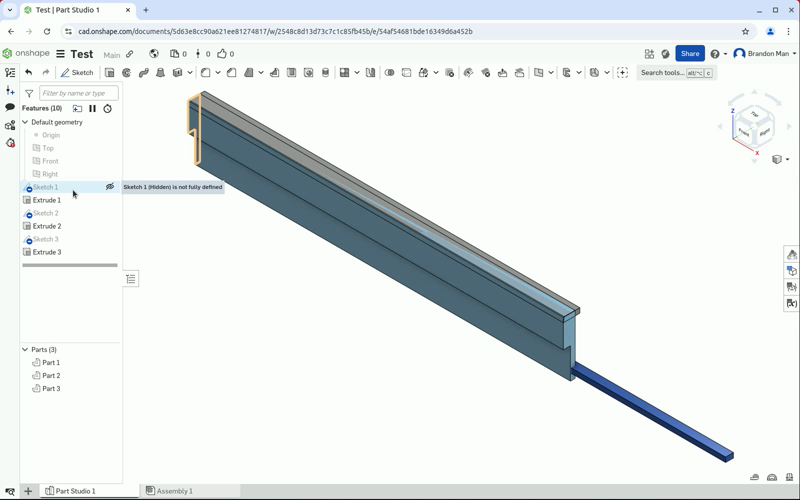
click(73, 189)